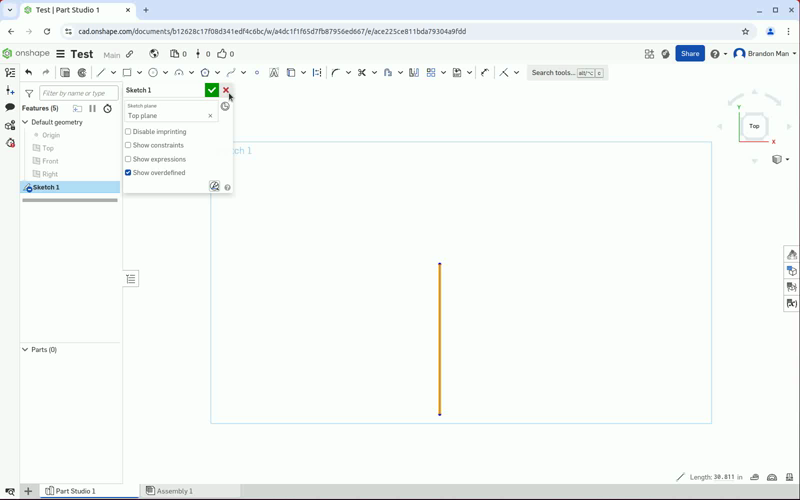
key(shift+h)
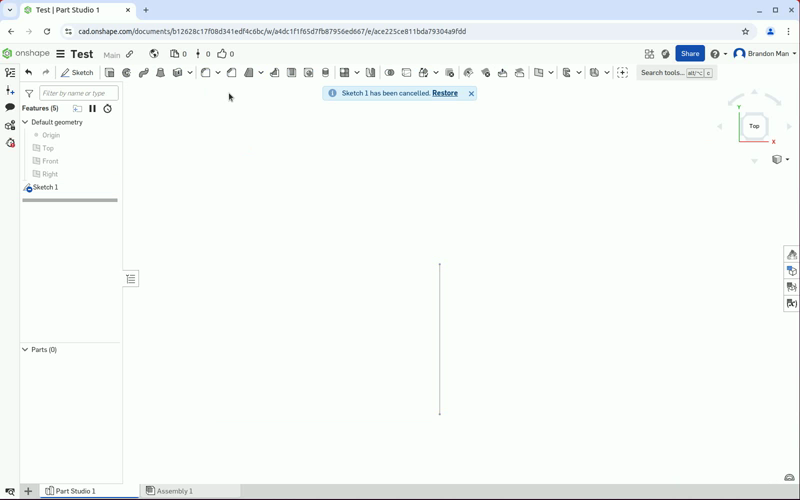
key(shift+s)
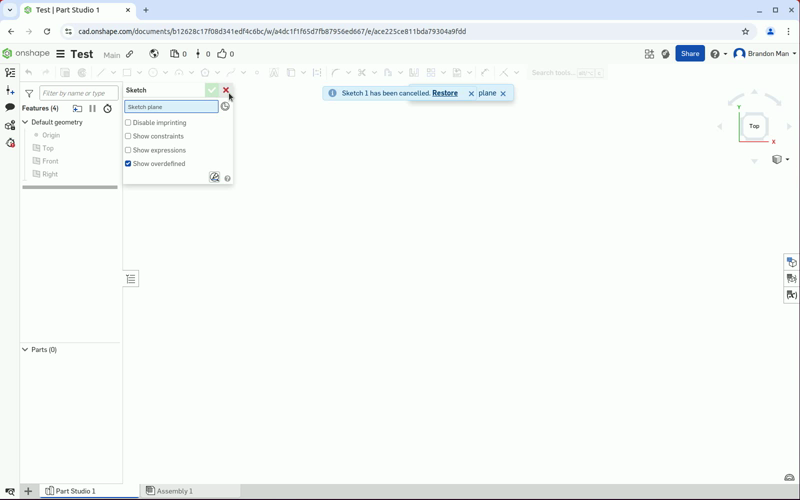
mouse_move(73, 150)
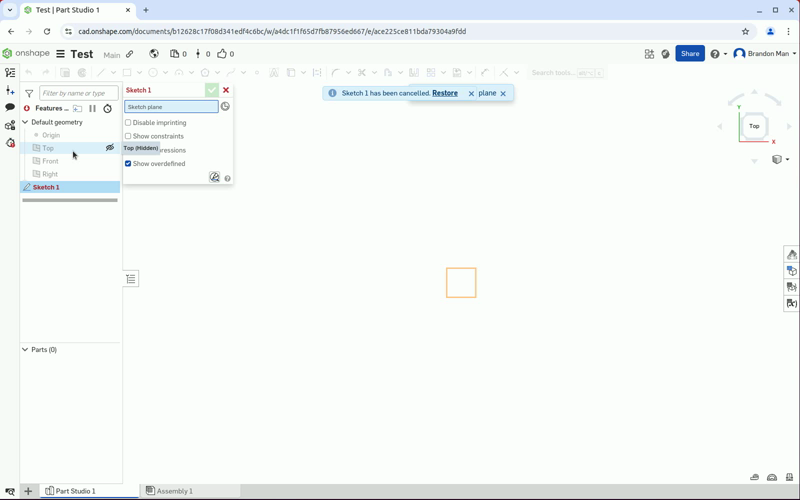
click(73, 150)
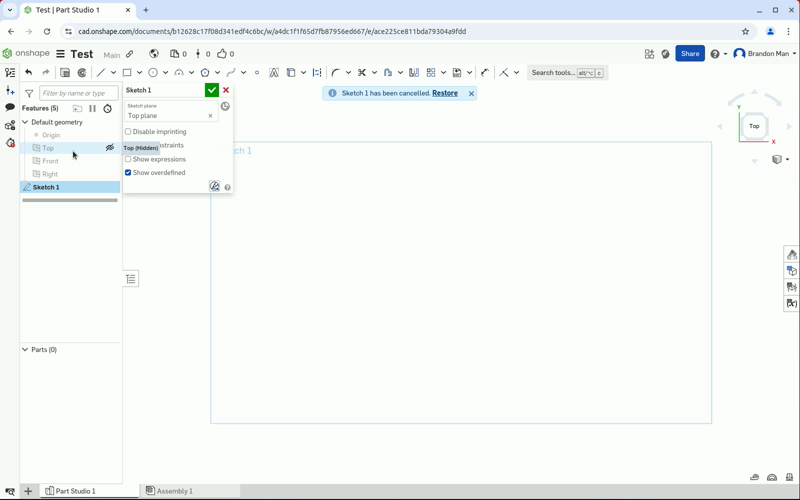
mouse_move(73, 352)
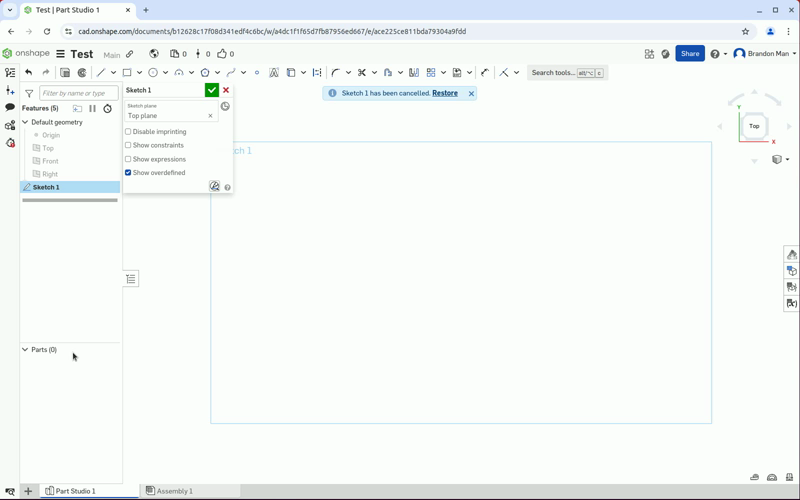
key(y)
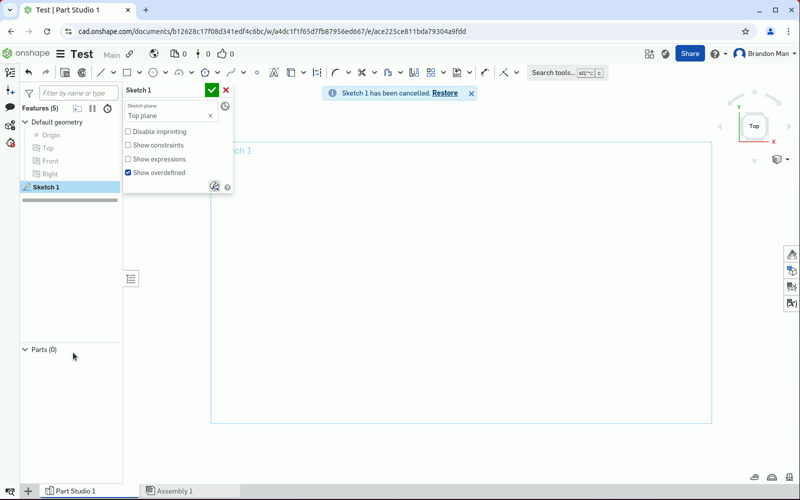
key(l)
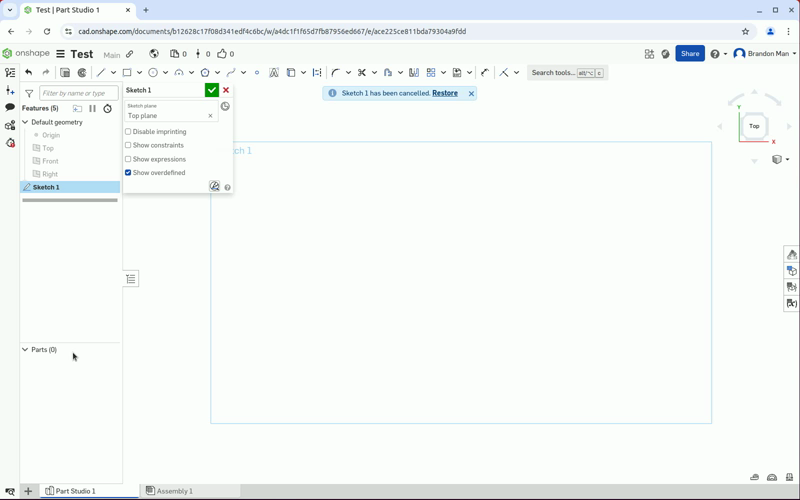
key_down(shift)
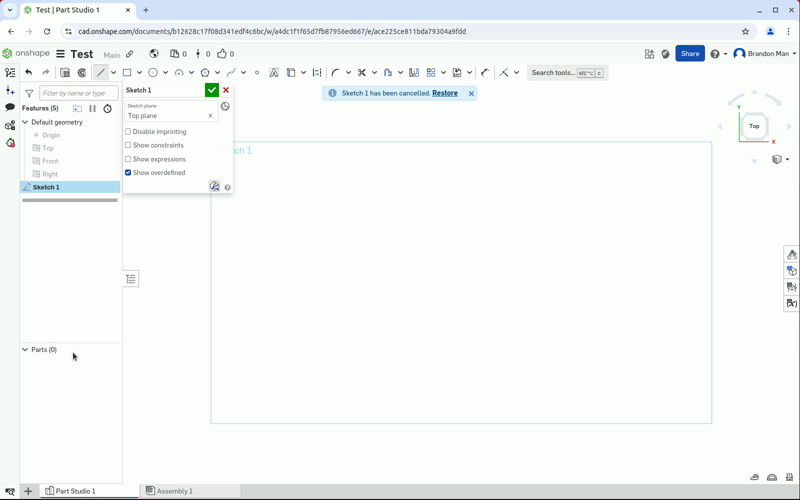
mouse_move(460, 282)
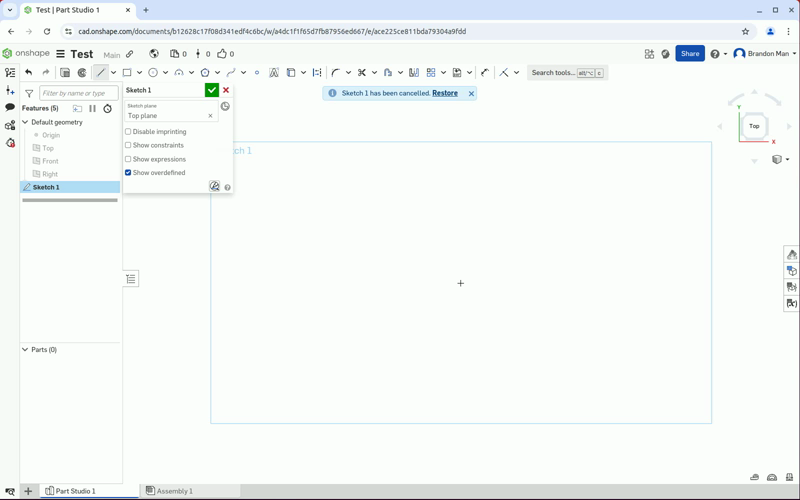
click(460, 282)
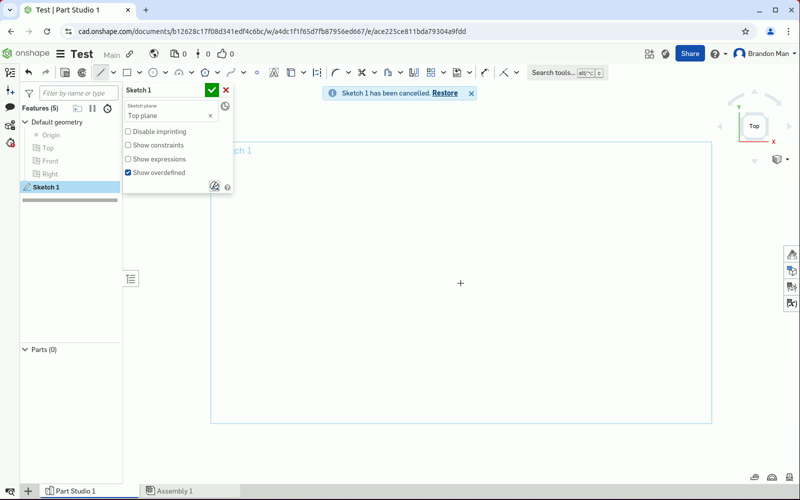
key_up(shift)
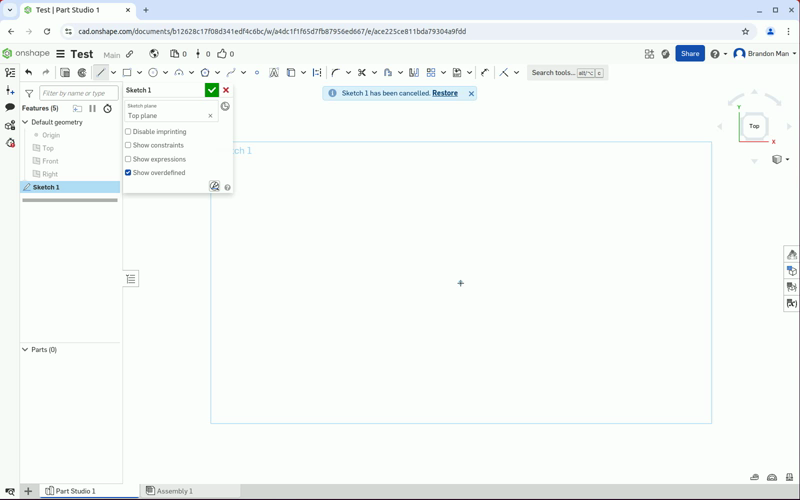
key_down(shift)
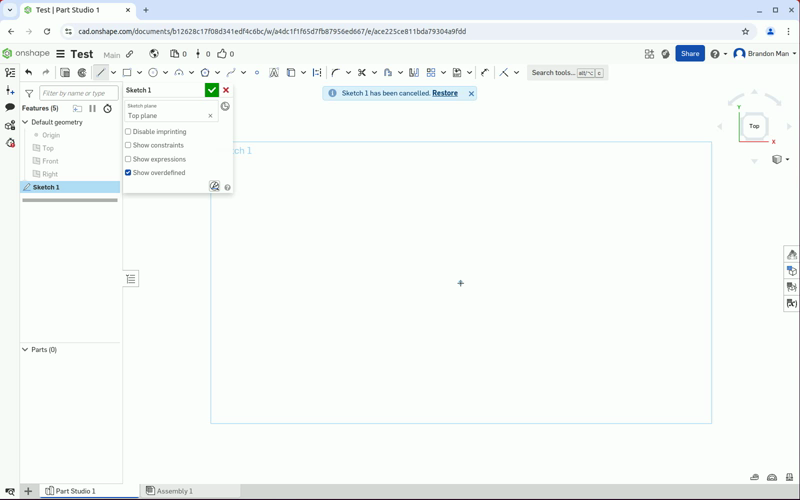
mouse_move(573, 282)
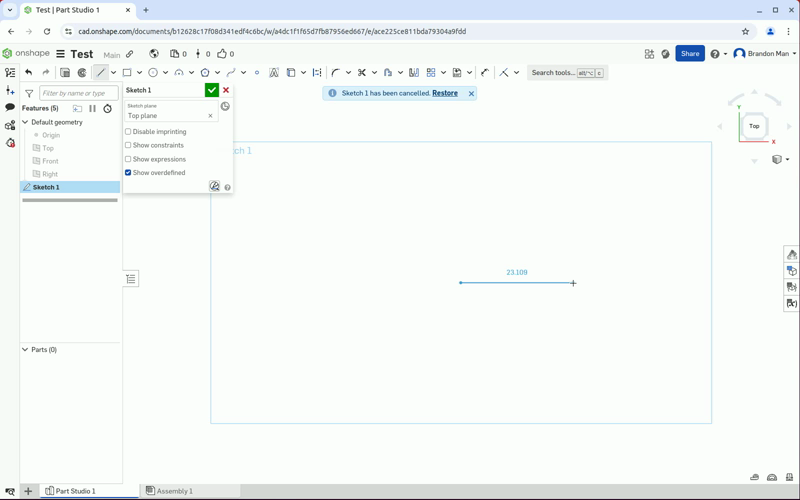
click(573, 282)
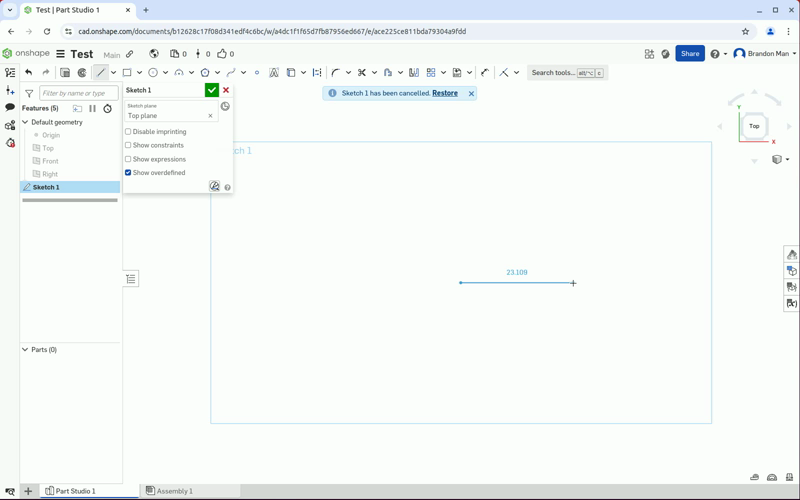
key_up(shift)
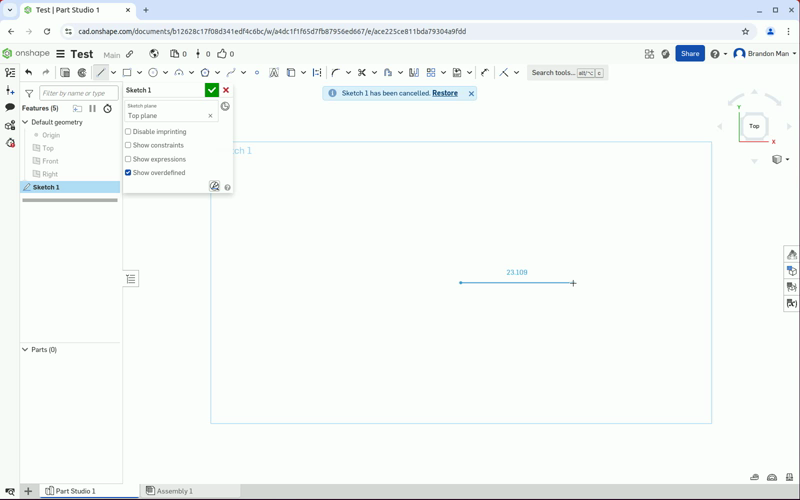
key_down(shift)
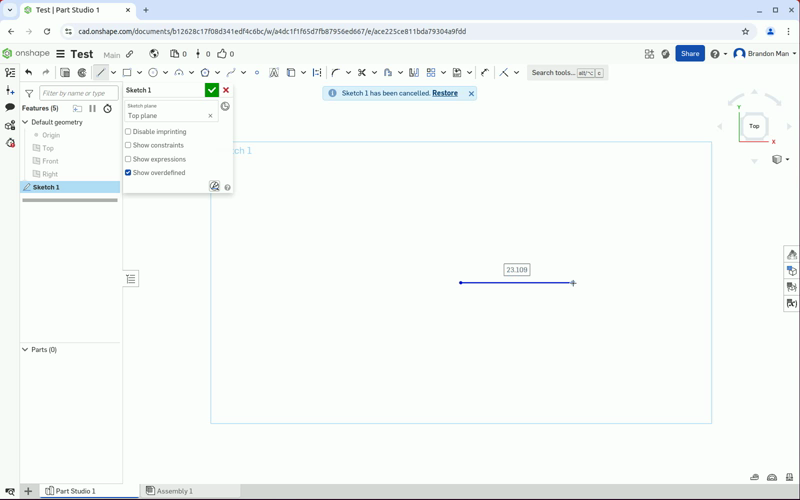
mouse_move(573, 174)
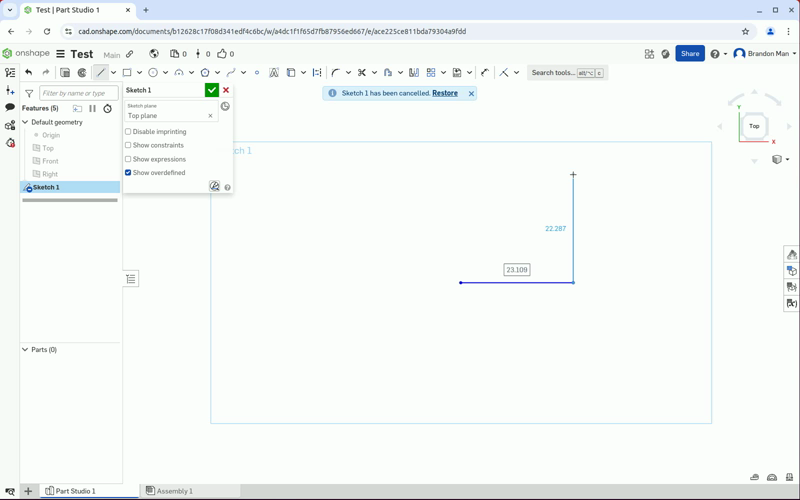
click(573, 174)
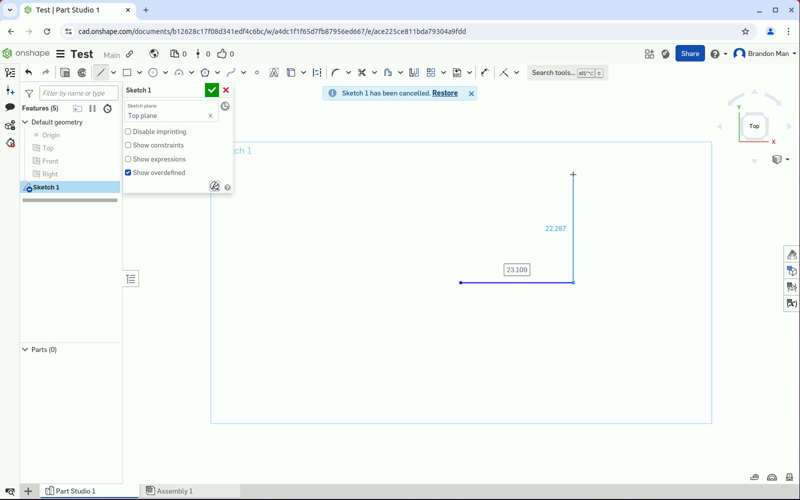
key_up(shift)
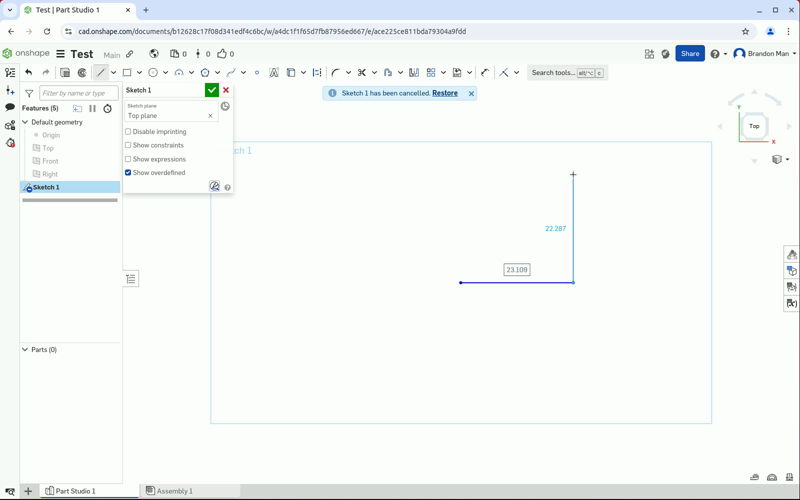
key_down(shift)
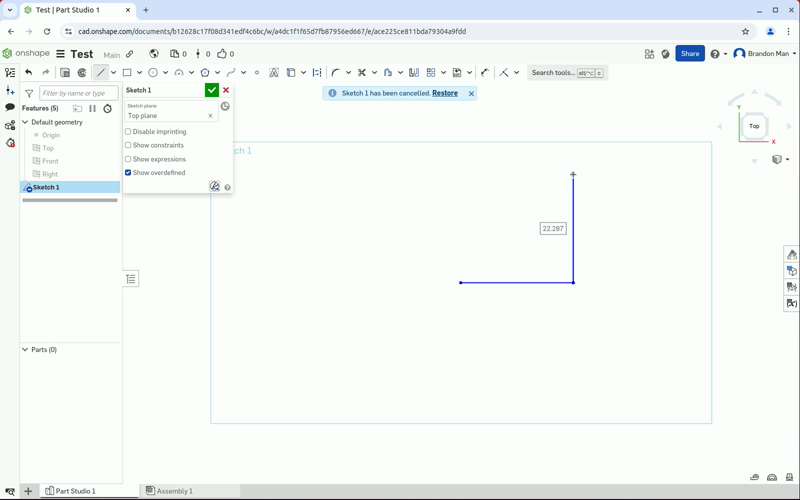
mouse_move(478, 174)
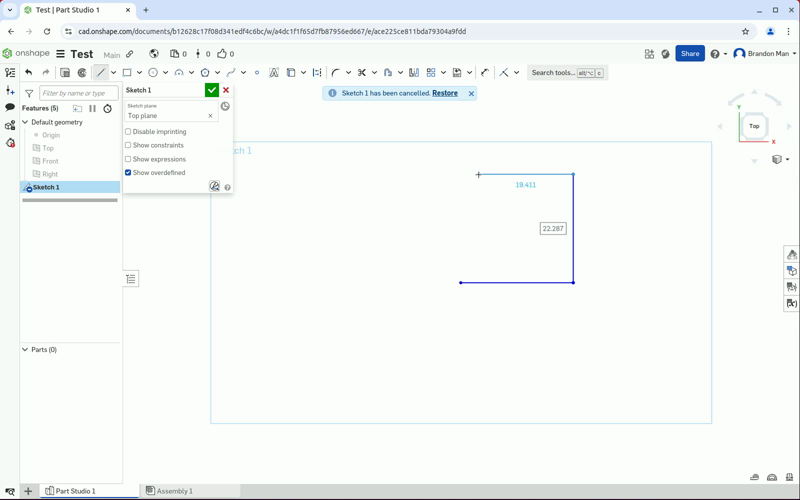
click(478, 174)
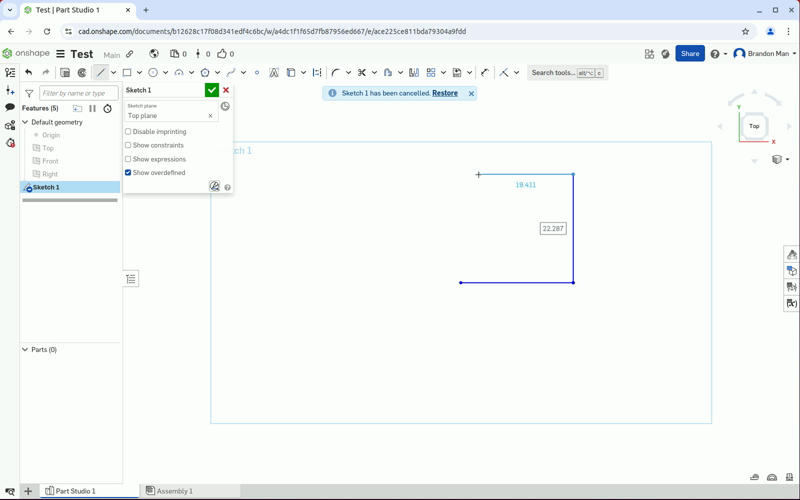
key_up(shift)
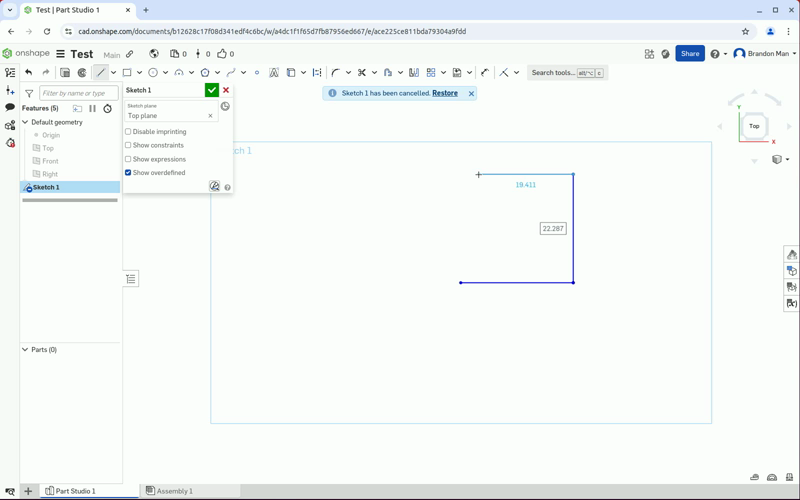
key(esc)
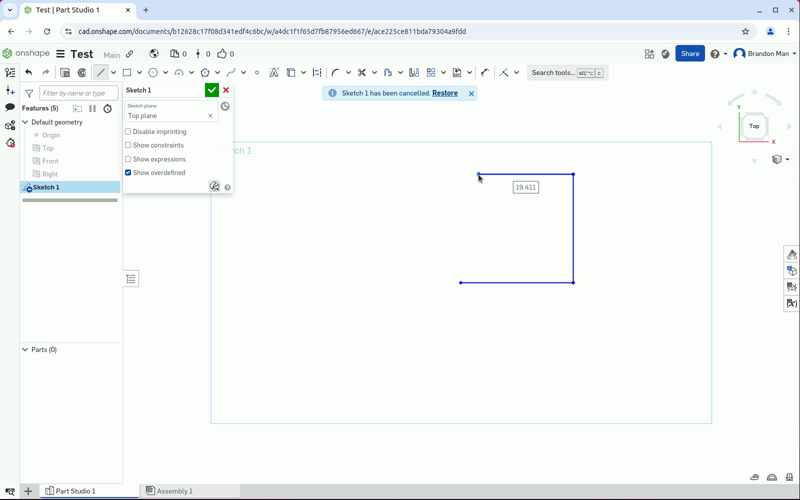
key(a)
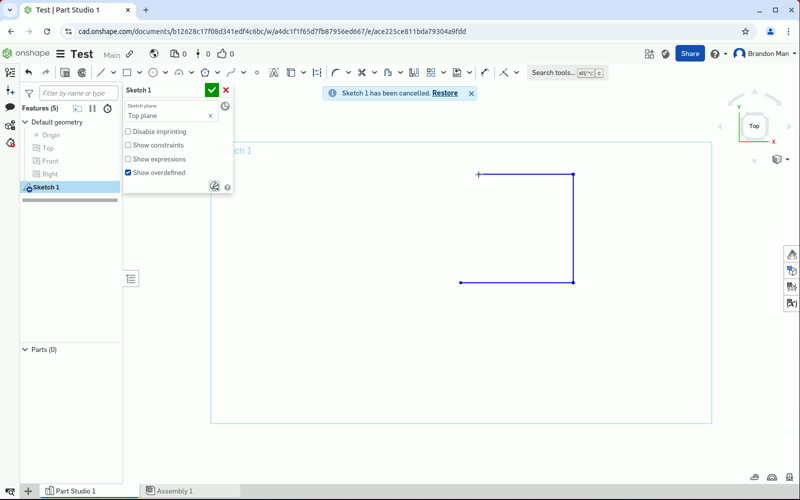
mouse_move(478, 174)
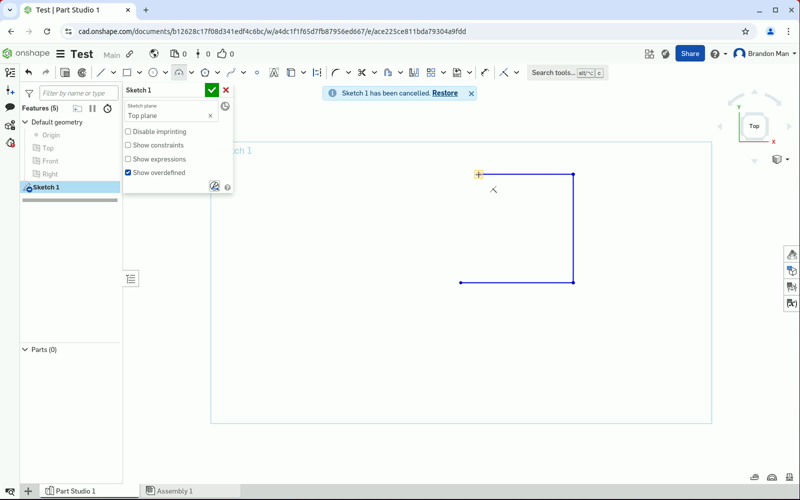
click(478, 174)
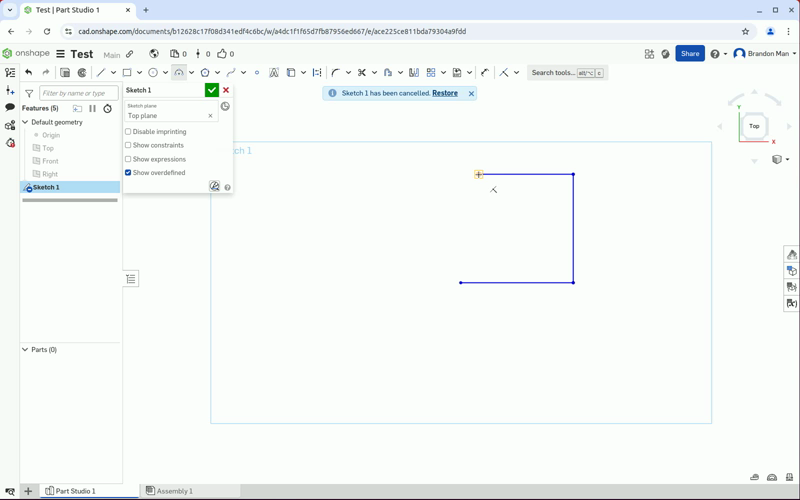
key_down(shift)
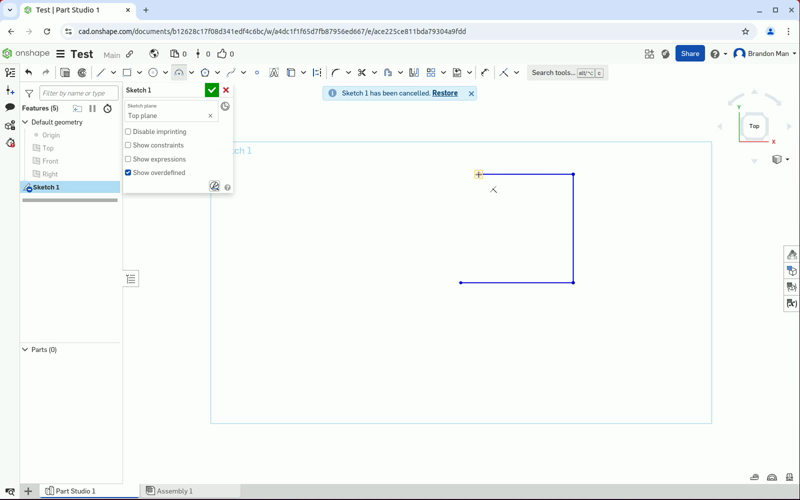
mouse_move(460, 186)
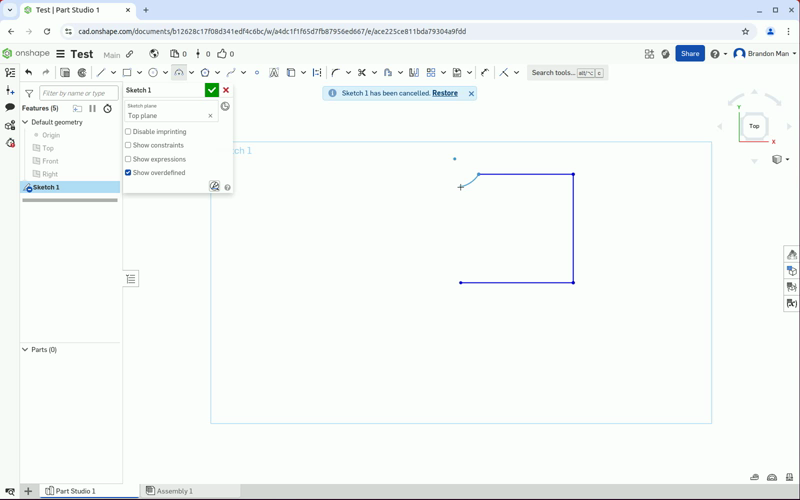
click(460, 186)
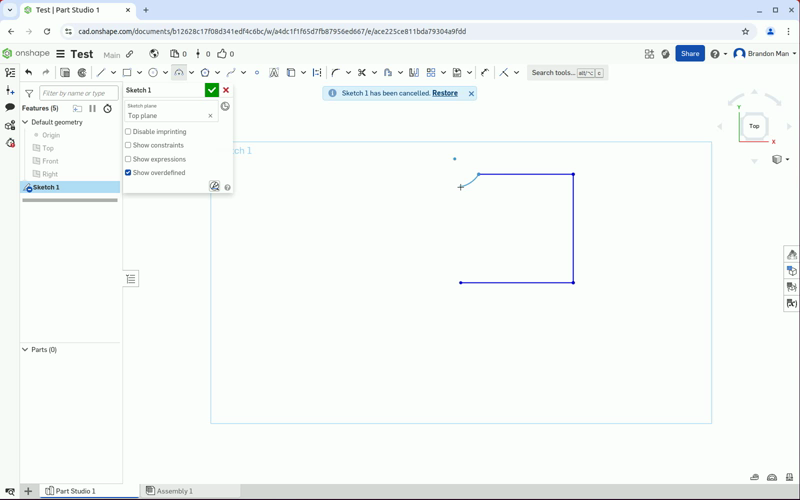
mouse_move(479, 193)
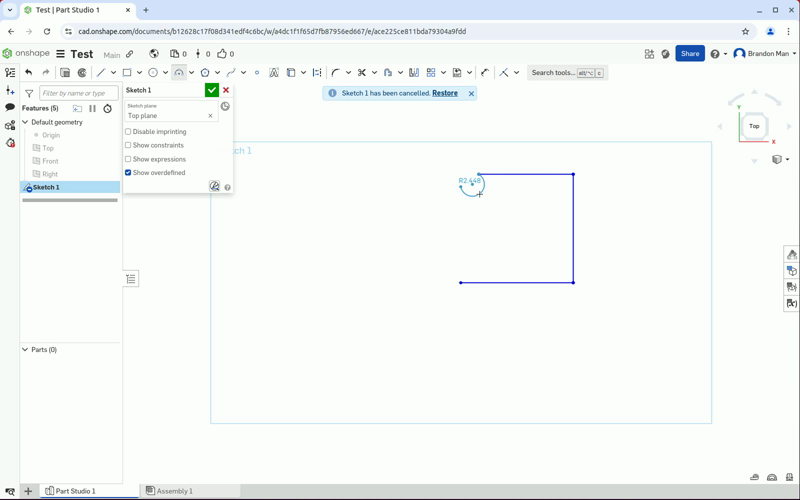
click(479, 193)
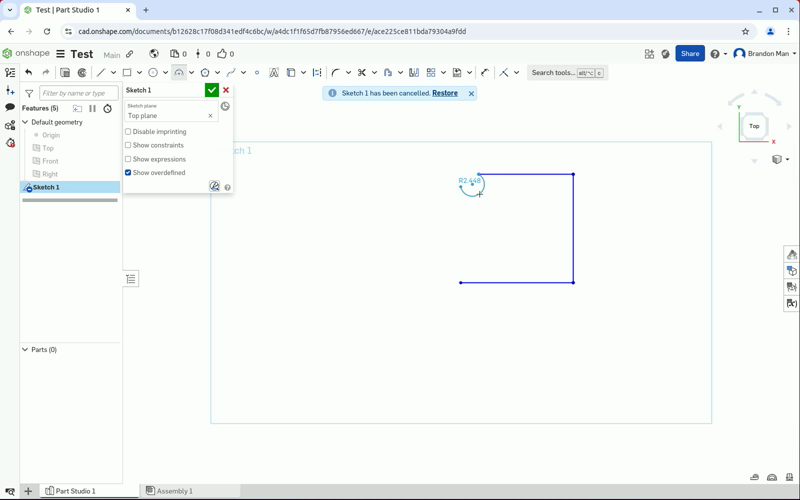
key_up(shift)
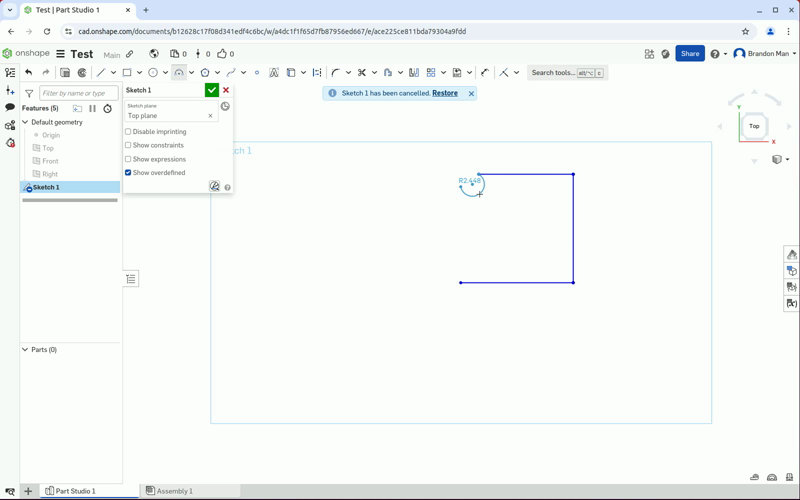
key(esc)
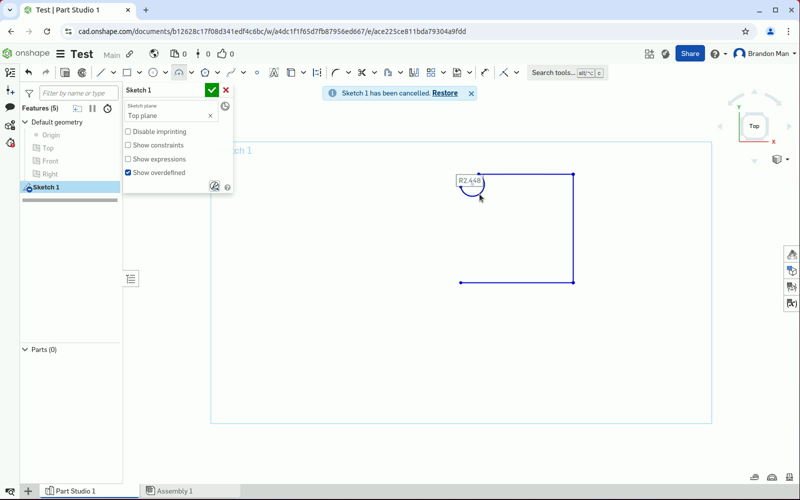
key(l)
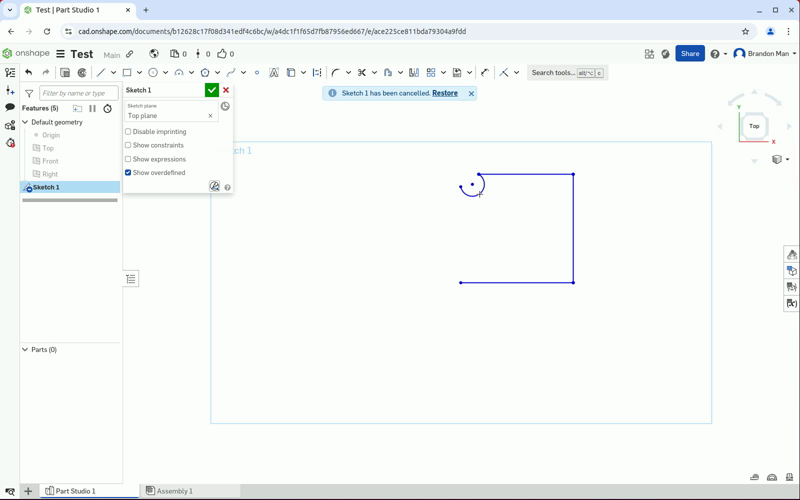
mouse_move(460, 186)
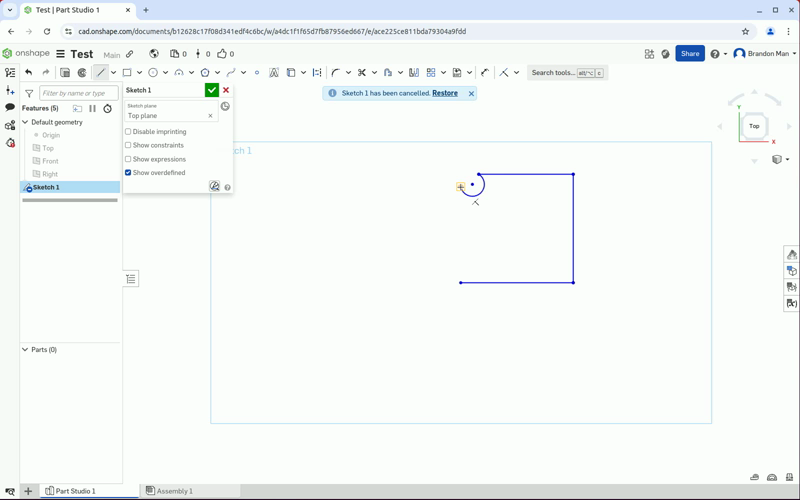
click(460, 186)
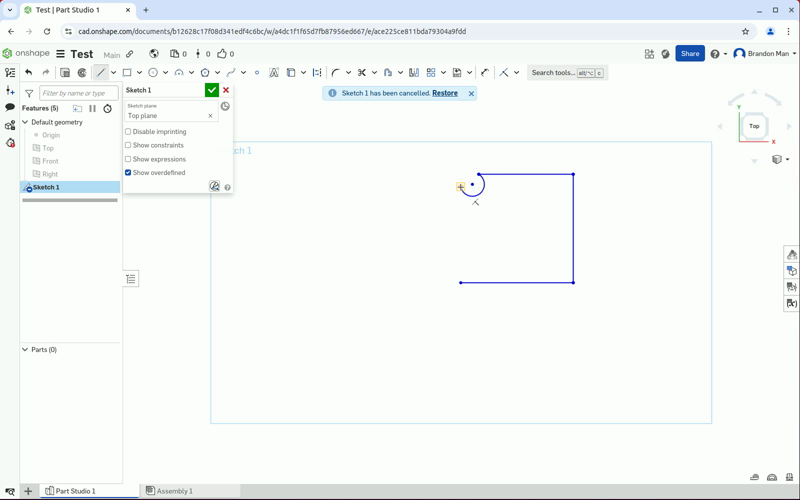
key_down(shift)
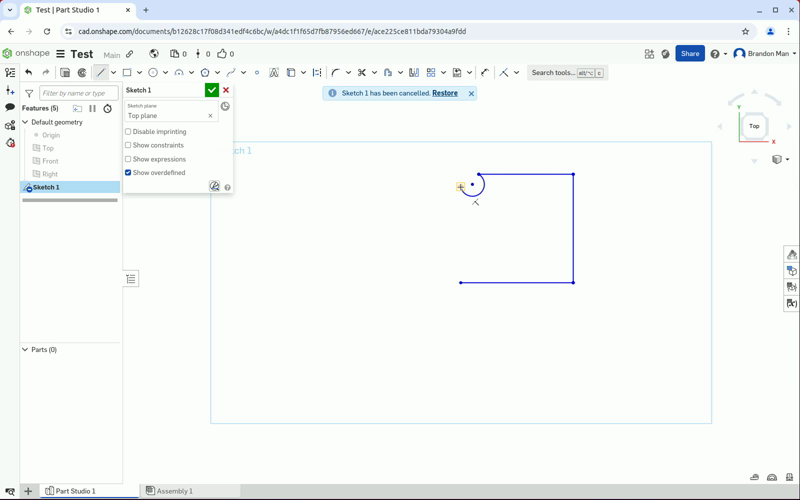
mouse_move(460, 282)
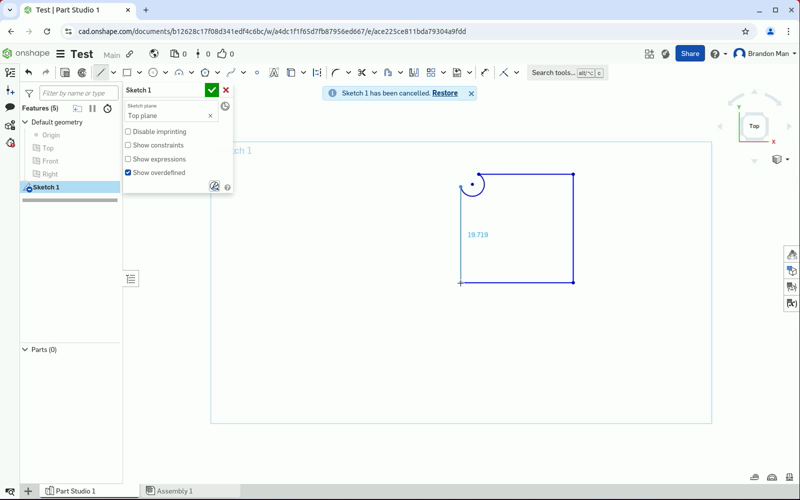
key_up(shift)
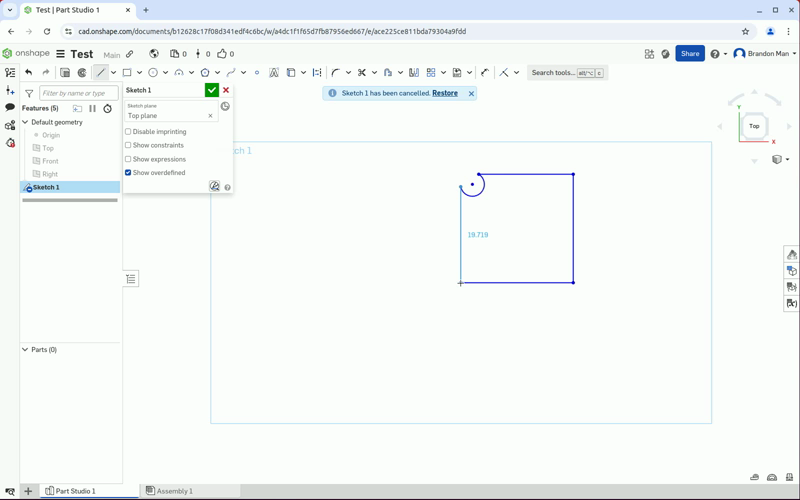
click(460, 282)
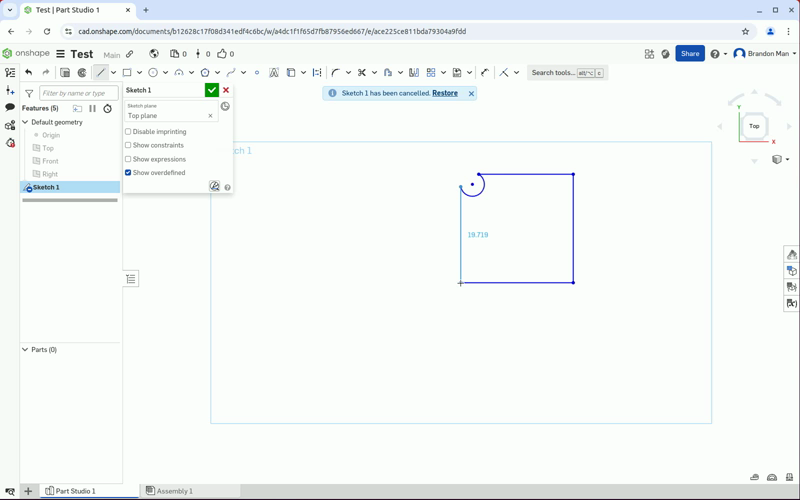
key(esc)
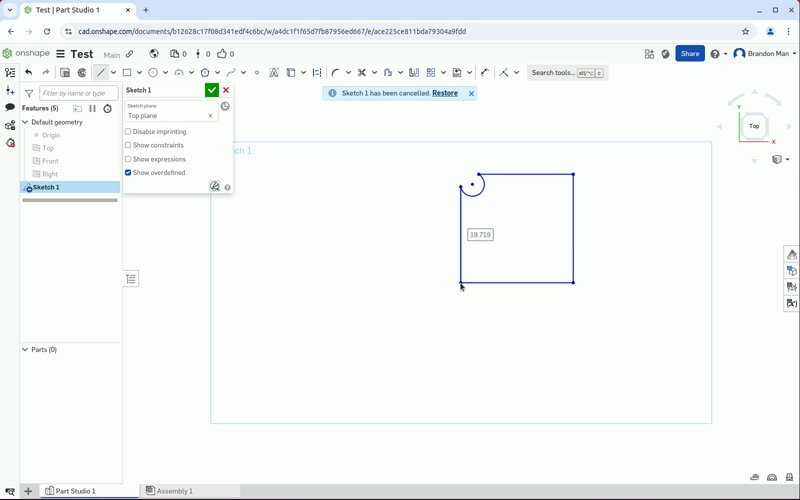
mouse_move(518, 209)
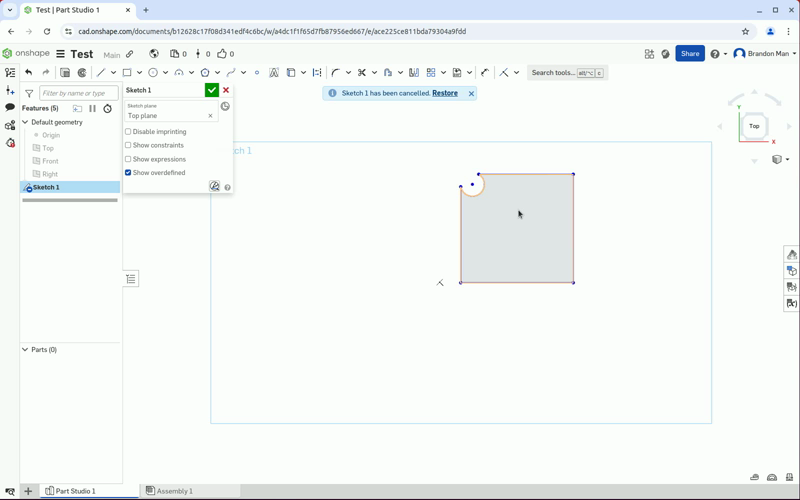
click(518, 209)
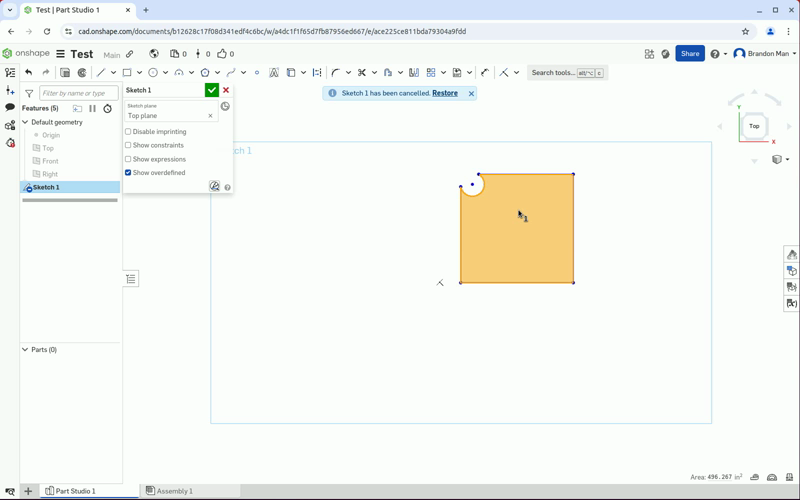
mouse_move(73, 352)
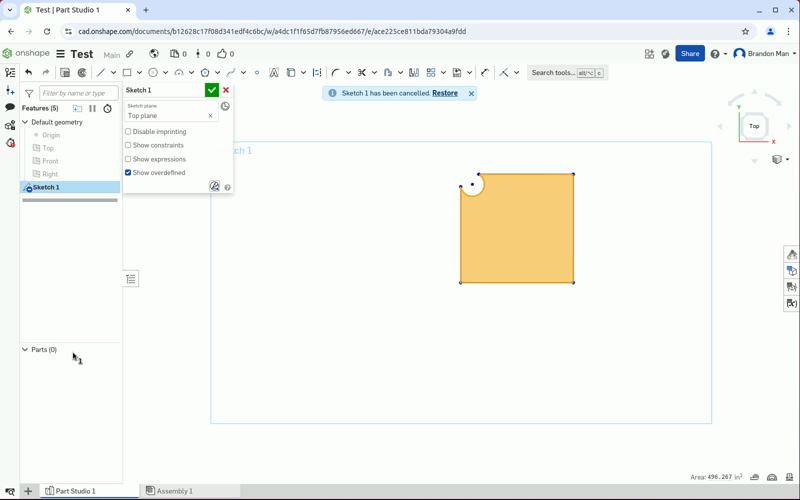
key(shift+y)
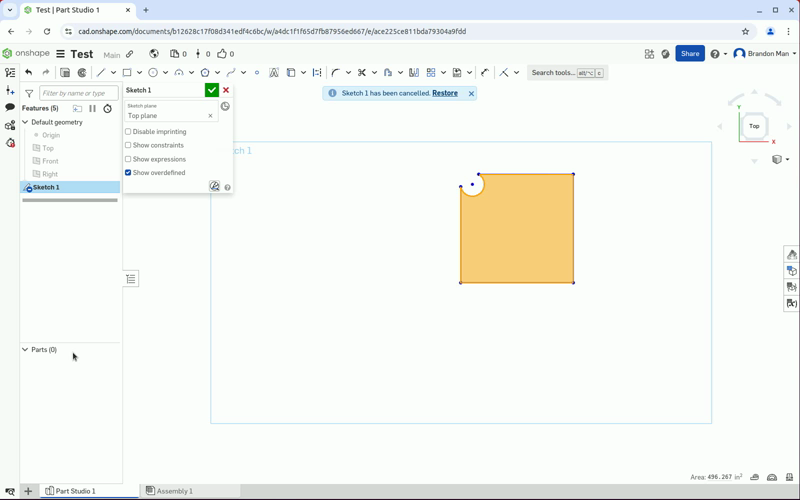
key(shift+e)
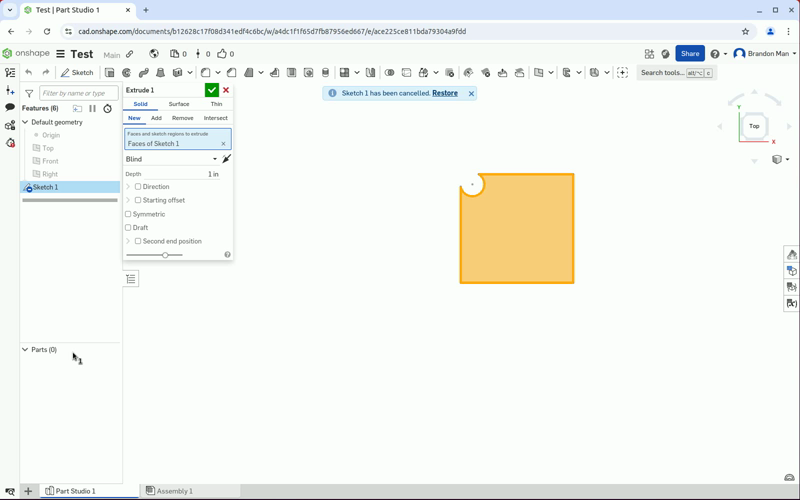
mouse_move(143, 106)
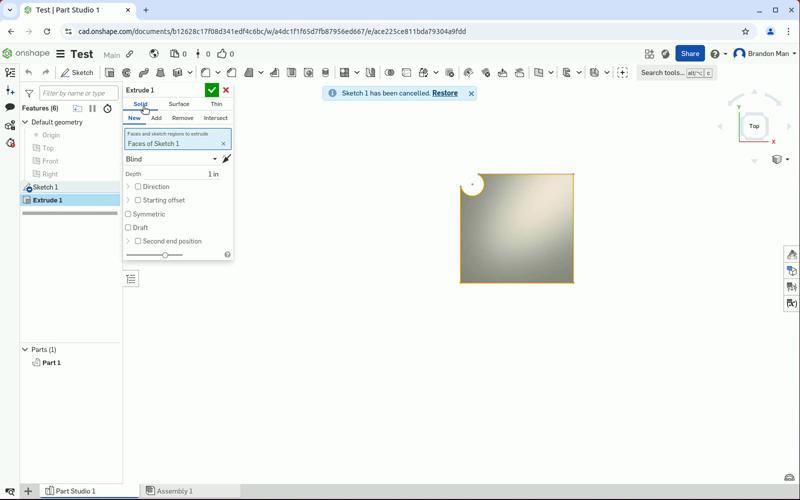
click(143, 106)
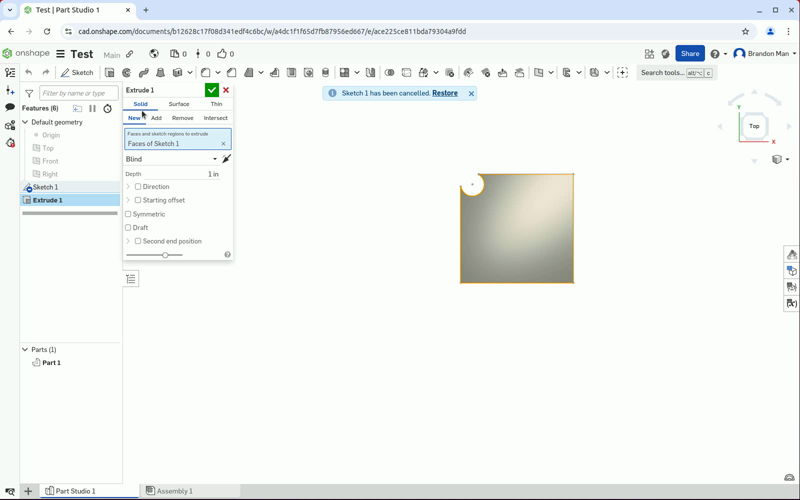
mouse_move(137, 120)
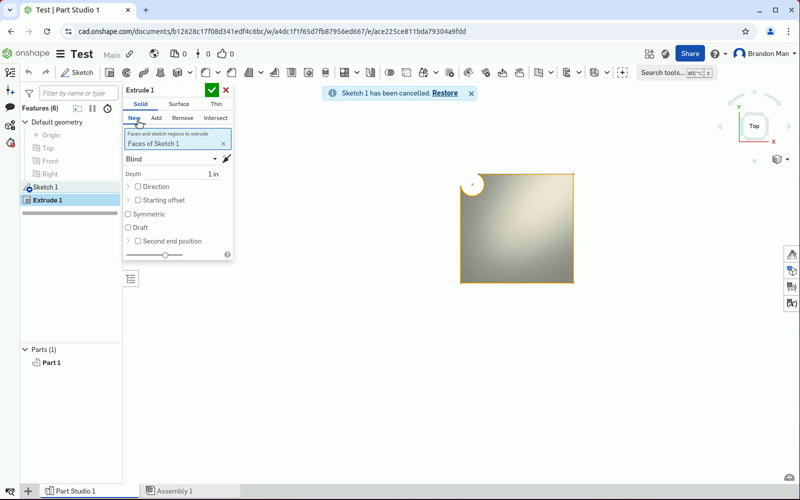
click(137, 120)
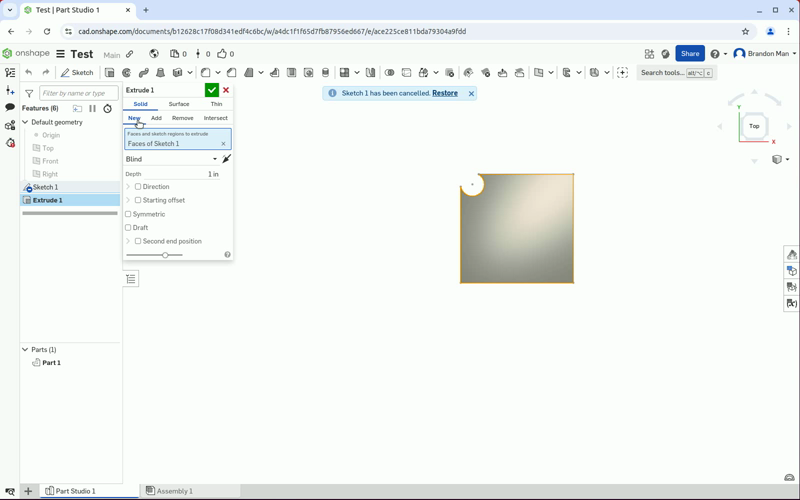
key(tab, 4)
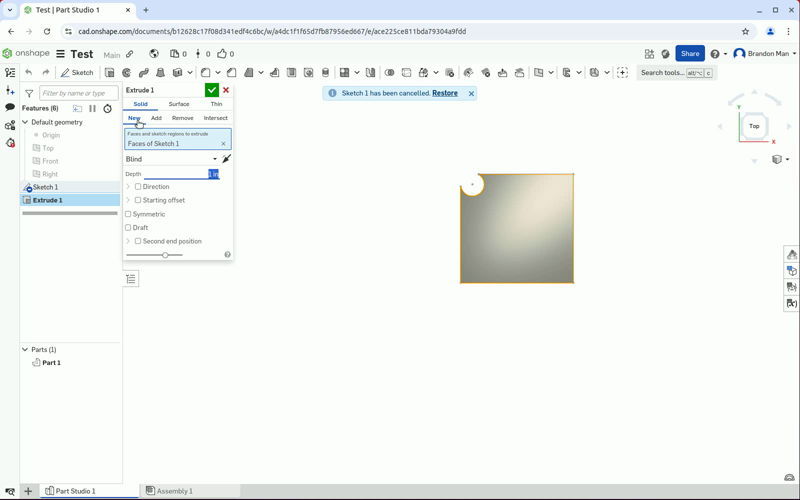
text(20.942)
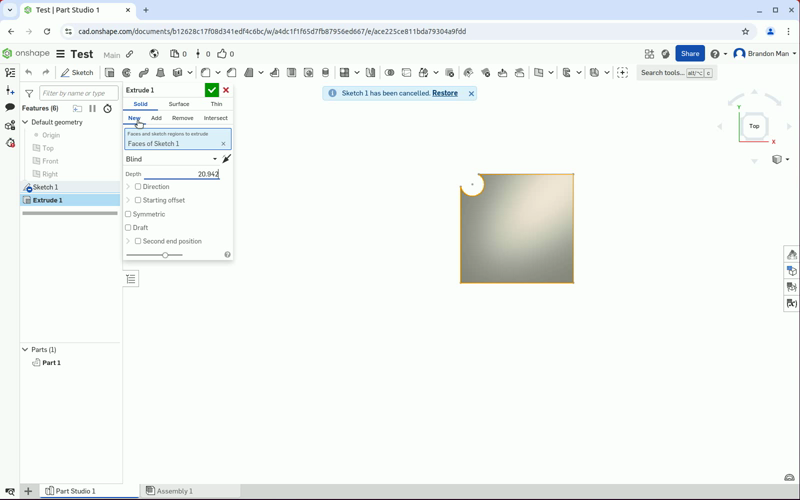
key(enter)
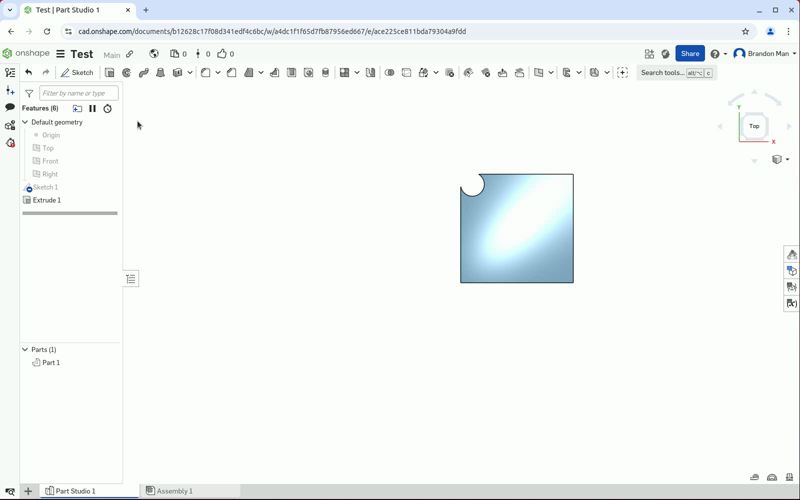
key(shift+h)
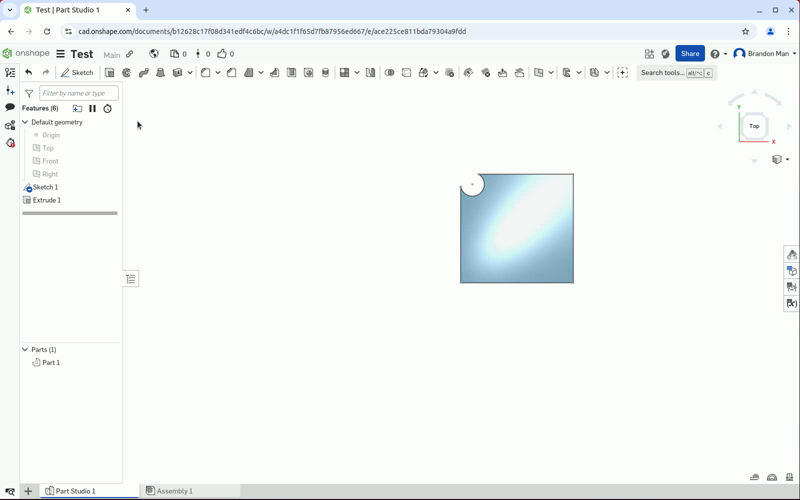
key(shift+h)
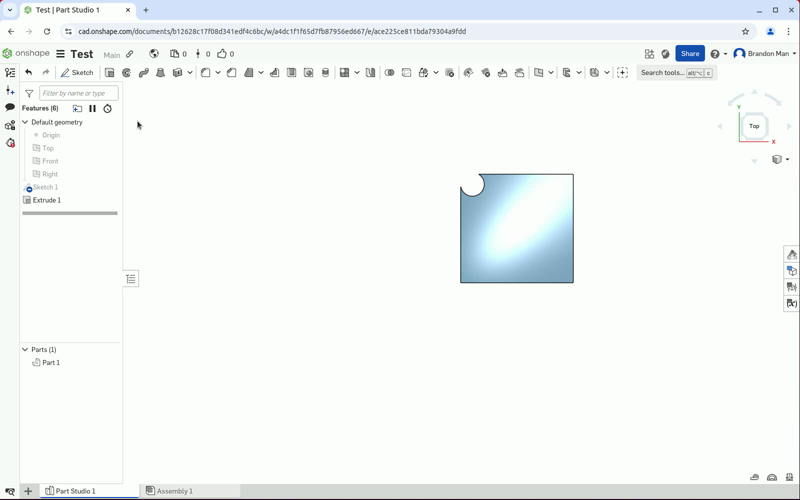
mouse_move(73, 189)
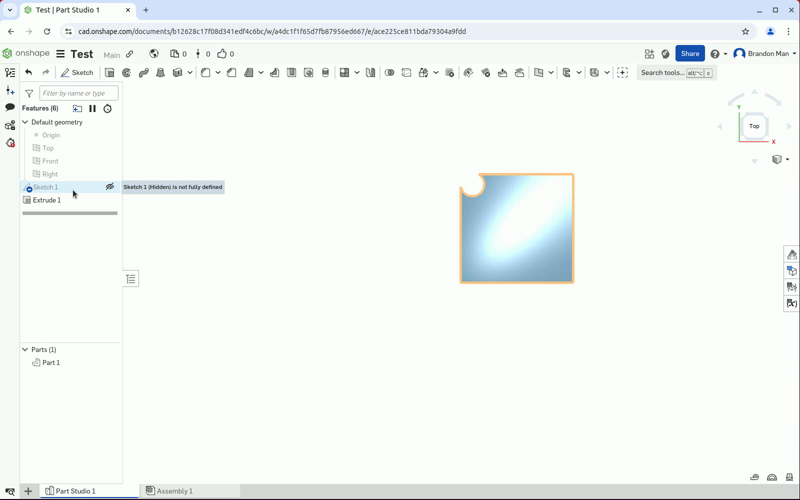
click(73, 189)
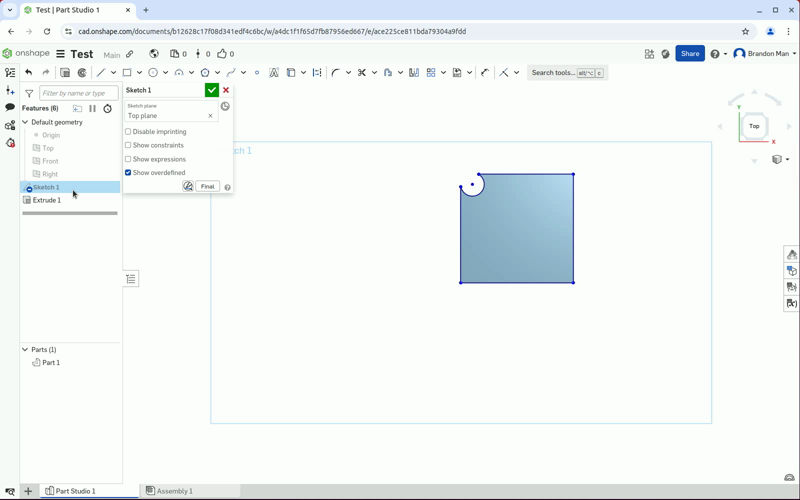
mouse_move(229, 92)
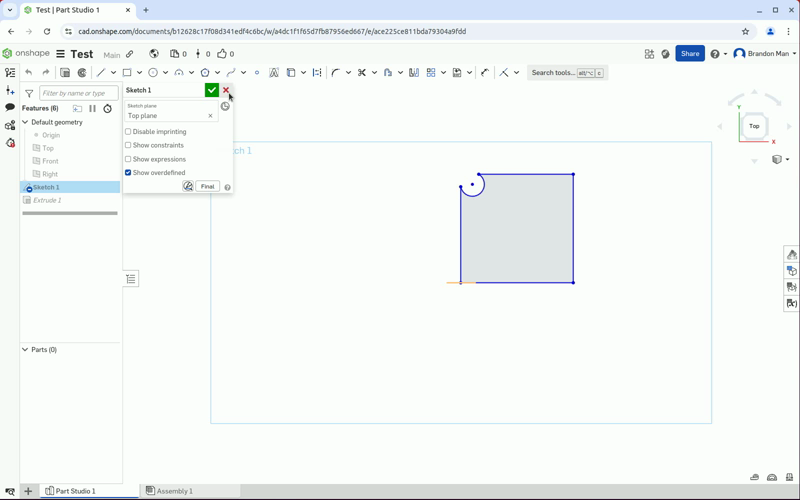
click(229, 92)
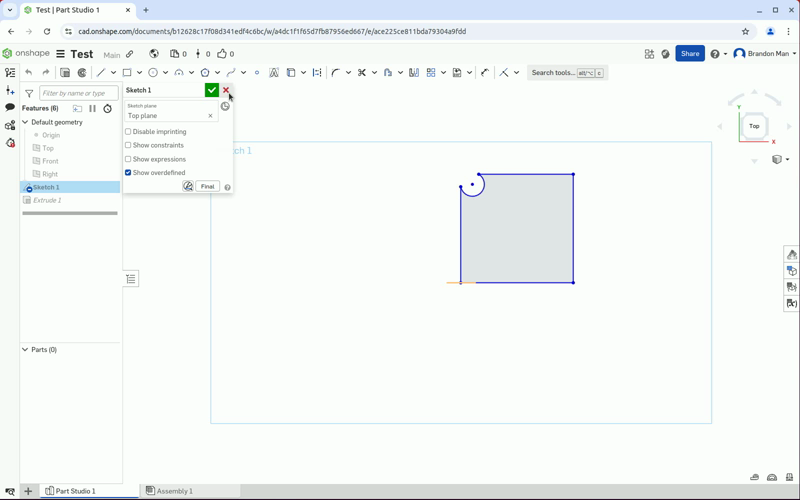
key(shift+s)
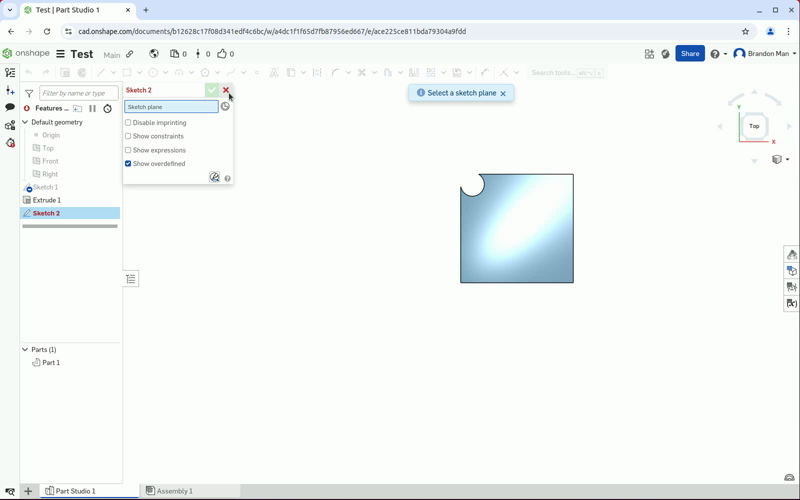
mouse_move(73, 150)
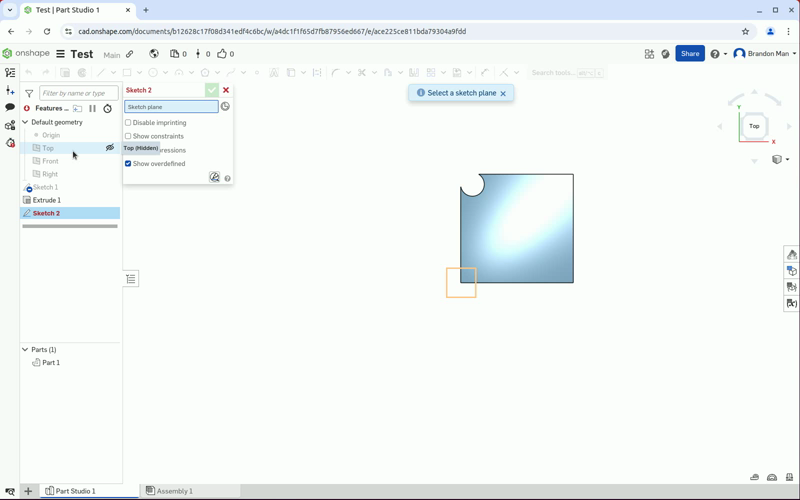
click(73, 150)
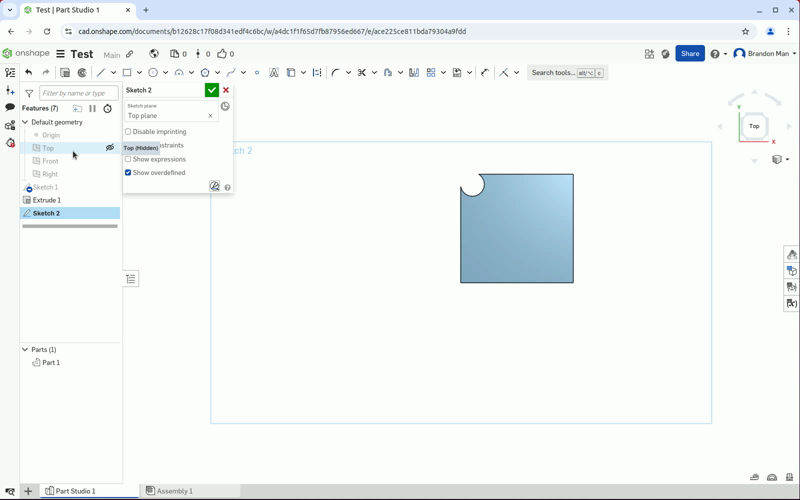
mouse_move(73, 352)
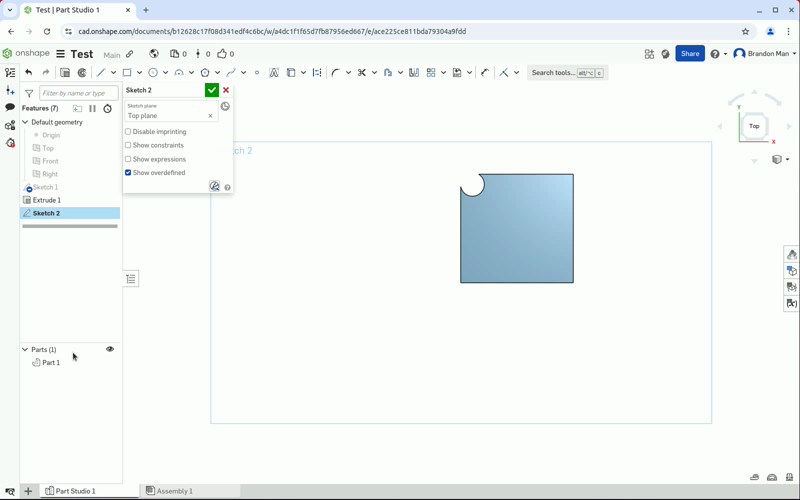
key(y)
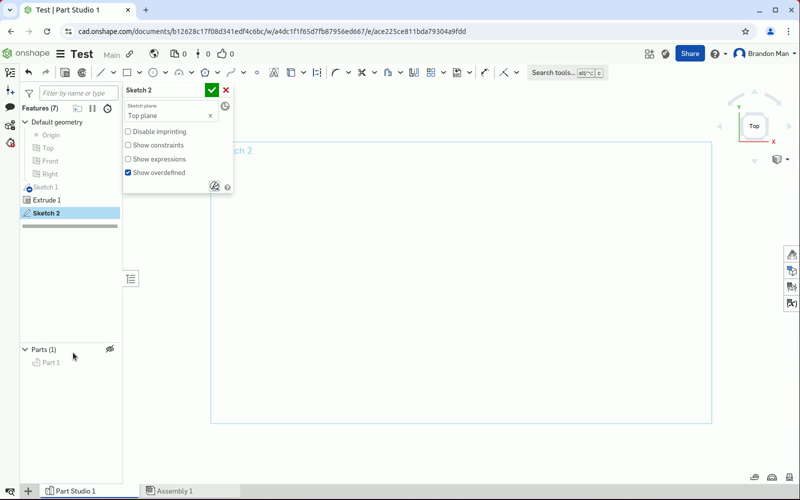
key(a)
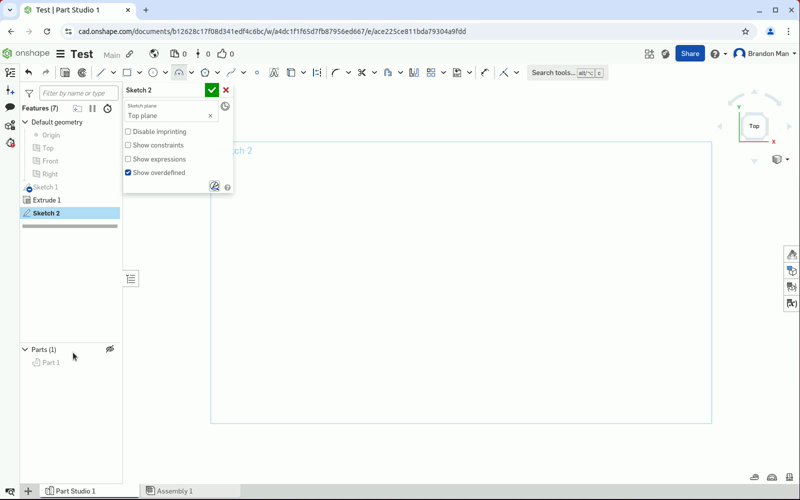
key_down(shift)
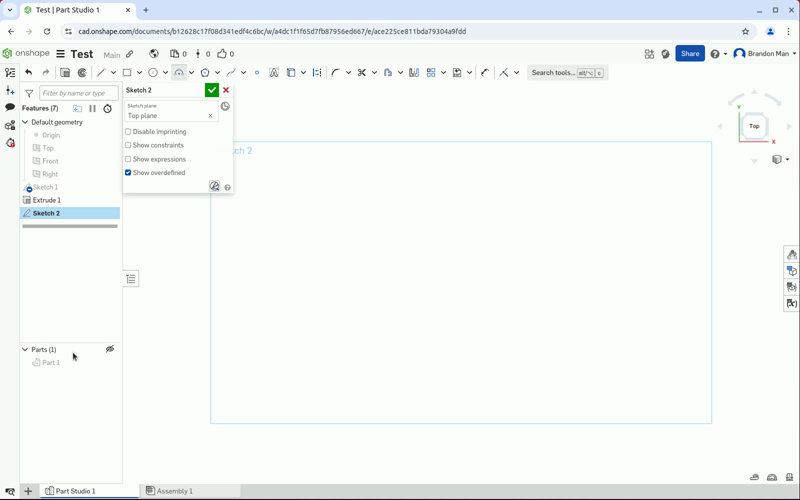
mouse_move(460, 180)
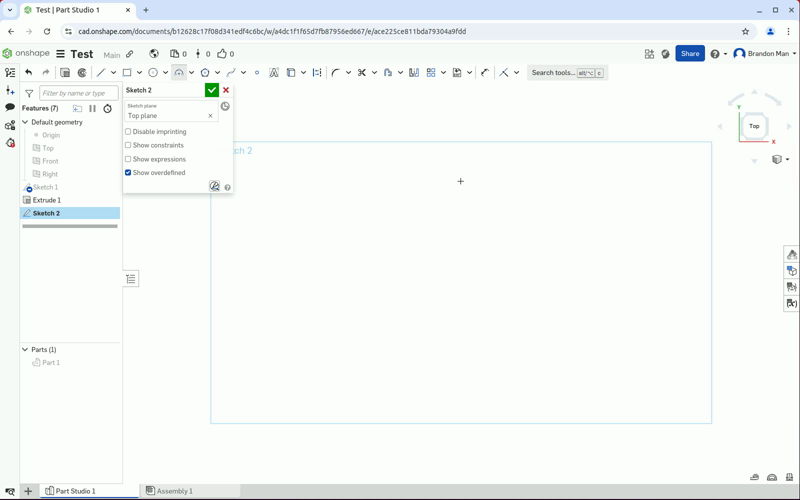
click(460, 180)
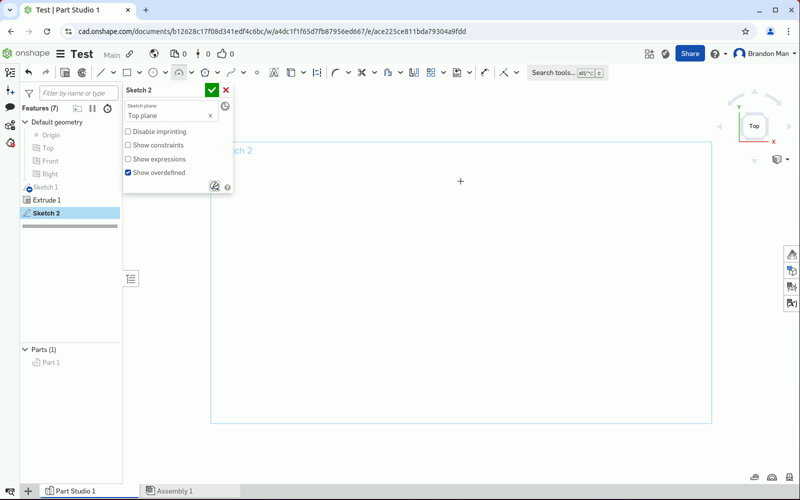
key_up(shift)
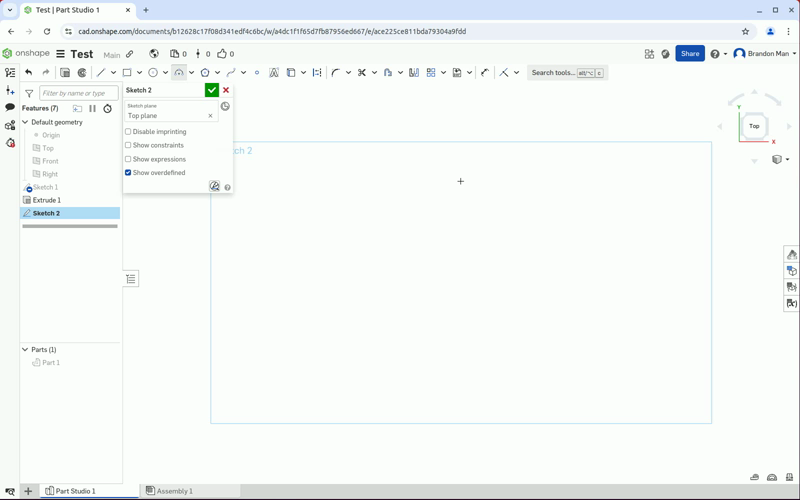
key_down(shift)
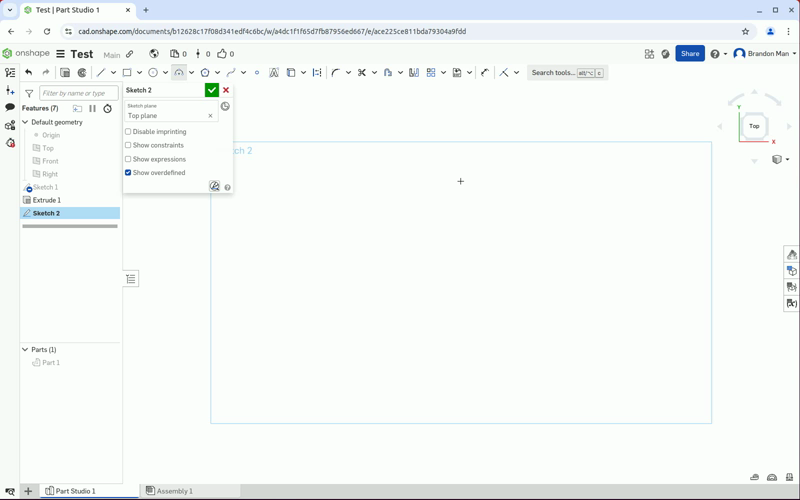
mouse_move(466, 172)
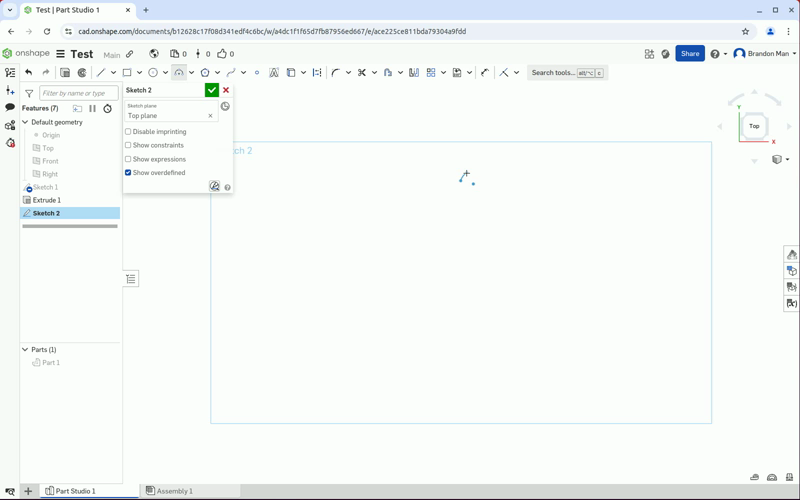
click(466, 172)
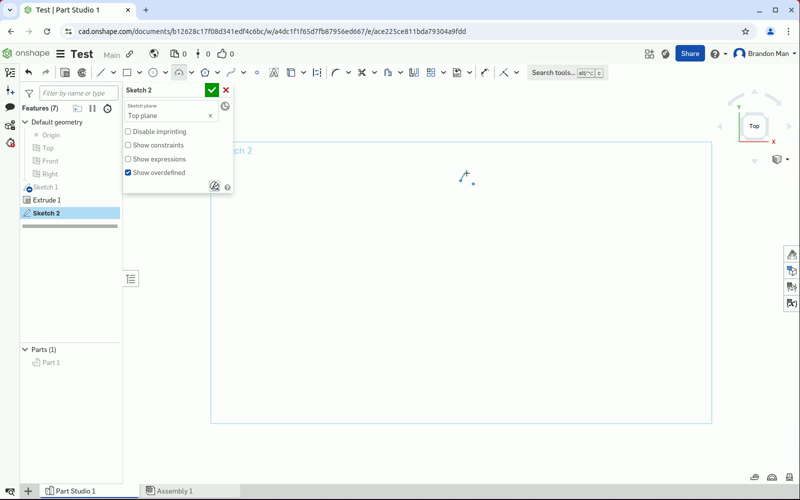
mouse_move(462, 176)
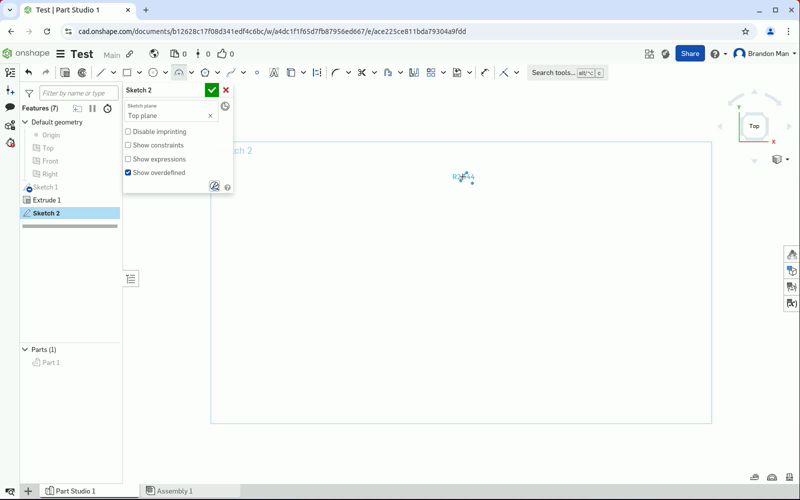
click(462, 176)
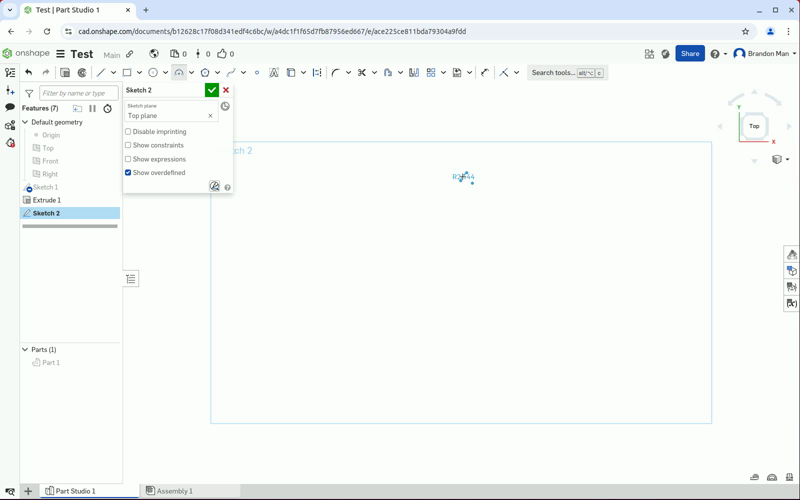
key_up(shift)
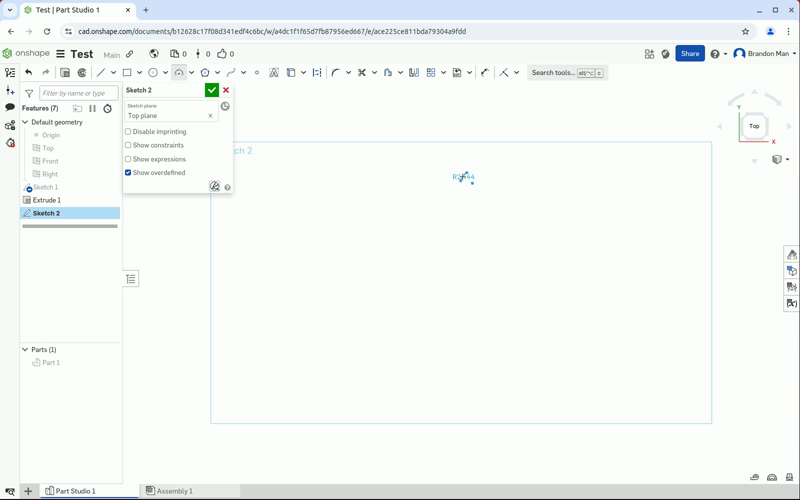
key(esc)
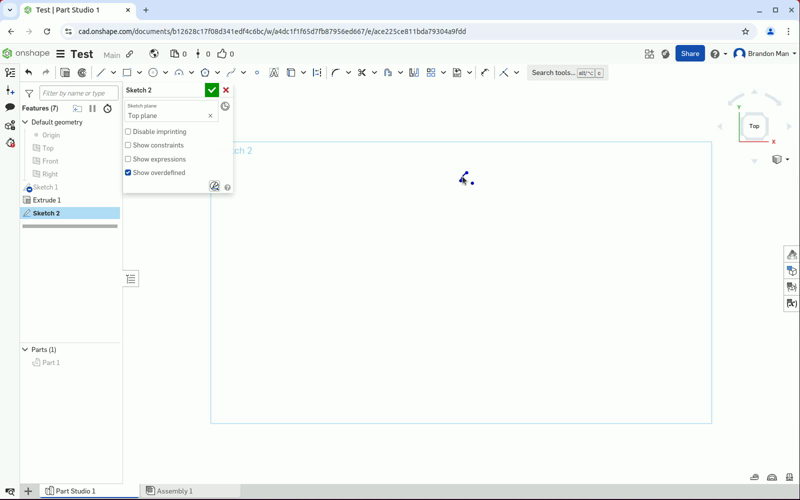
key(l)
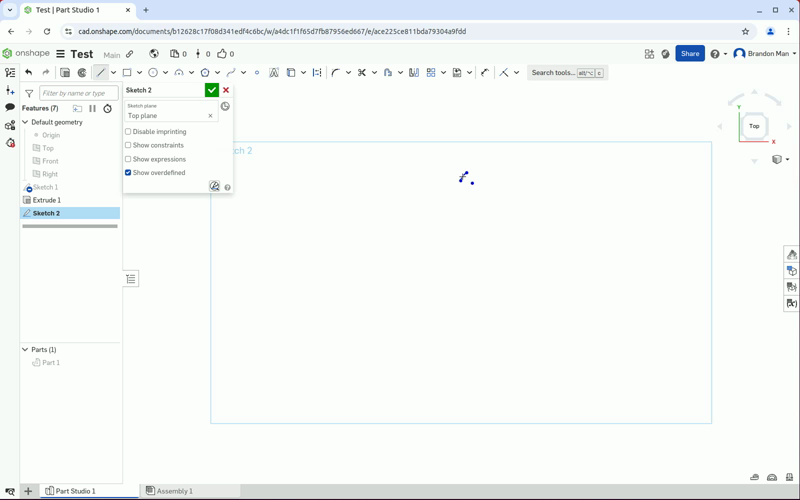
mouse_move(466, 172)
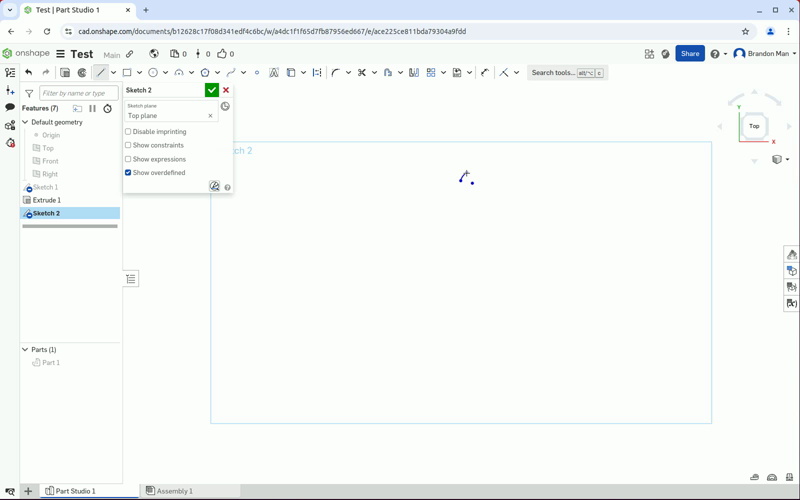
click(466, 172)
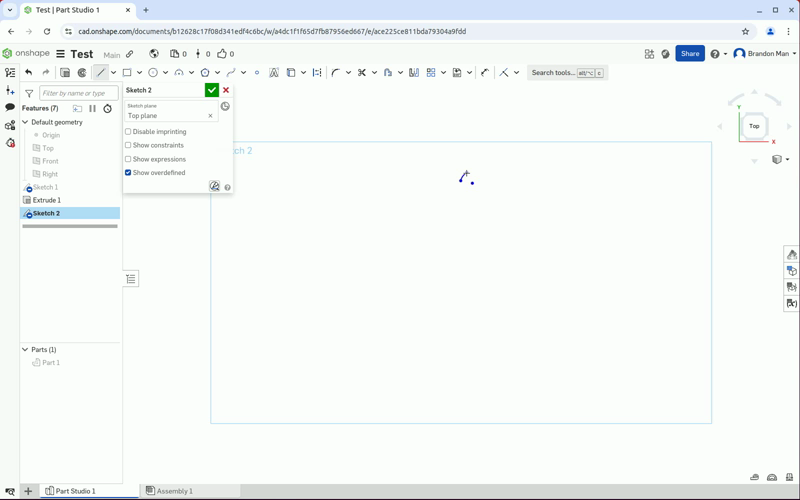
key_down(shift)
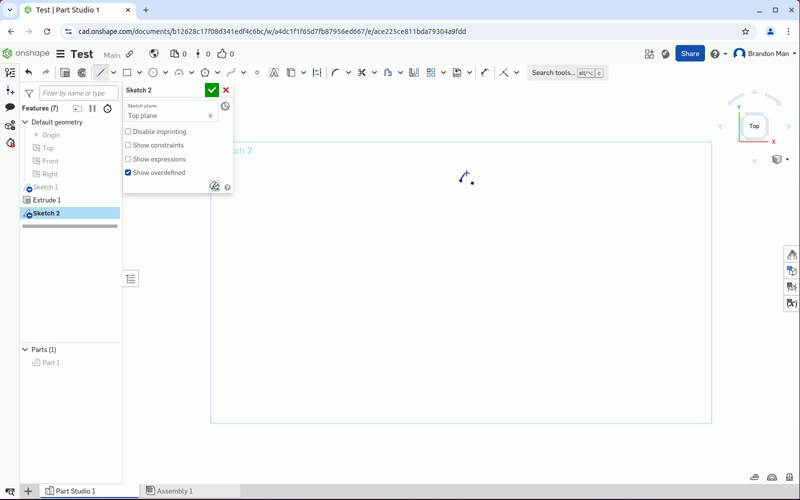
mouse_move(496, 172)
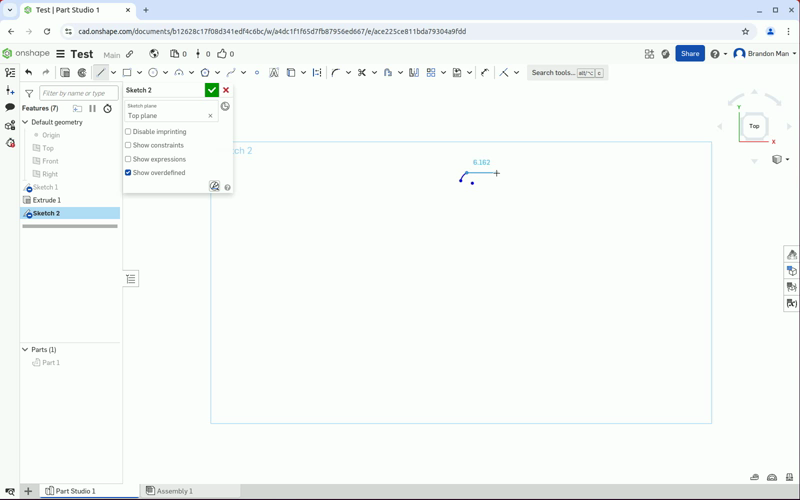
mouse_move(460, 172)
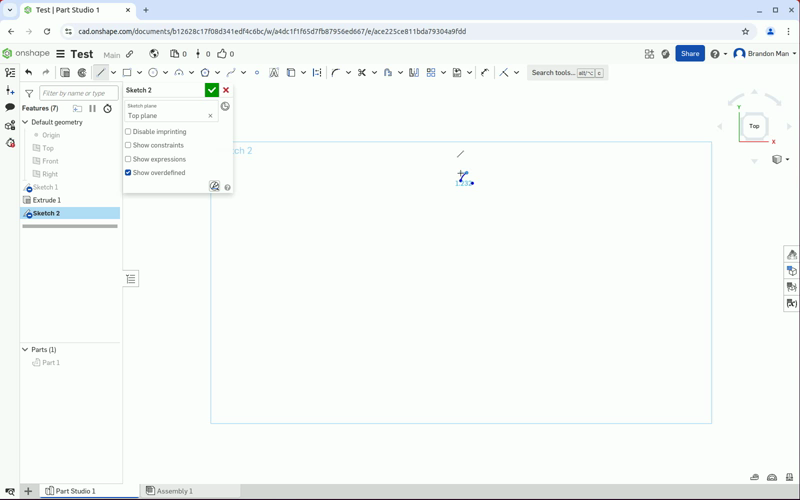
scroll(6)
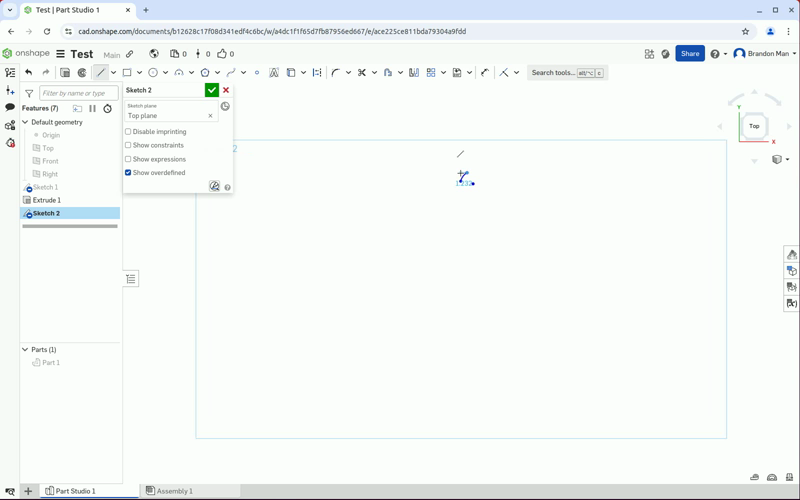
scroll(6)
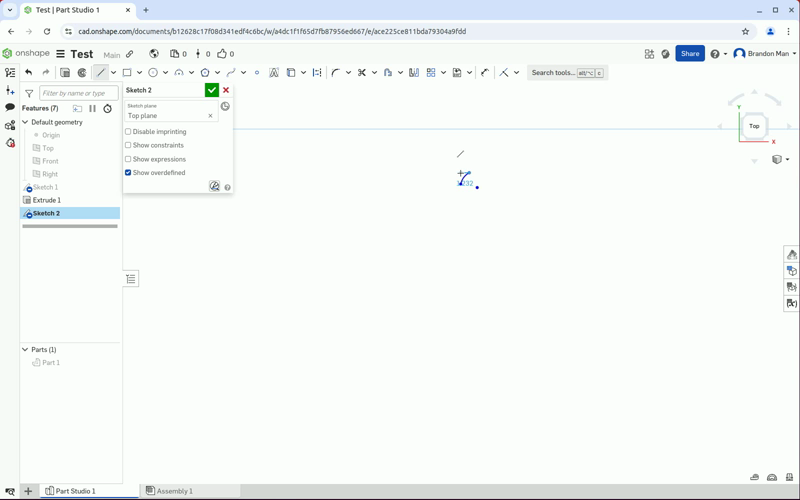
scroll(6)
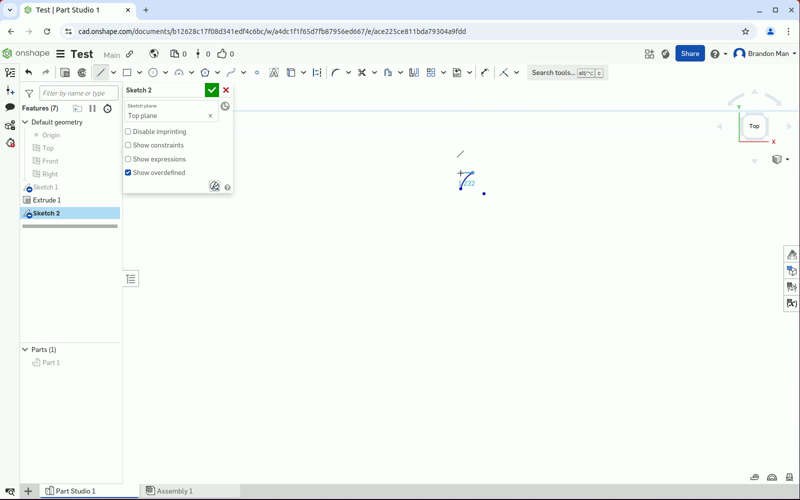
scroll(6)
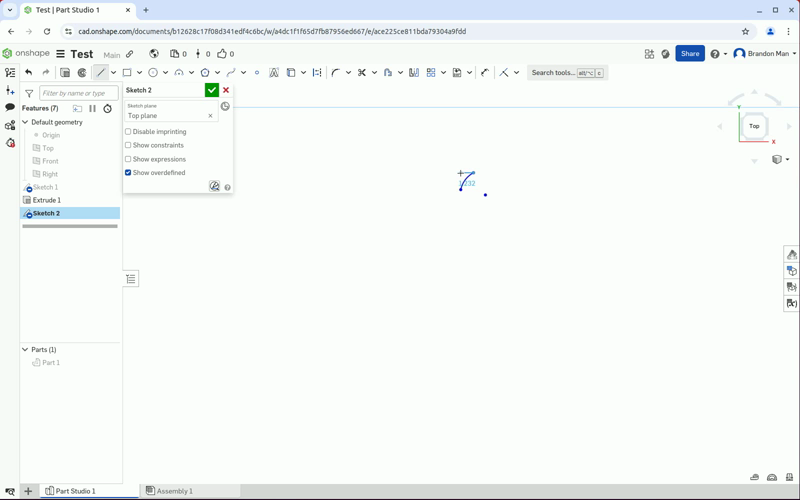
scroll(6)
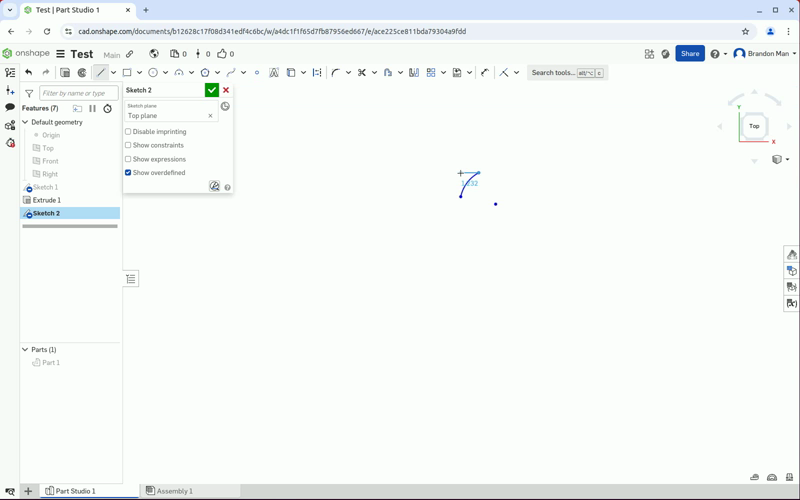
scroll(6)
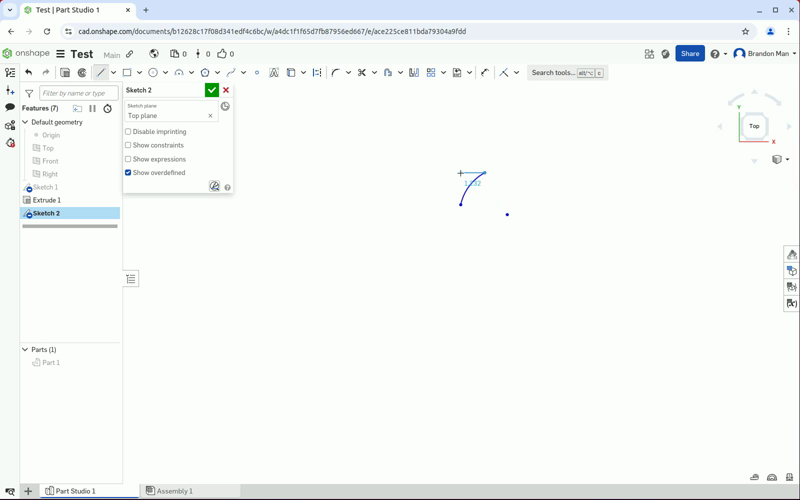
scroll(6)
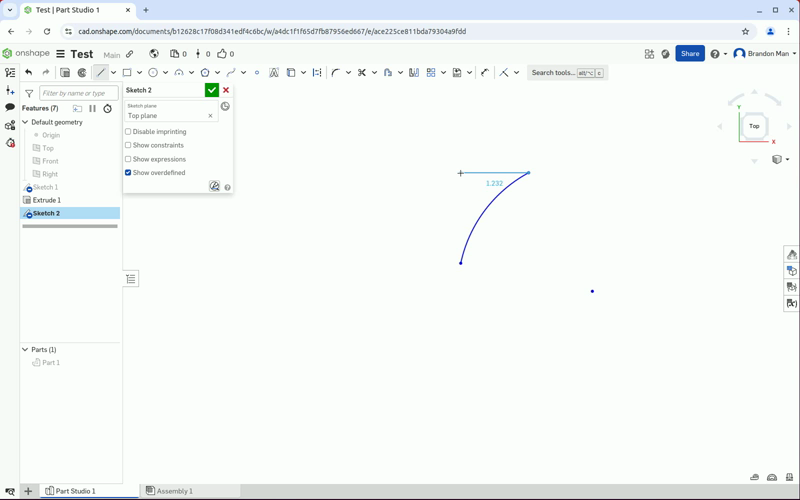
click(460, 172)
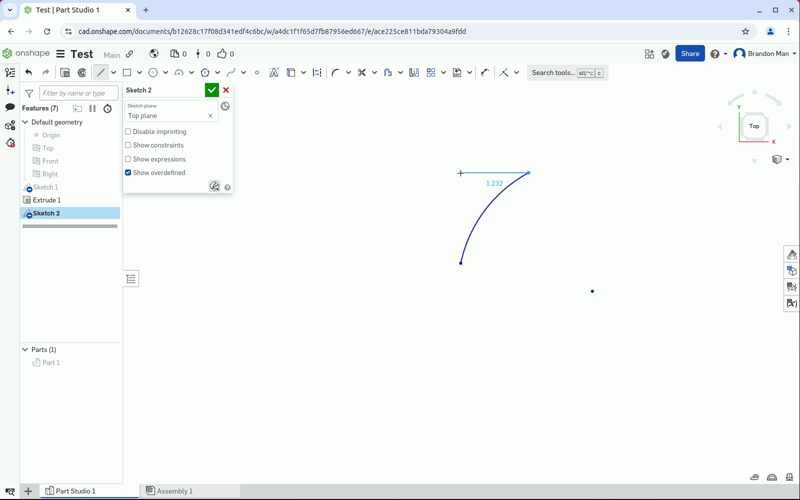
scroll(-6)
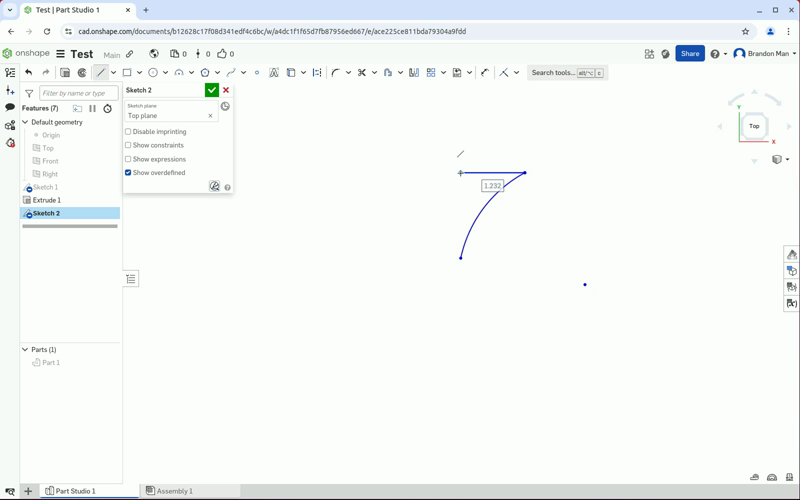
scroll(-6)
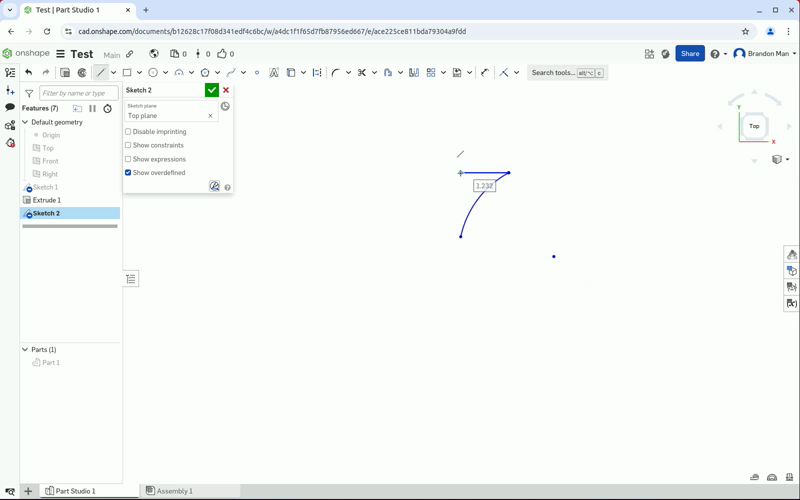
scroll(-6)
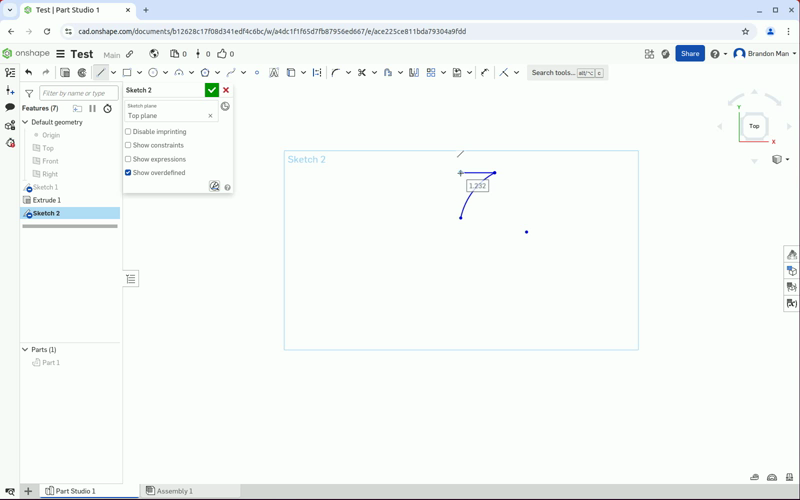
scroll(-6)
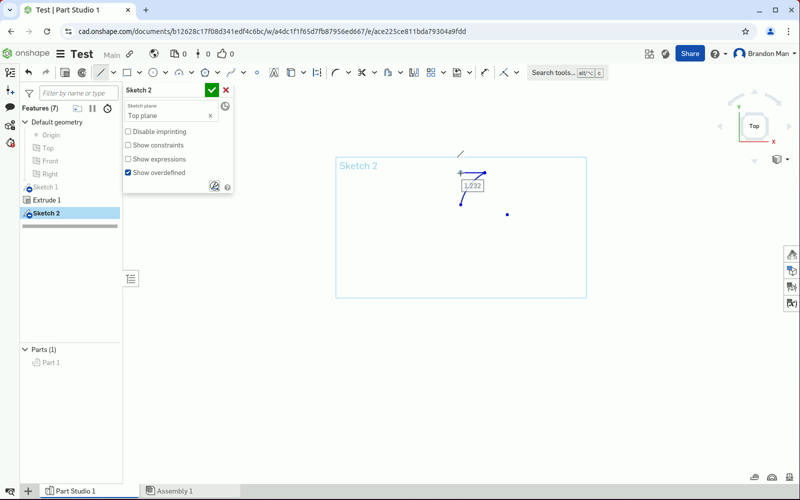
scroll(-6)
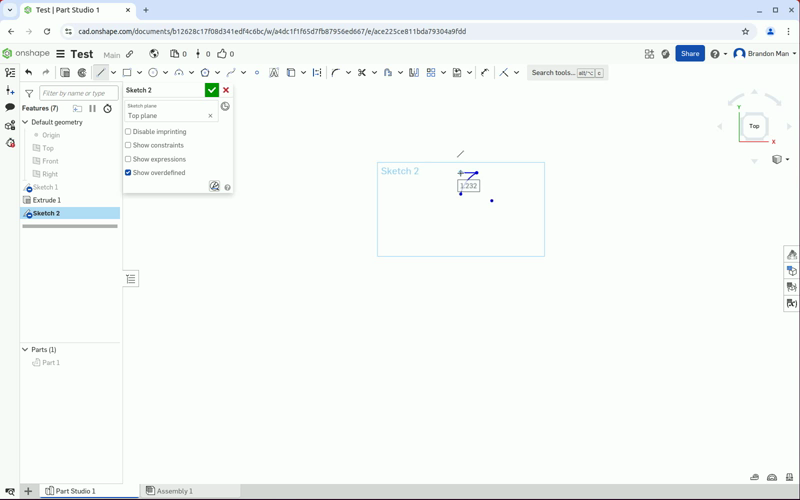
scroll(-6)
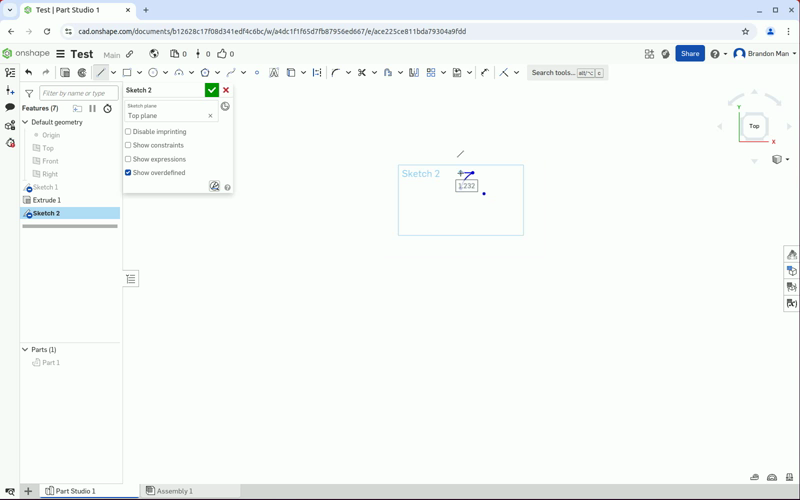
scroll(-6)
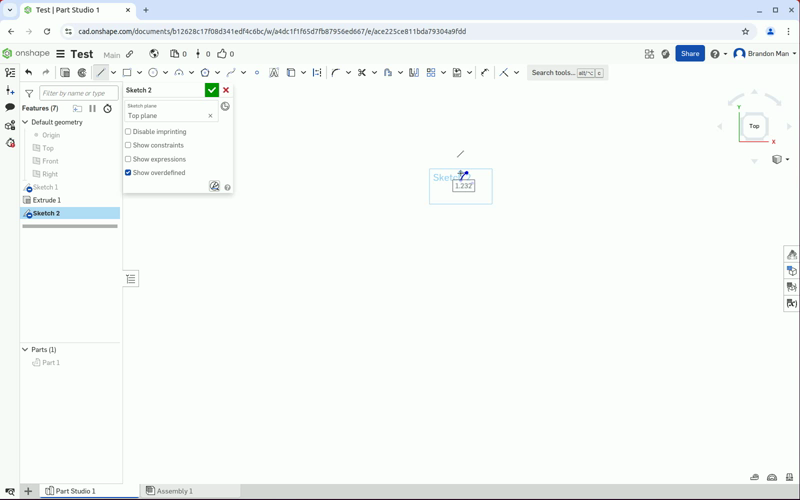
key_up(shift)
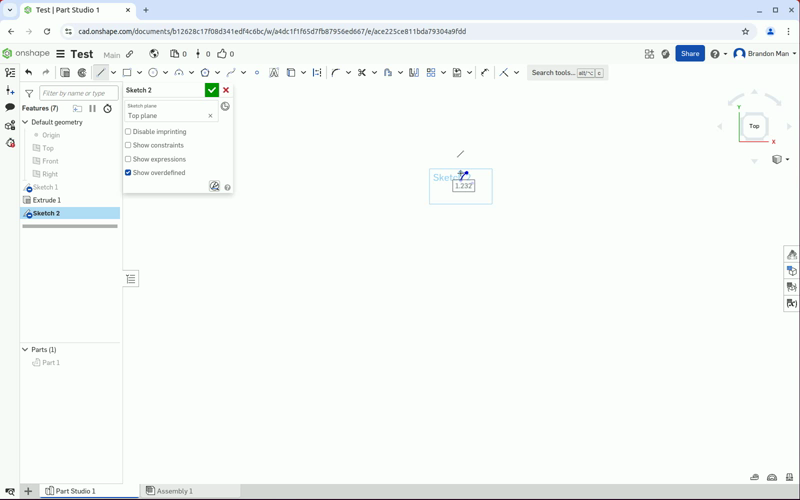
mouse_move(490, 172)
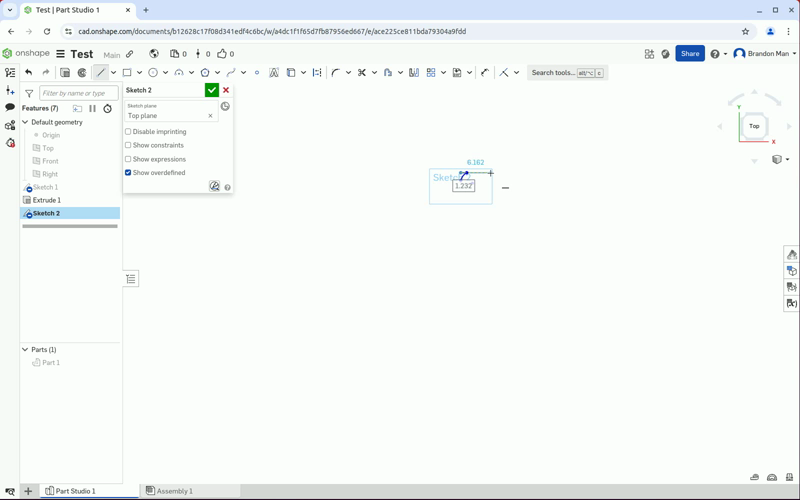
key_down(shift)
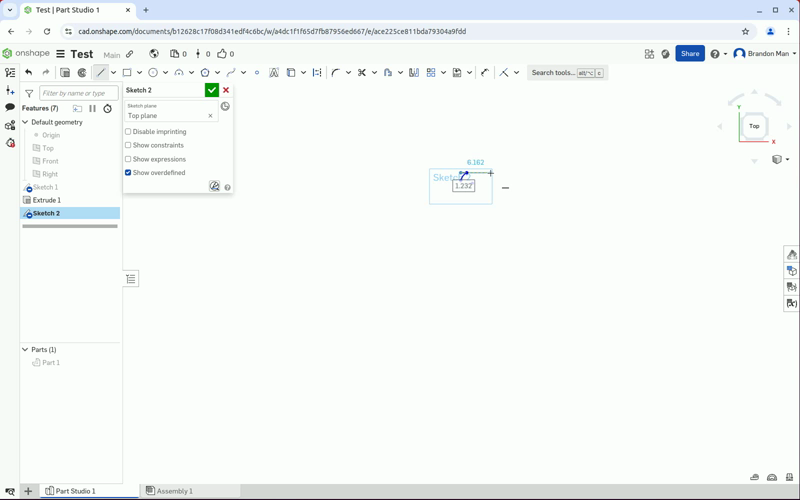
mouse_move(460, 180)
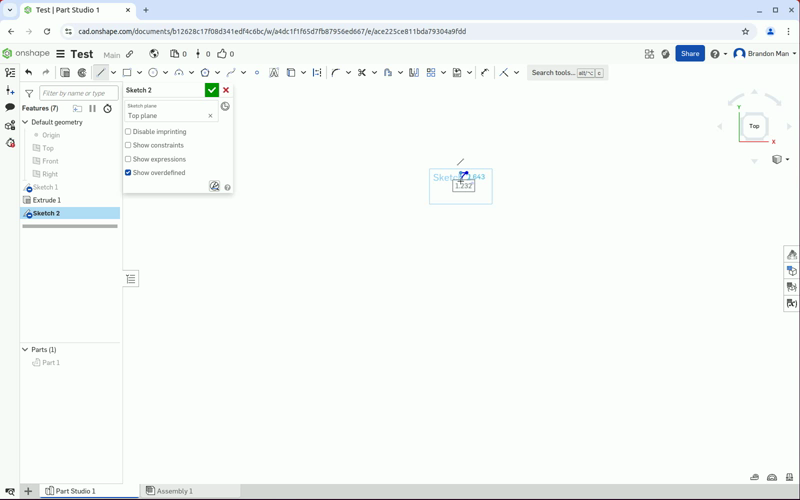
key_up(shift)
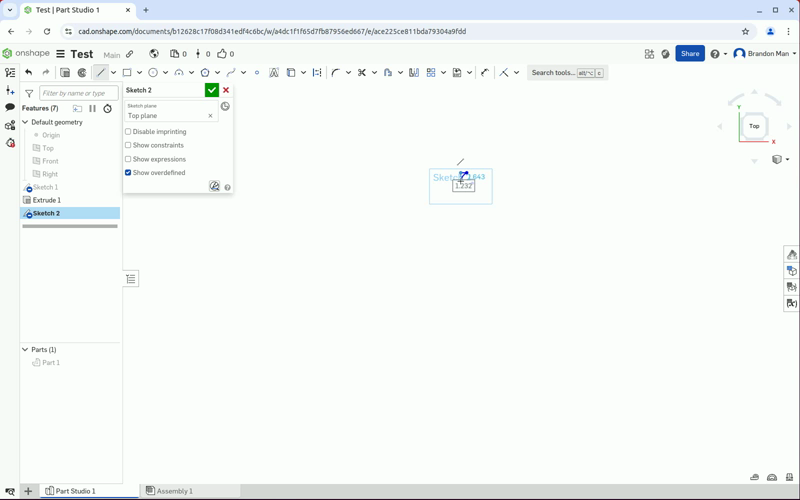
click(460, 180)
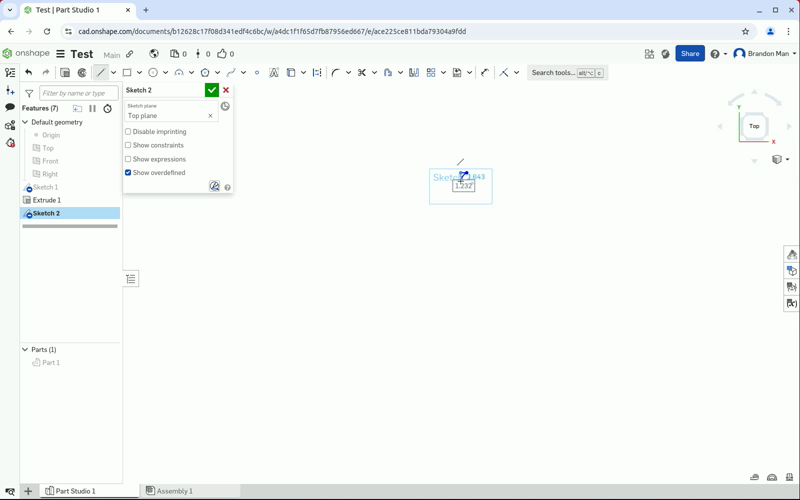
key(esc)
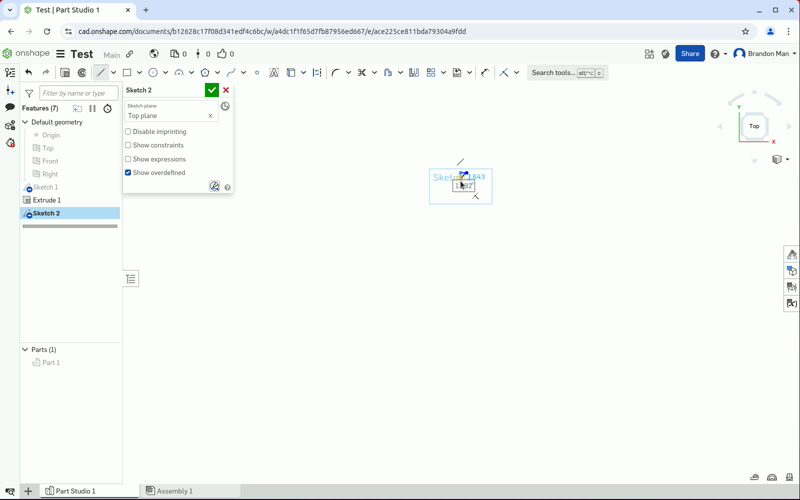
mouse_move(461, 178)
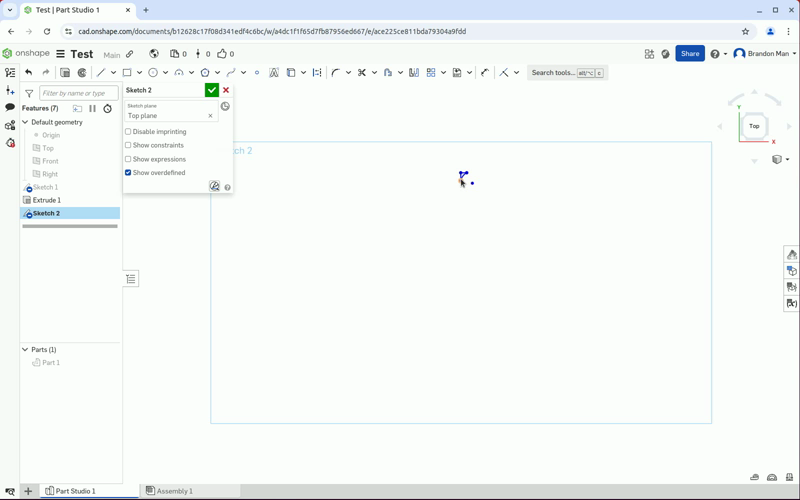
scroll(6)
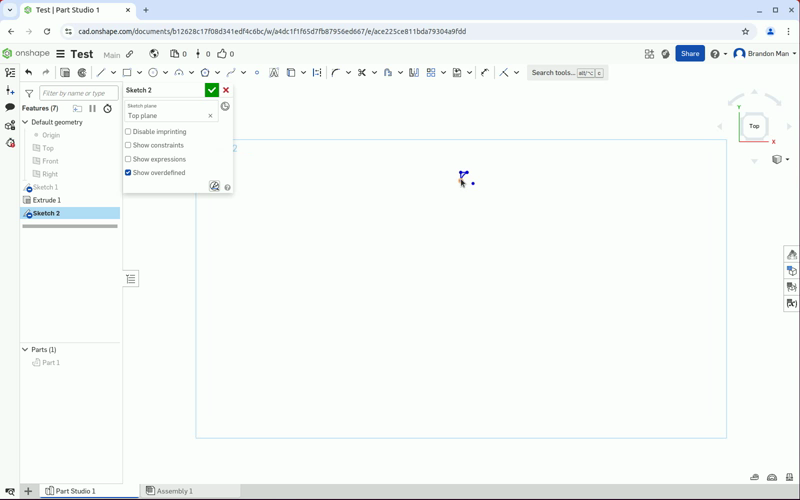
scroll(6)
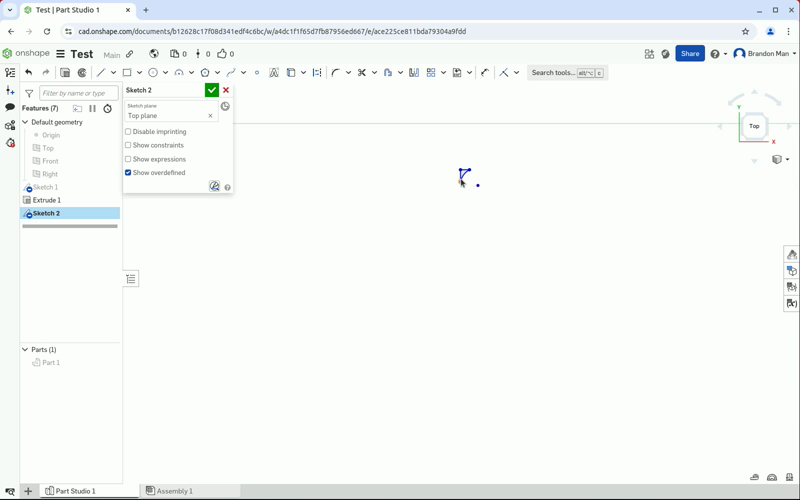
scroll(6)
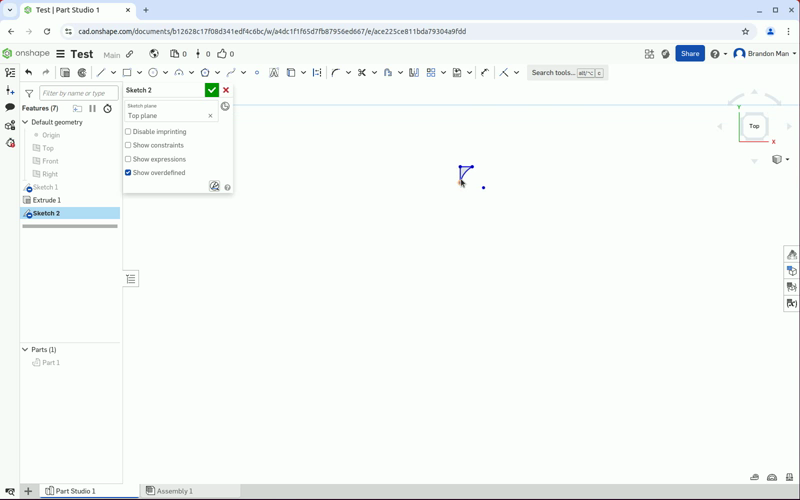
scroll(6)
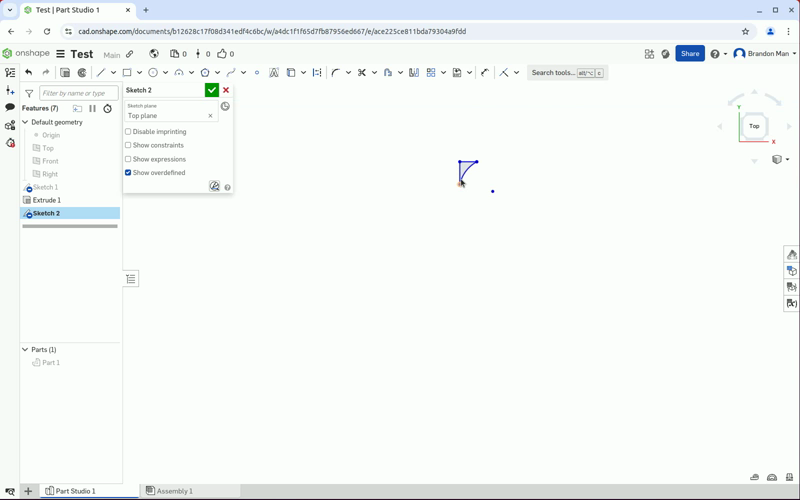
scroll(6)
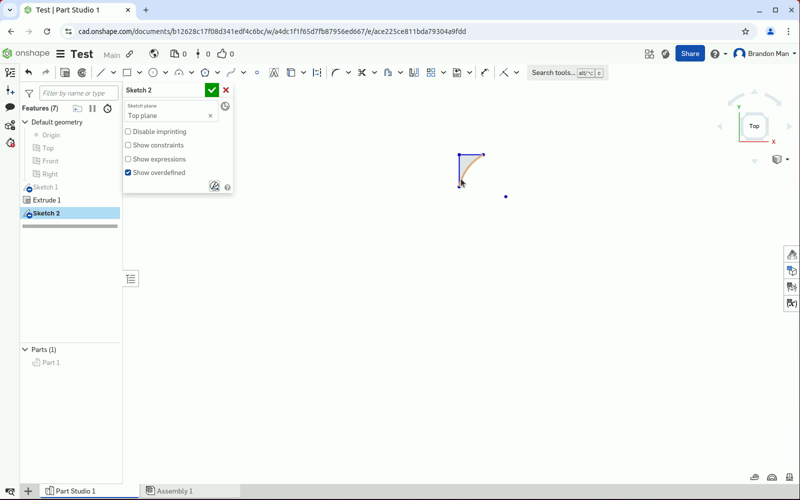
scroll(6)
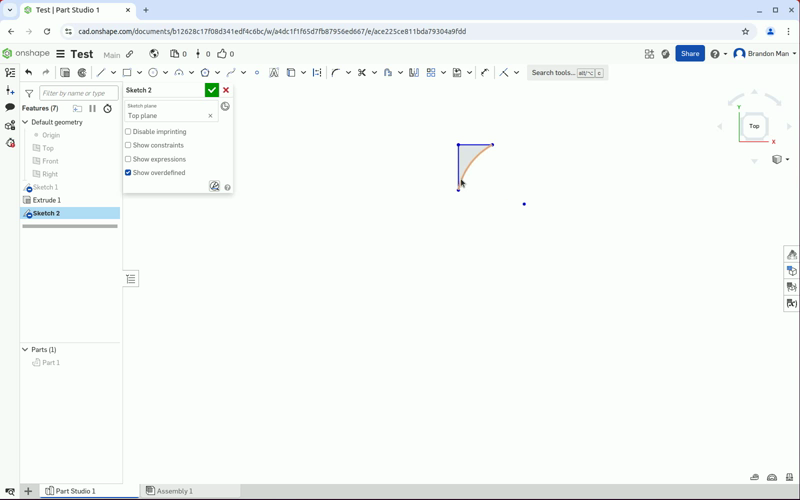
scroll(6)
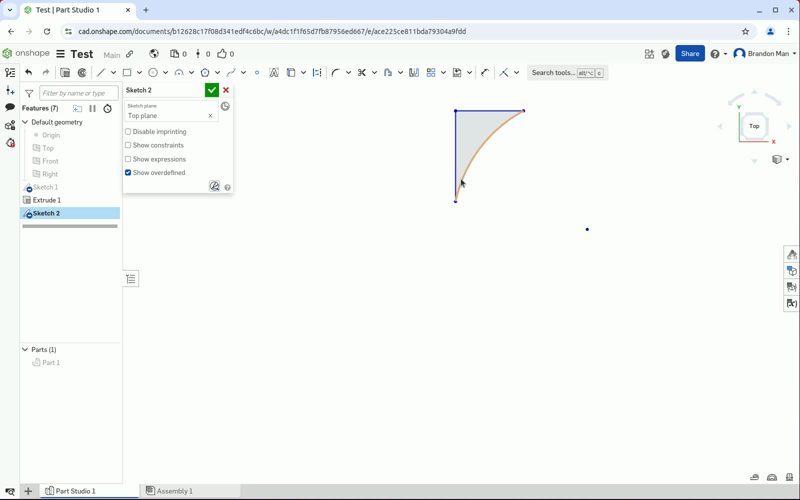
click(461, 178)
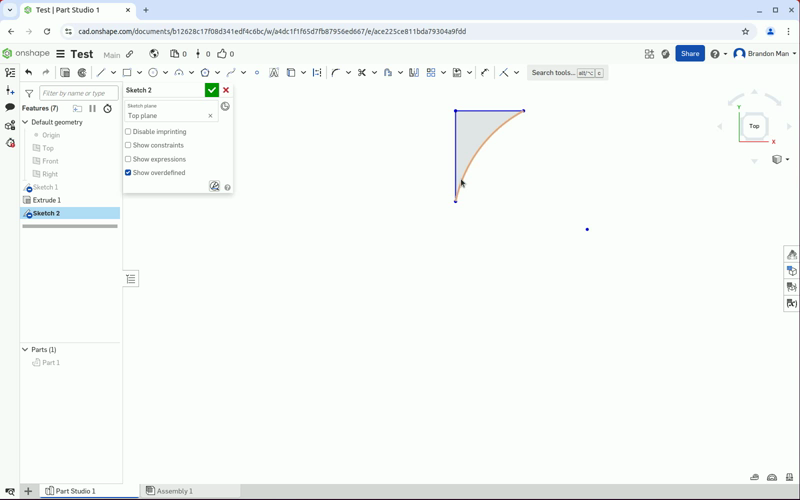
scroll(-6)
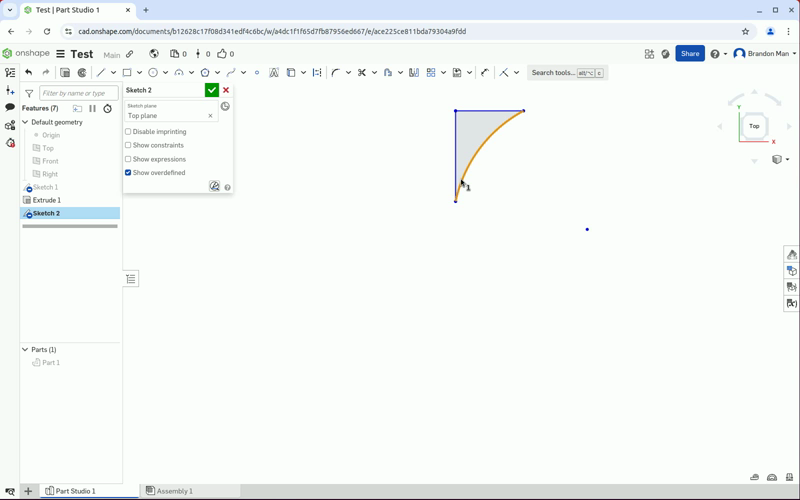
scroll(-6)
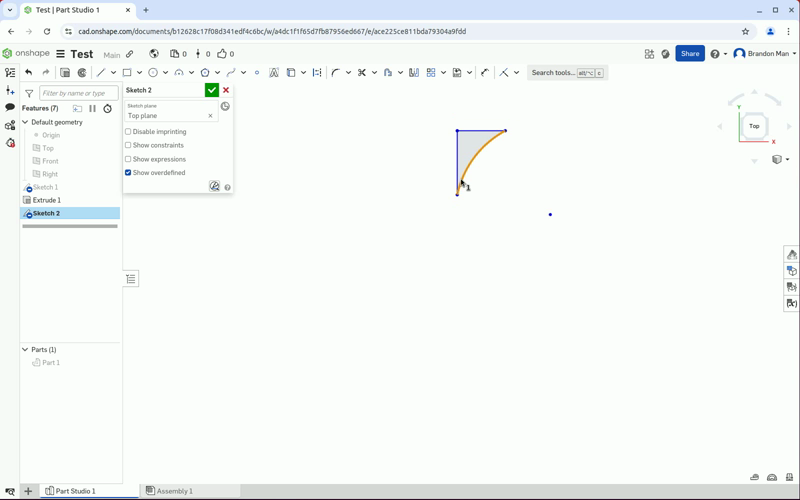
scroll(-6)
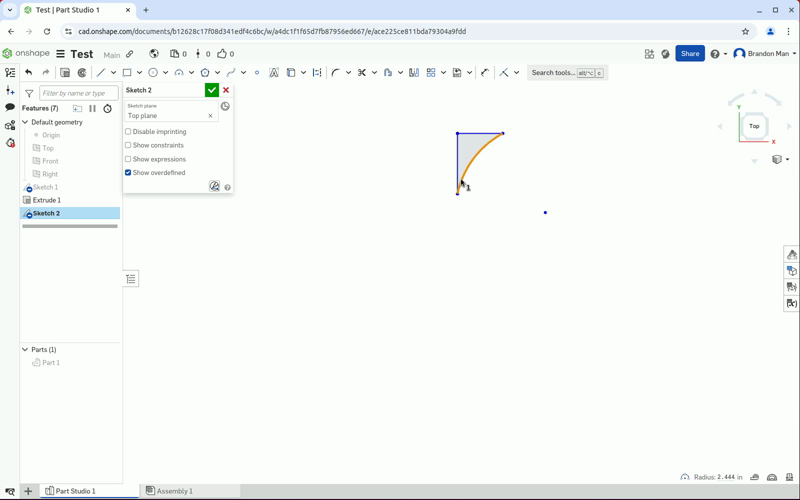
scroll(-6)
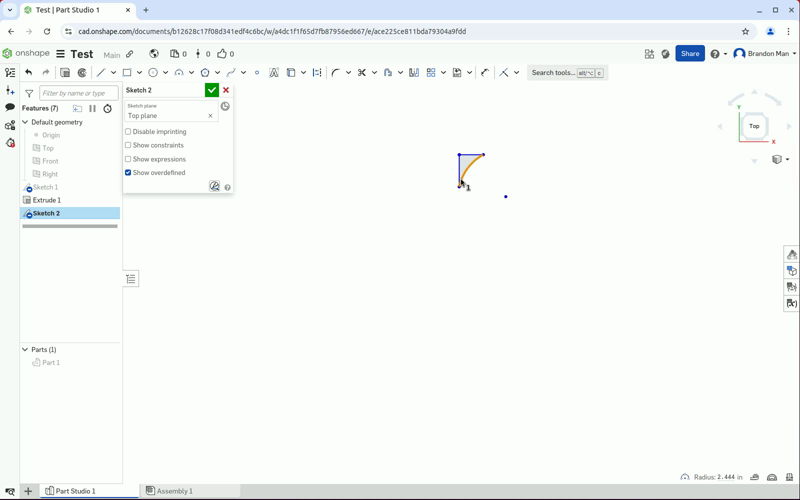
scroll(-6)
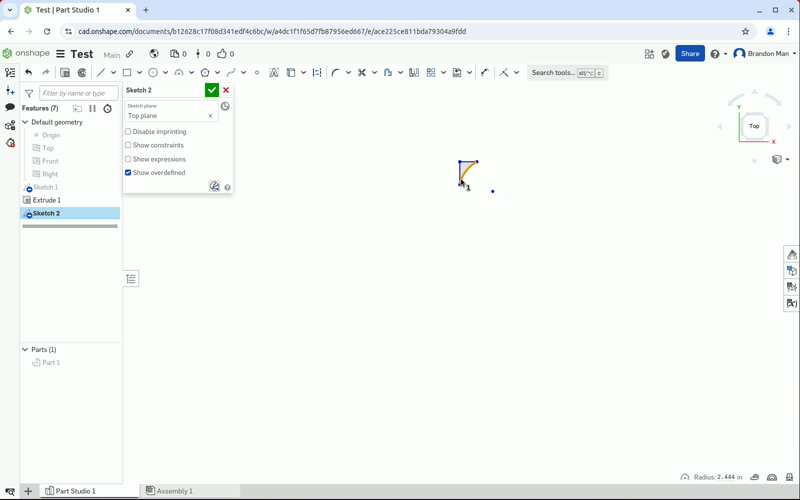
scroll(-6)
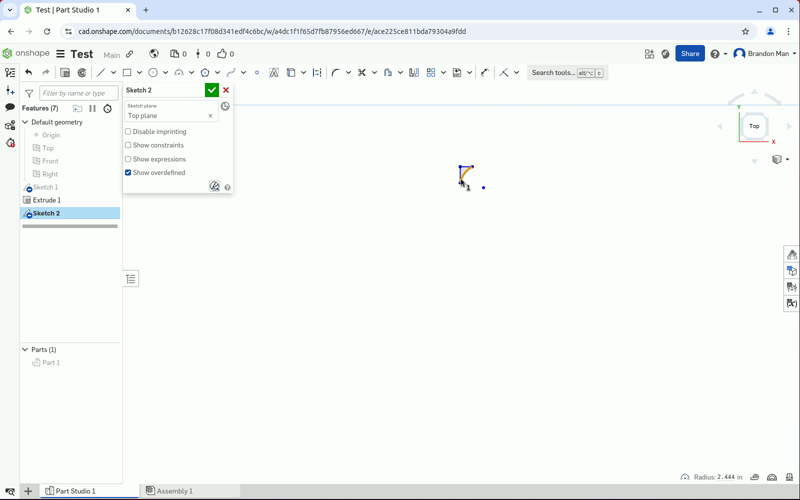
scroll(-6)
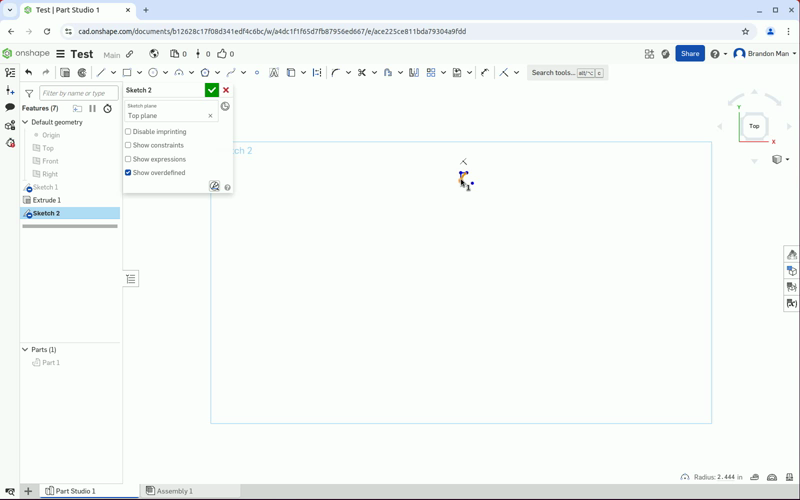
mouse_move(73, 352)
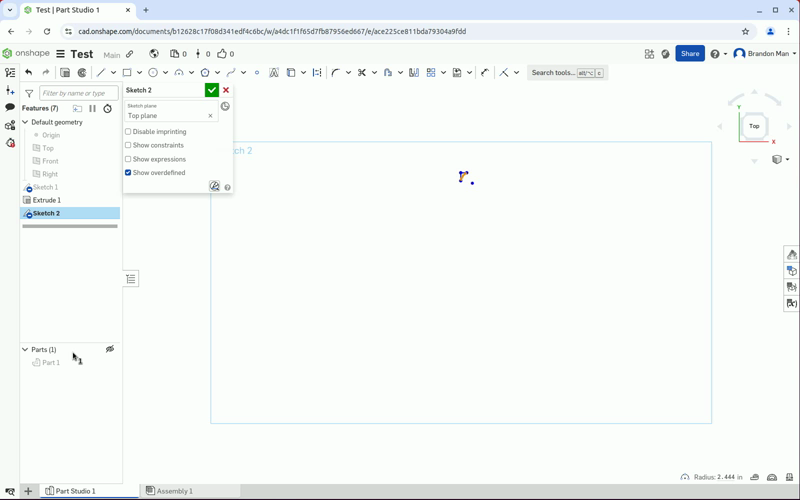
key(shift+y)
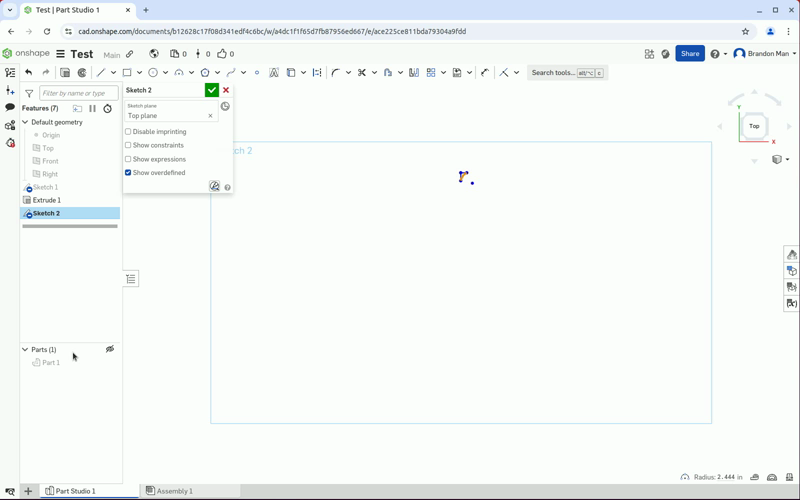
key(shift+e)
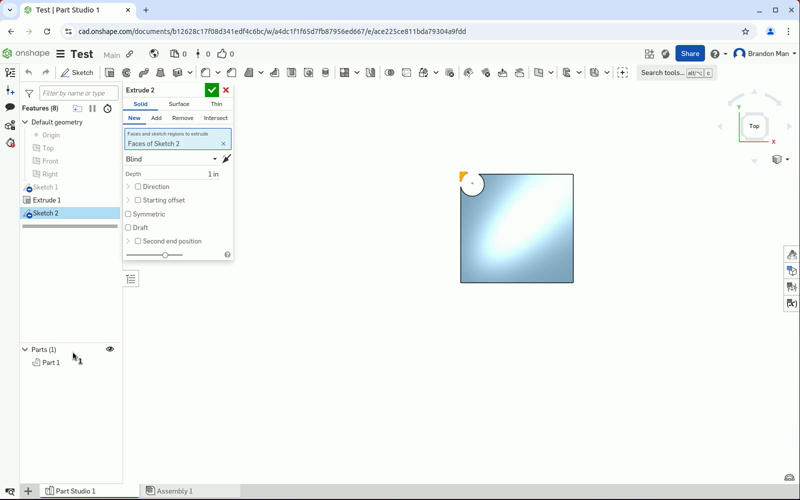
mouse_move(143, 106)
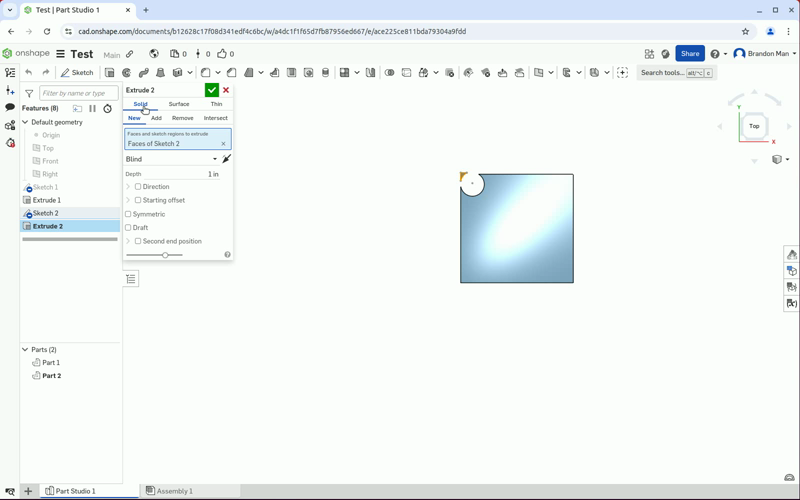
click(143, 106)
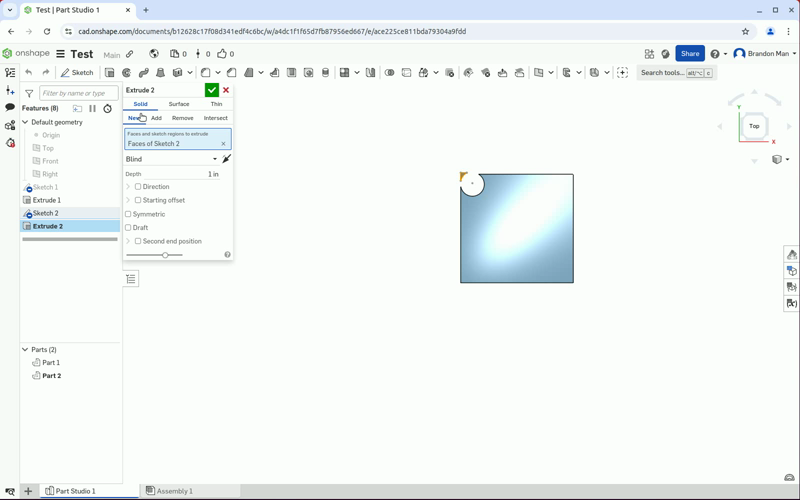
mouse_move(137, 120)
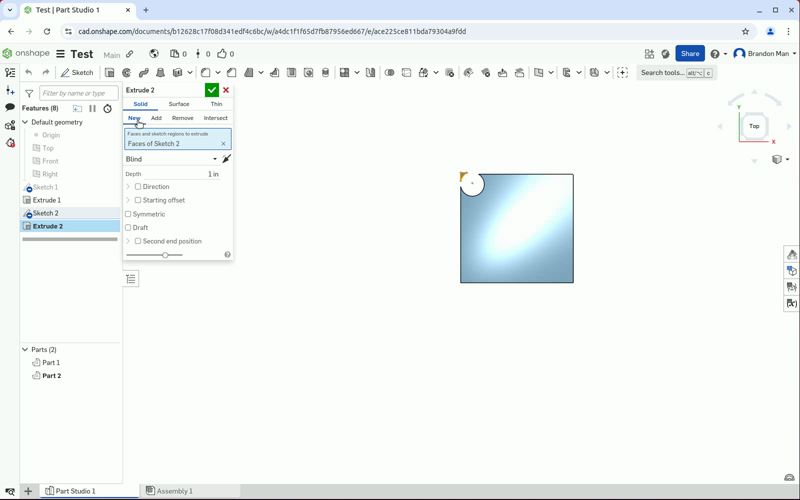
click(137, 120)
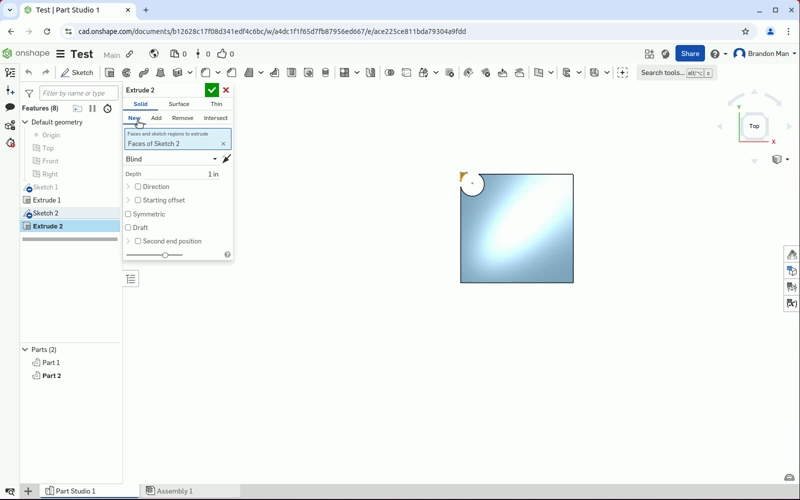
key(tab, 4)
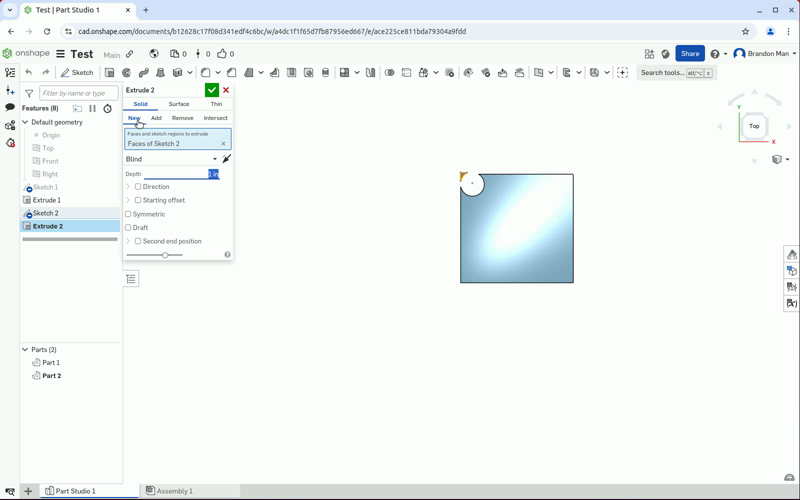
text(20.942)
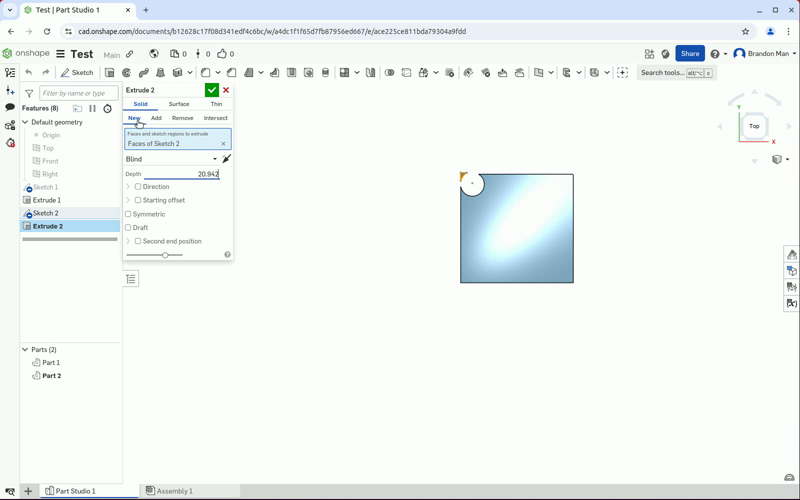
key(enter)
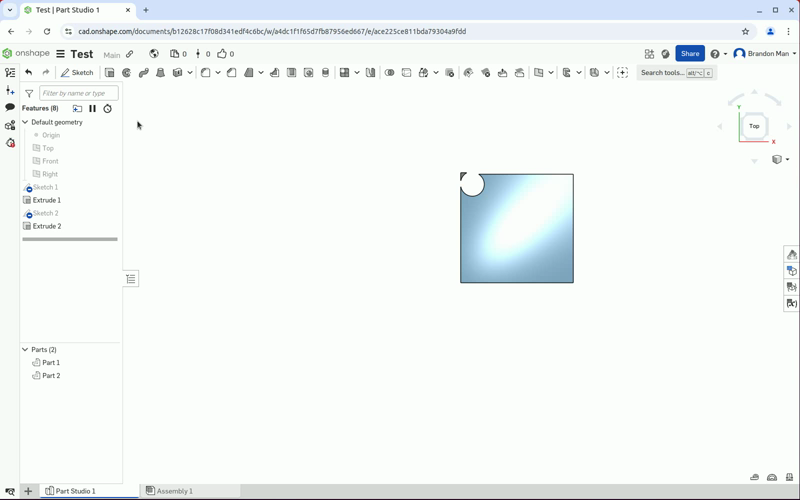
key(shift+h)
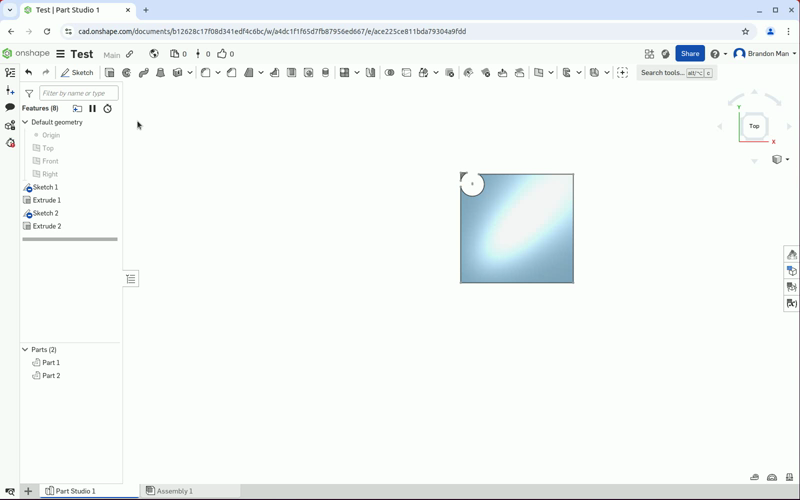
key(shift+h)
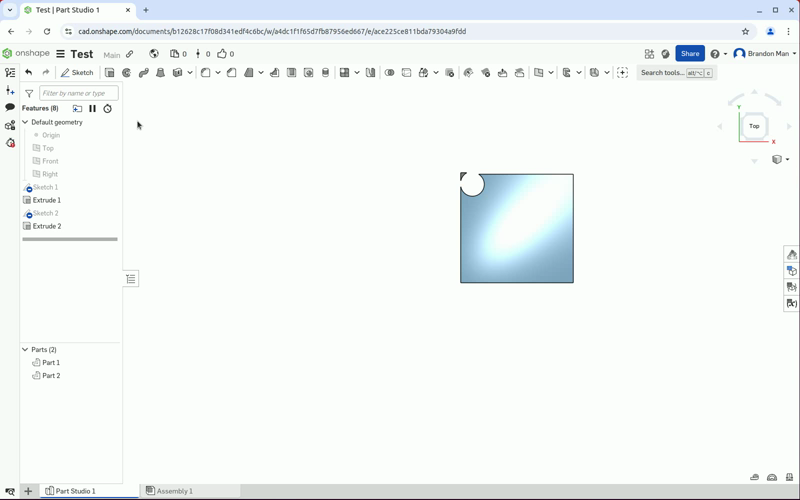
mouse_move(73, 189)
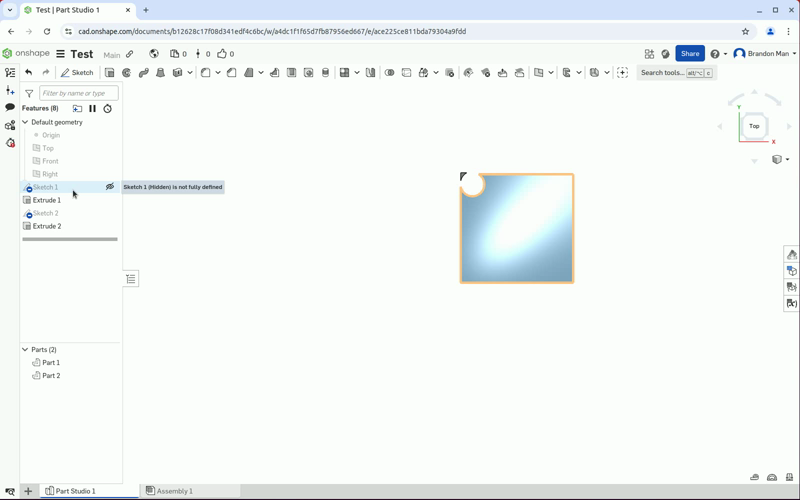
click(73, 189)
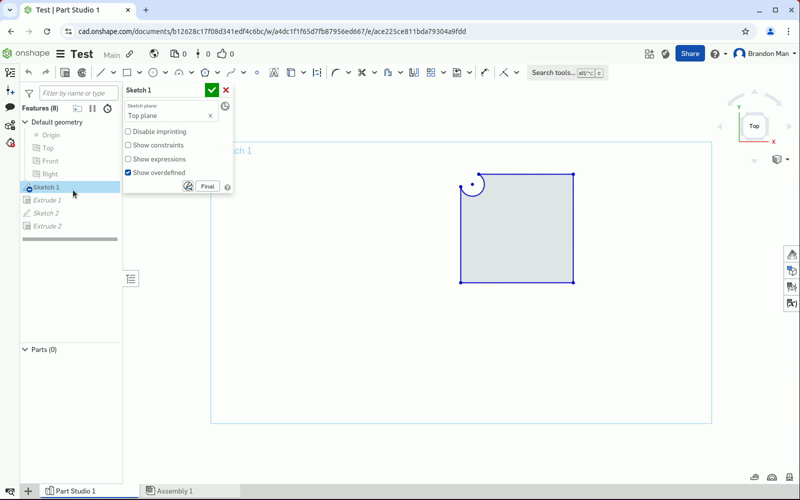
mouse_move(229, 92)
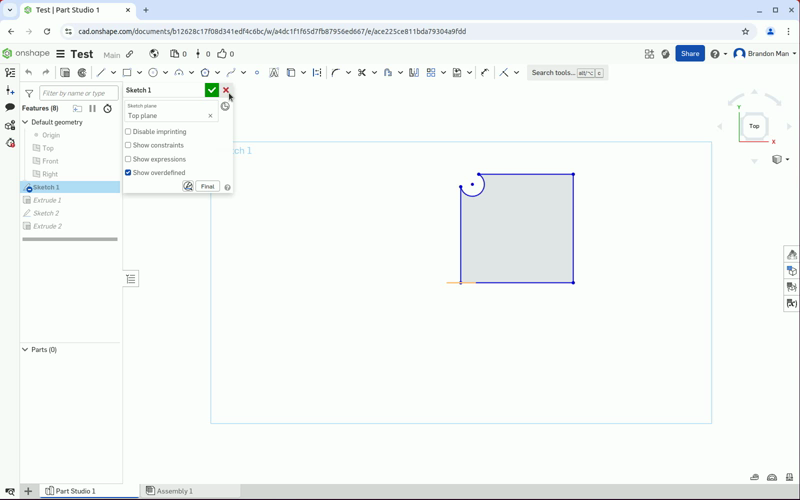
click(229, 92)
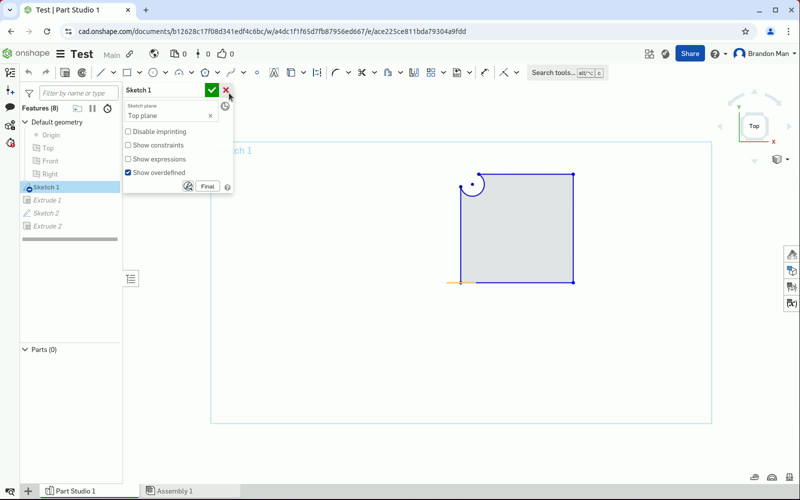
key(shift+s)
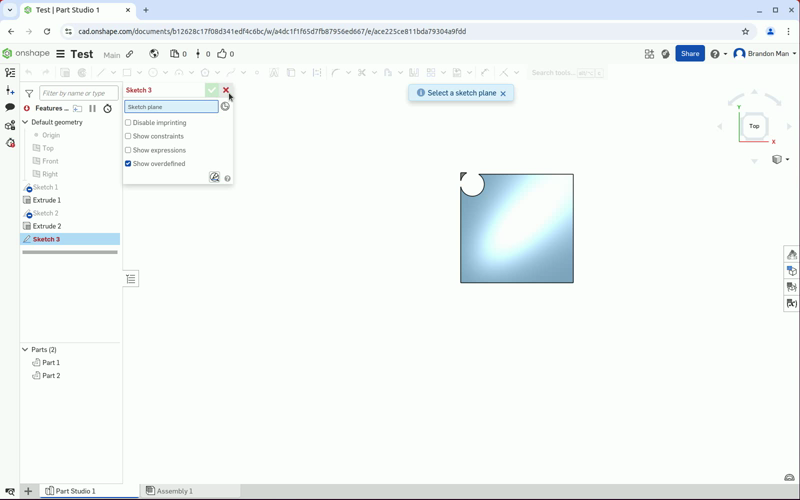
mouse_move(73, 150)
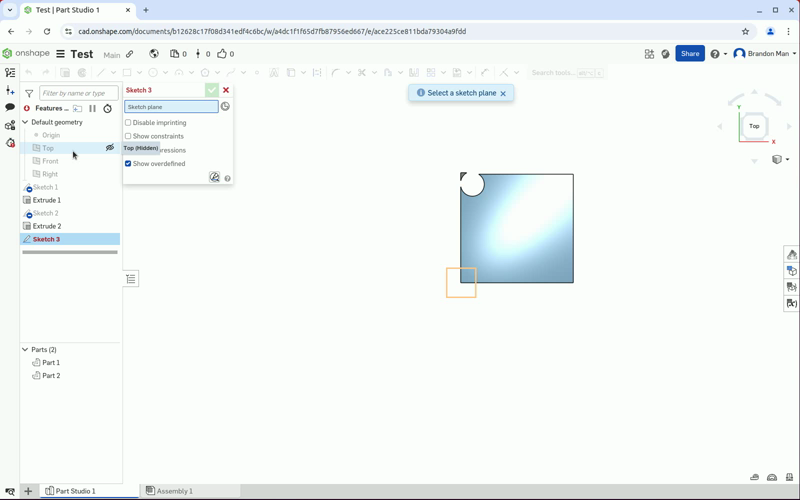
click(73, 150)
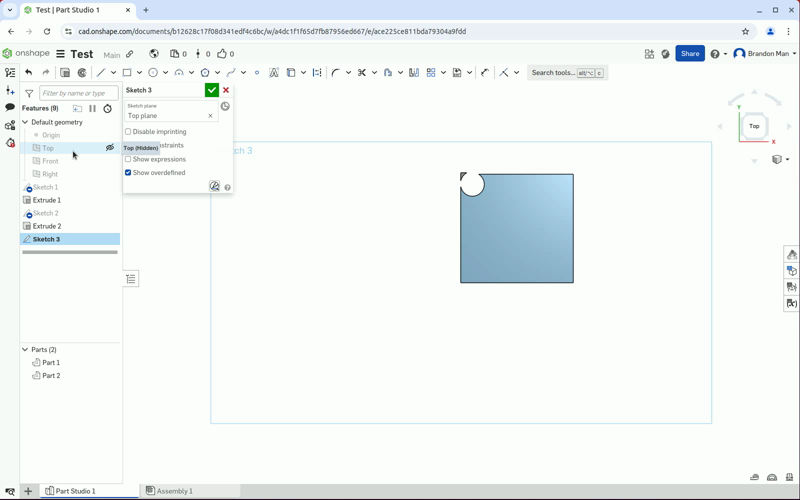
mouse_move(73, 352)
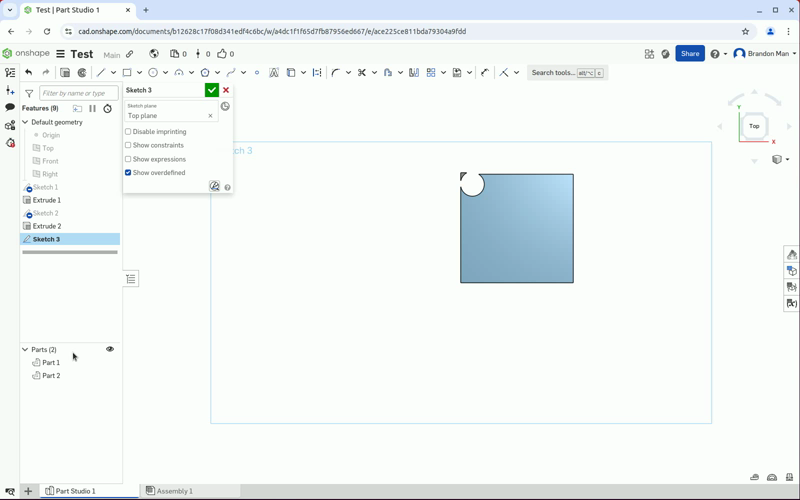
key(y)
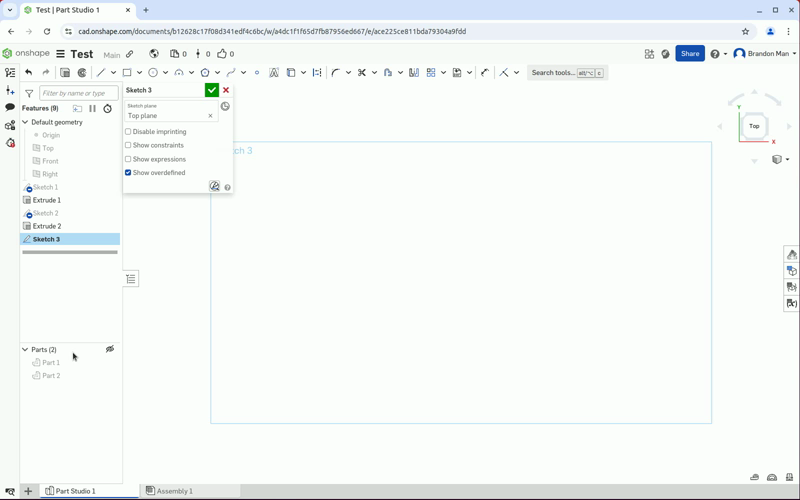
key(l)
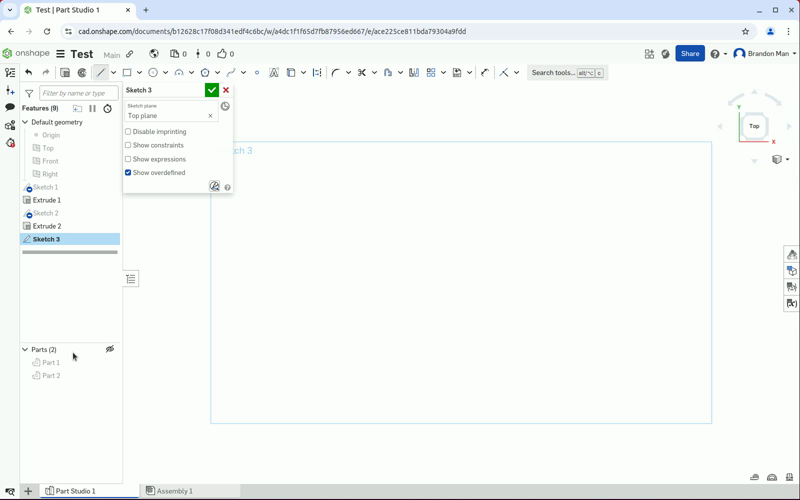
key_down(shift)
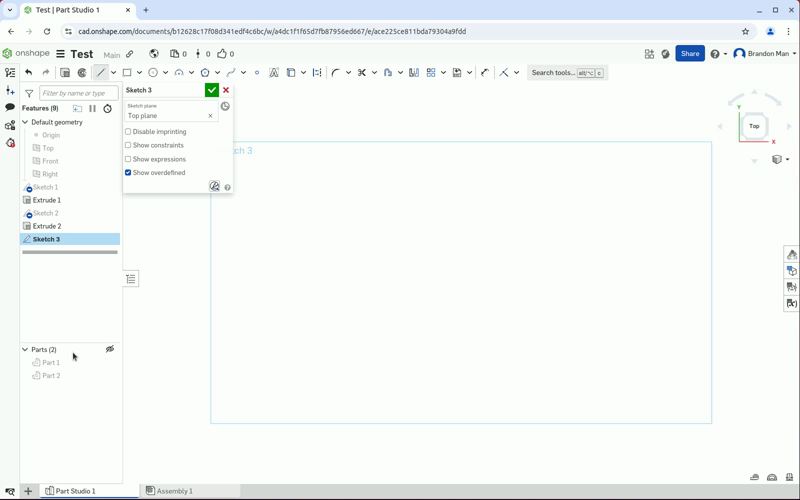
mouse_move(466, 174)
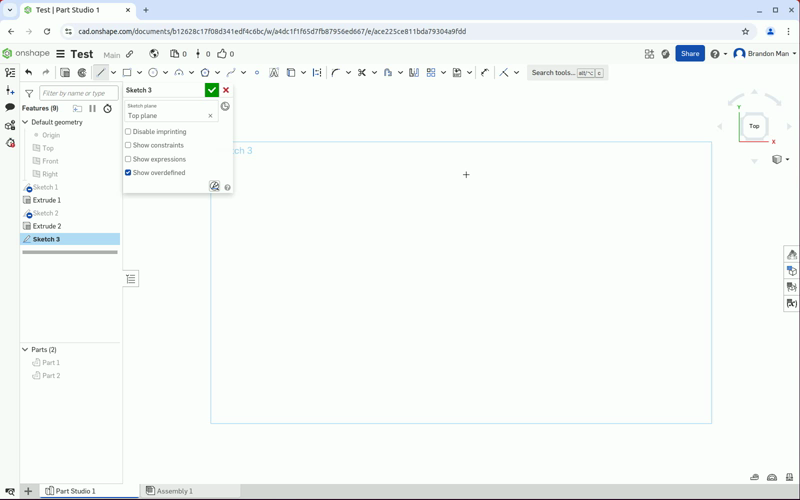
click(466, 174)
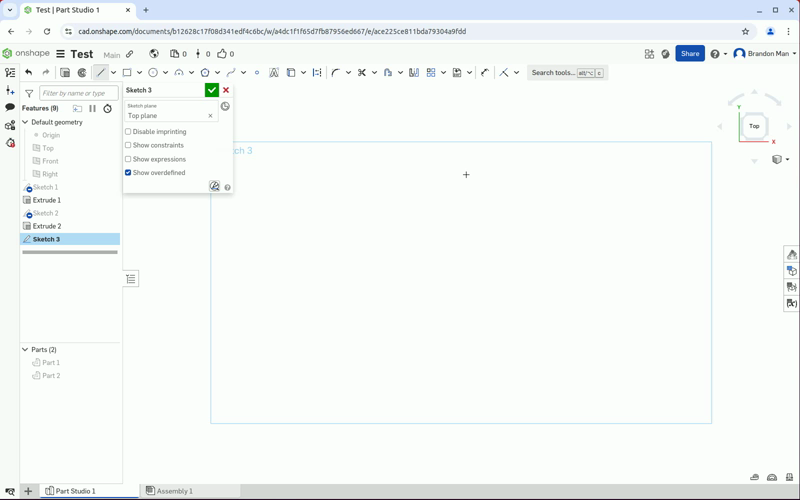
key_up(shift)
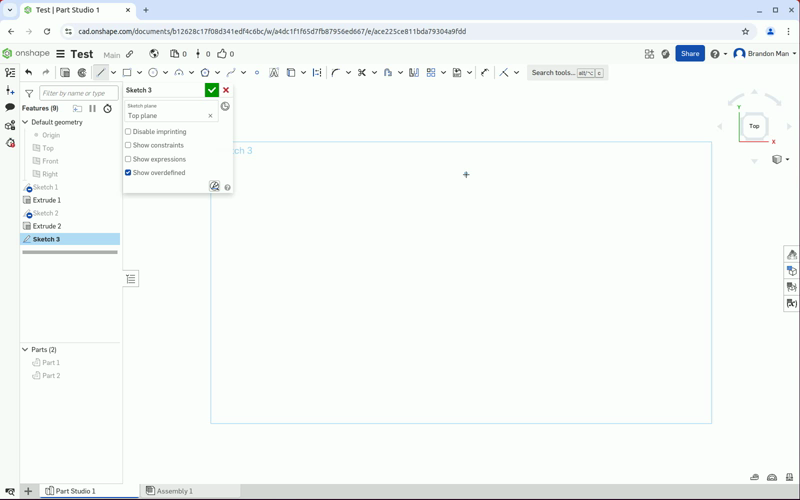
key_down(shift)
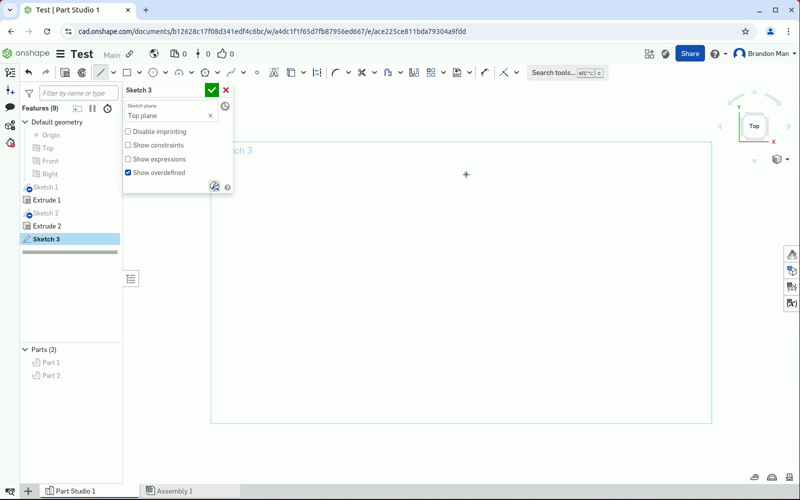
mouse_move(496, 174)
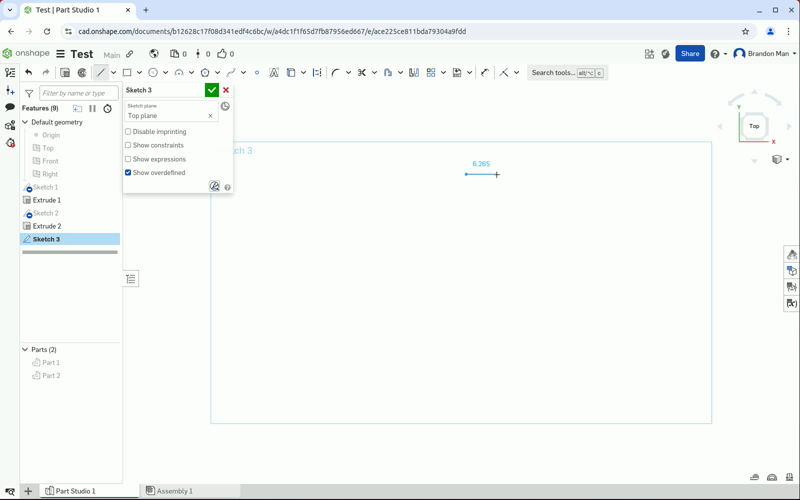
mouse_move(479, 174)
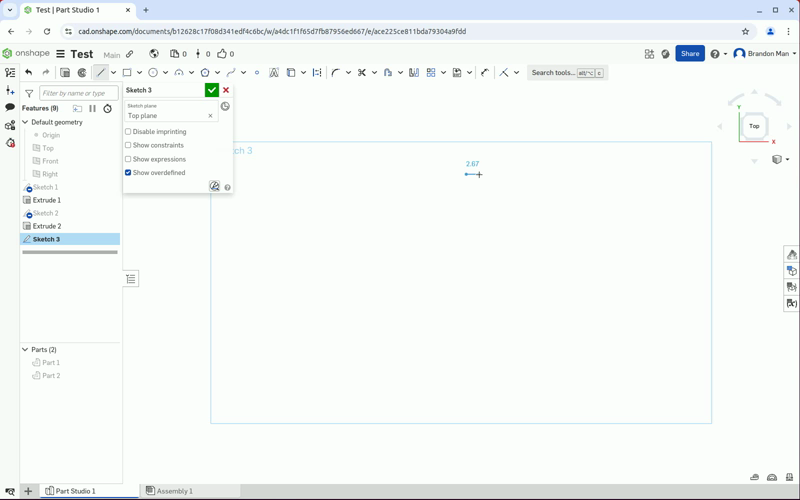
click(479, 174)
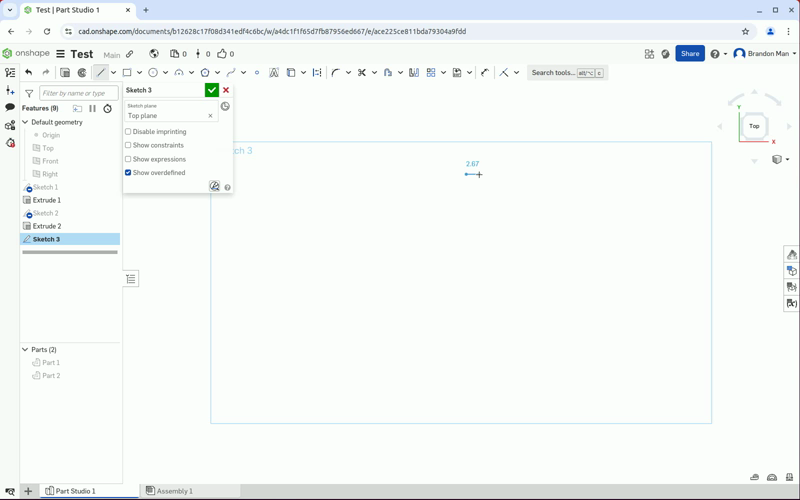
key_up(shift)
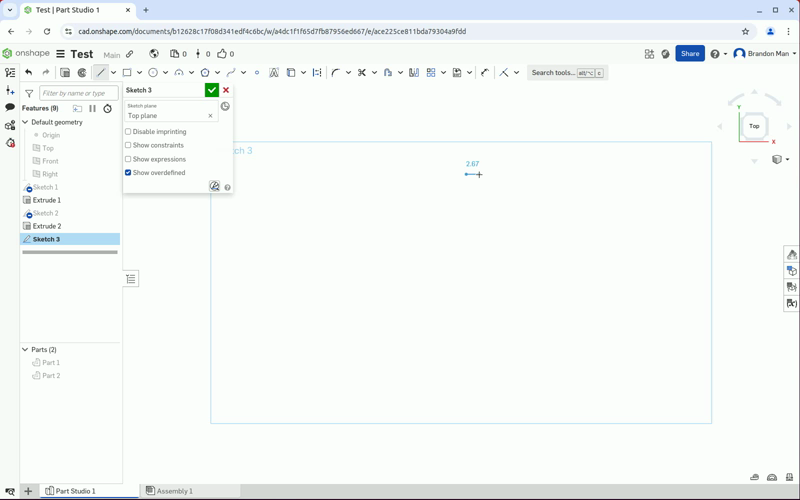
key(esc)
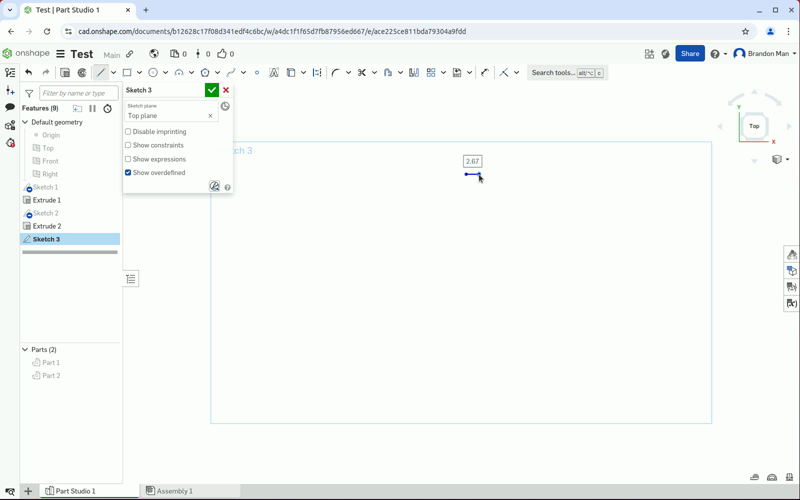
key(a)
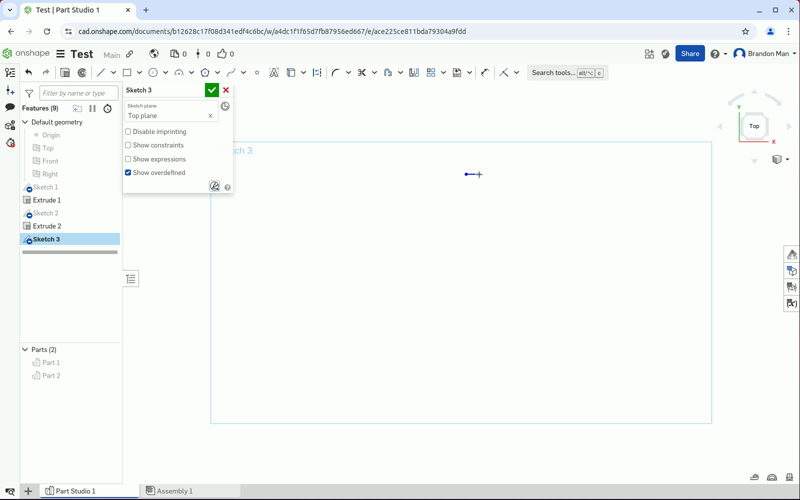
mouse_move(479, 174)
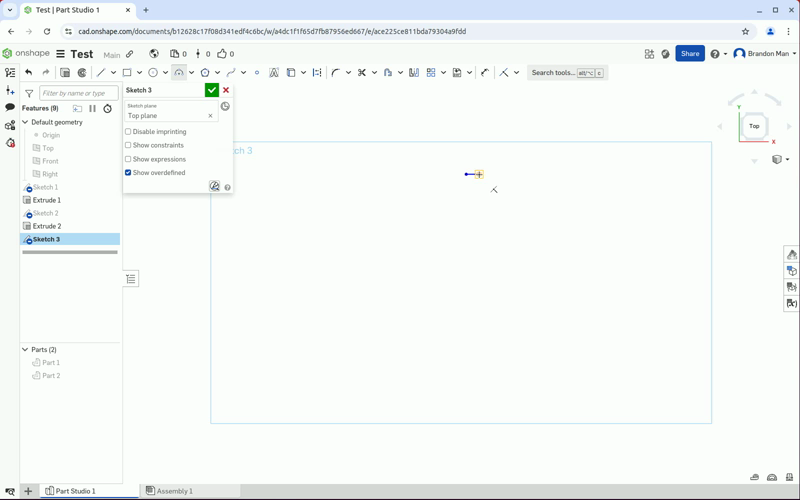
click(479, 174)
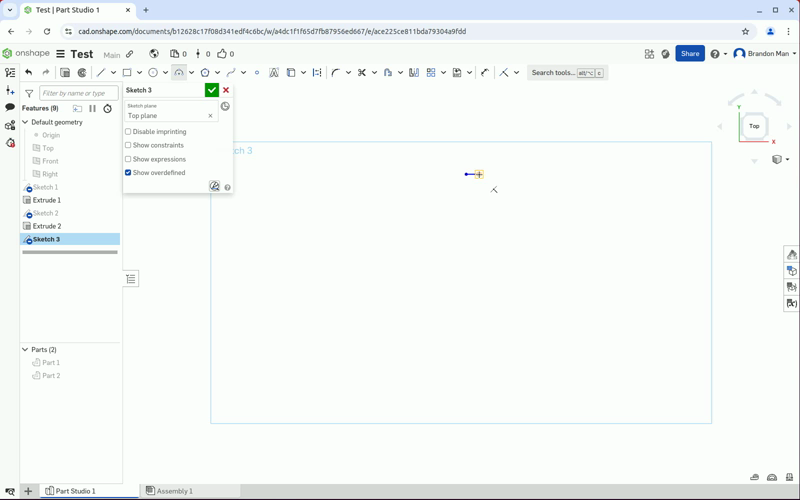
mouse_move(466, 174)
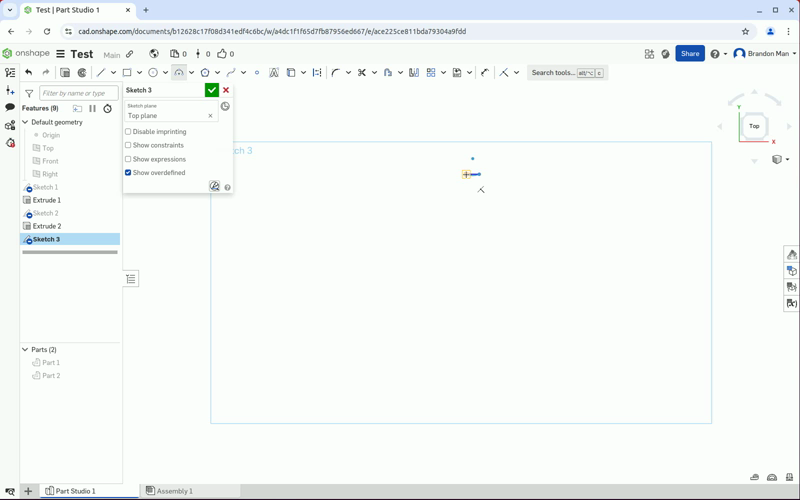
click(466, 174)
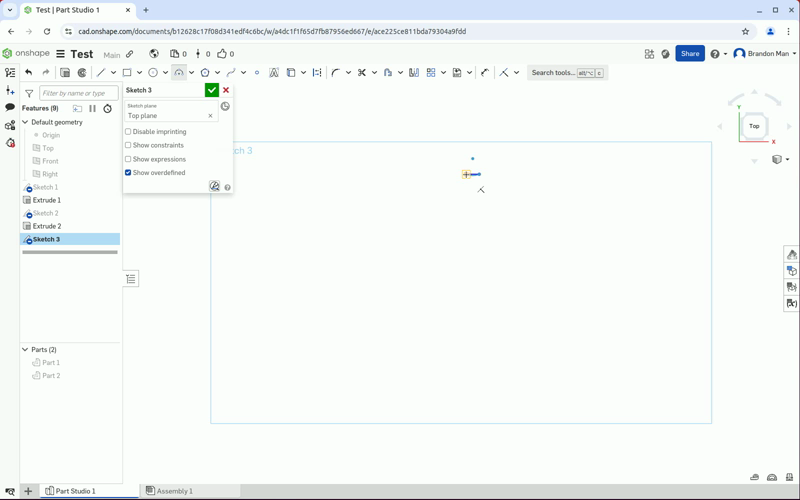
key_down(shift)
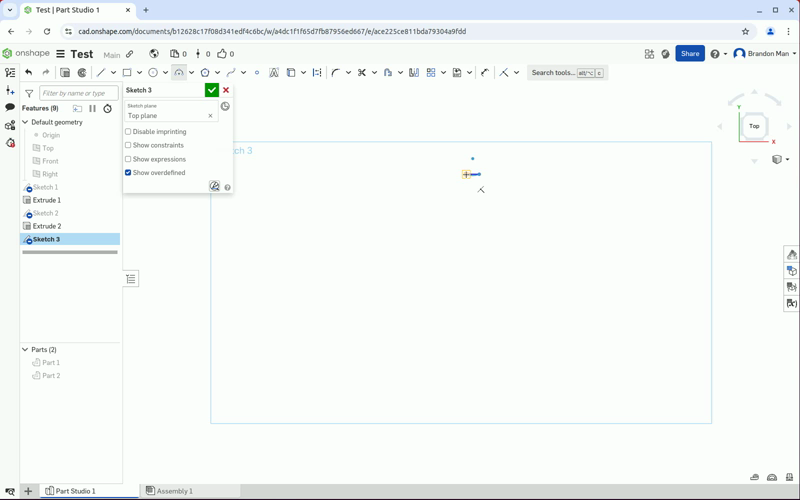
mouse_move(473, 172)
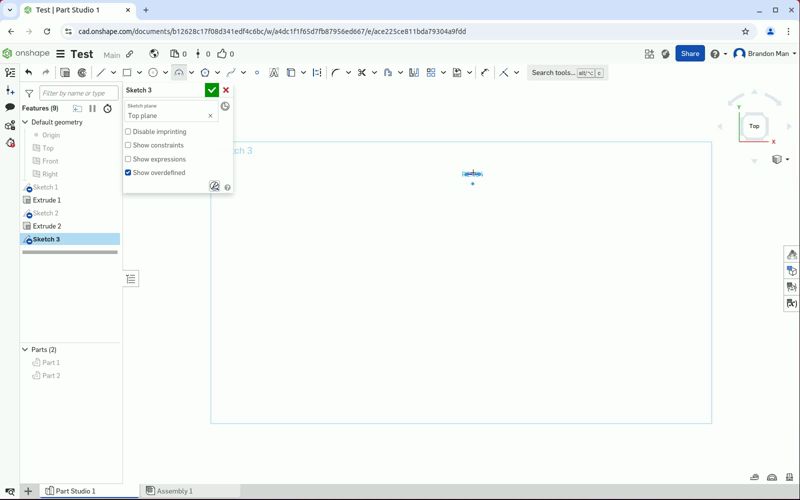
click(473, 172)
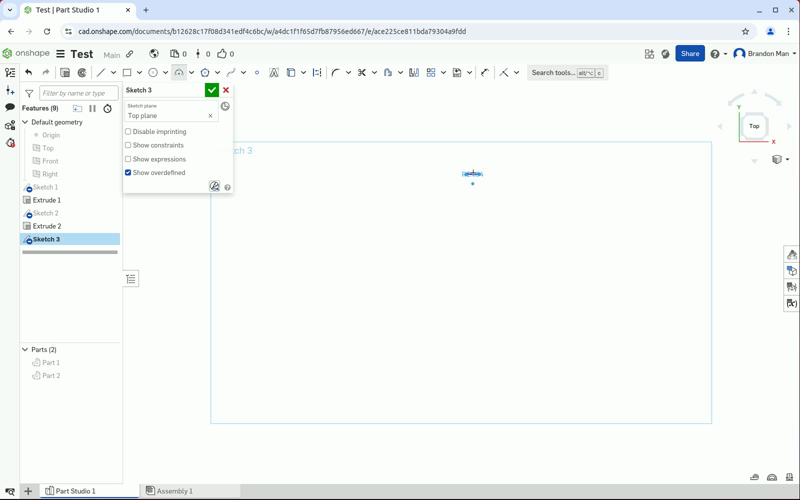
key_up(shift)
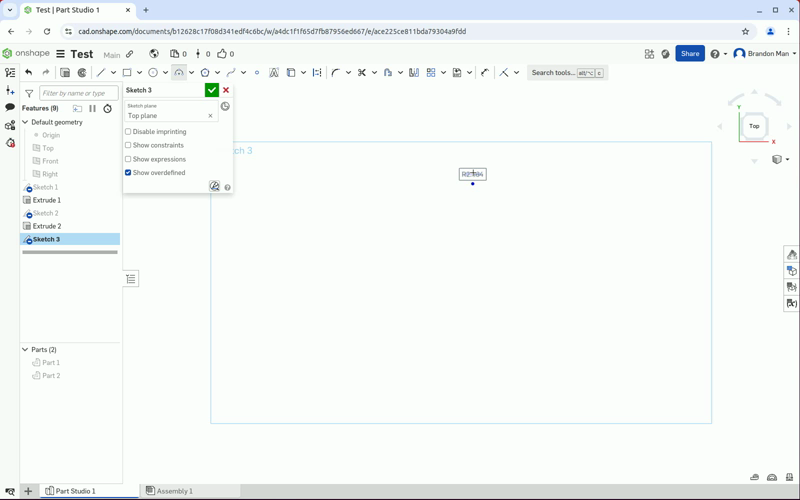
key(esc)
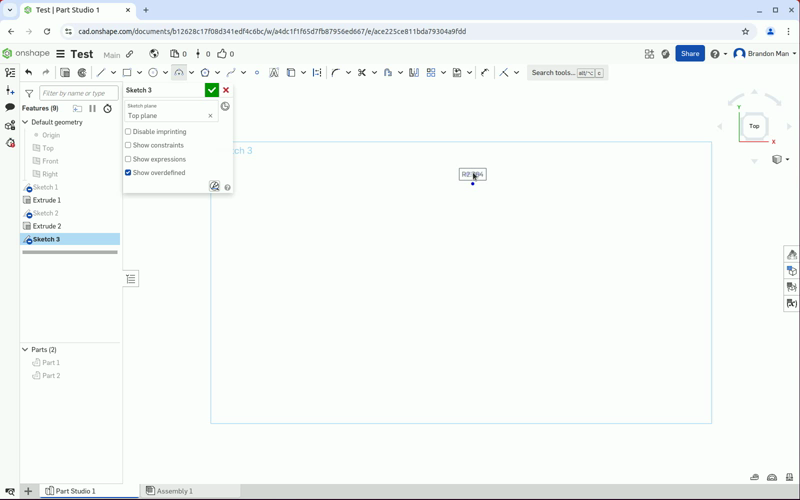
mouse_move(475, 172)
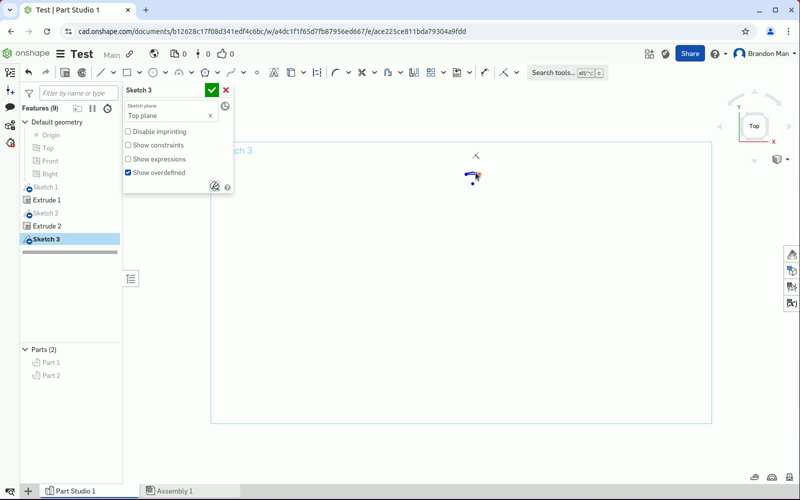
scroll(6)
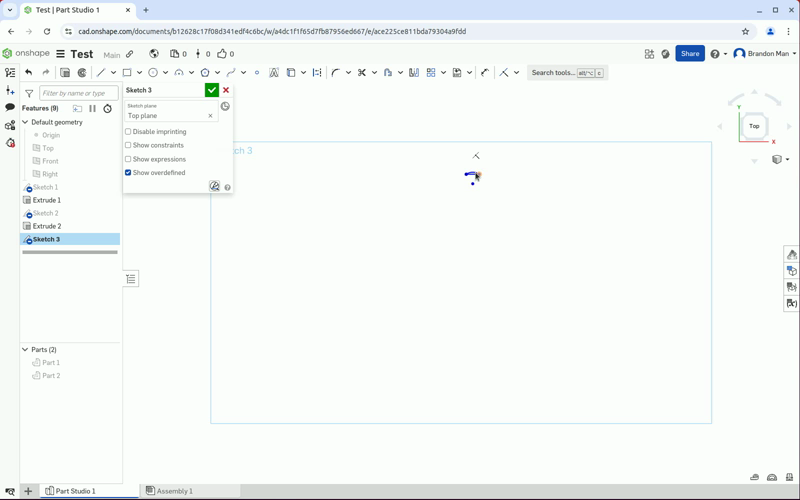
scroll(6)
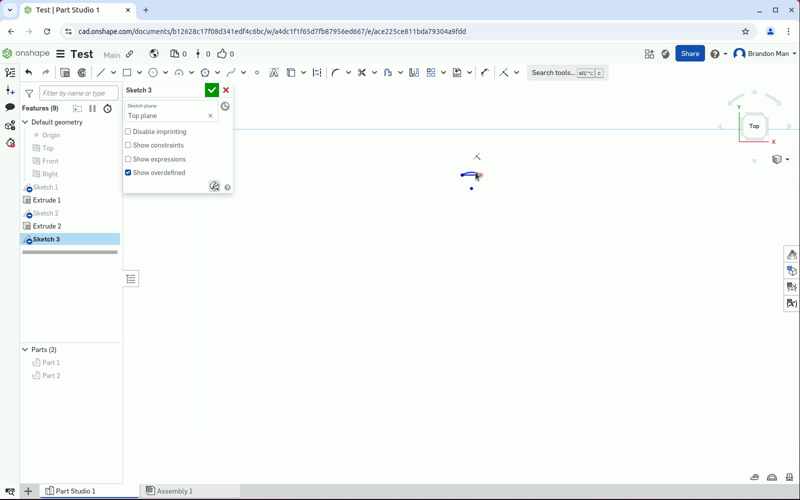
scroll(6)
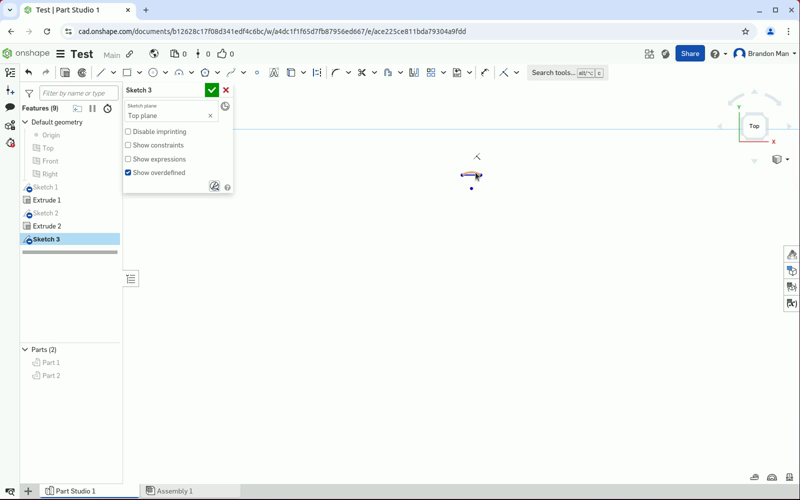
scroll(6)
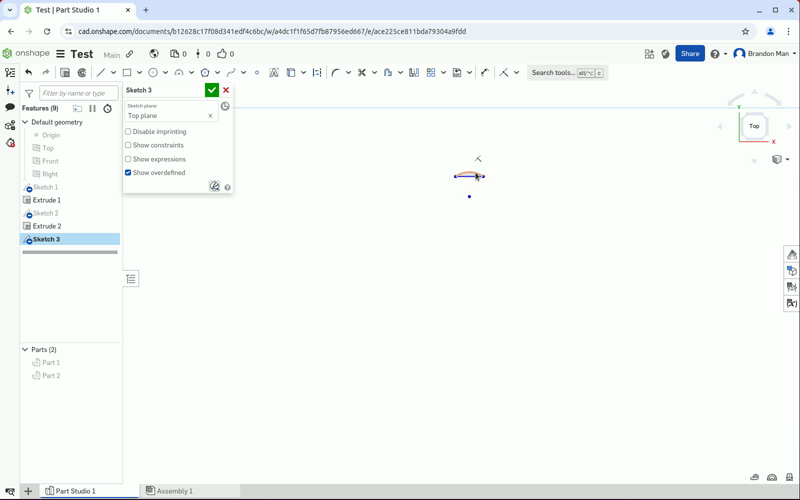
scroll(6)
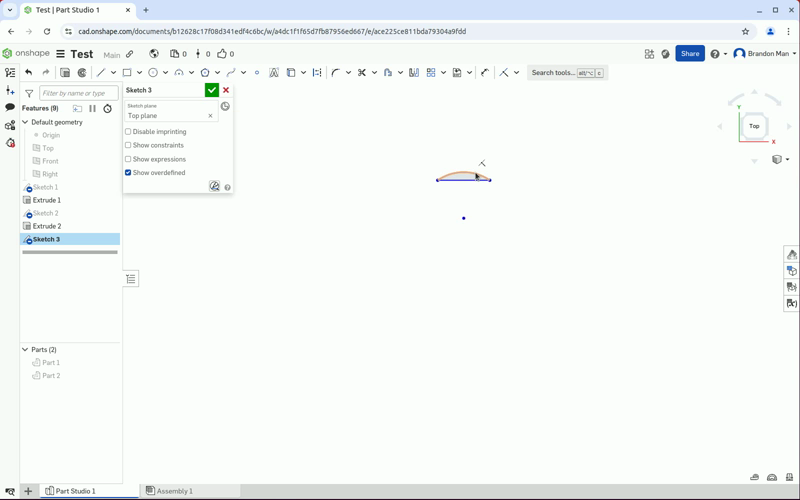
scroll(6)
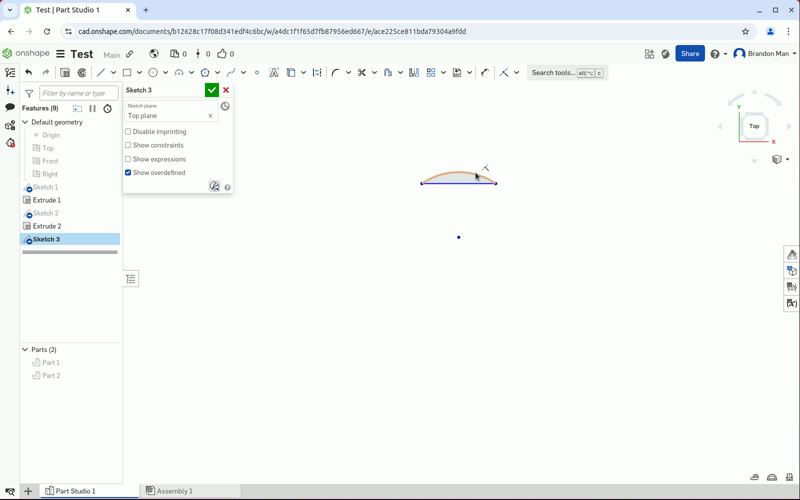
scroll(6)
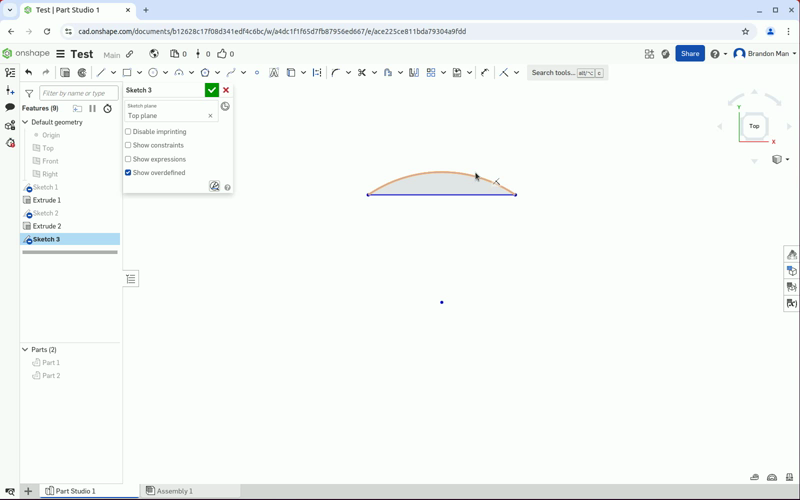
click(475, 172)
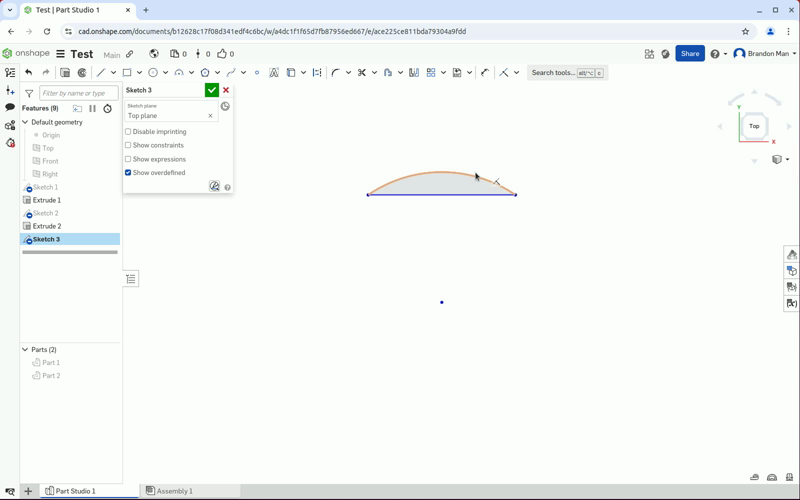
scroll(-6)
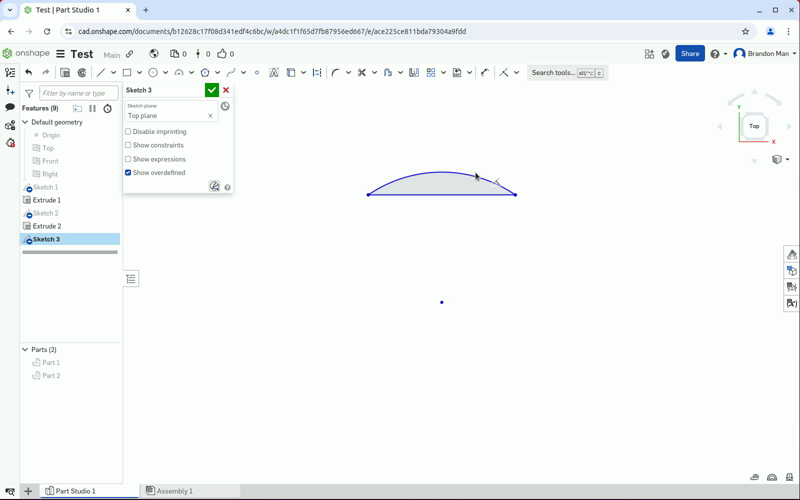
scroll(-6)
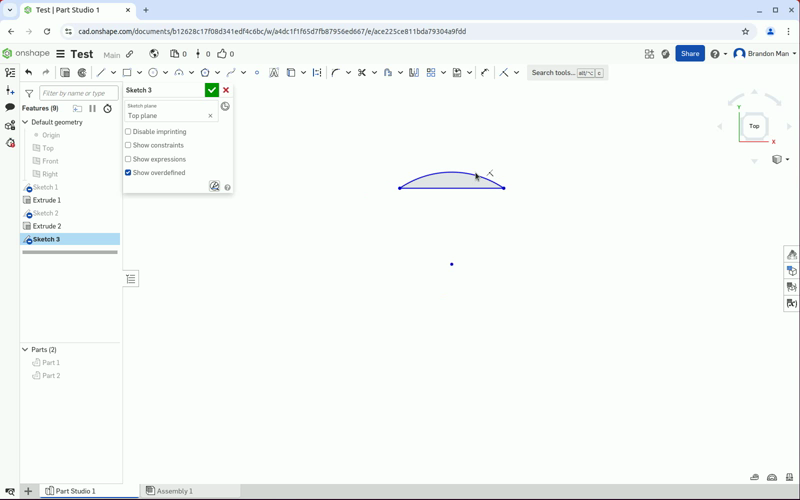
scroll(-6)
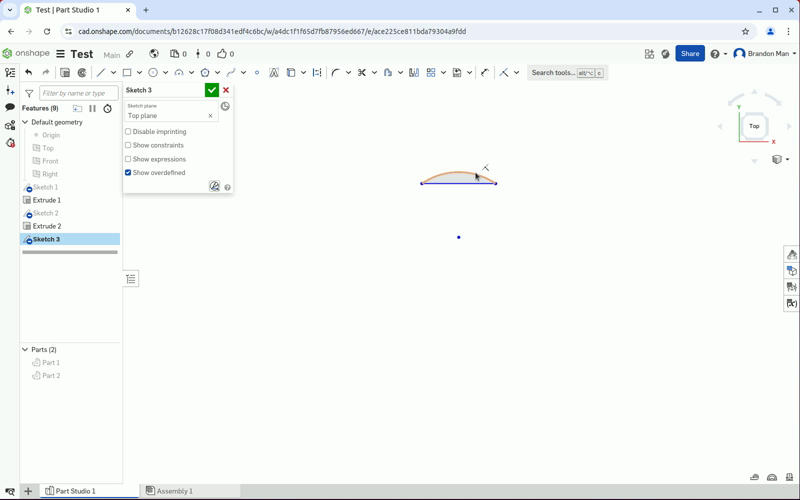
scroll(-6)
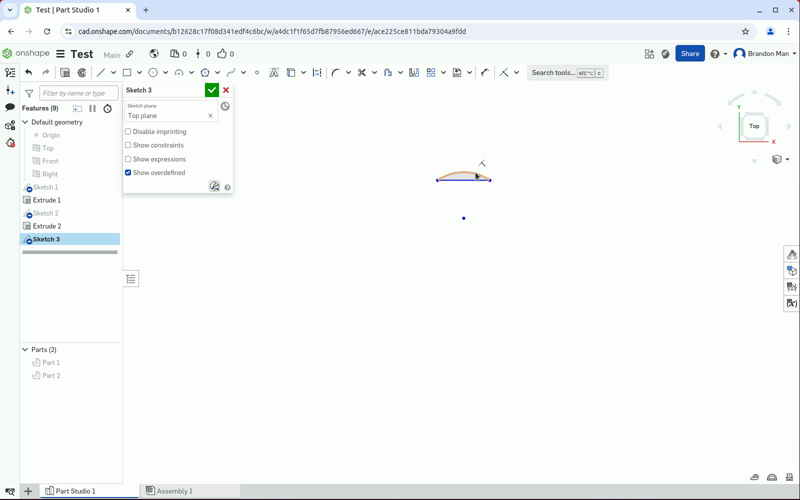
scroll(-6)
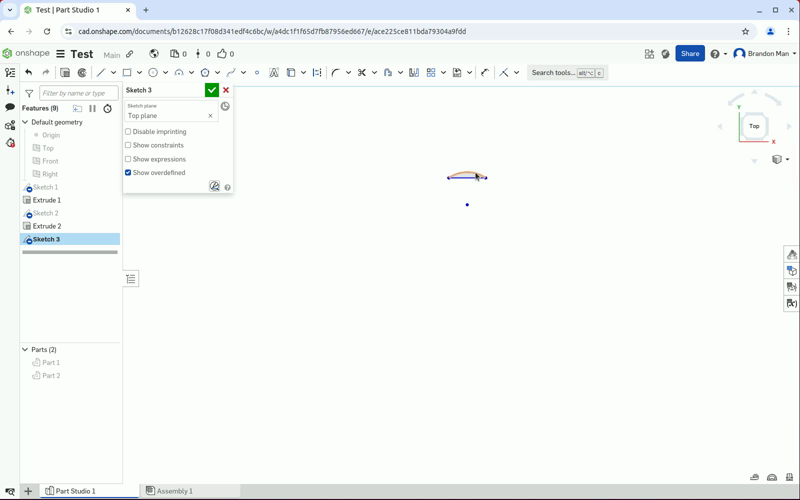
scroll(-6)
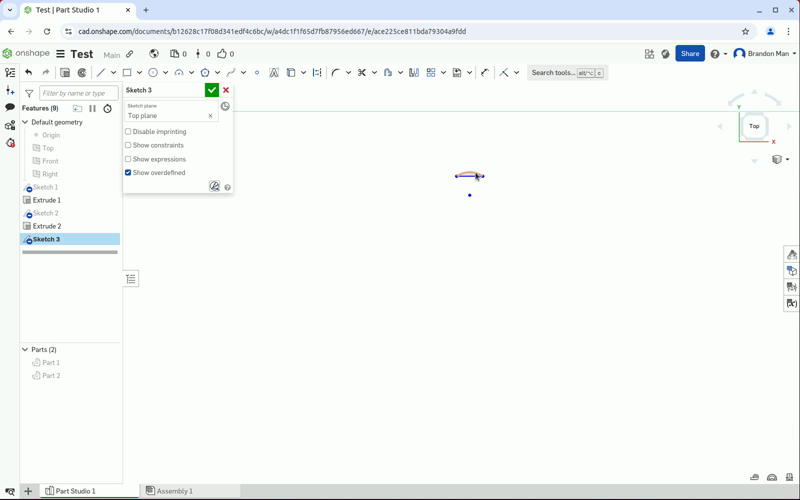
scroll(-6)
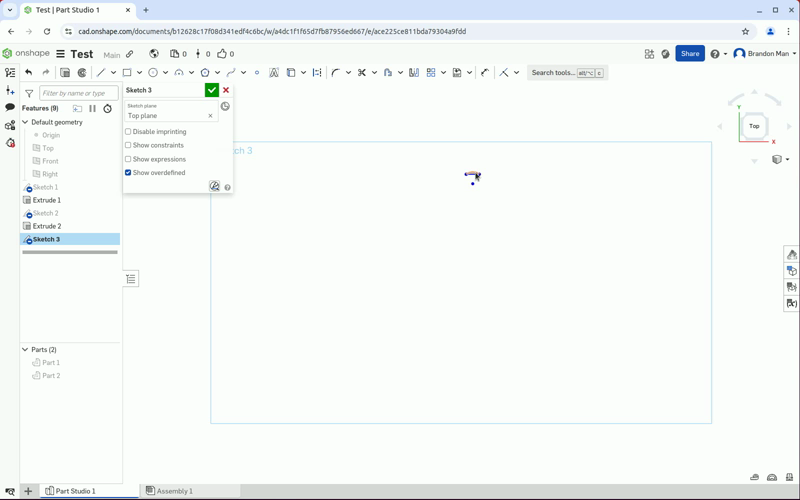
mouse_move(73, 352)
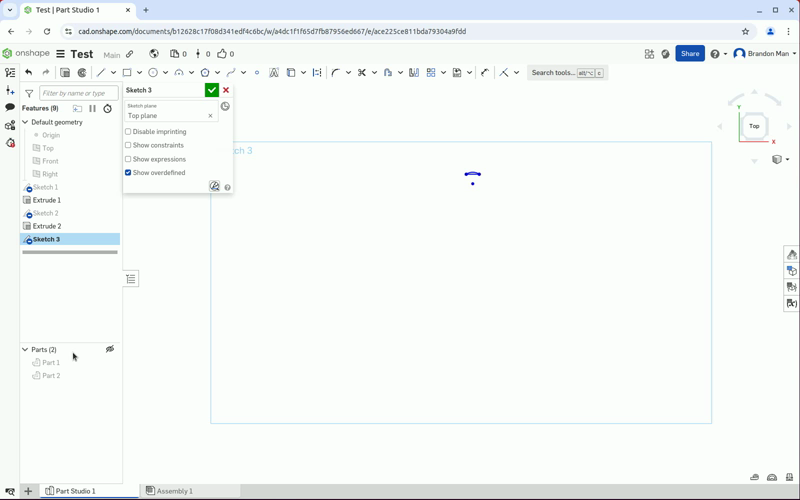
key(shift+y)
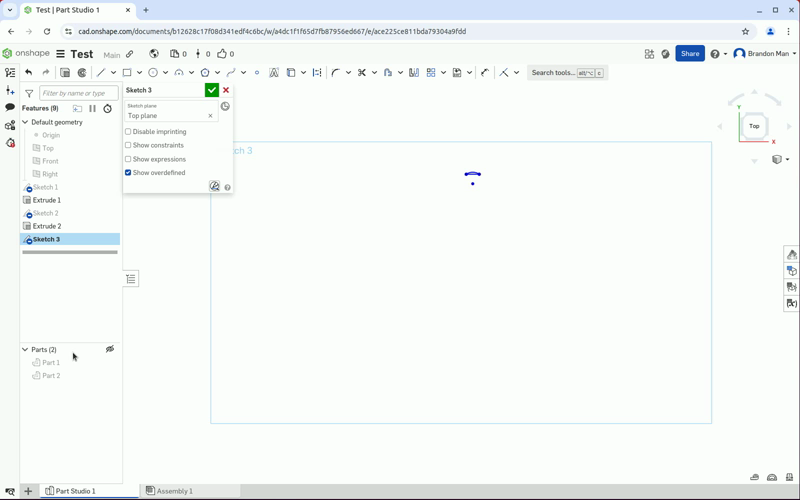
key(shift+e)
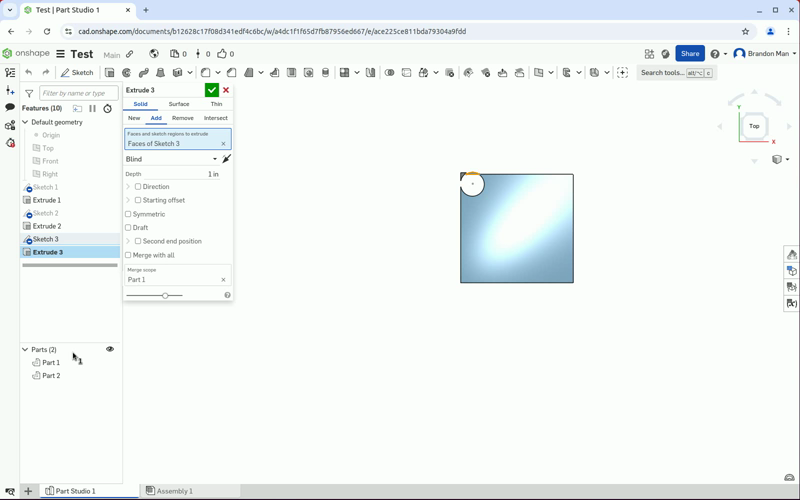
mouse_move(143, 106)
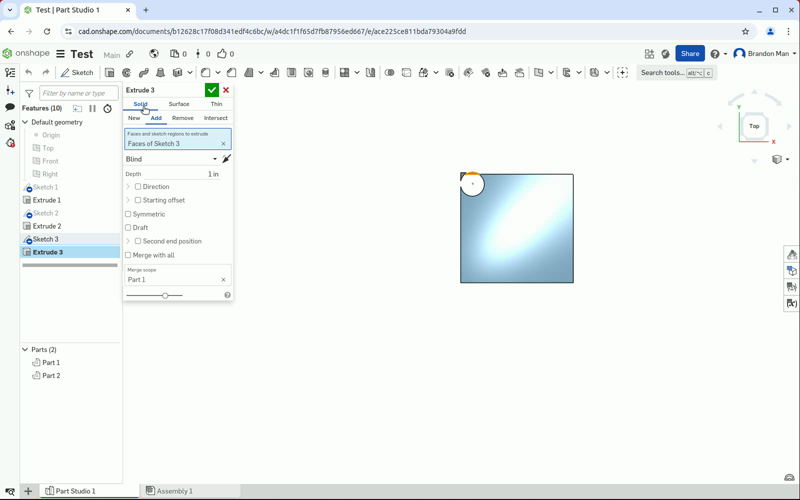
click(143, 106)
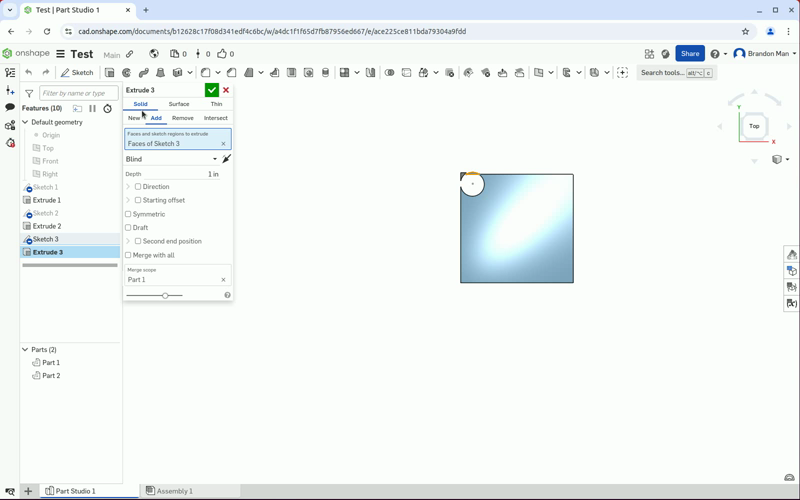
mouse_move(137, 120)
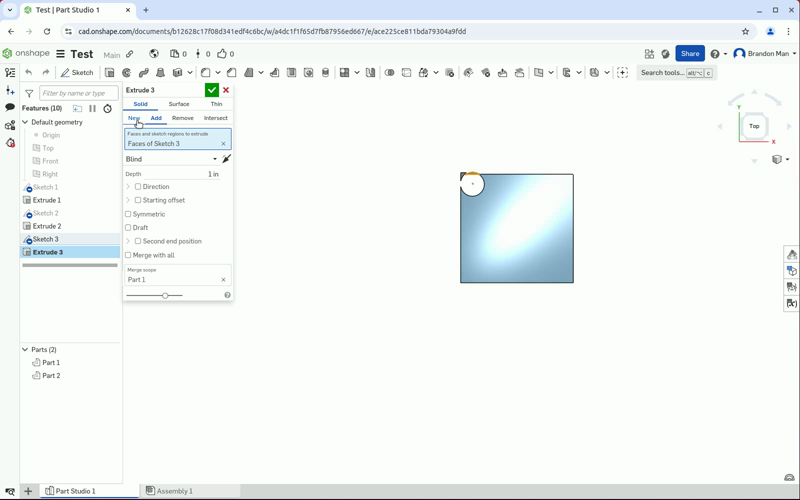
click(137, 120)
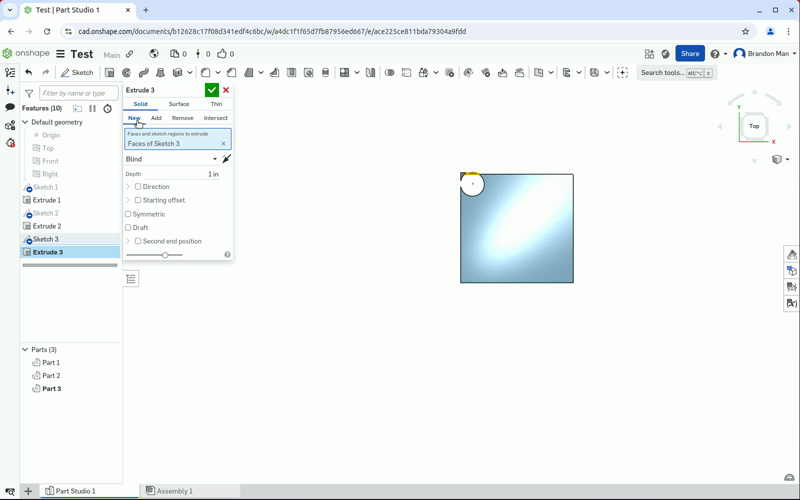
key(tab, 4)
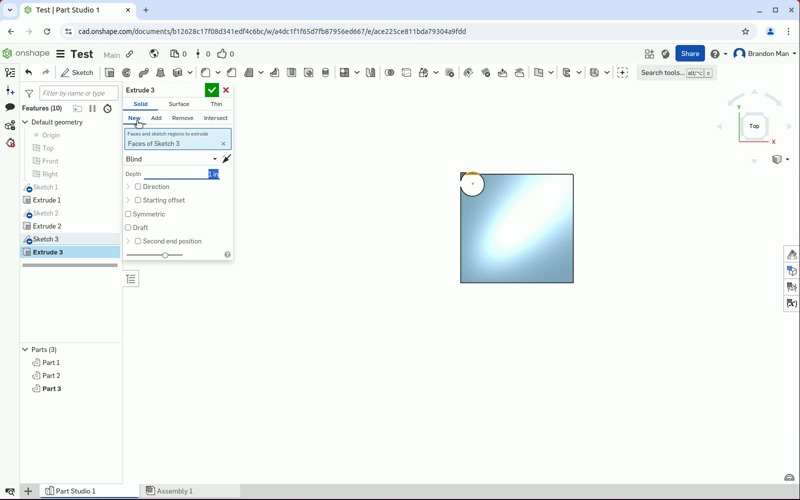
text(20.942)
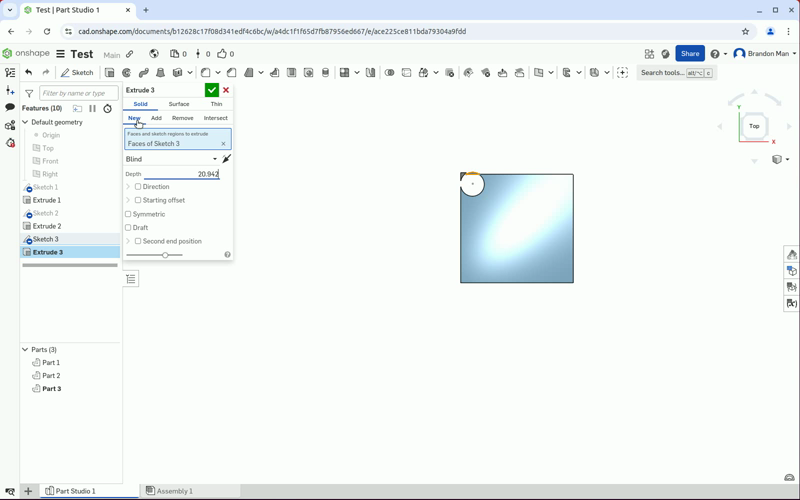
key(enter)
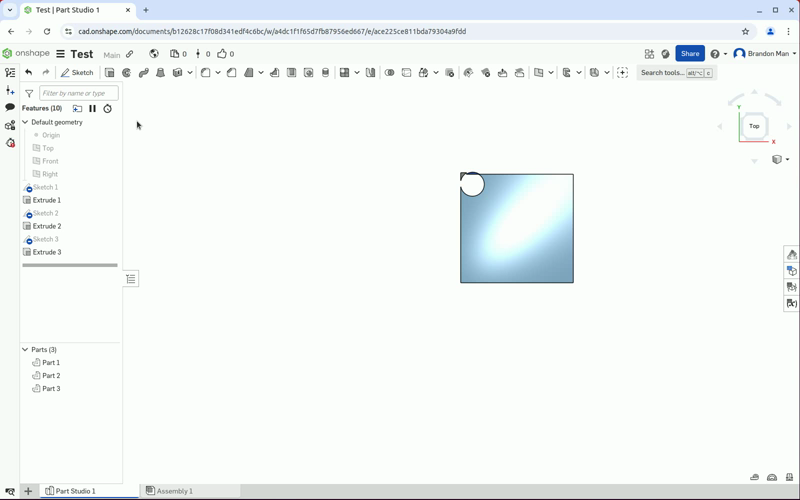
key(shift+h)
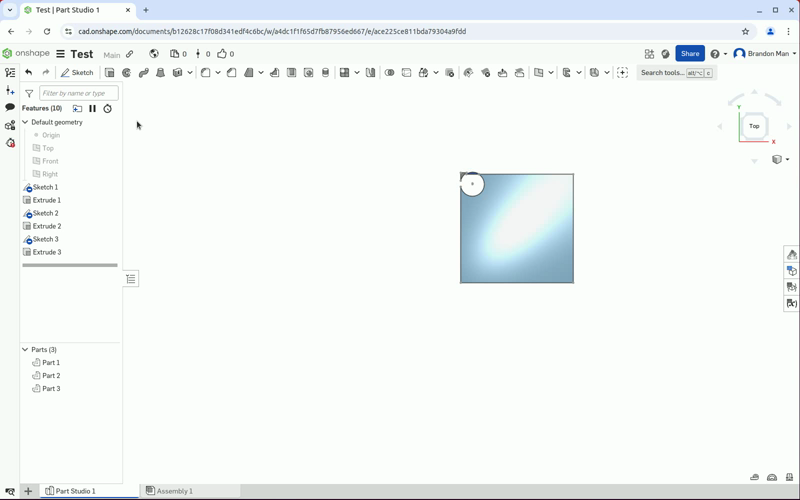
key(shift+h)
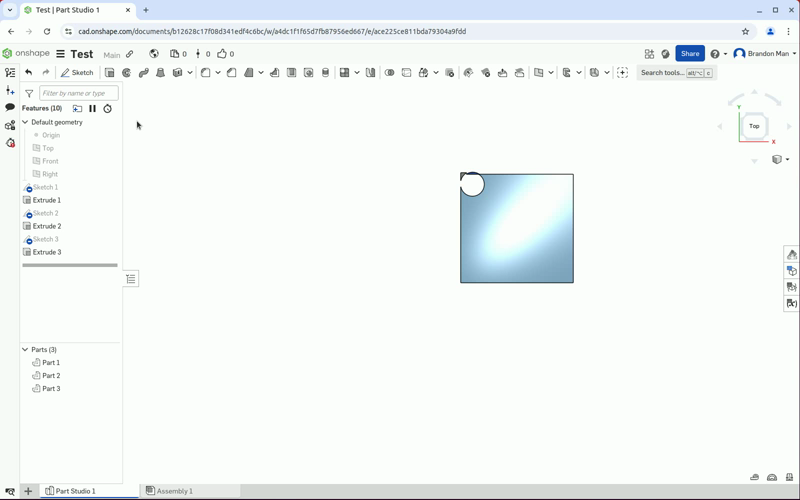
mouse_move(73, 189)
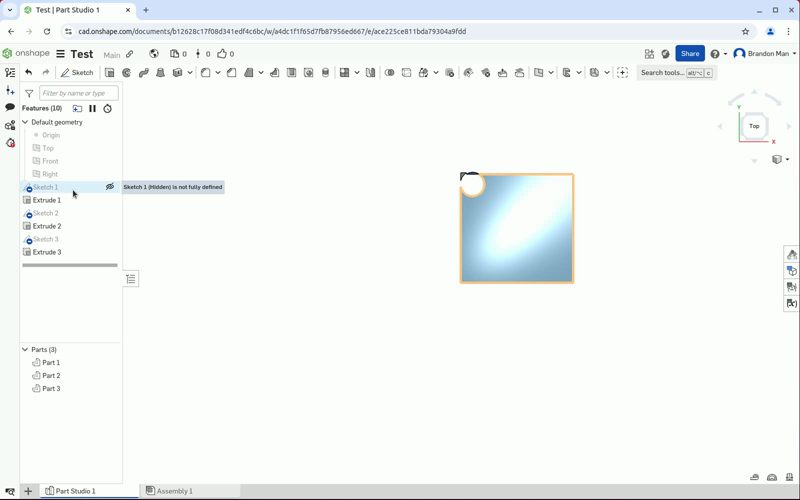
click(73, 189)
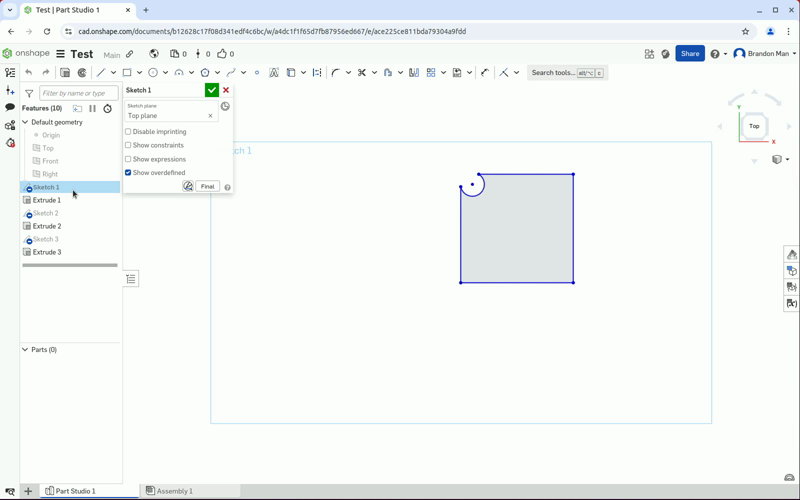
mouse_move(229, 92)
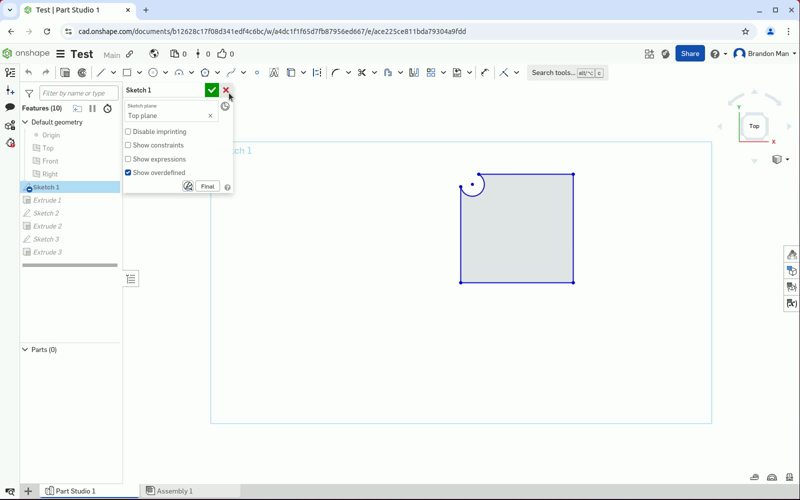
click(229, 92)
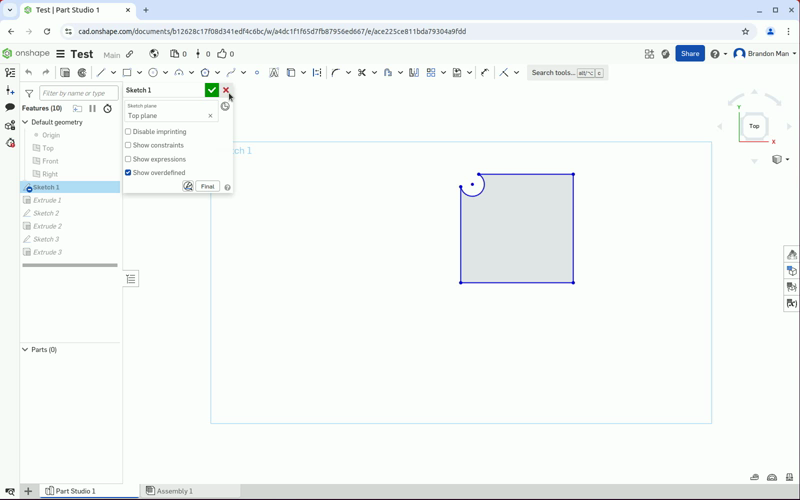
key(shift+s)
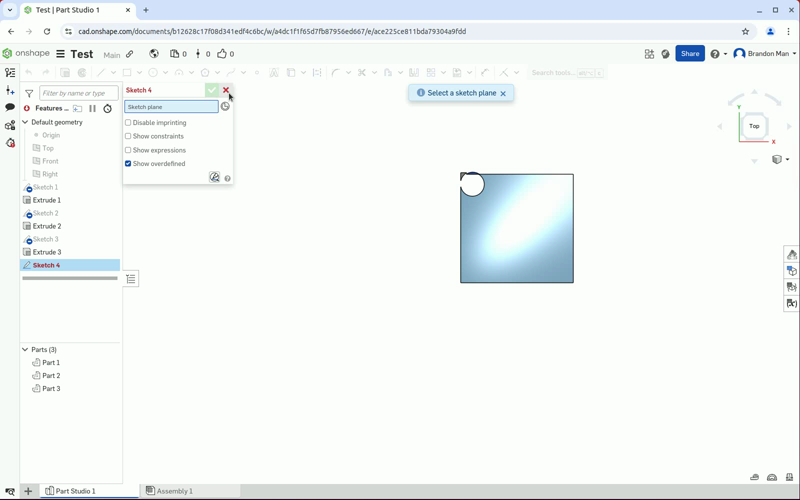
mouse_move(73, 150)
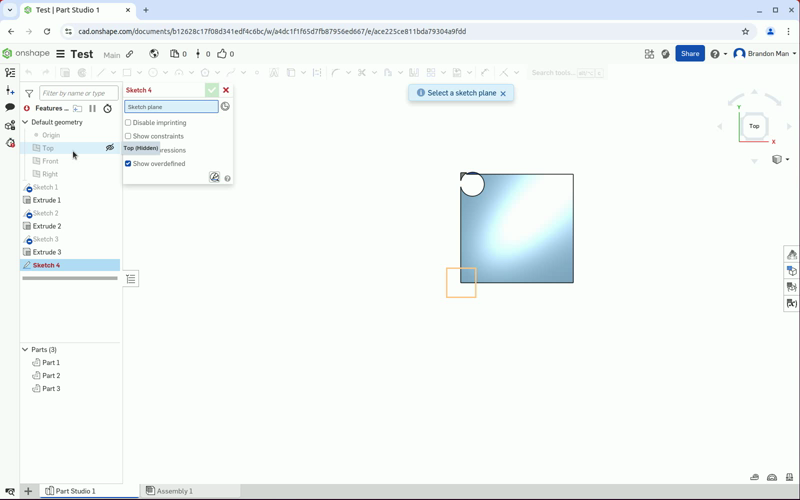
click(73, 150)
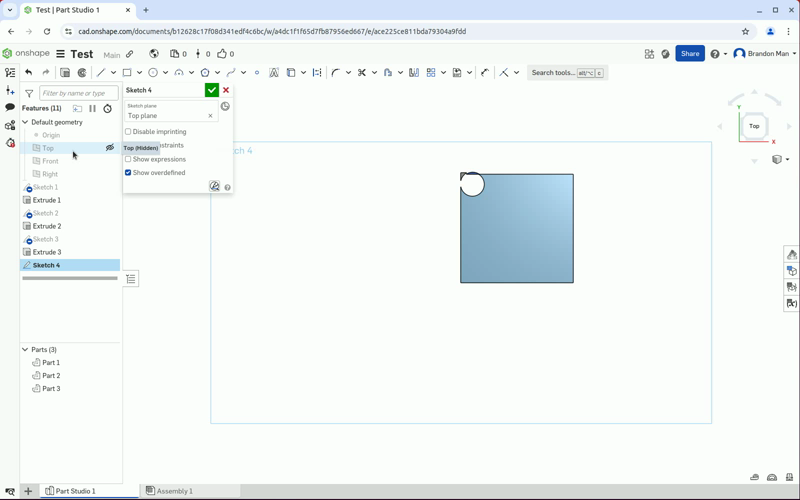
mouse_move(73, 352)
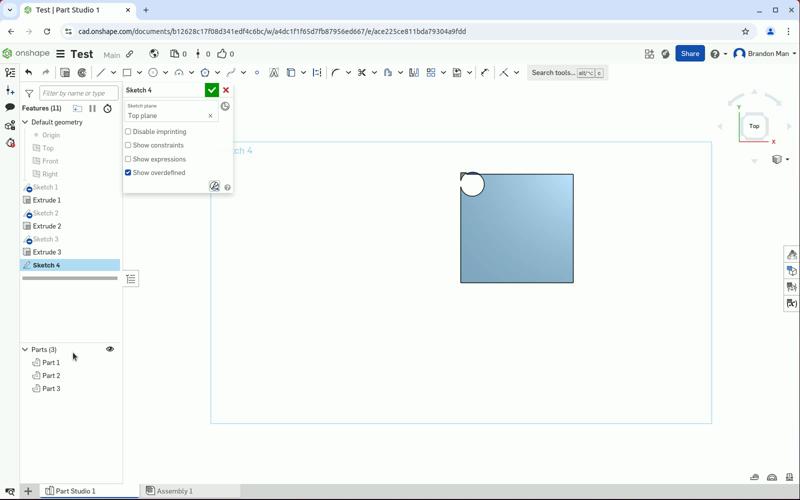
key(y)
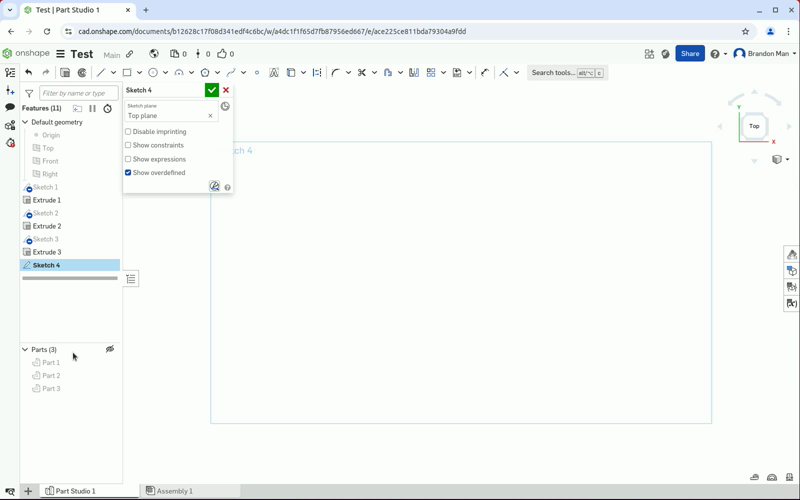
key(l)
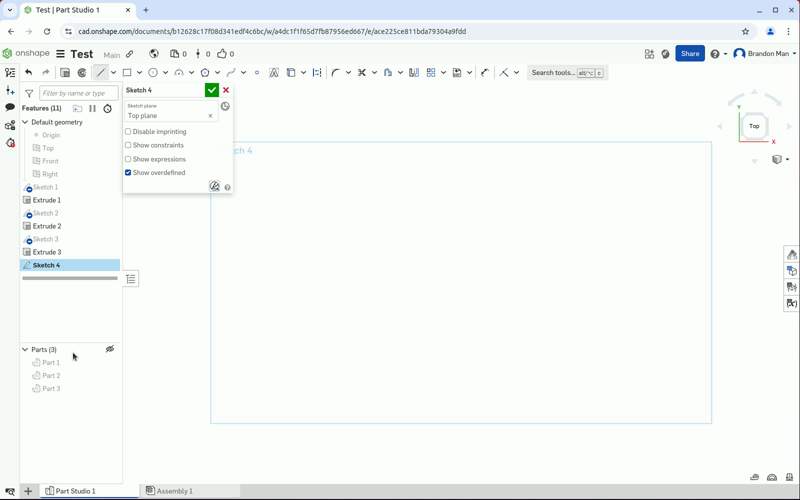
key_down(shift)
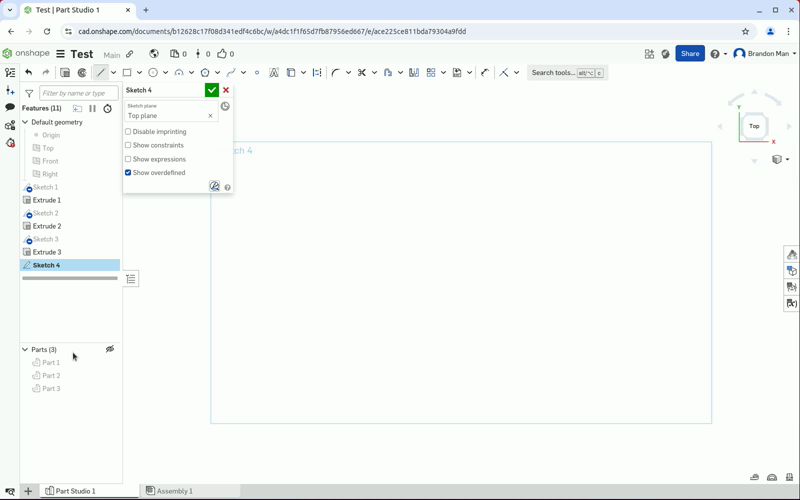
mouse_move(460, 186)
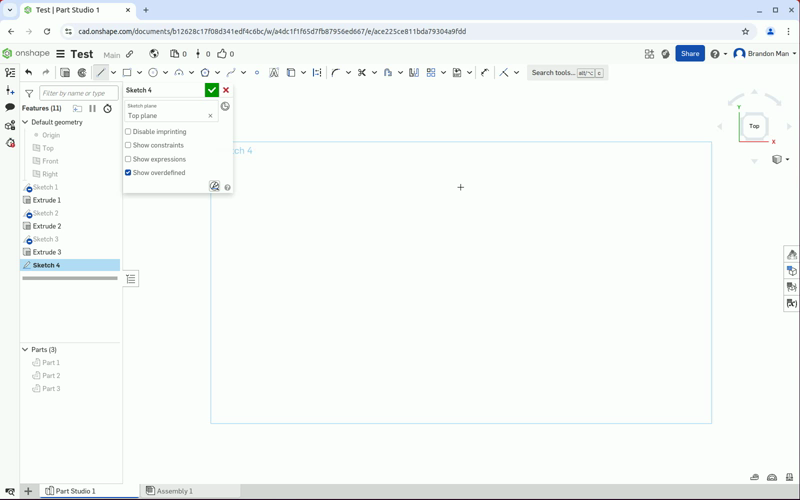
click(460, 186)
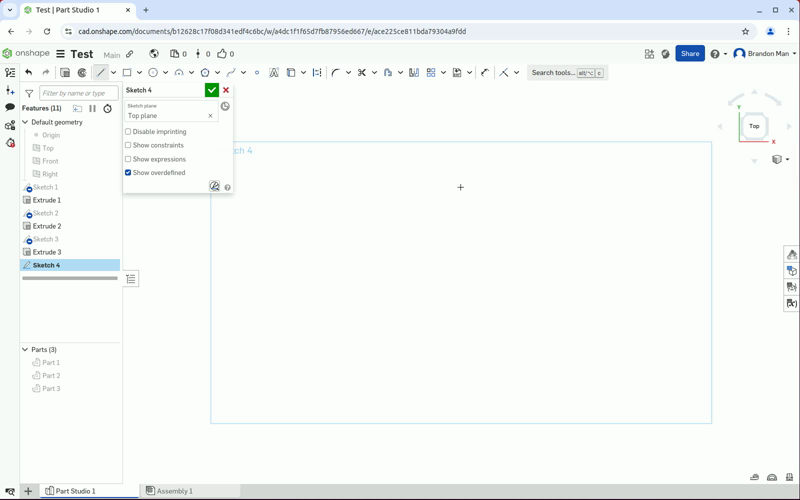
key_up(shift)
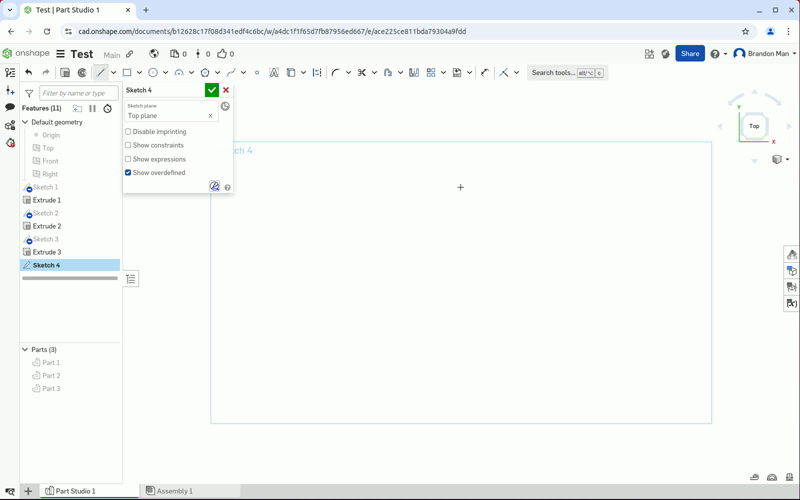
key_down(shift)
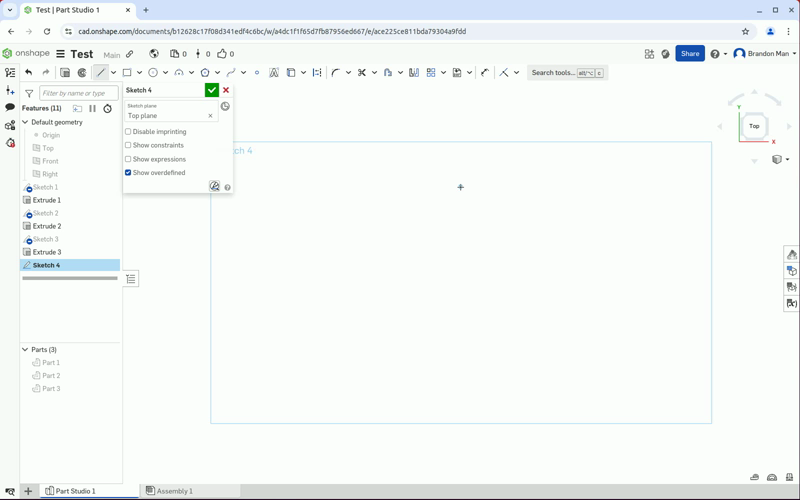
mouse_move(490, 186)
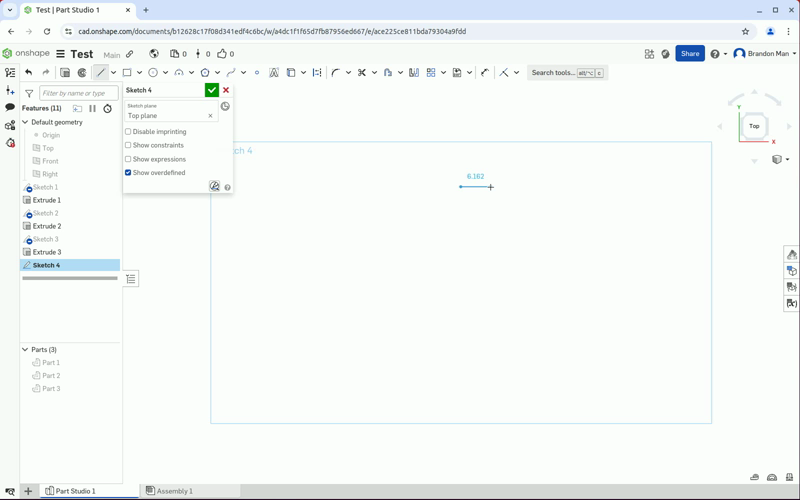
mouse_move(460, 180)
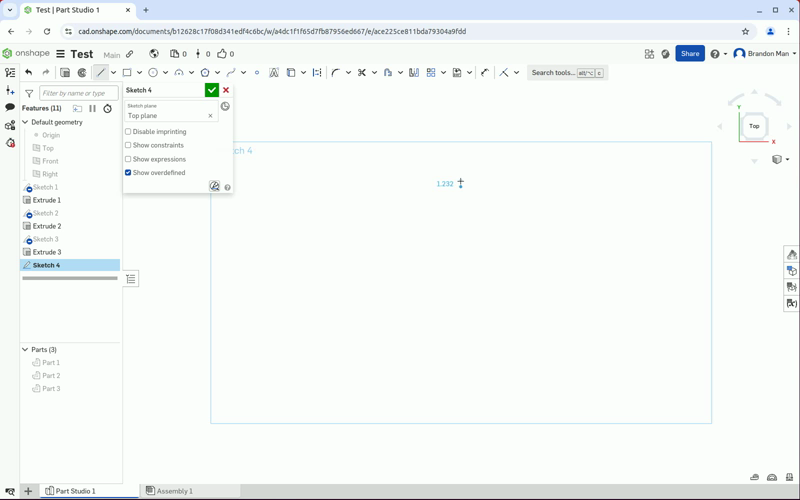
scroll(6)
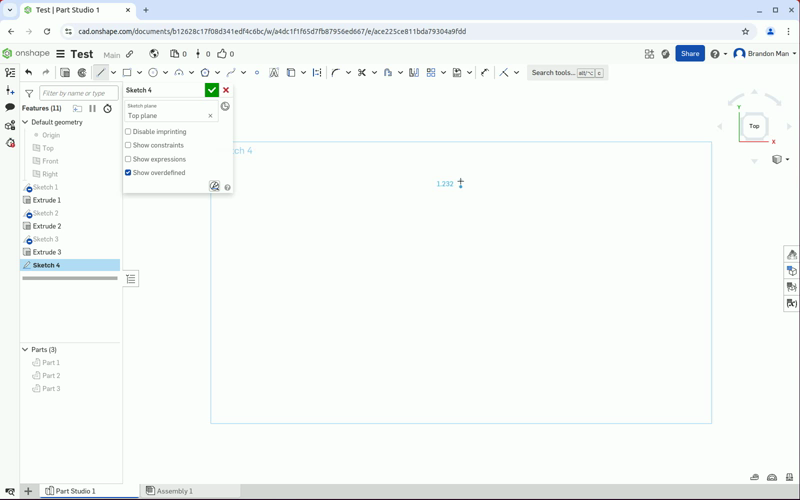
scroll(6)
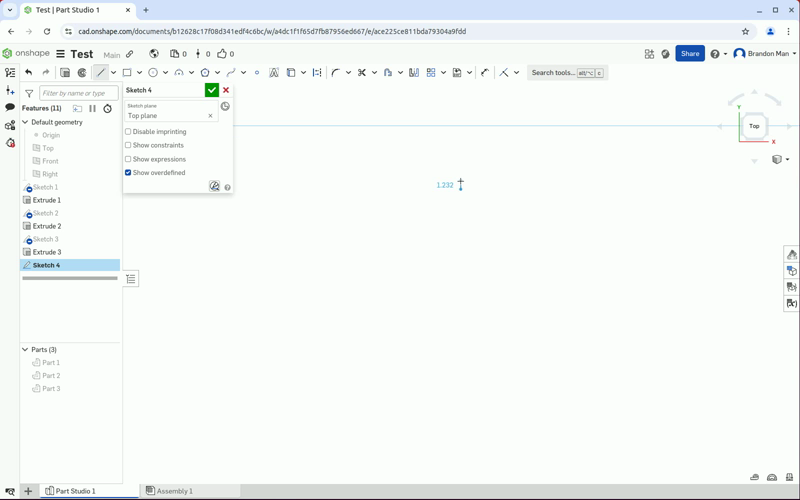
scroll(6)
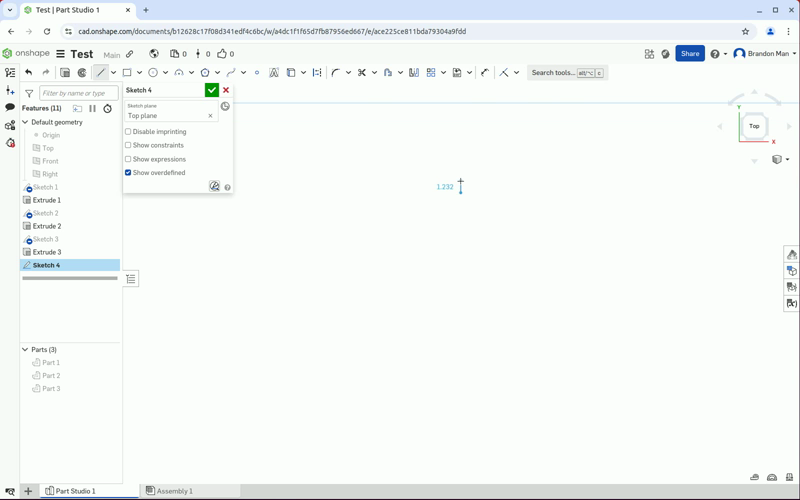
scroll(6)
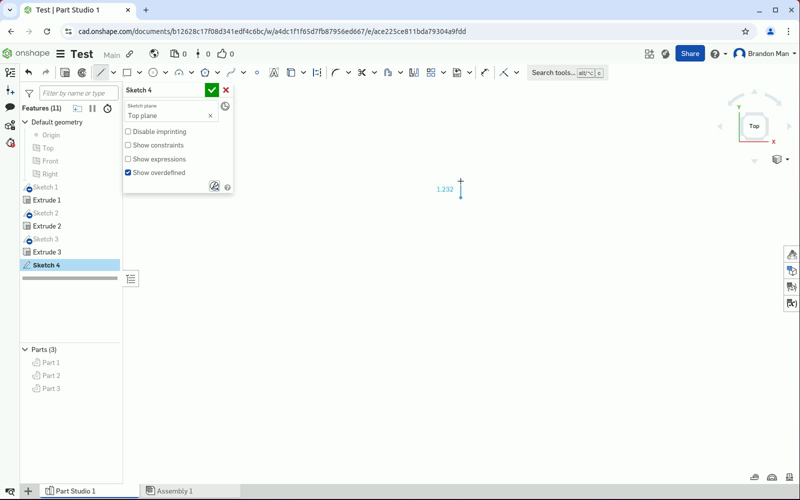
scroll(6)
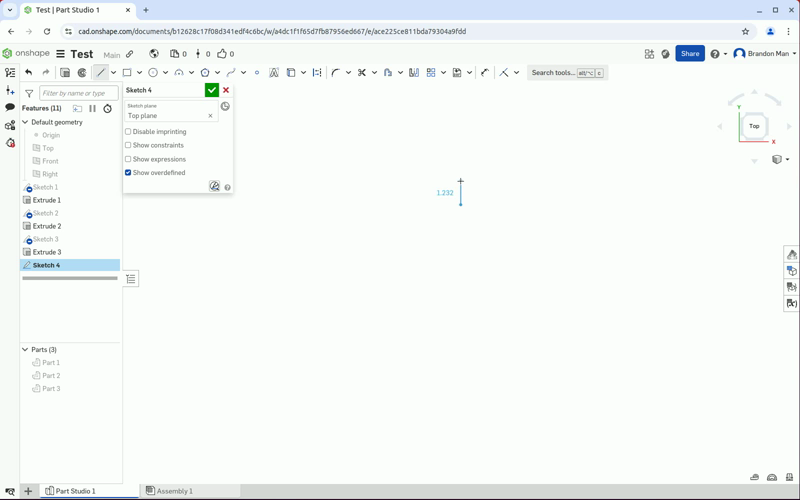
scroll(6)
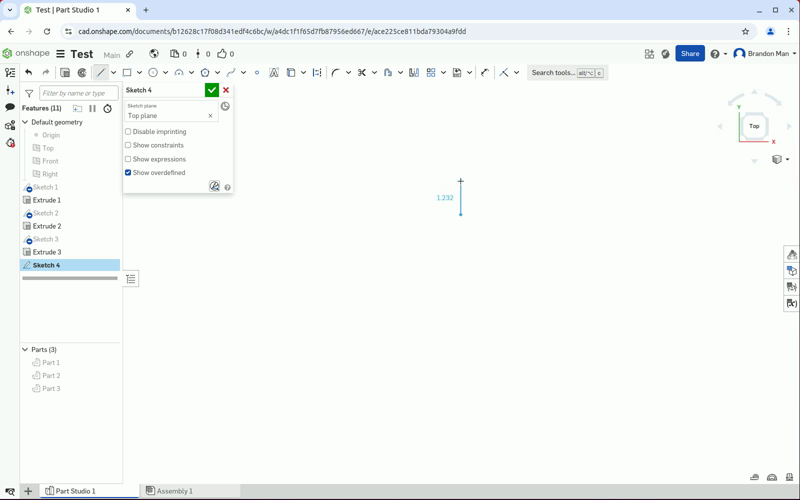
scroll(6)
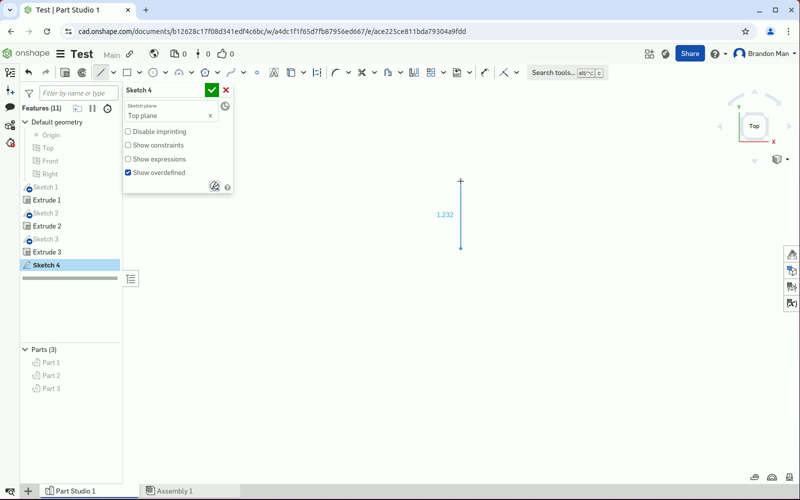
click(460, 180)
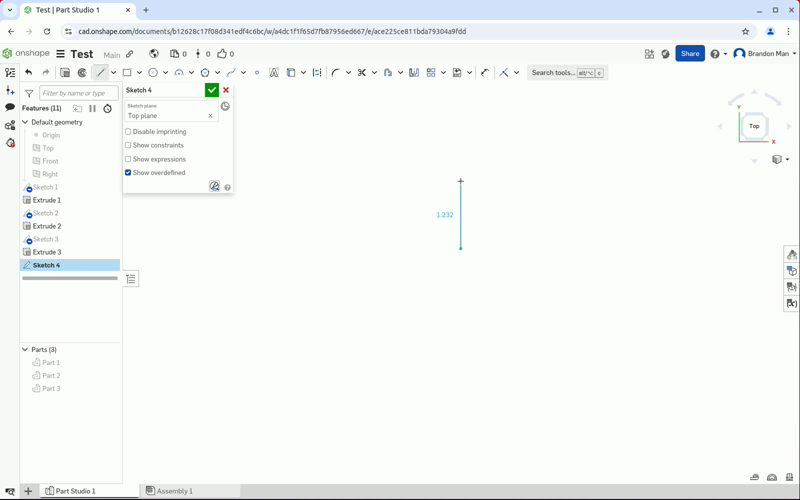
scroll(-6)
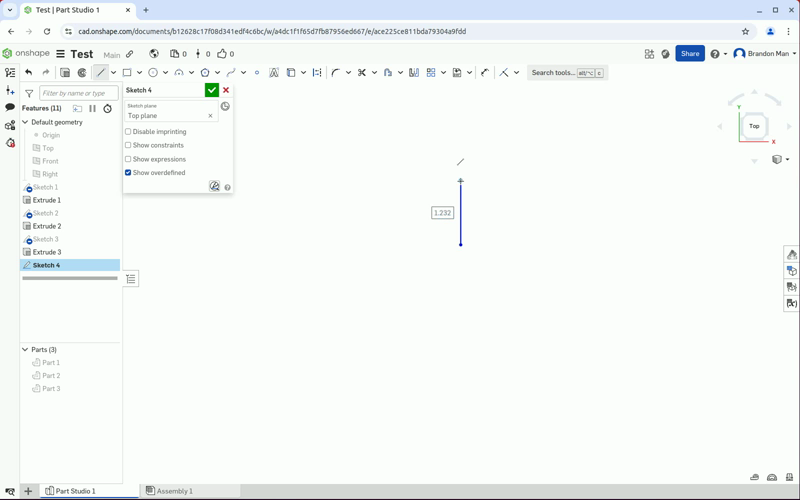
scroll(-6)
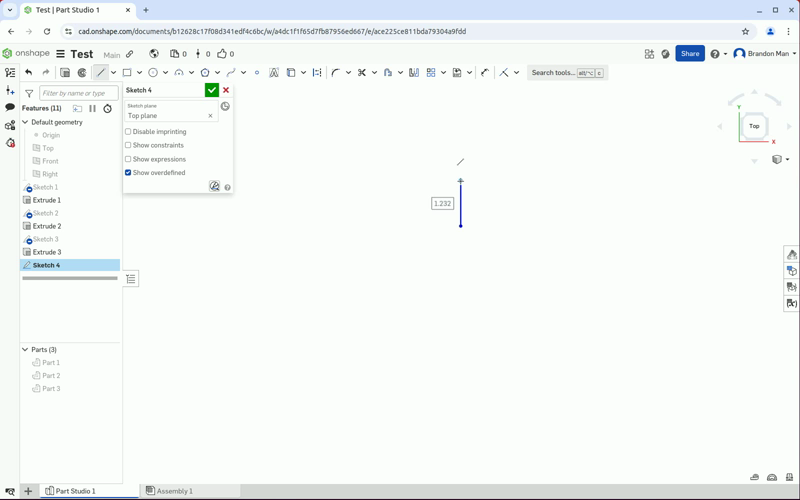
scroll(-6)
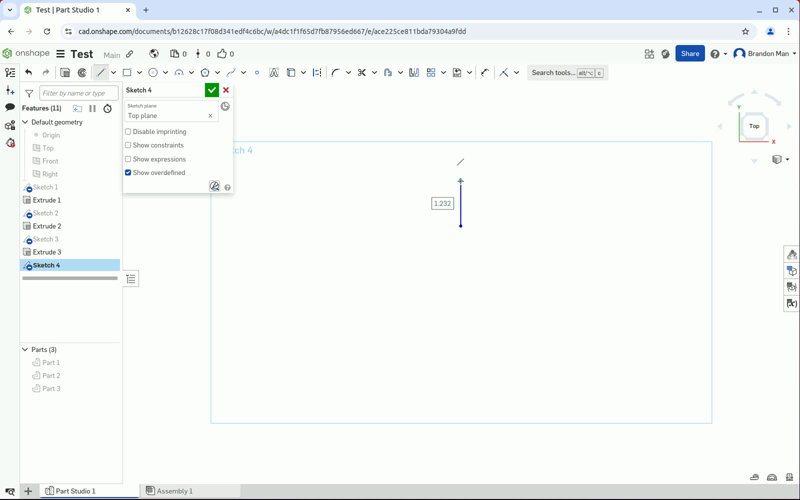
scroll(-6)
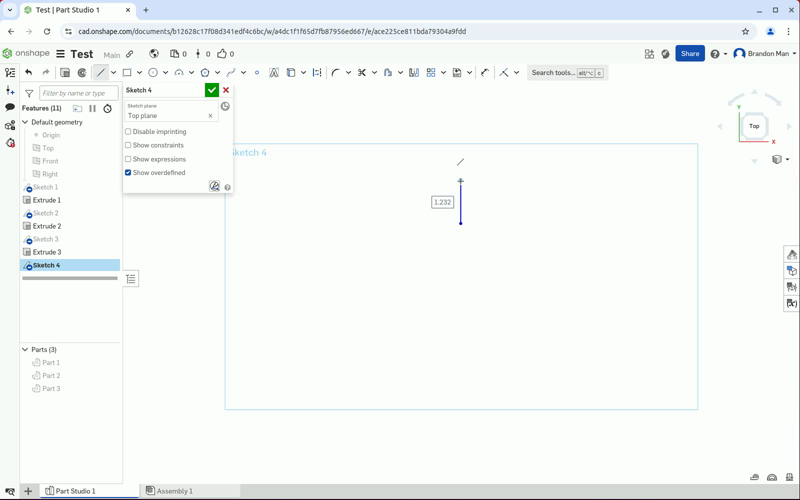
scroll(-6)
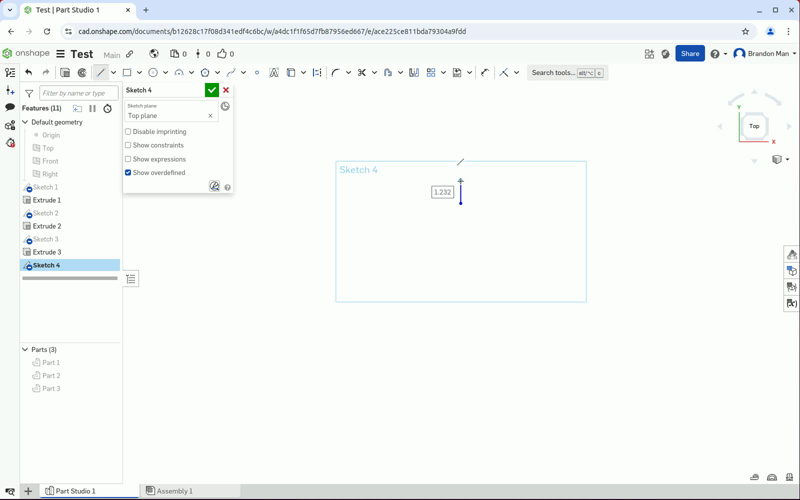
scroll(-6)
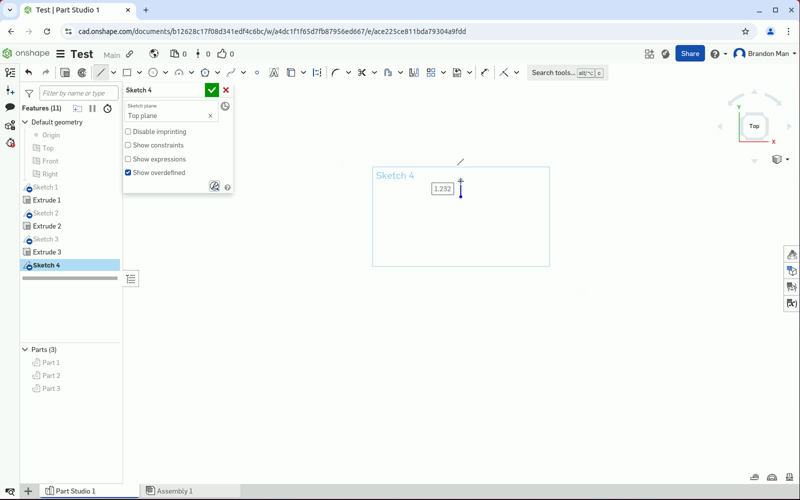
scroll(-6)
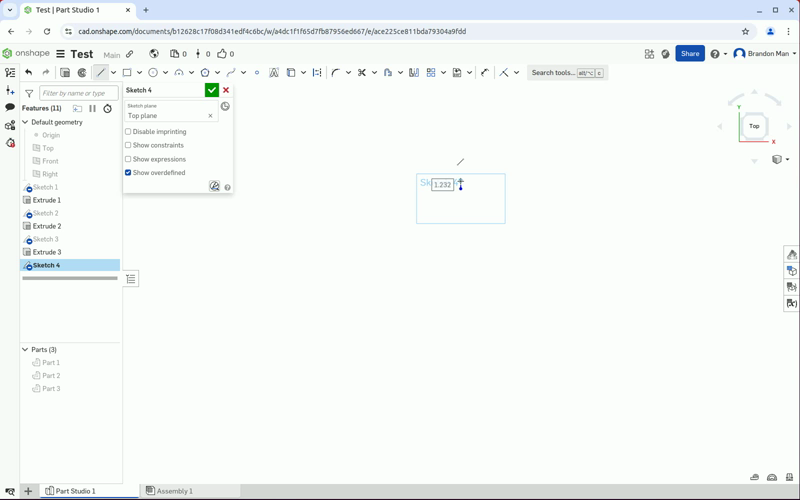
key_up(shift)
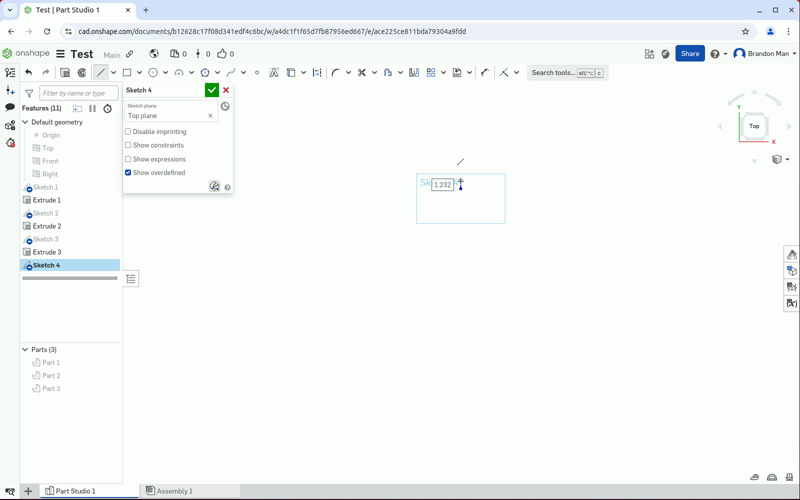
key(esc)
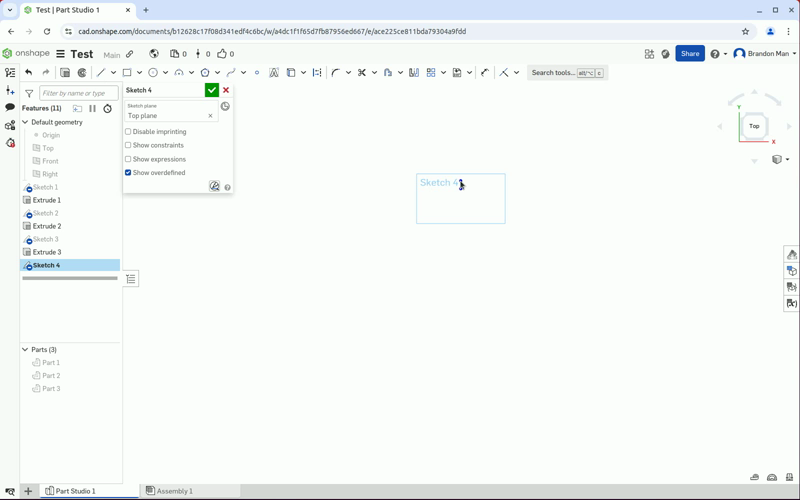
key(a)
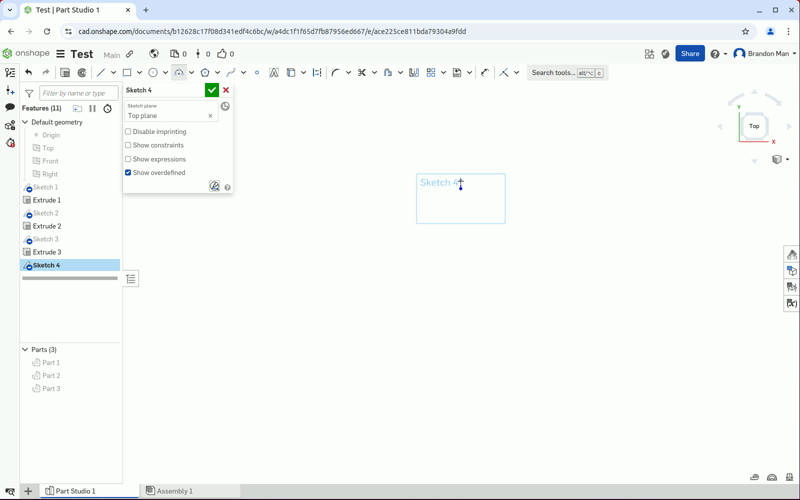
mouse_move(460, 180)
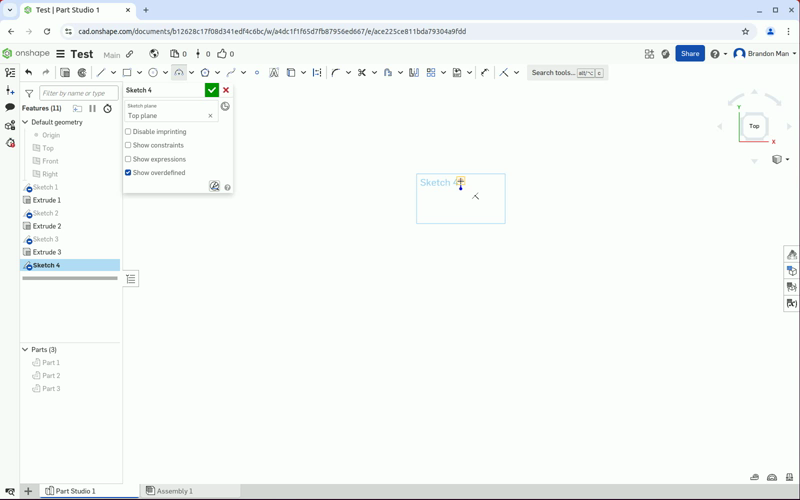
click(460, 180)
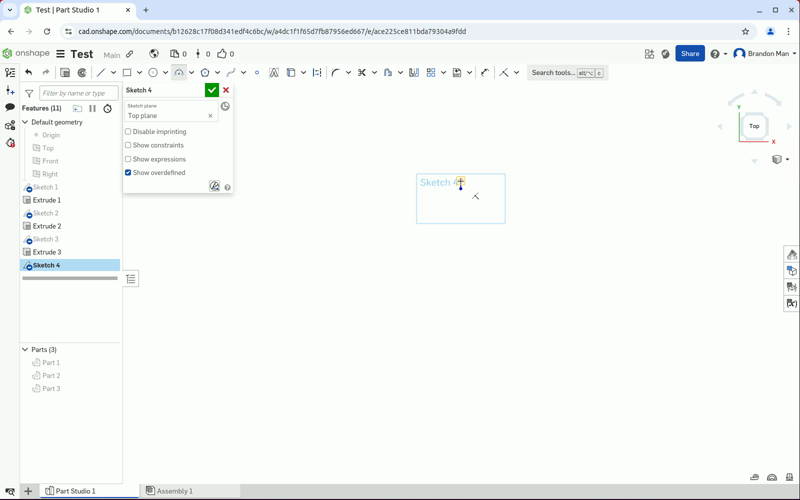
mouse_move(460, 186)
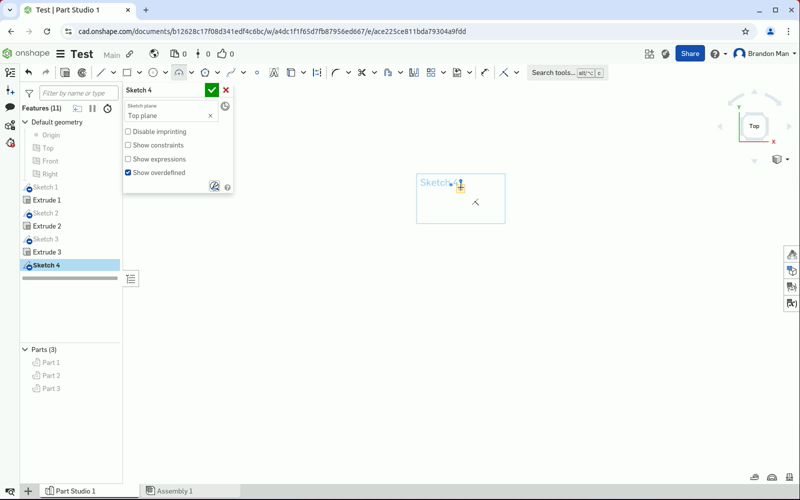
scroll(6)
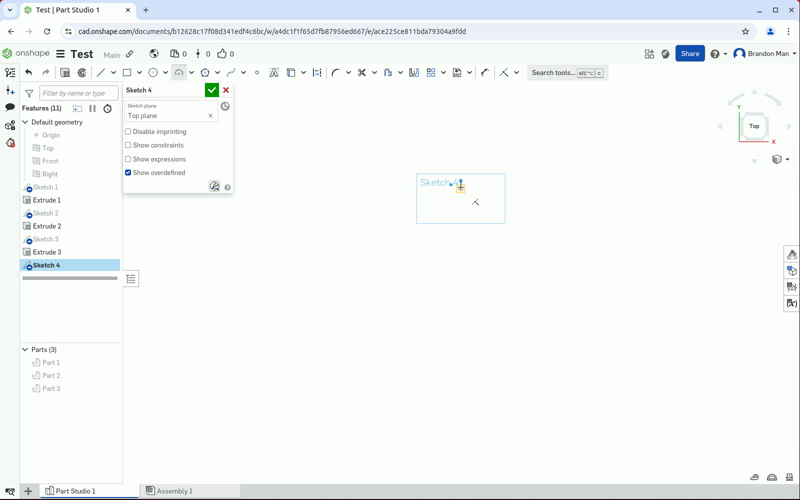
scroll(6)
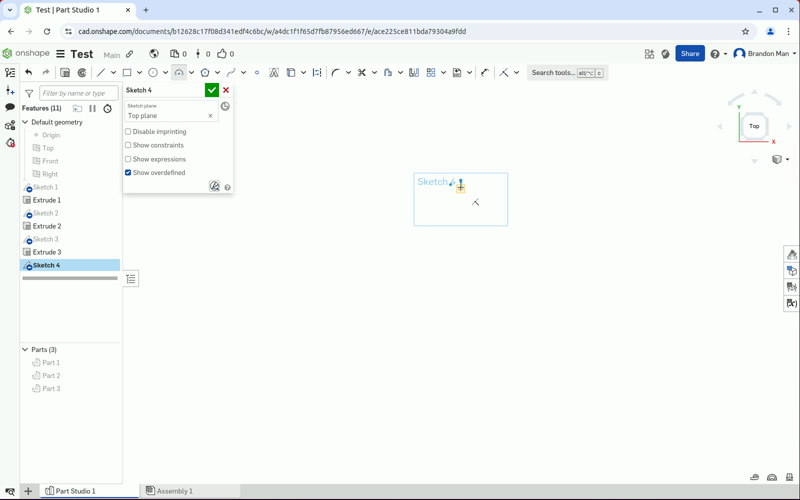
scroll(6)
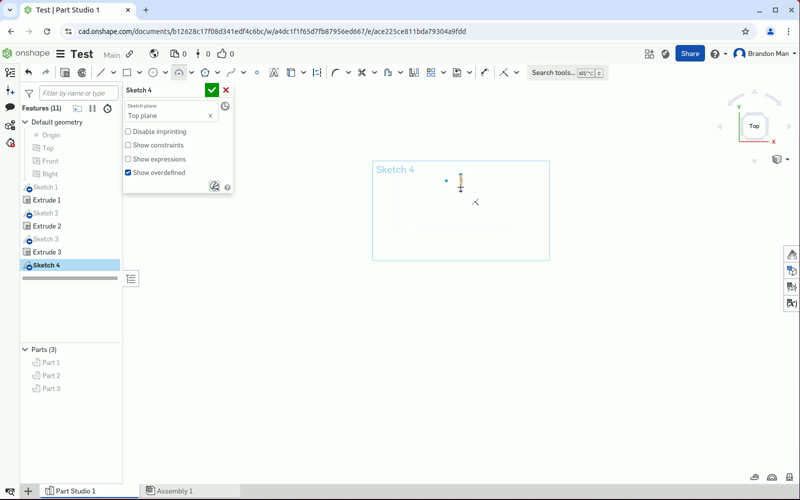
scroll(6)
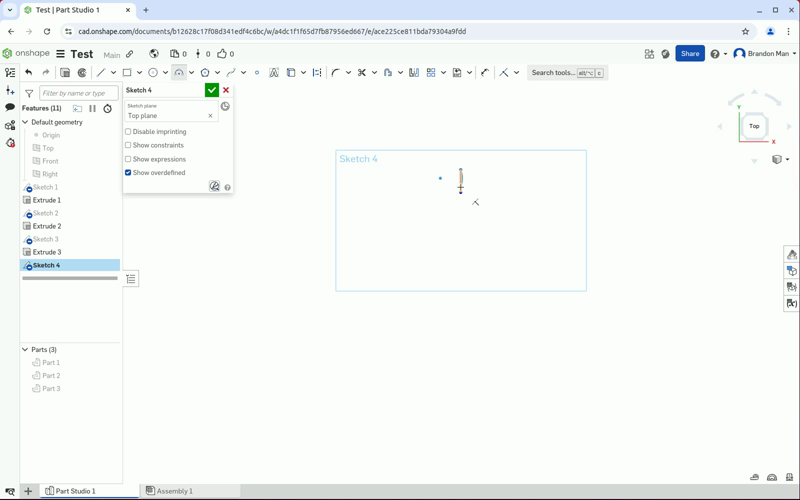
scroll(6)
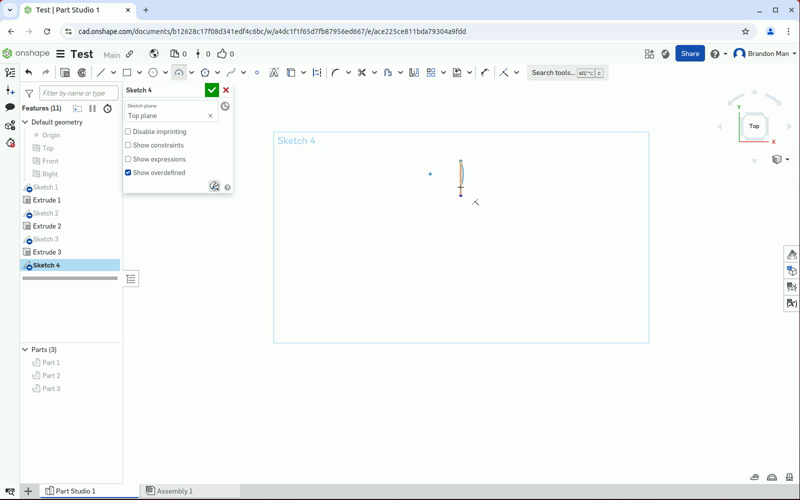
scroll(6)
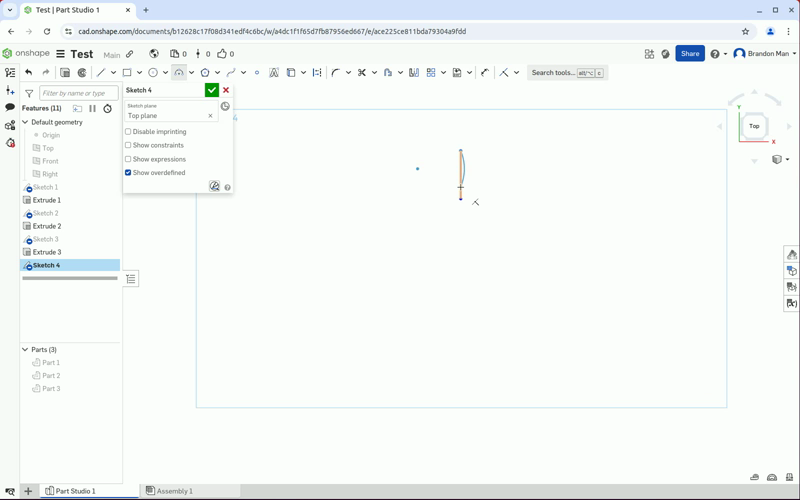
scroll(6)
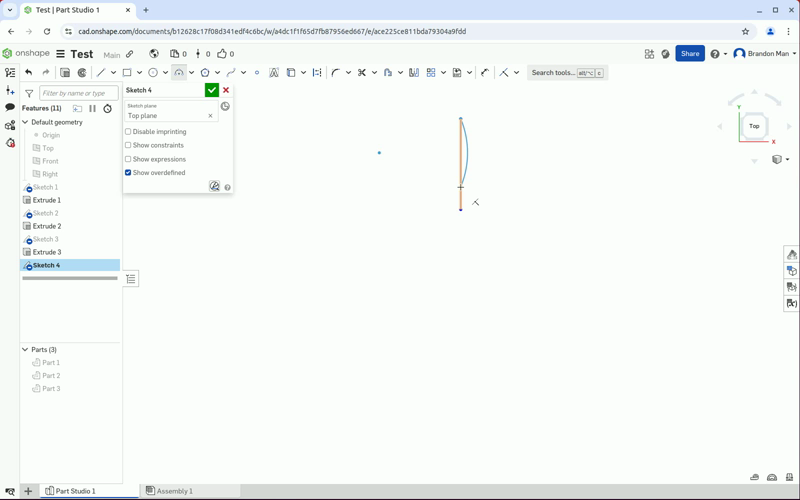
click(460, 186)
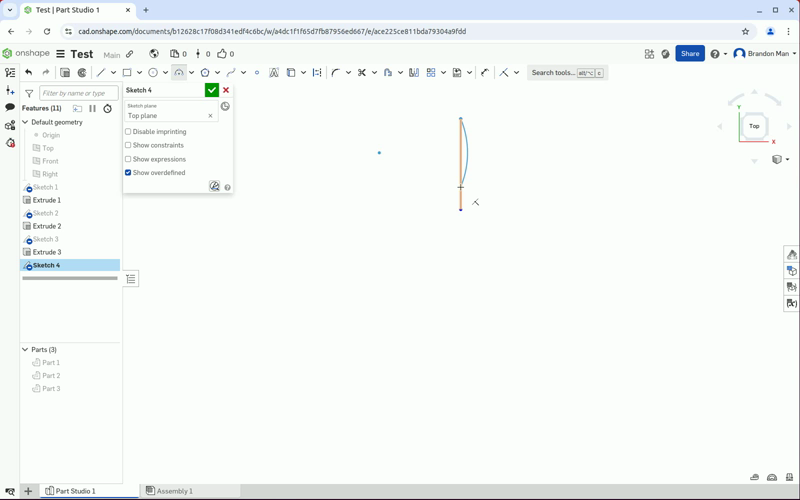
scroll(-6)
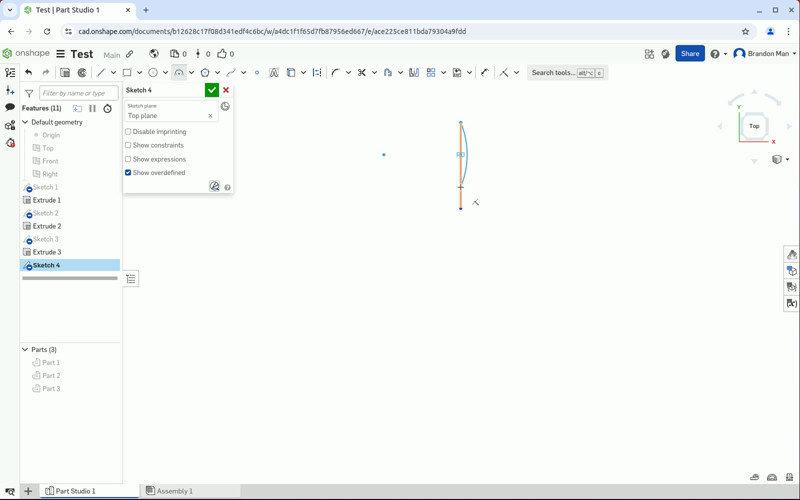
scroll(-6)
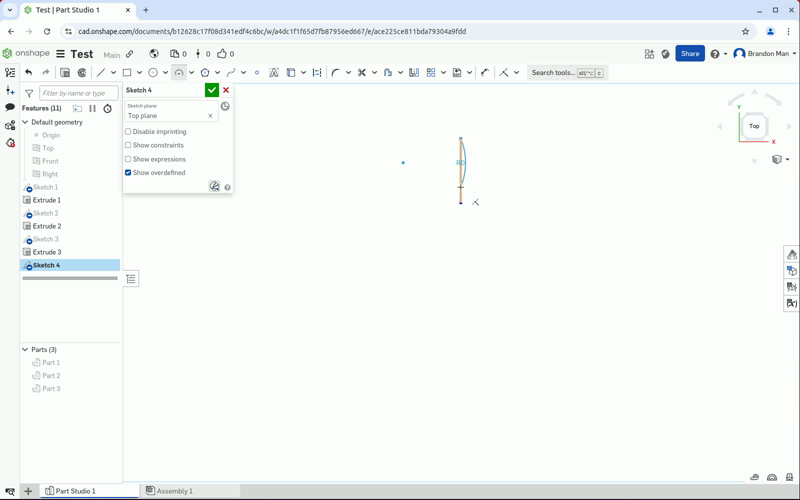
scroll(-6)
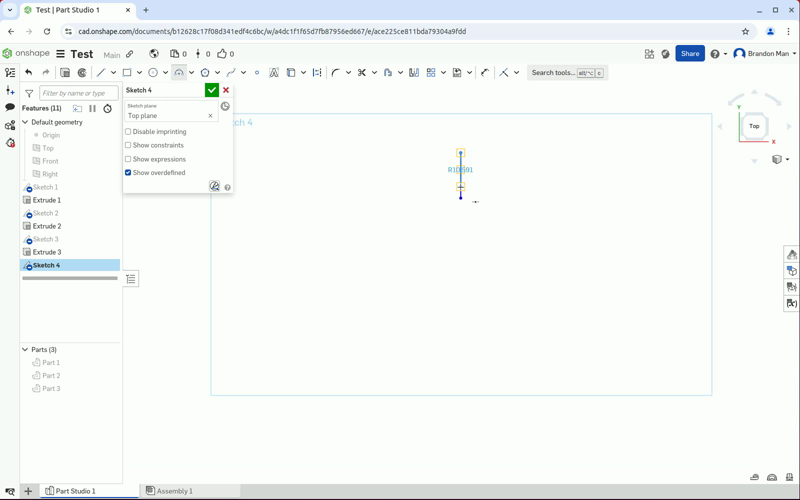
scroll(-6)
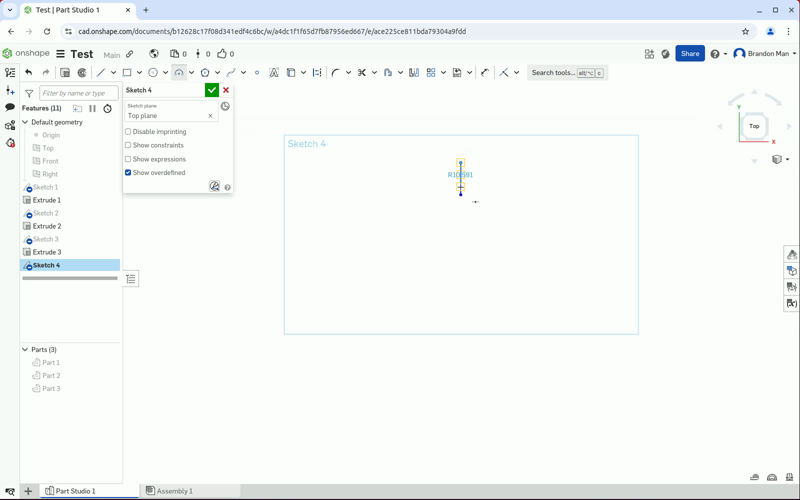
scroll(-6)
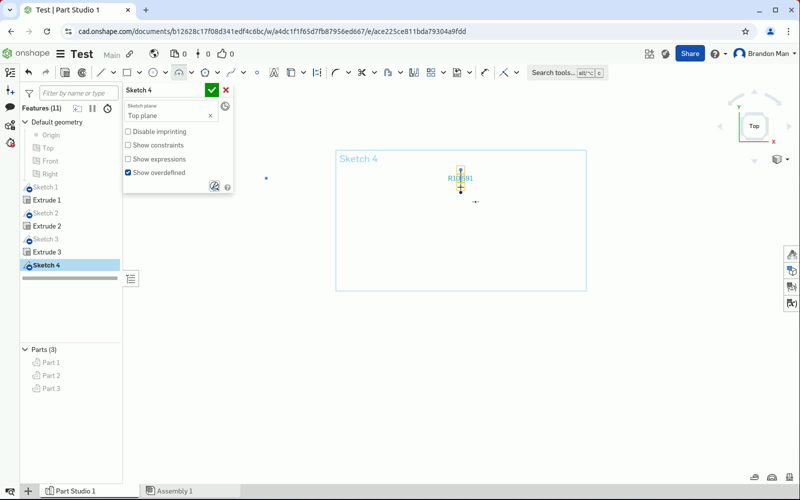
scroll(-6)
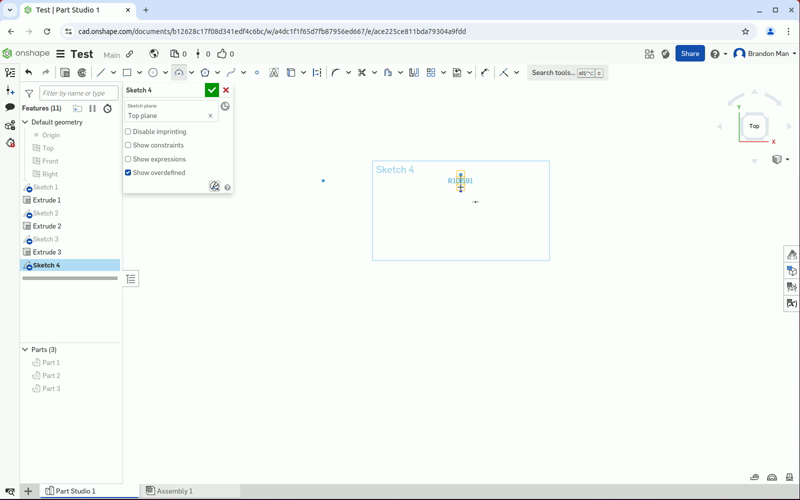
scroll(-6)
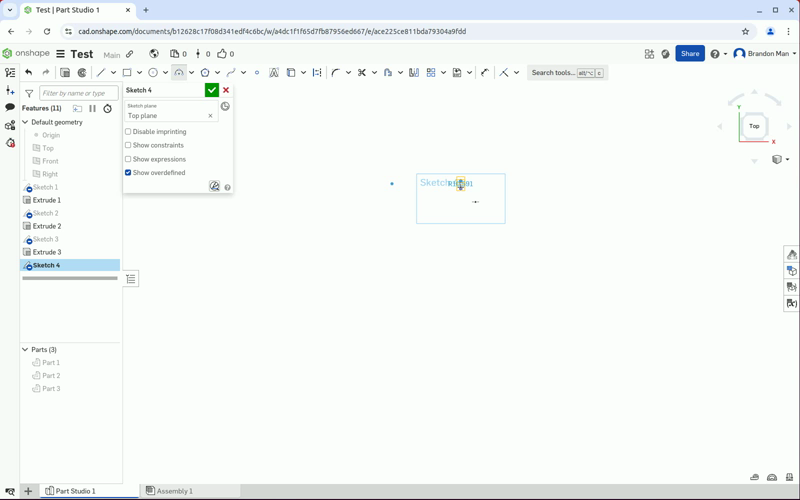
key_down(shift)
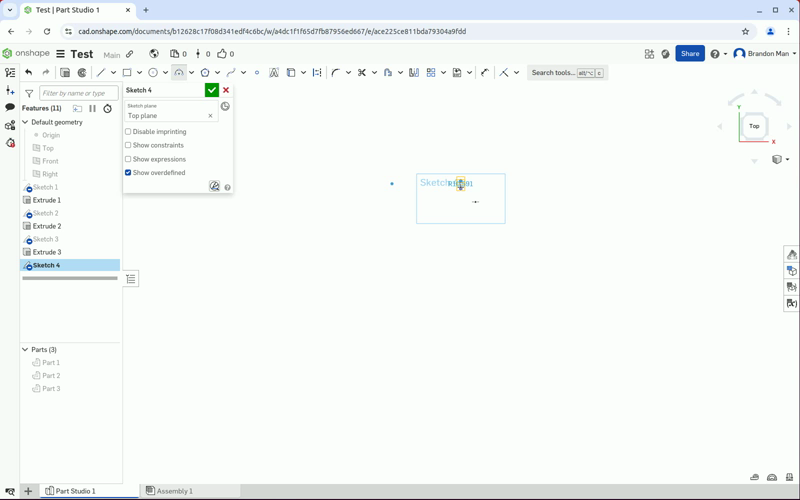
mouse_move(459, 183)
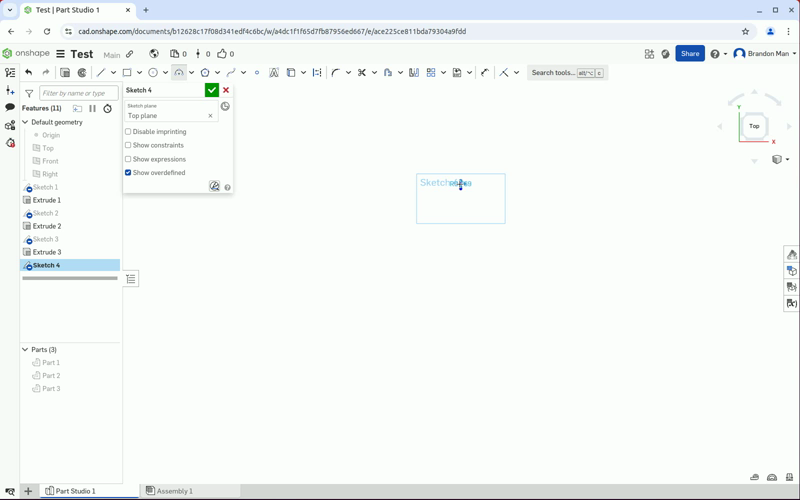
scroll(6)
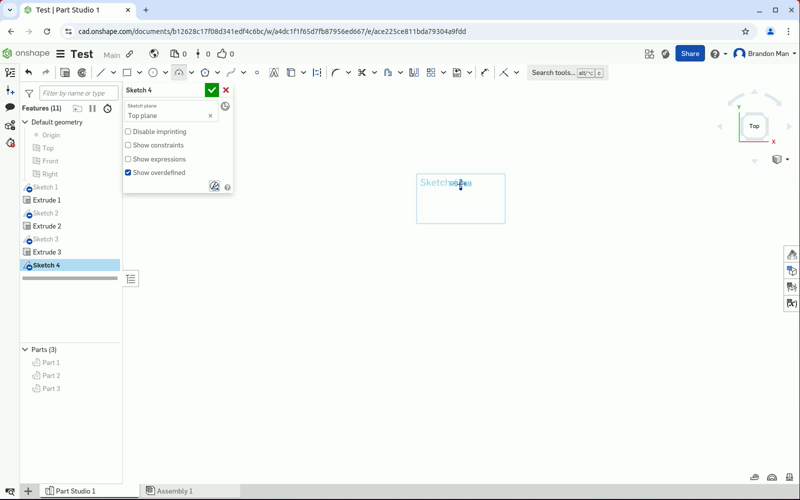
scroll(6)
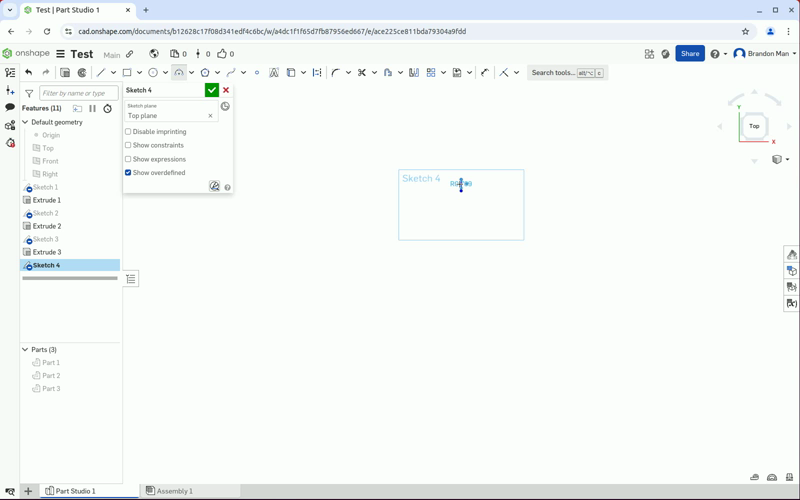
scroll(6)
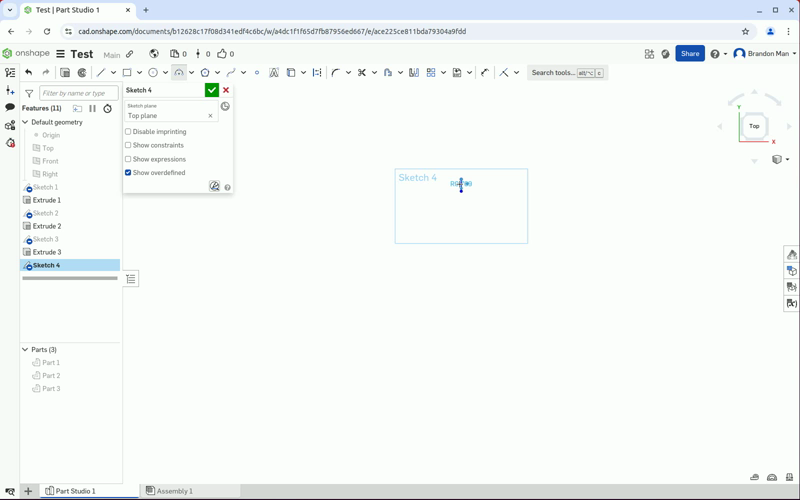
scroll(6)
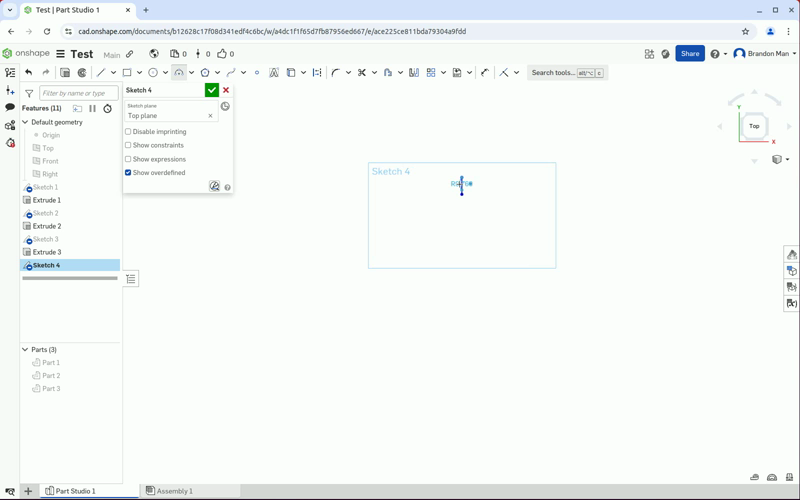
scroll(6)
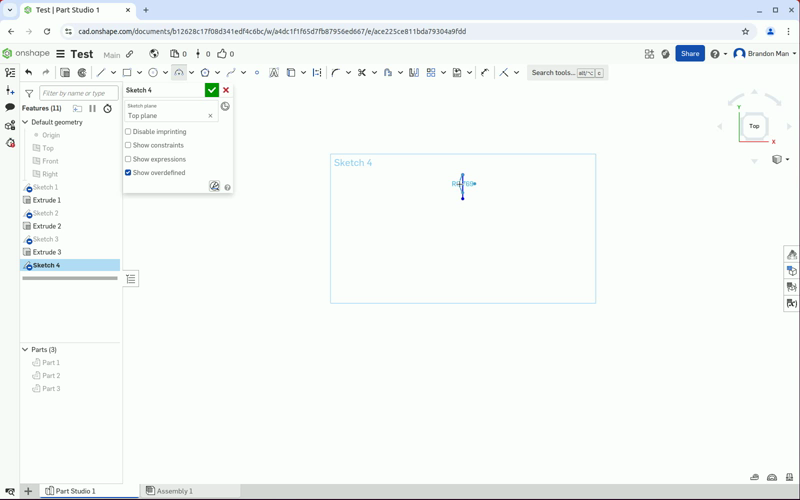
scroll(6)
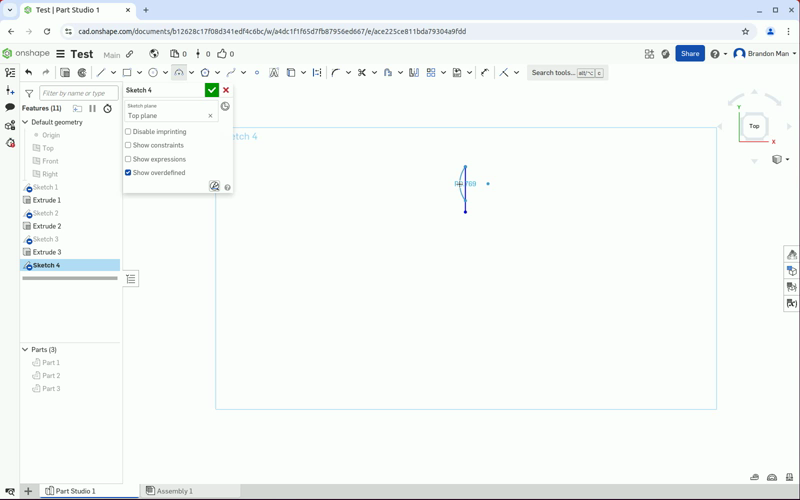
scroll(6)
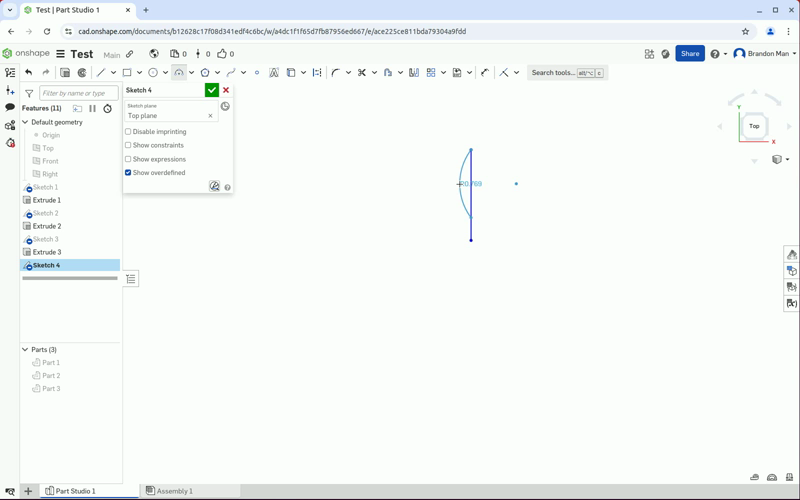
click(459, 183)
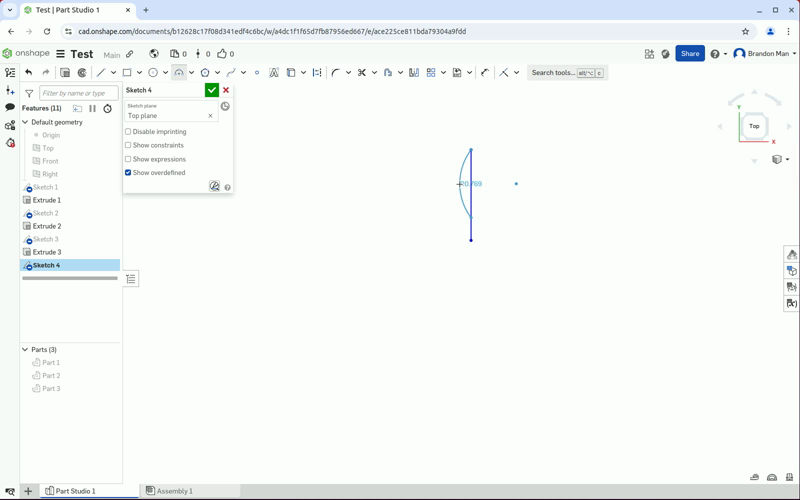
scroll(-6)
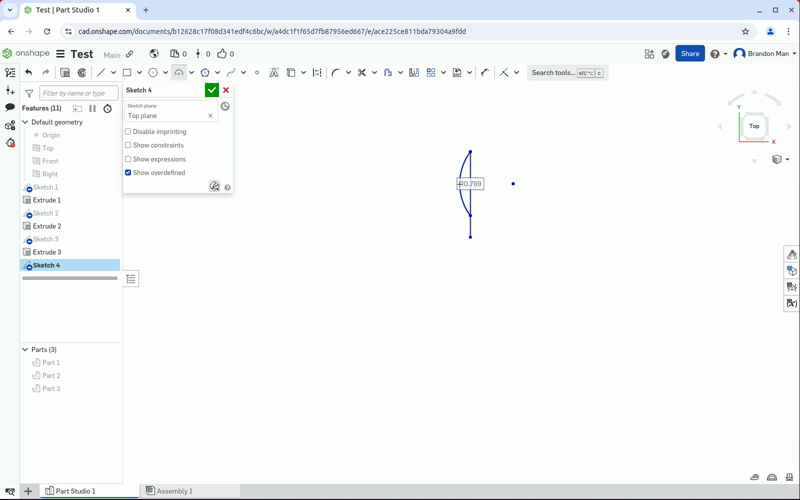
scroll(-6)
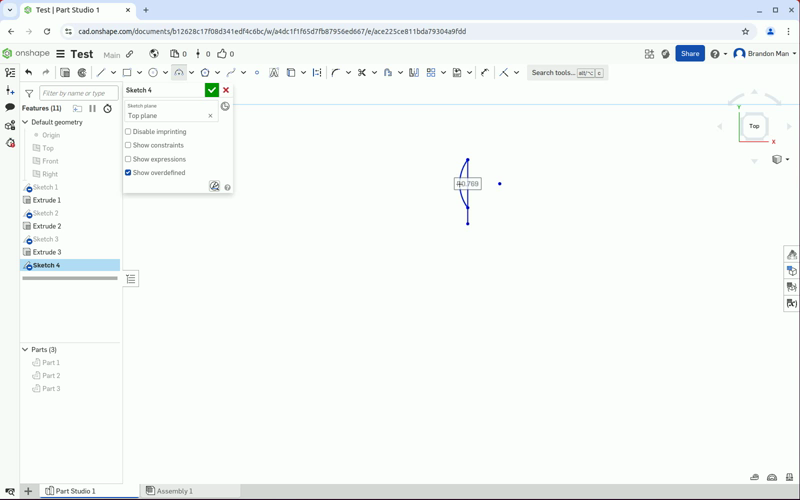
scroll(-6)
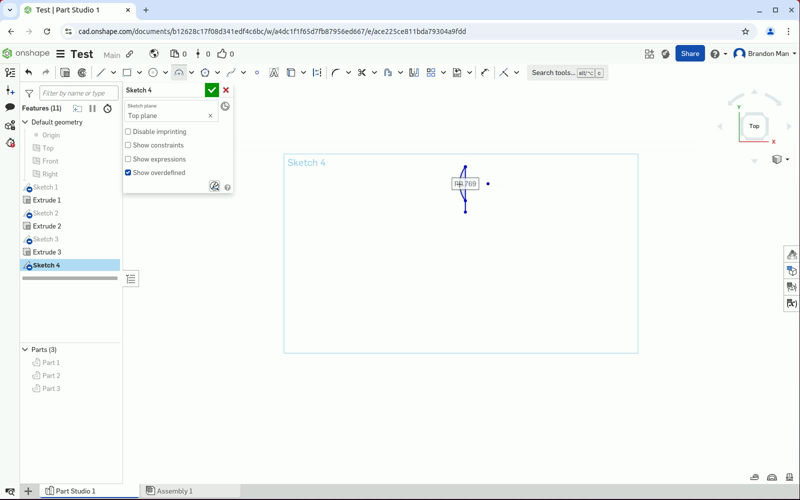
scroll(-6)
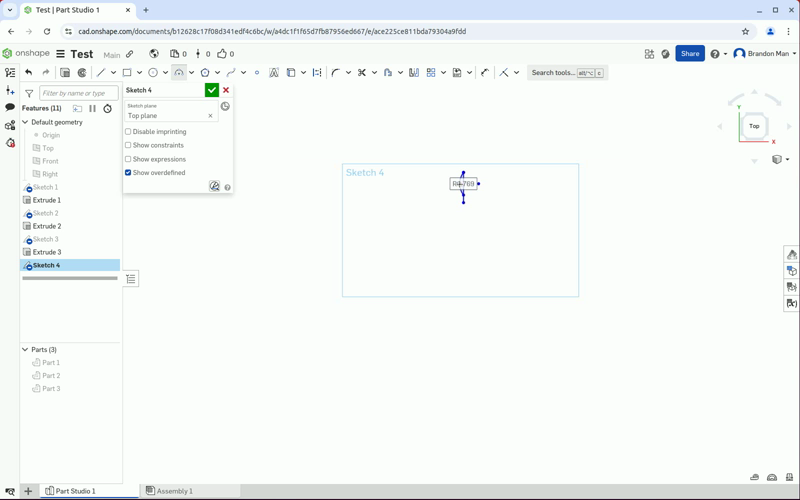
scroll(-6)
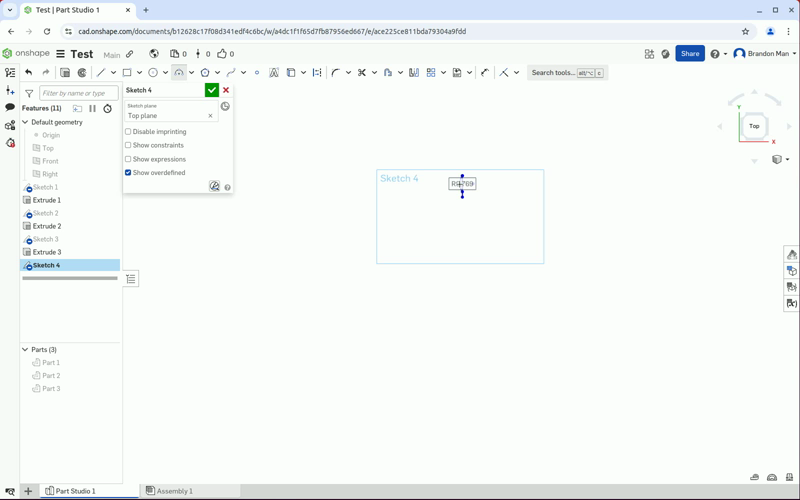
scroll(-6)
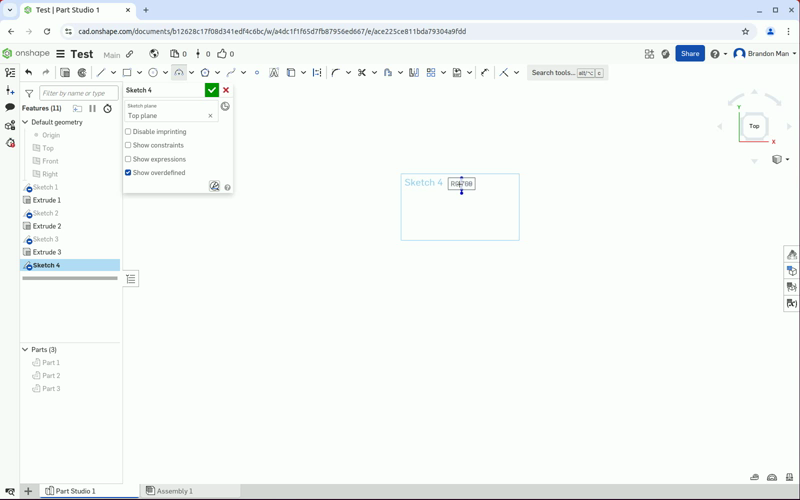
scroll(-6)
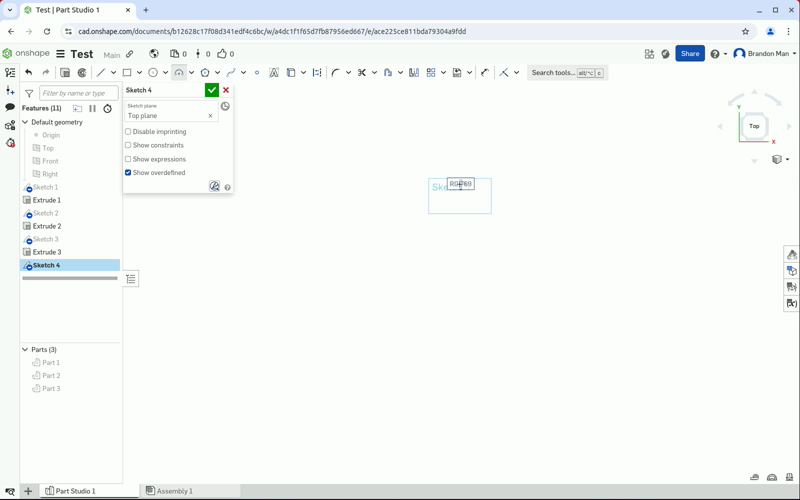
key_up(shift)
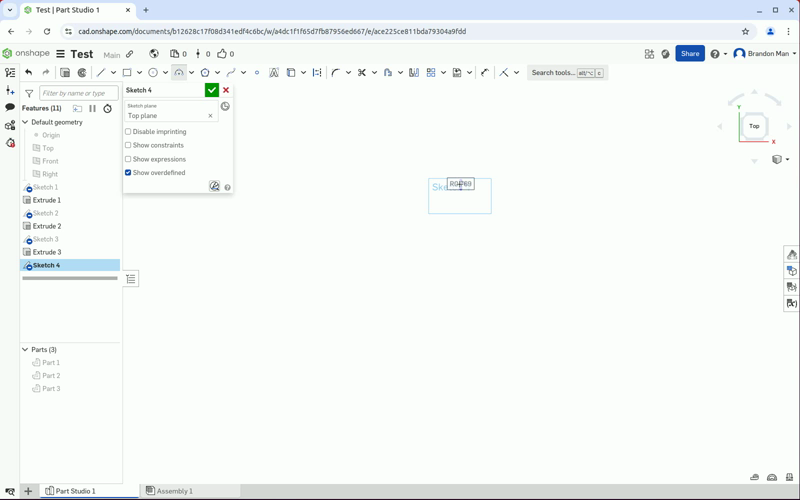
key(esc)
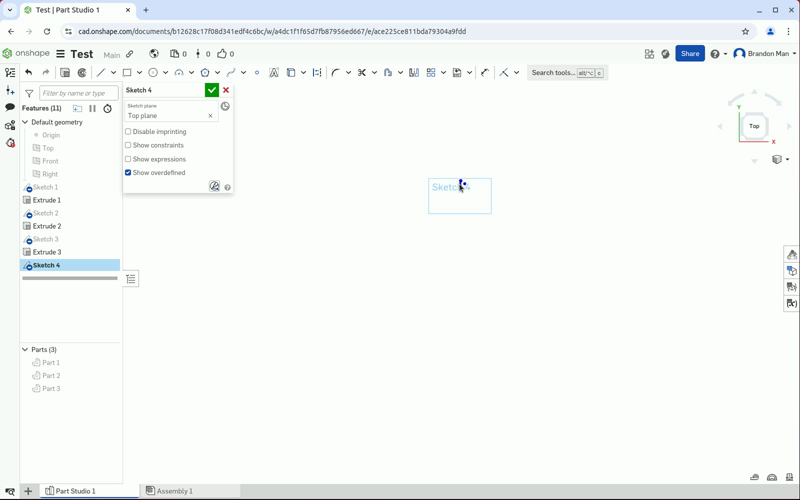
mouse_move(460, 183)
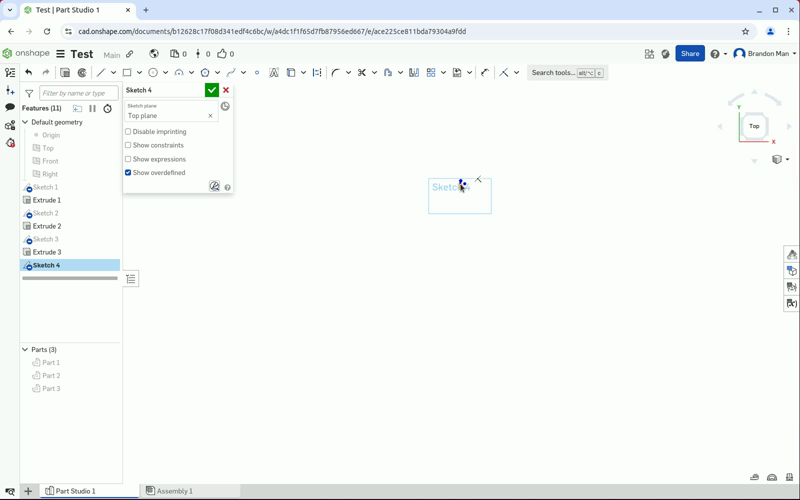
scroll(6)
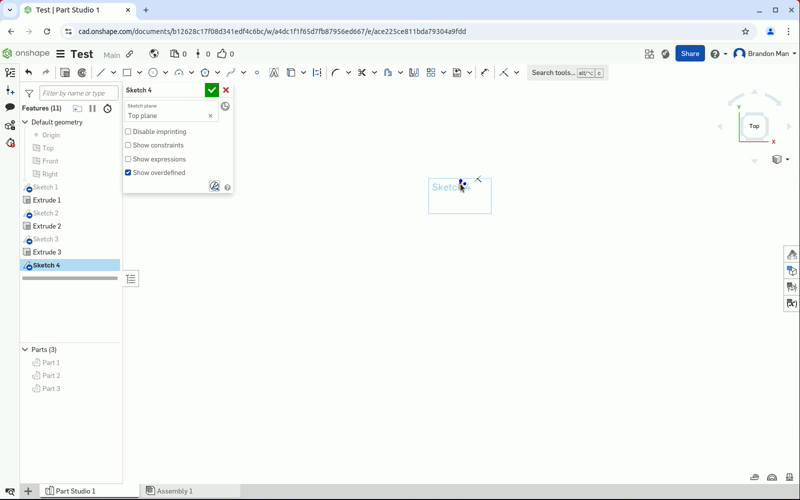
scroll(6)
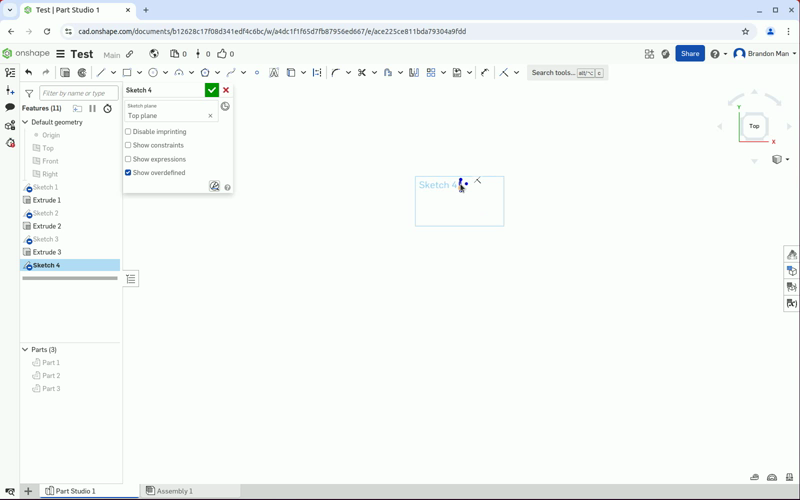
scroll(6)
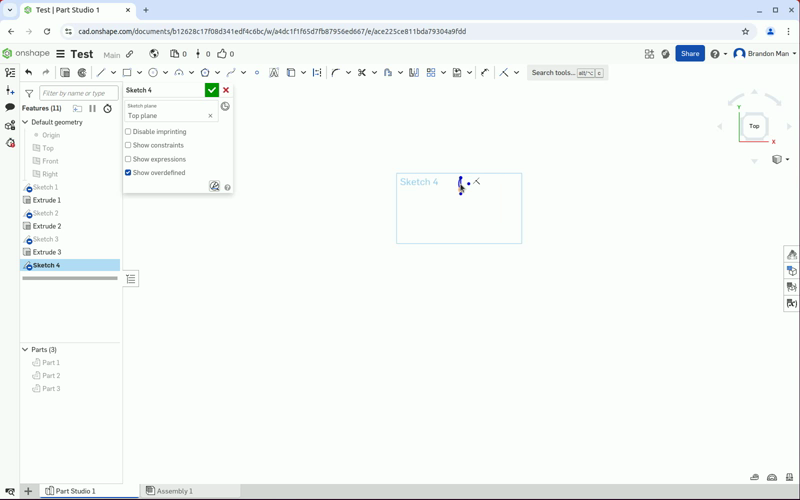
scroll(6)
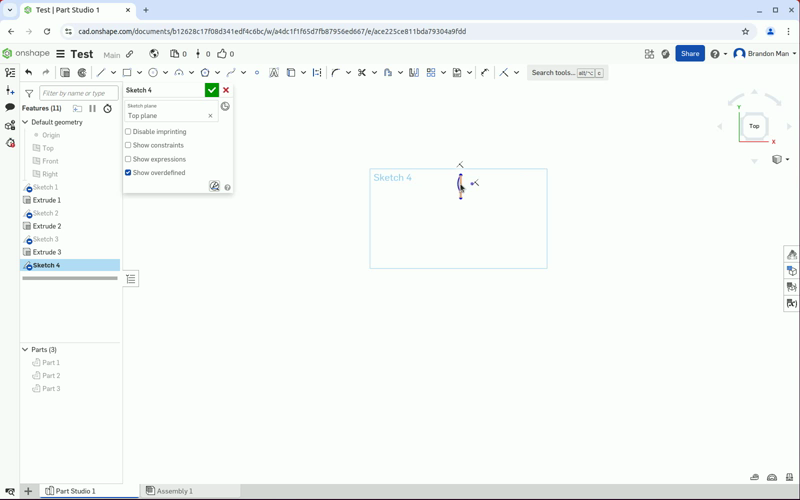
scroll(6)
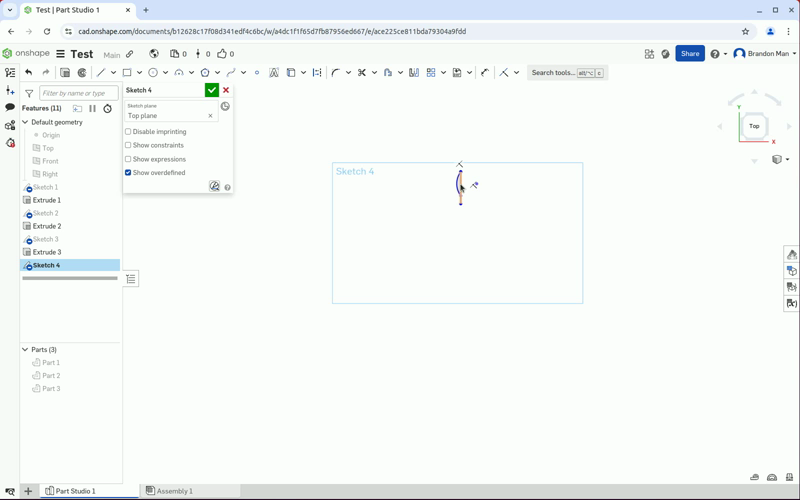
scroll(6)
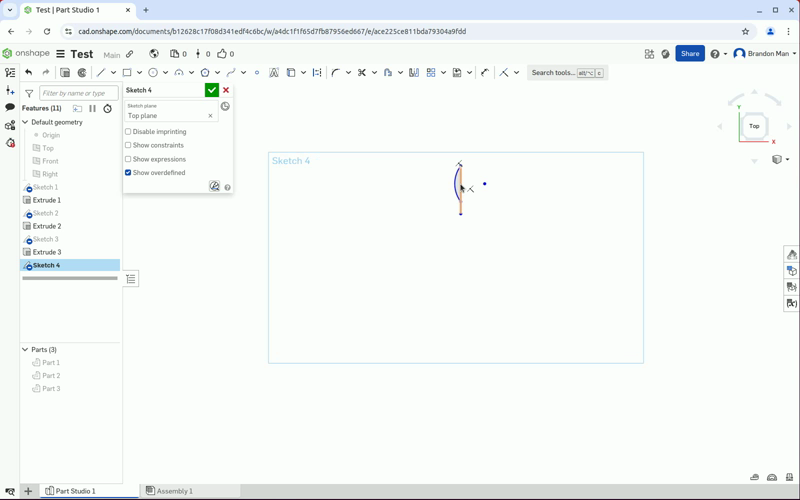
scroll(6)
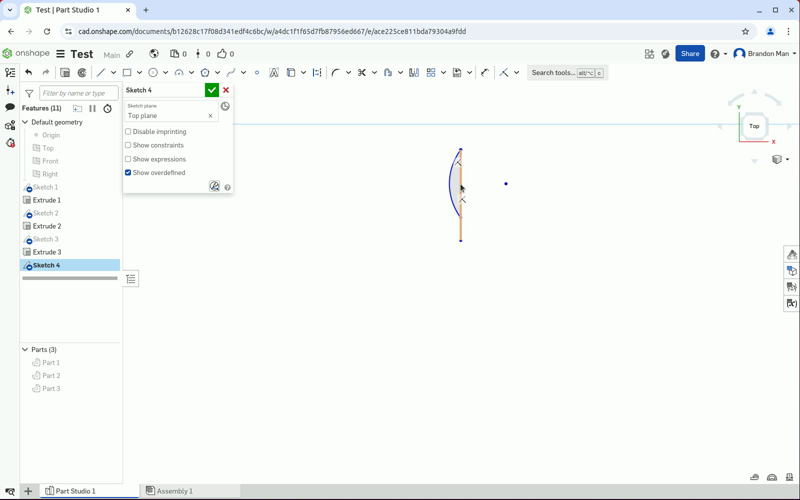
click(460, 183)
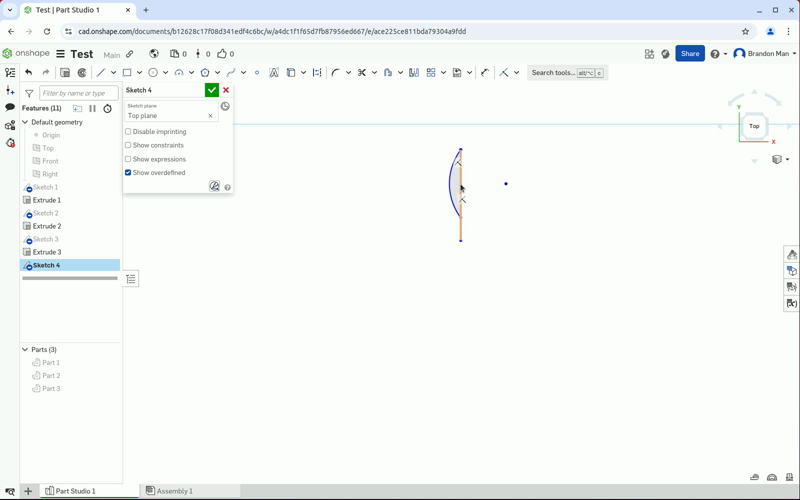
scroll(-6)
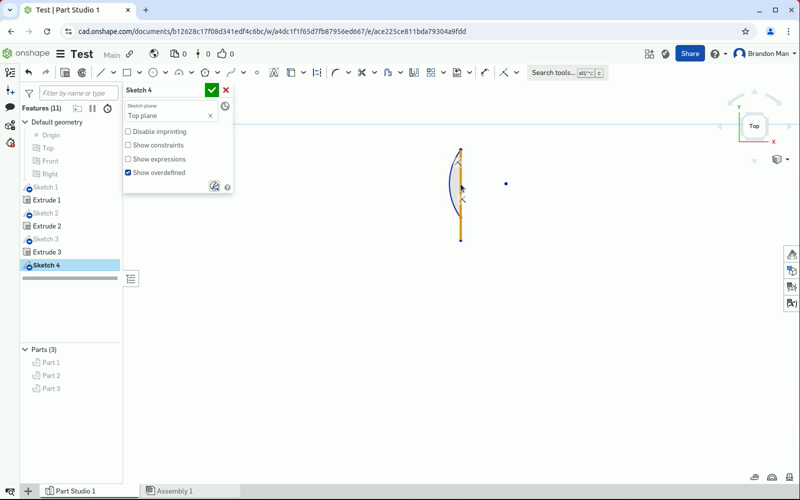
scroll(-6)
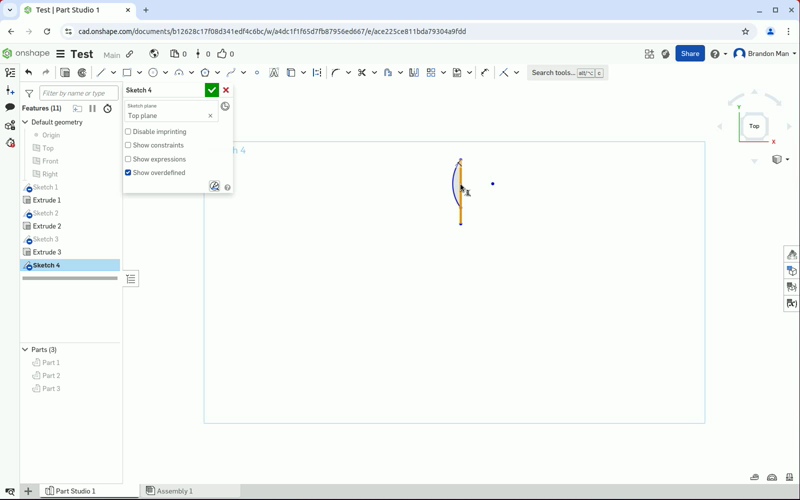
scroll(-6)
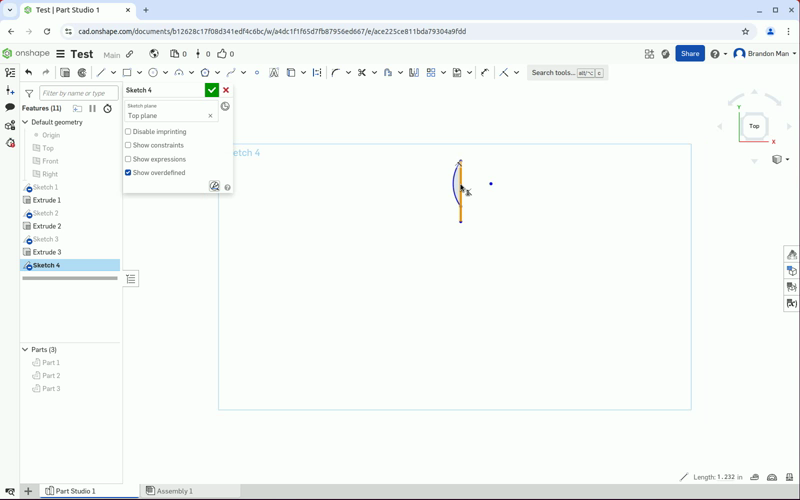
scroll(-6)
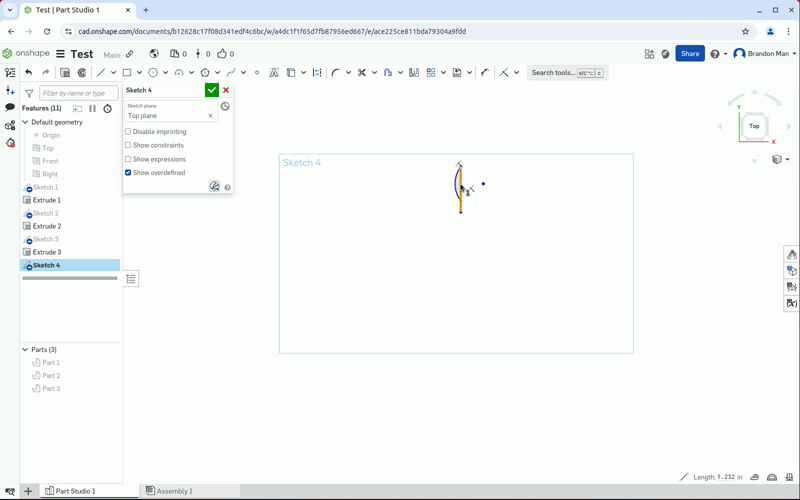
scroll(-6)
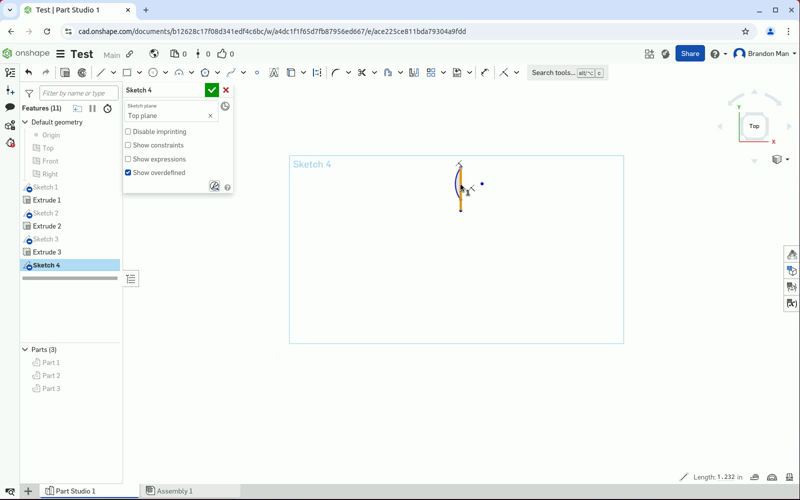
scroll(-6)
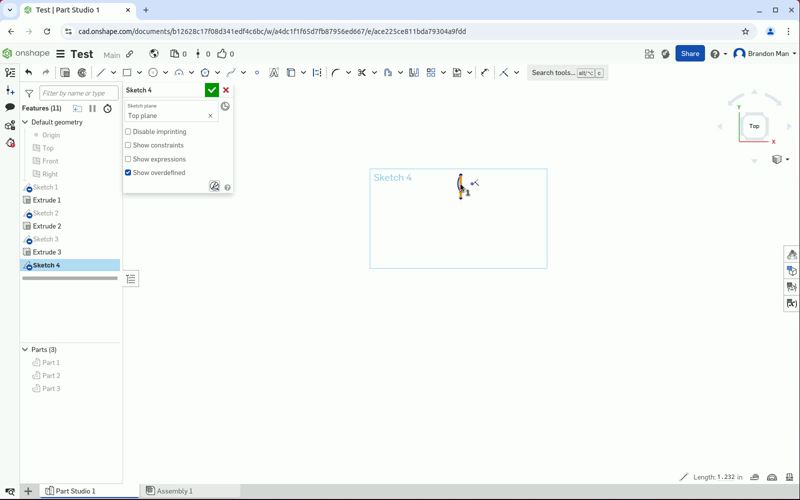
scroll(-6)
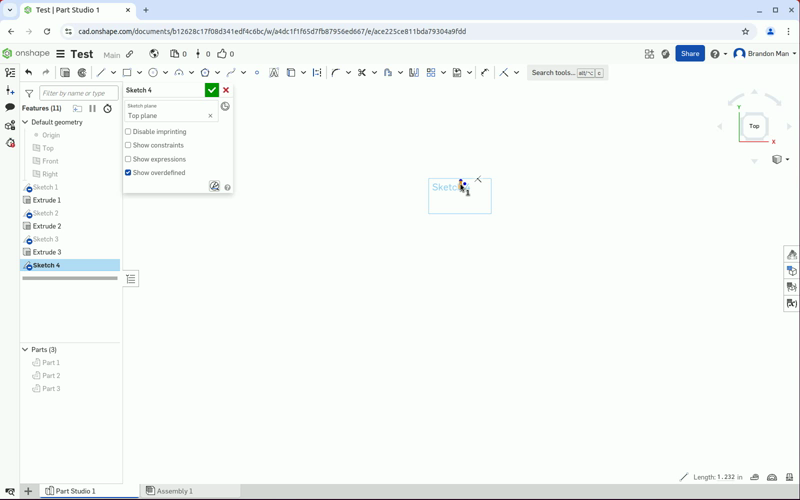
mouse_move(73, 352)
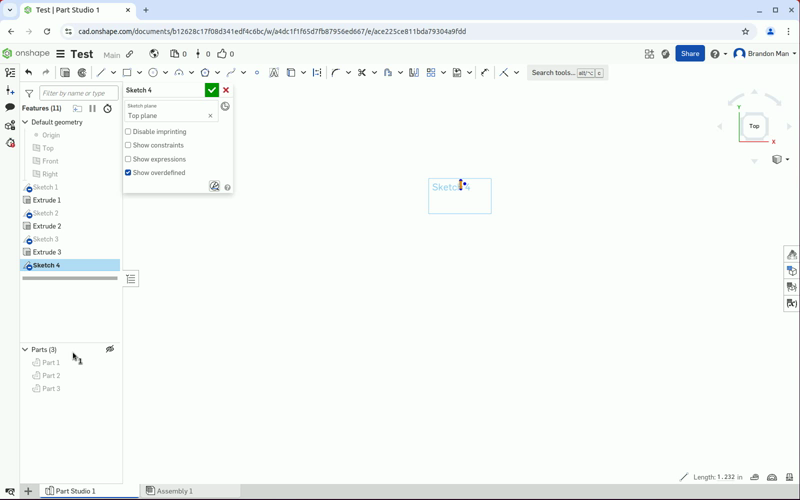
key(shift+y)
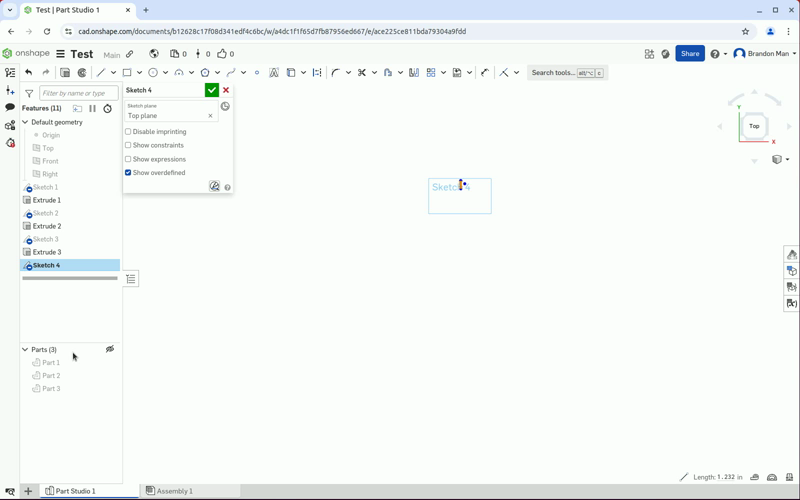
key(shift+e)
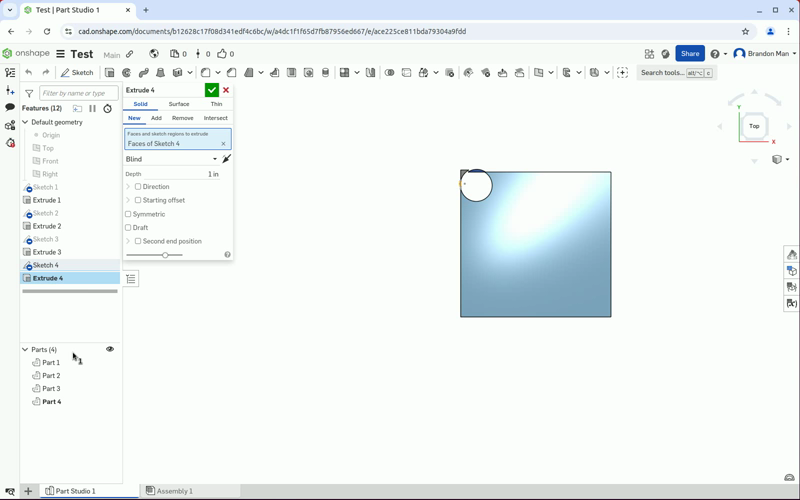
mouse_move(143, 106)
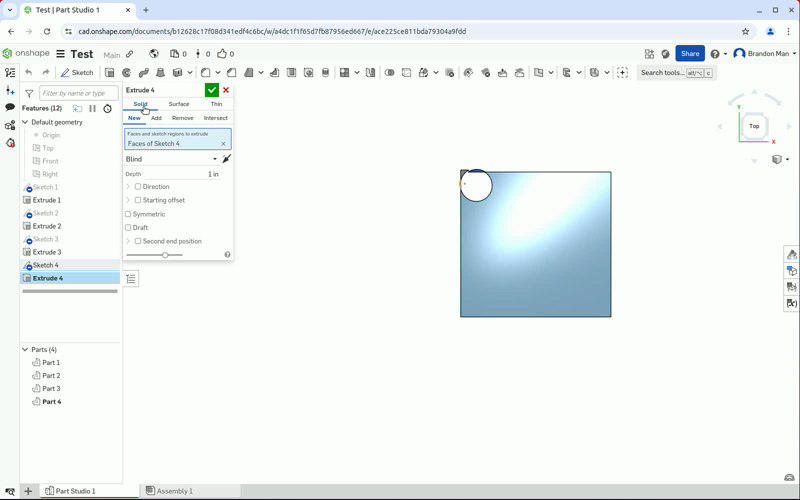
click(143, 106)
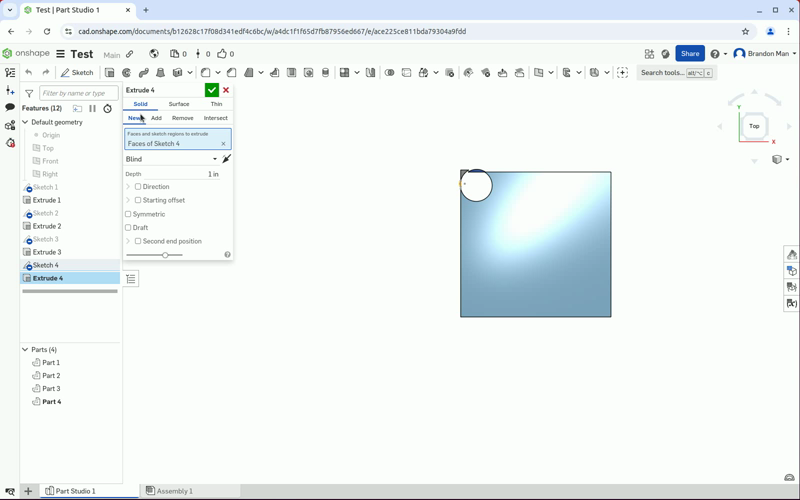
mouse_move(137, 120)
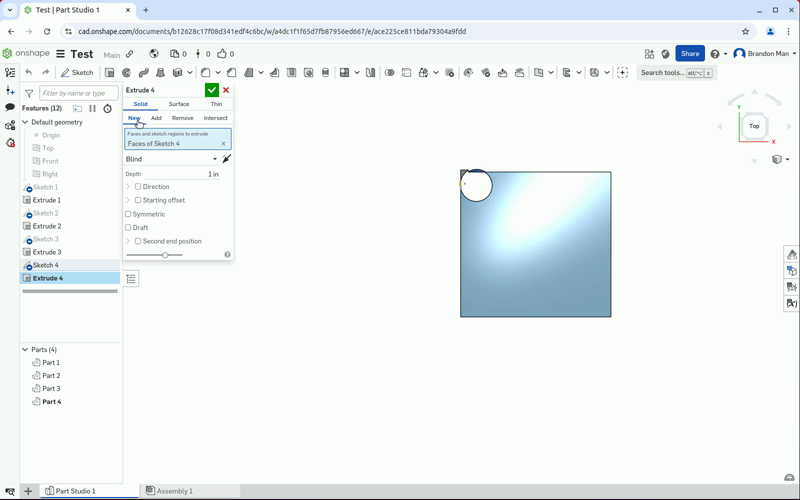
click(137, 120)
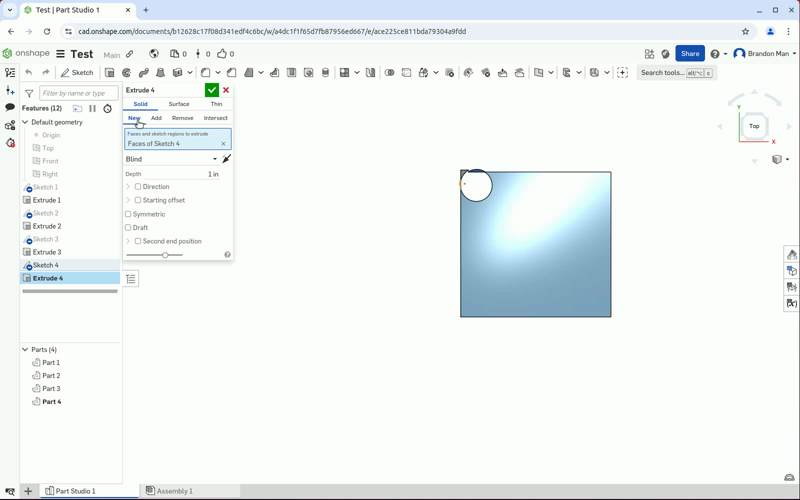
key(tab, 4)
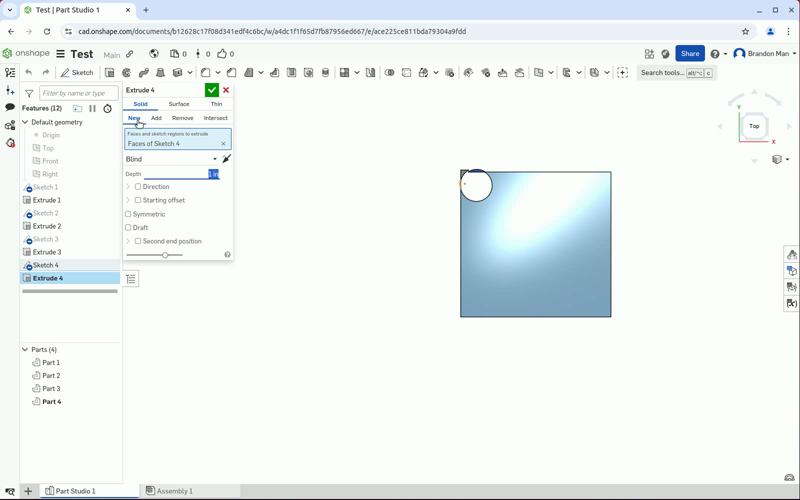
text(20.942)
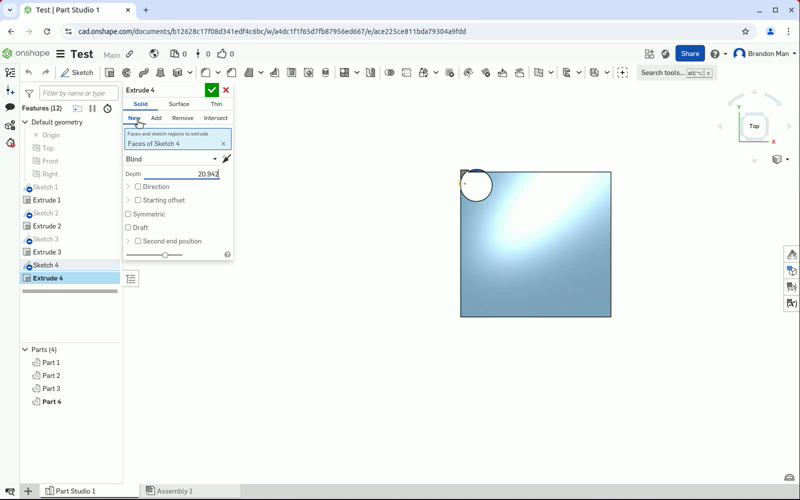
key(enter)
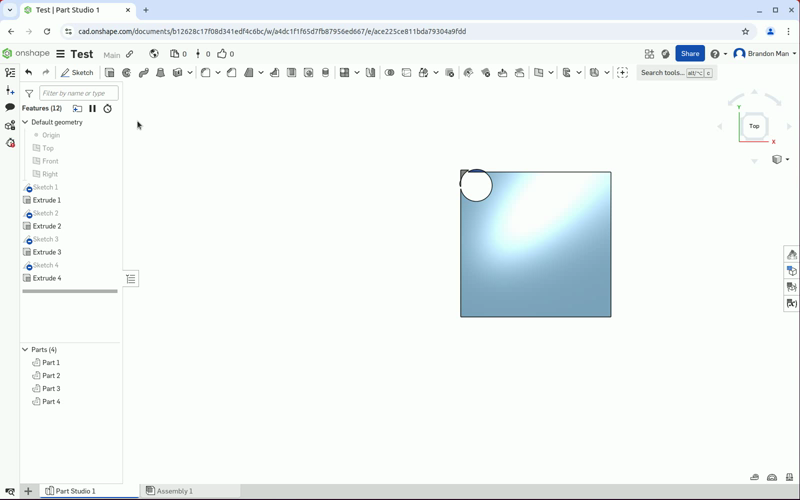
key(shift+h)
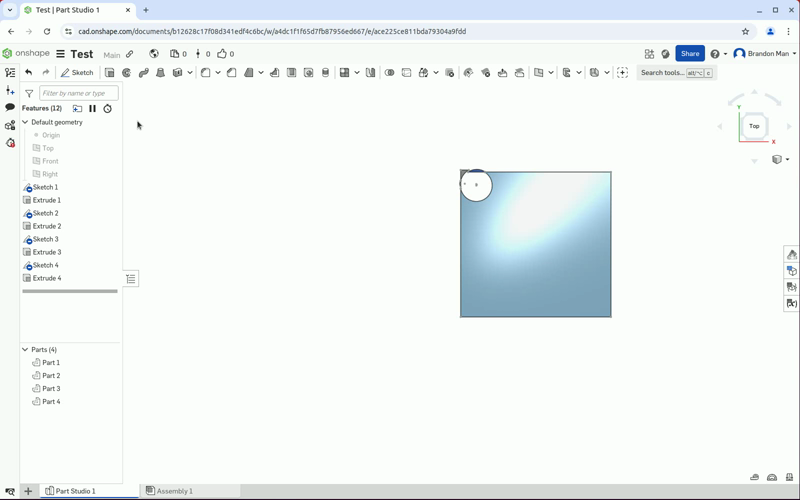
key(shift+h)
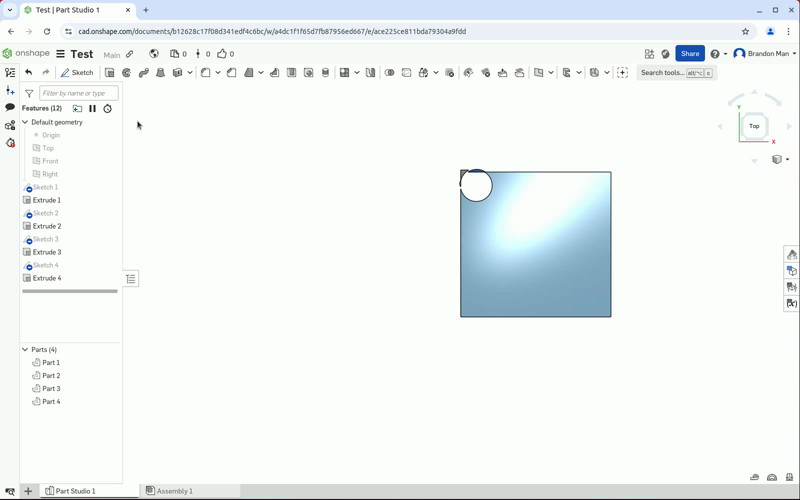
mouse_move(73, 189)
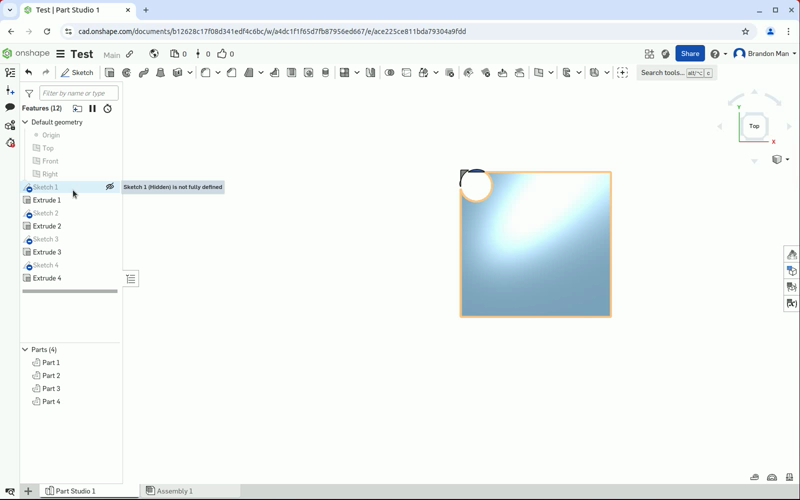
click(73, 189)
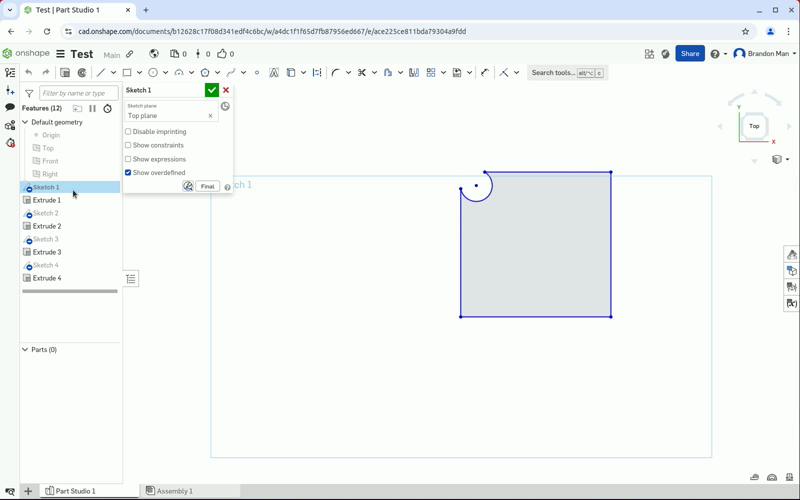
mouse_move(229, 92)
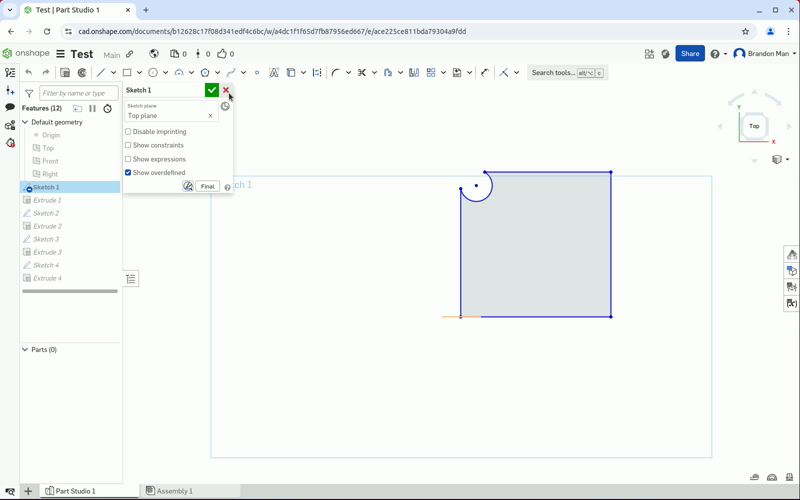
click(229, 92)
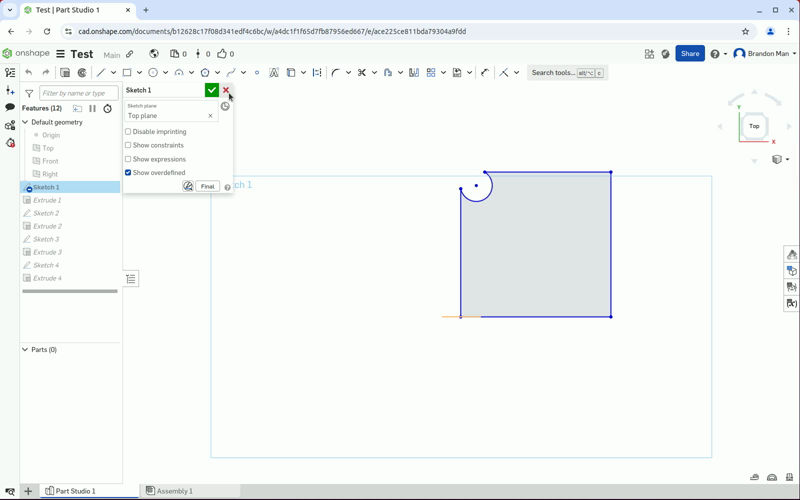
key(shift+s)
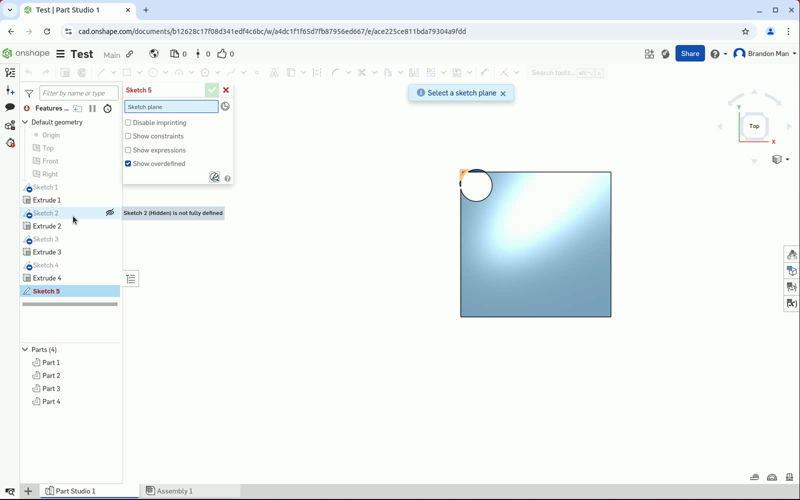
scroll(3)
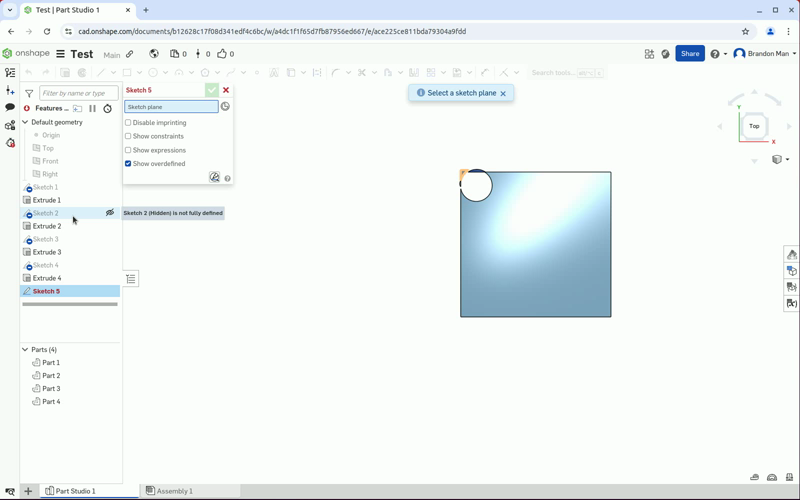
mouse_move(73, 150)
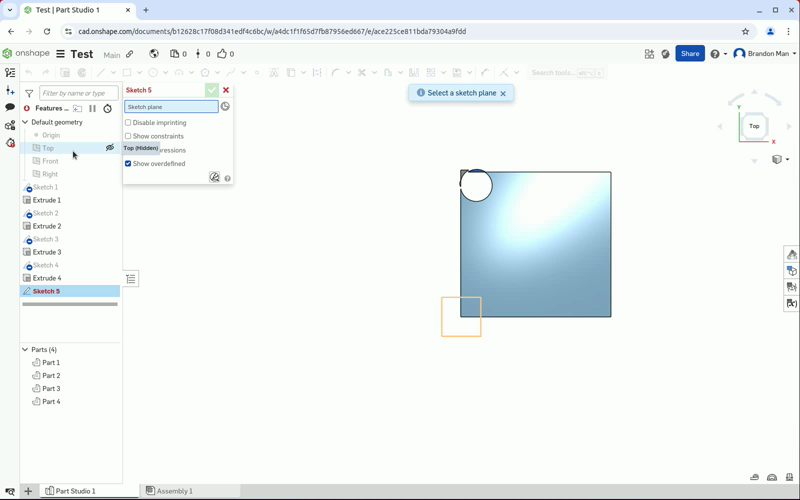
click(73, 150)
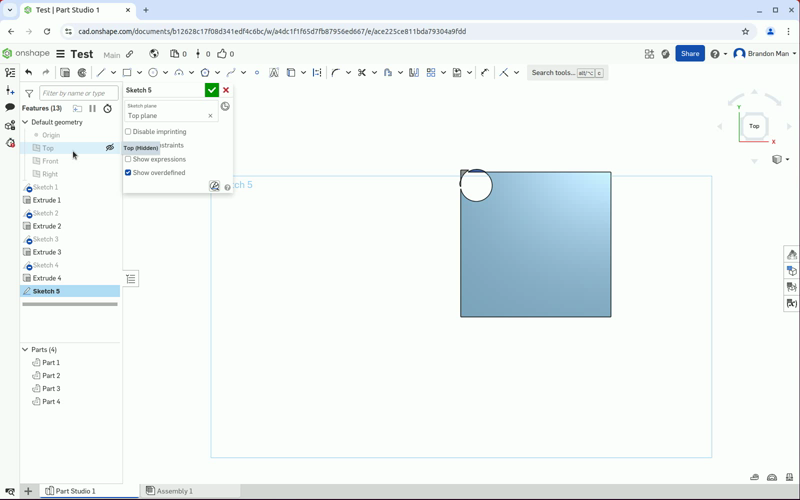
mouse_move(73, 352)
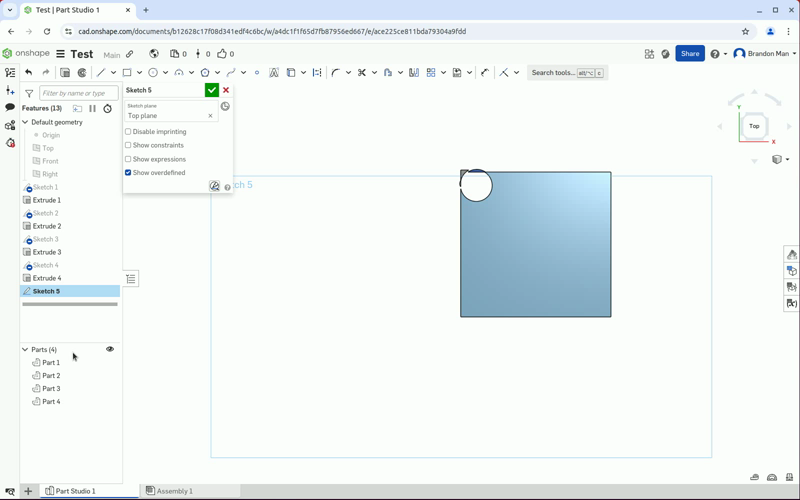
key(y)
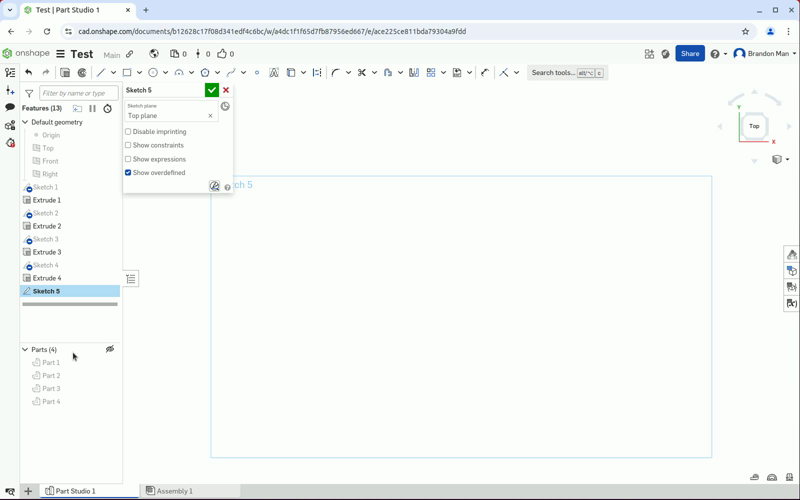
key(a)
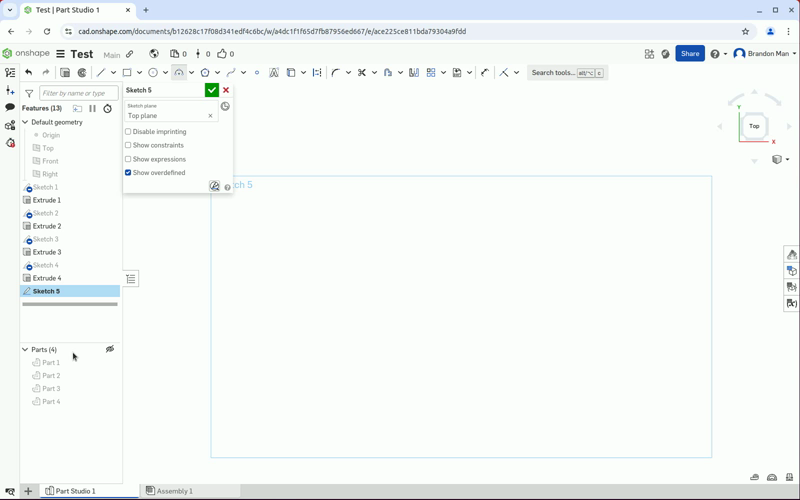
key_down(shift)
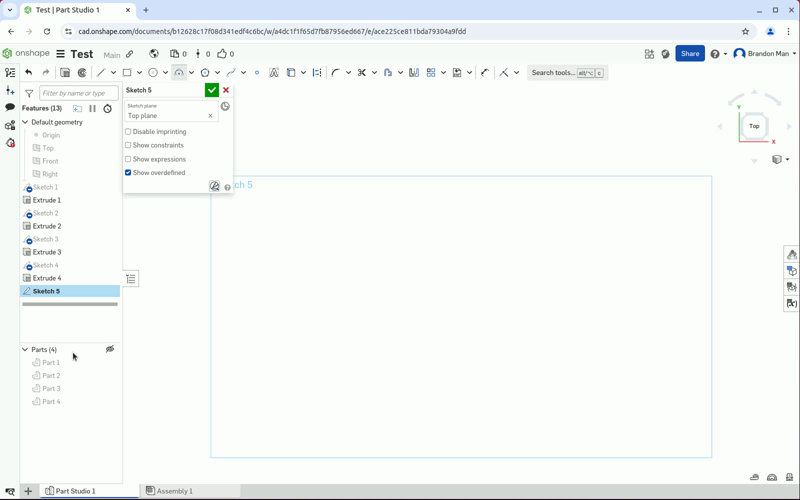
mouse_move(460, 186)
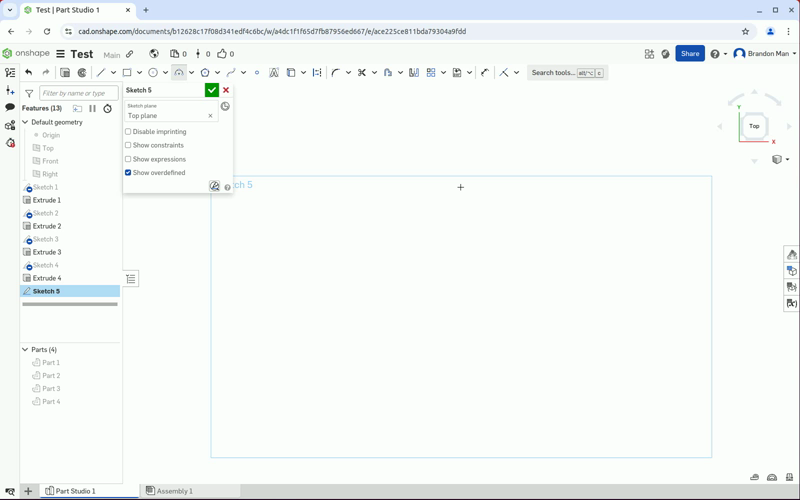
click(460, 186)
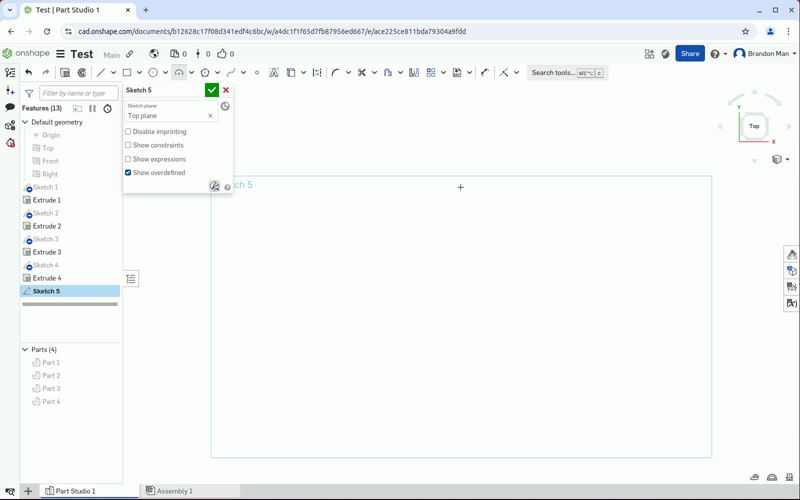
key_up(shift)
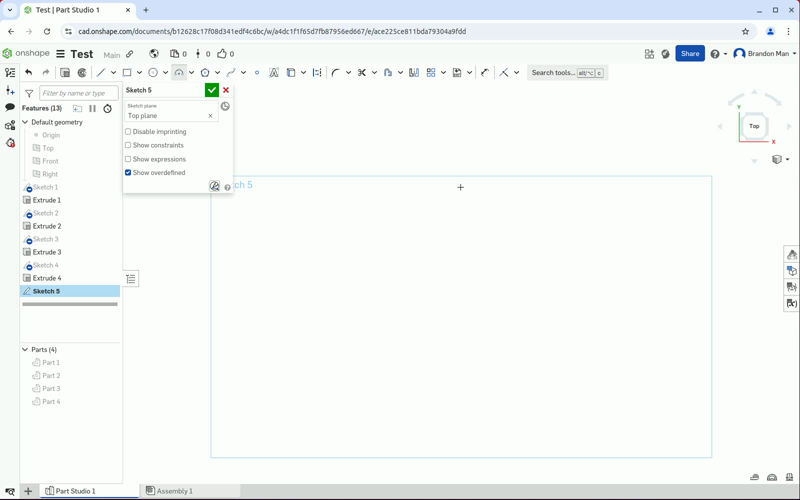
key_down(shift)
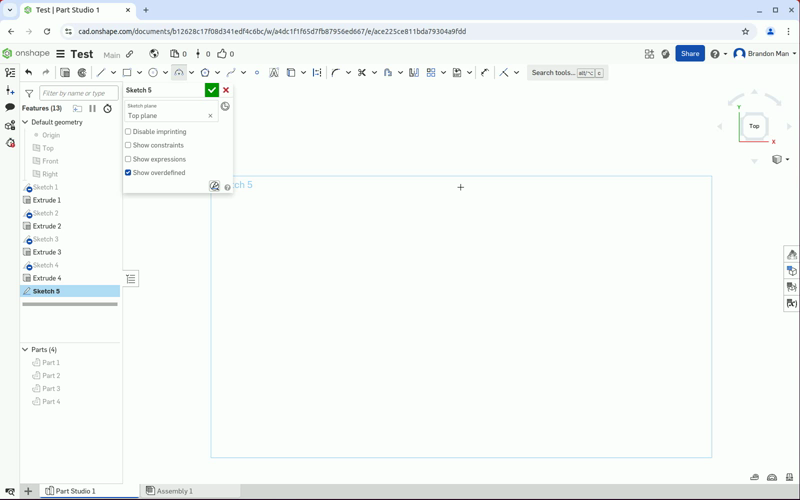
mouse_move(479, 173)
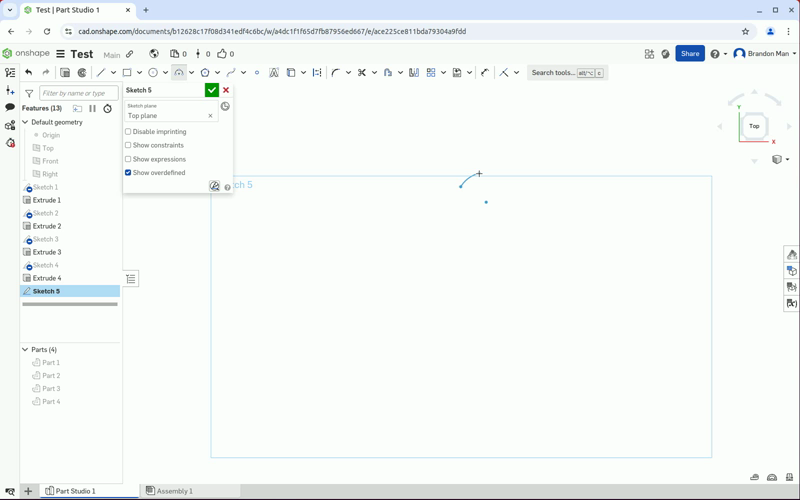
click(479, 173)
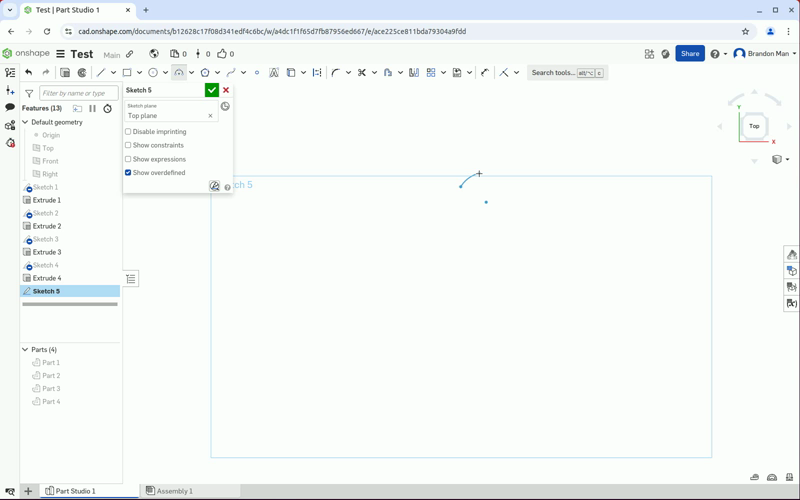
mouse_move(480, 194)
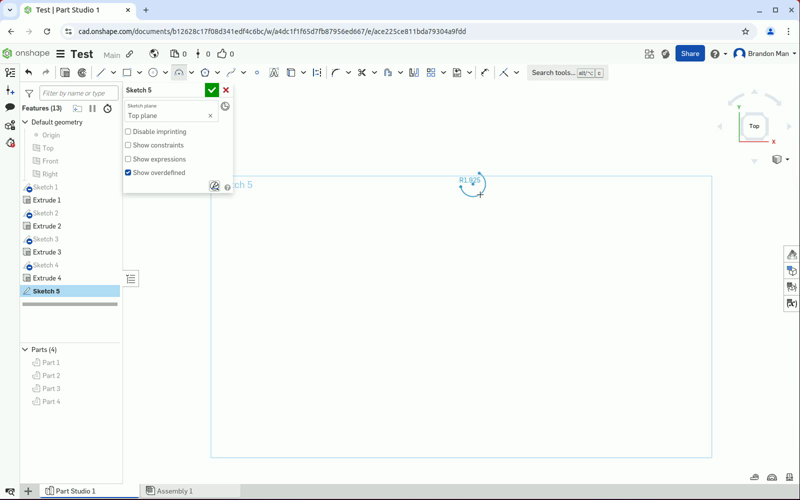
click(480, 194)
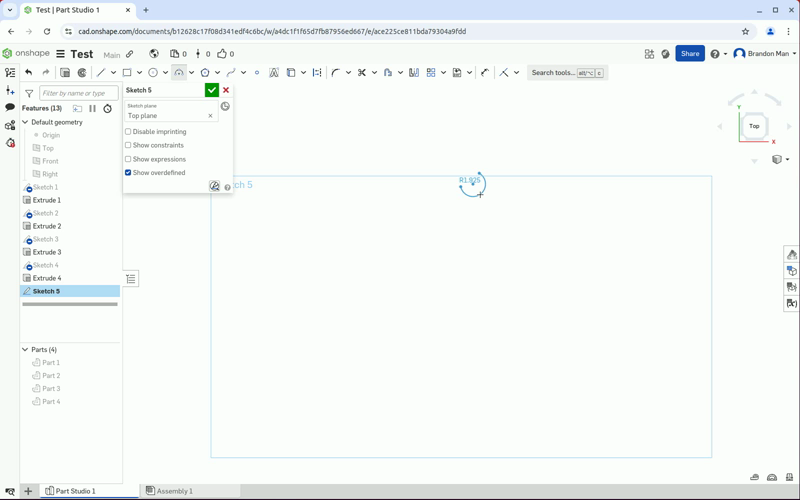
key_up(shift)
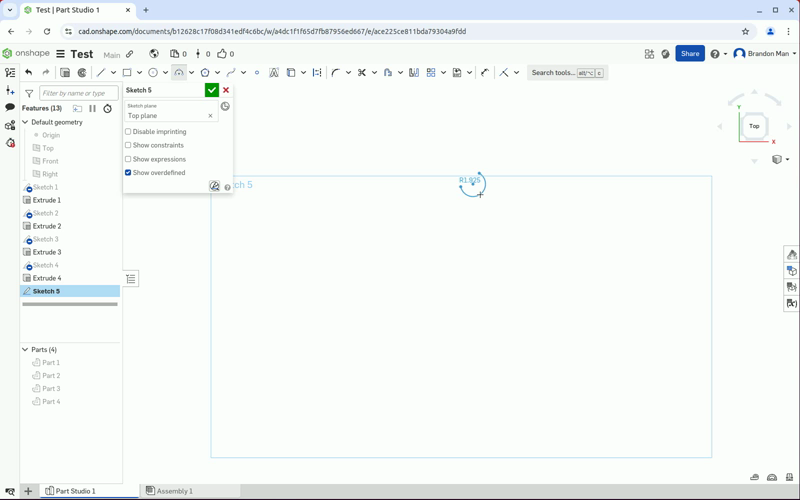
key(esc)
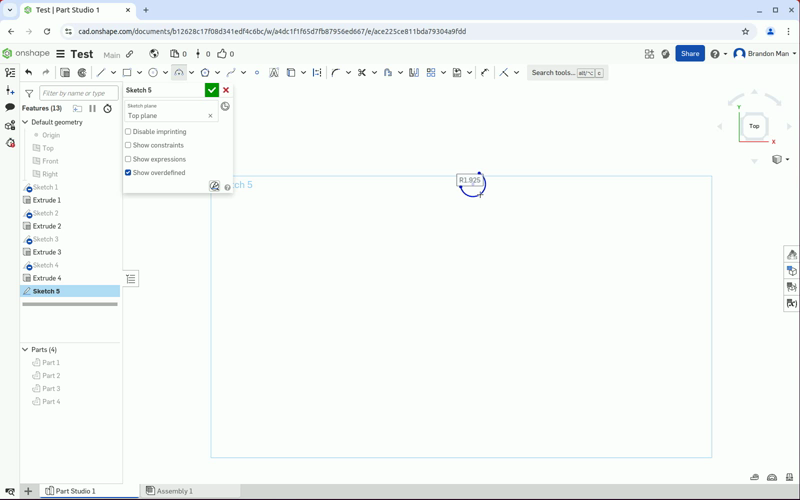
key(l)
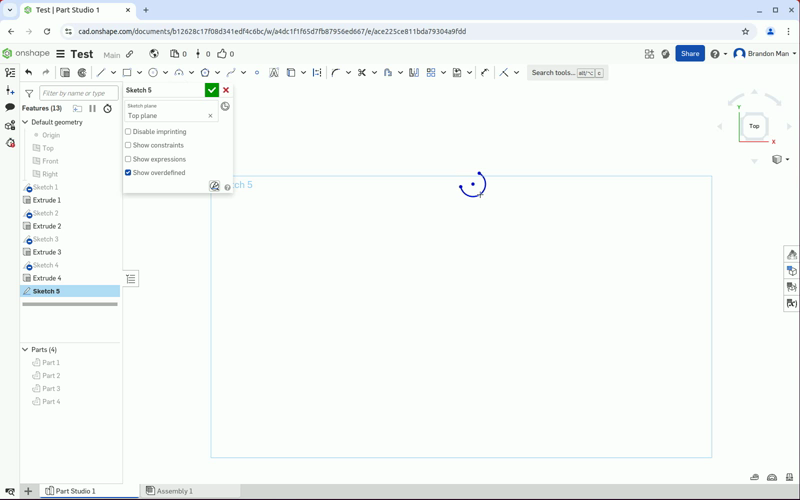
mouse_move(479, 173)
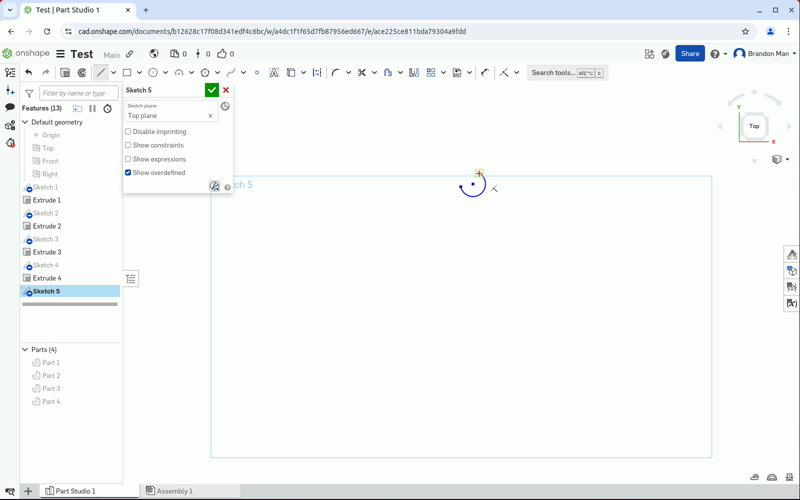
click(479, 173)
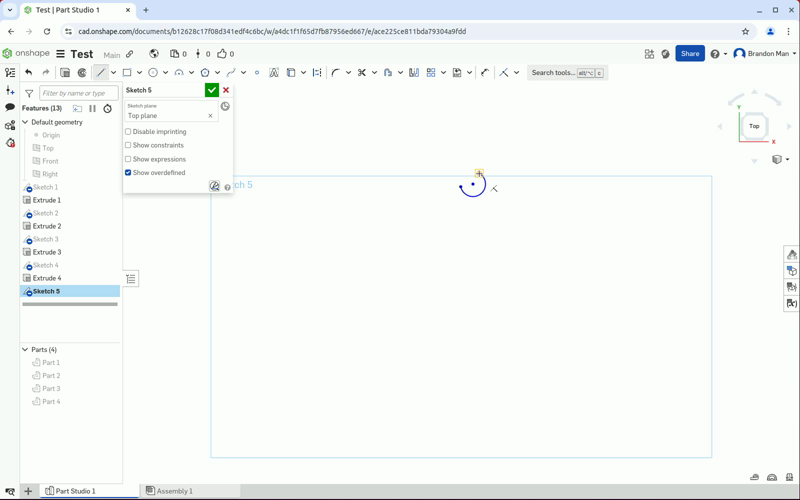
key_down(shift)
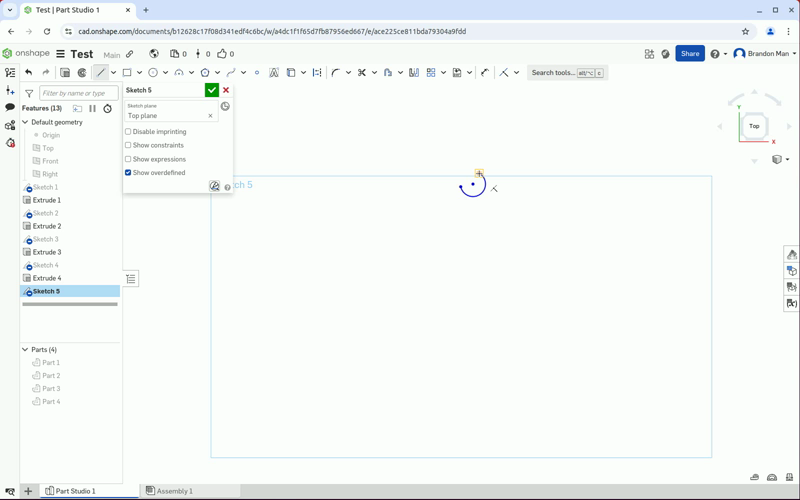
mouse_move(509, 173)
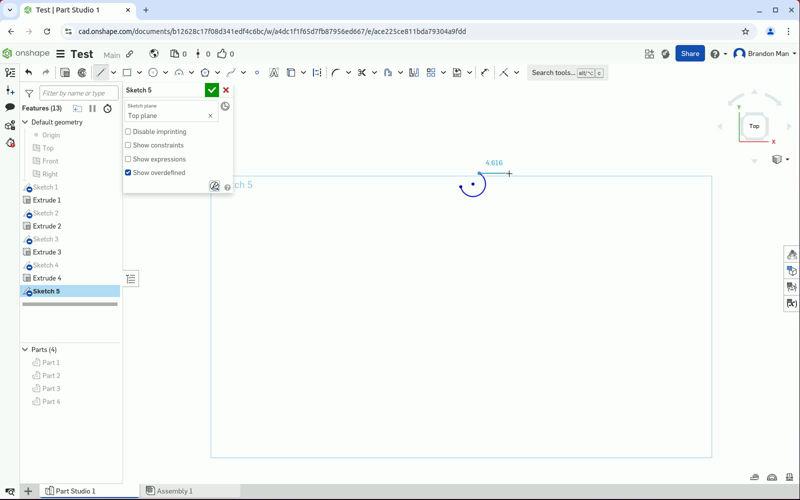
mouse_move(466, 173)
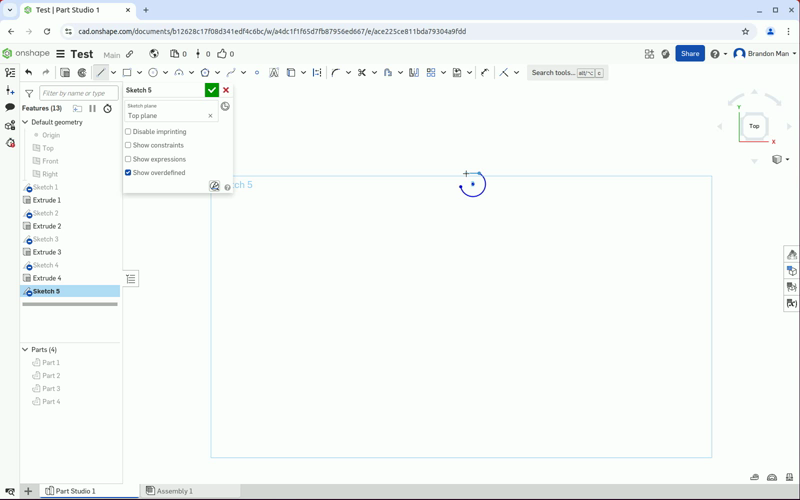
click(466, 173)
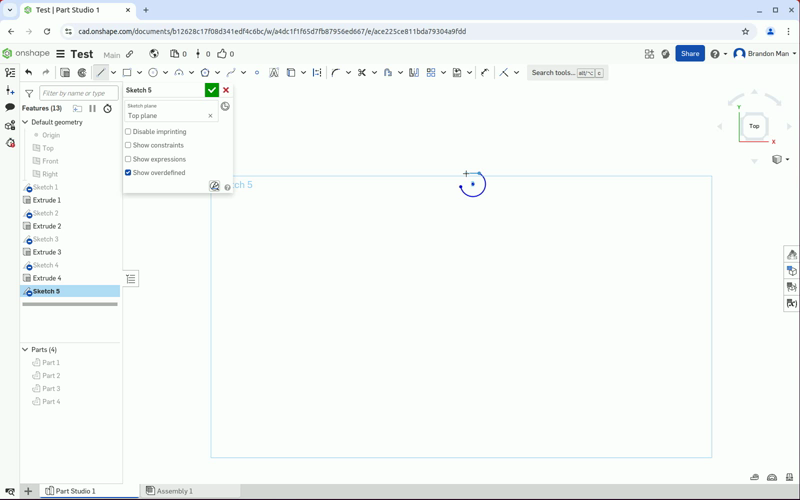
key_up(shift)
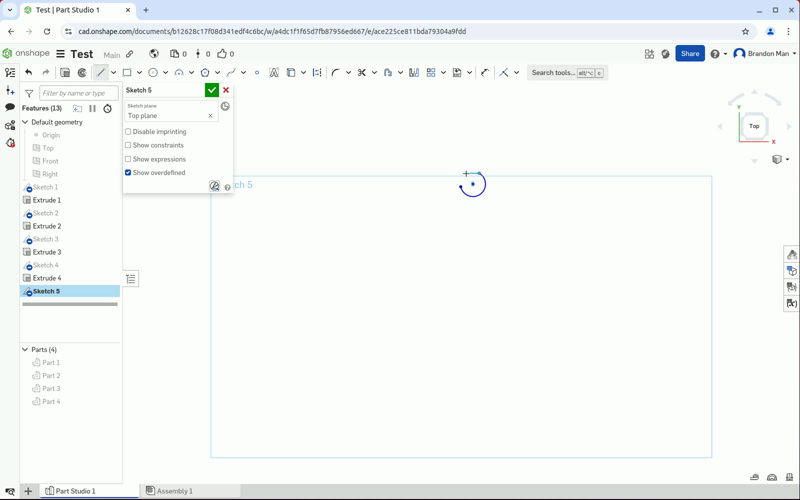
key(esc)
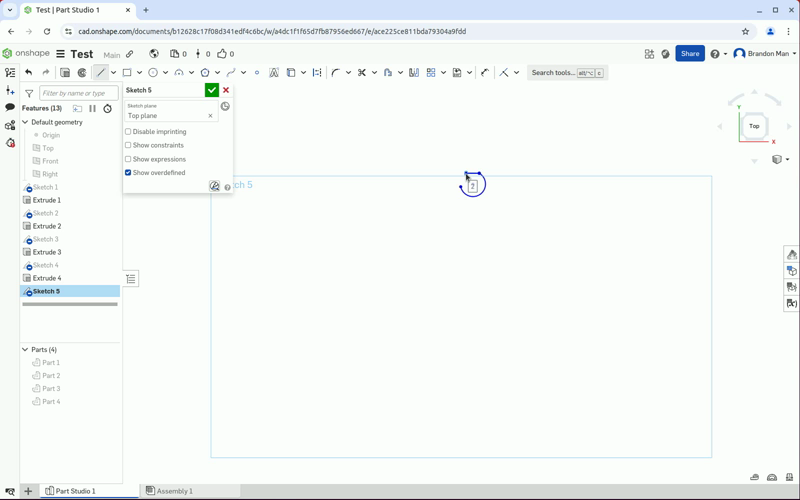
key(a)
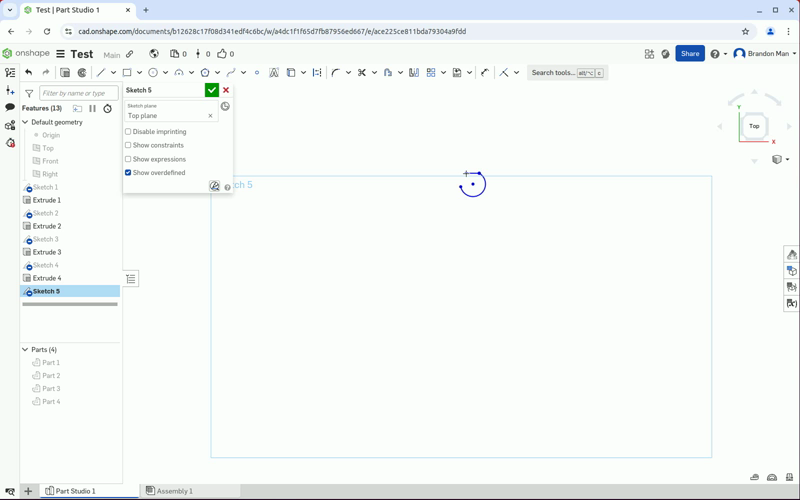
mouse_move(466, 173)
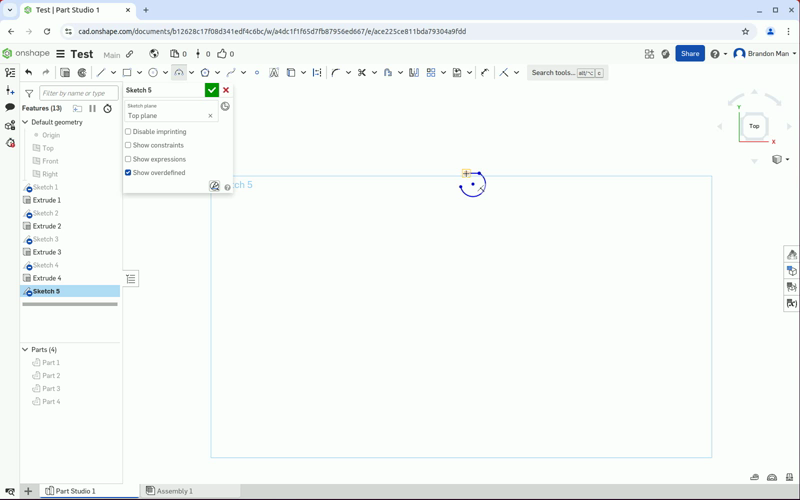
click(466, 173)
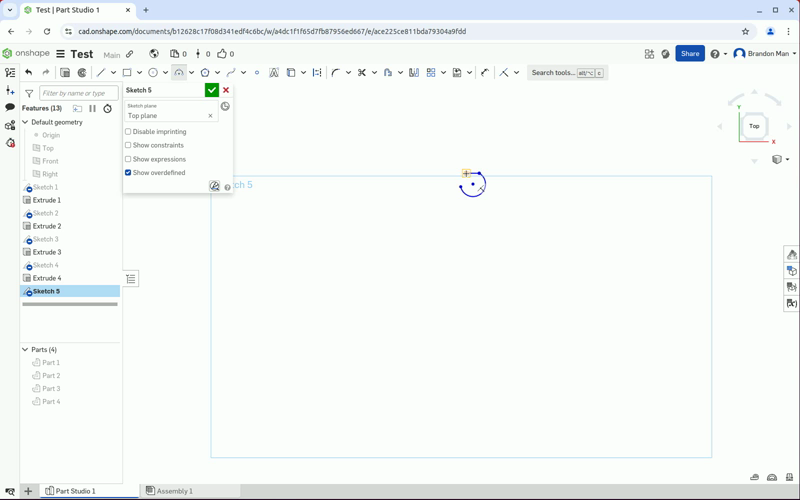
key_down(shift)
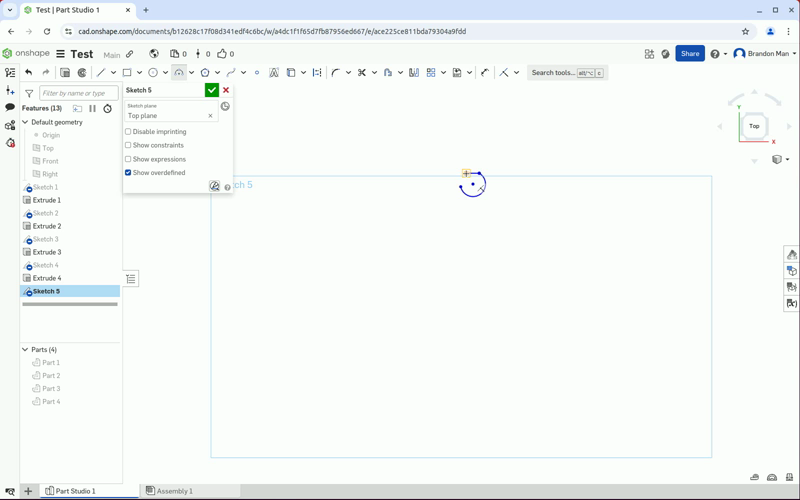
mouse_move(460, 181)
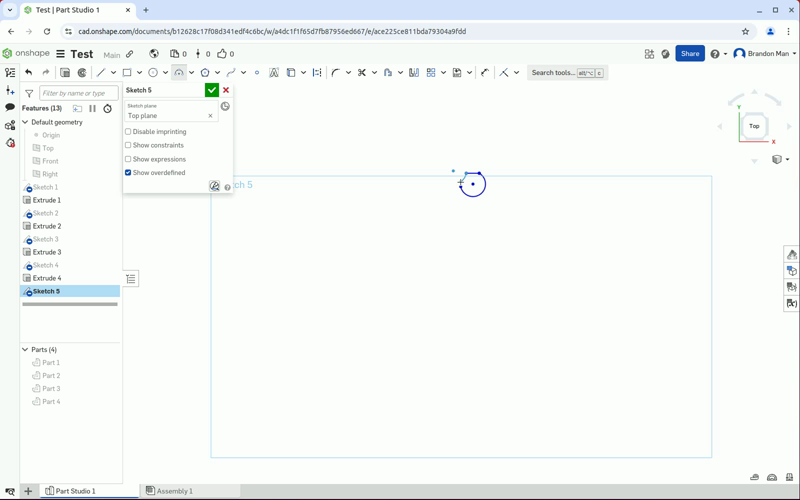
click(460, 181)
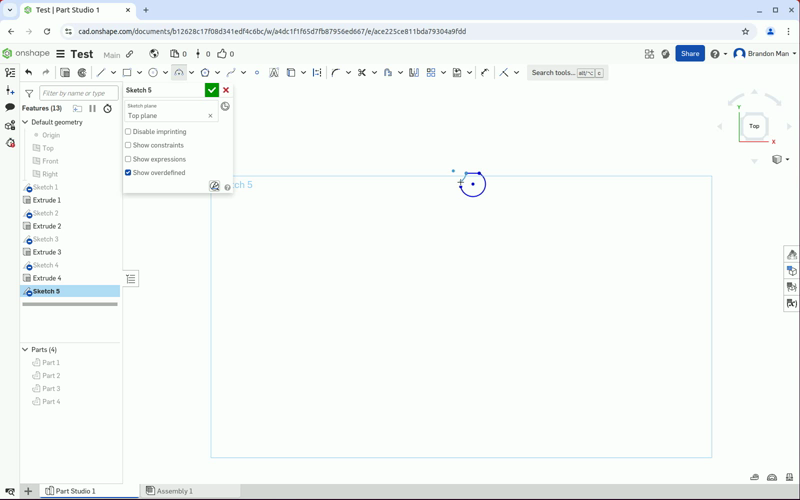
mouse_move(462, 176)
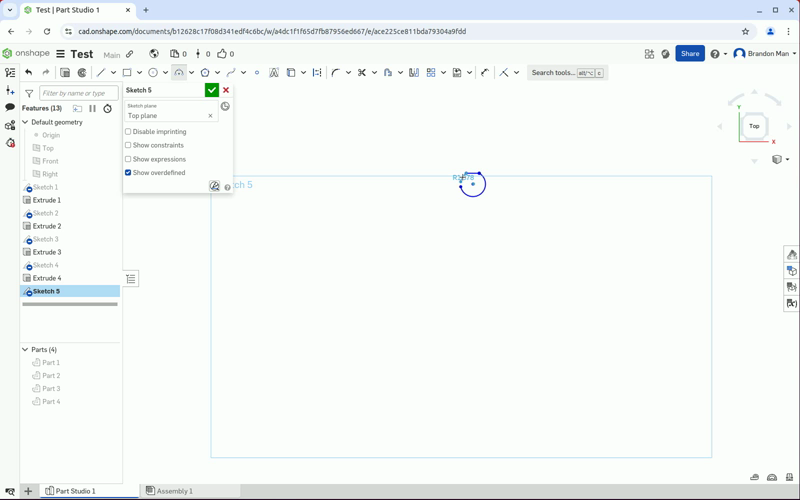
click(462, 176)
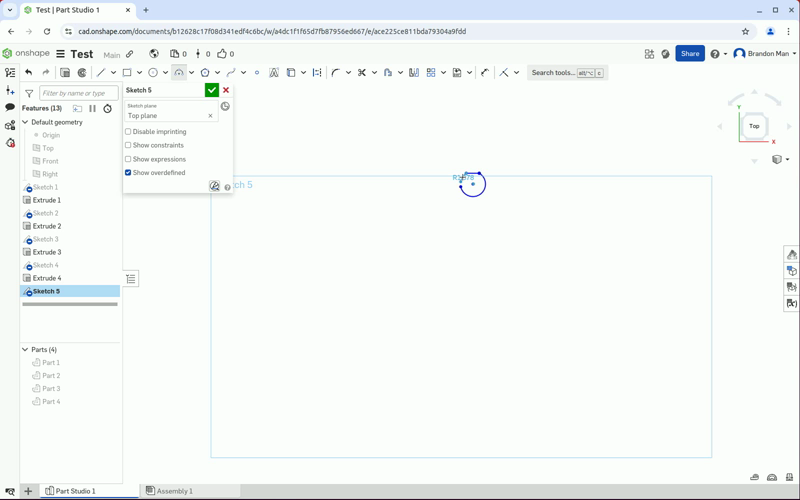
key_up(shift)
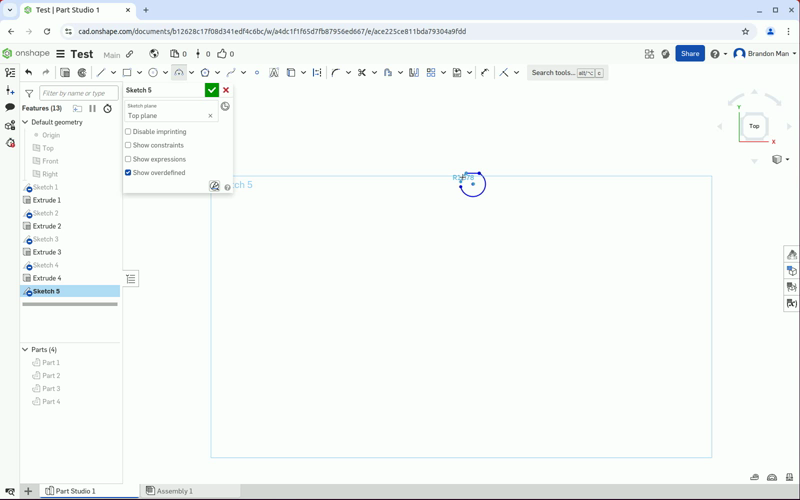
key(esc)
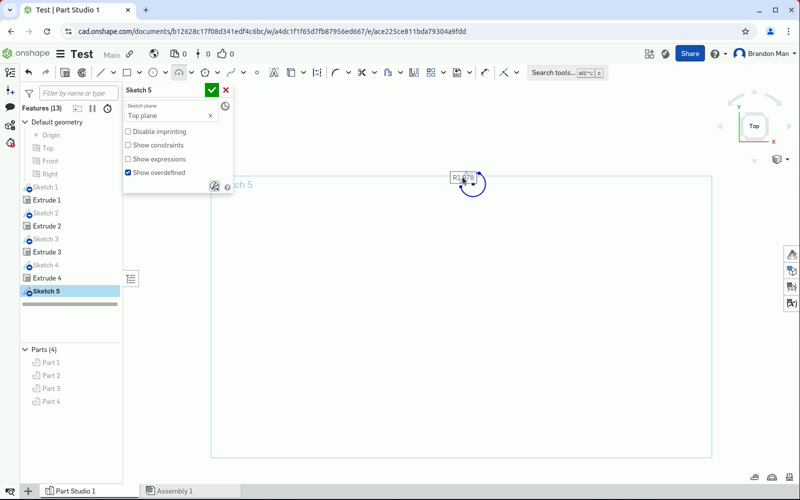
key(l)
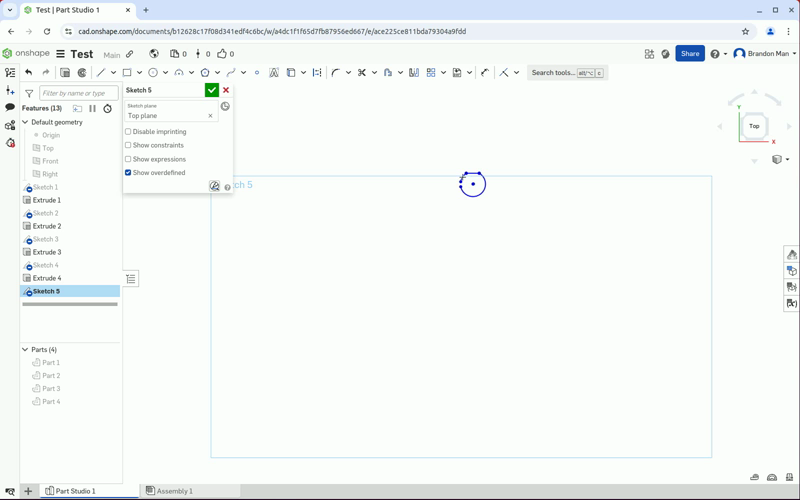
mouse_move(460, 181)
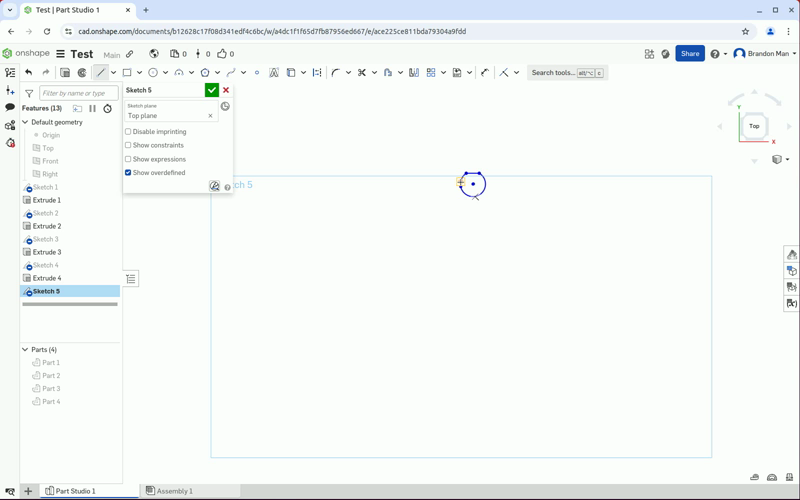
click(460, 181)
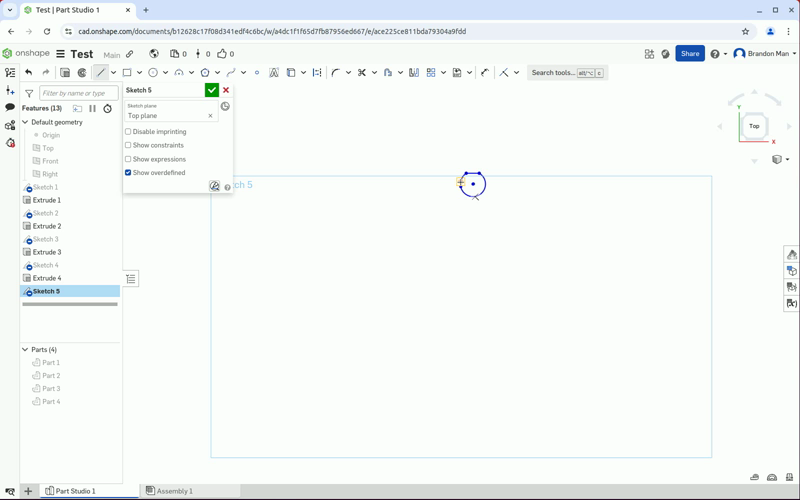
mouse_move(490, 181)
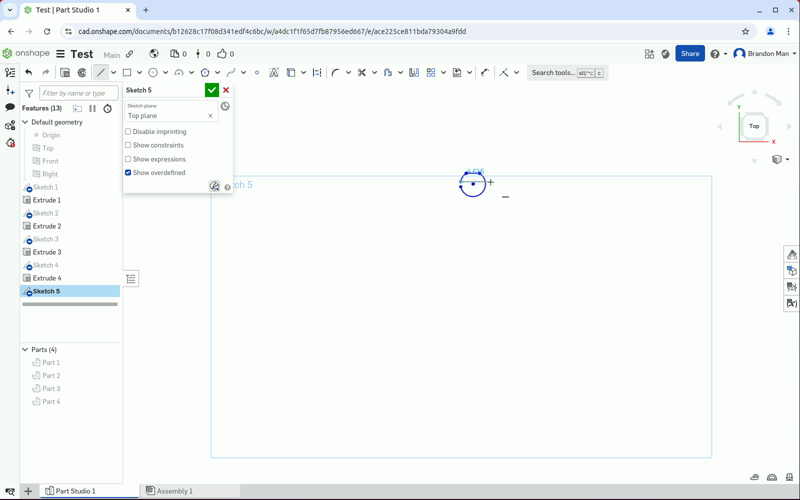
key_down(shift)
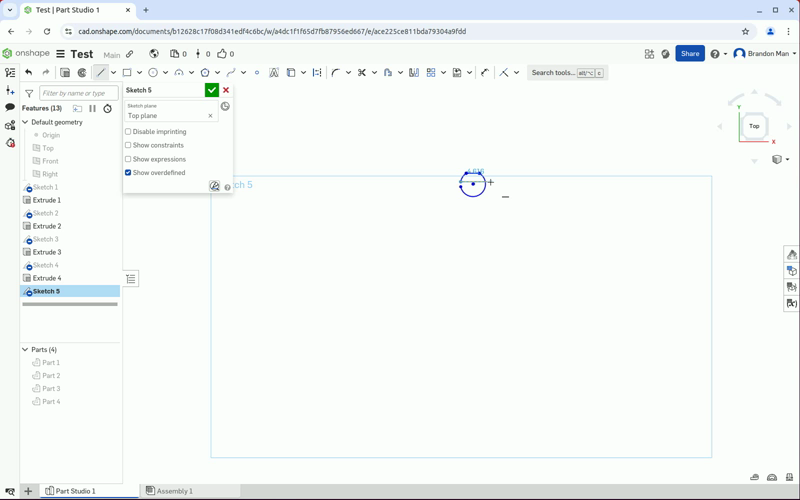
mouse_move(460, 186)
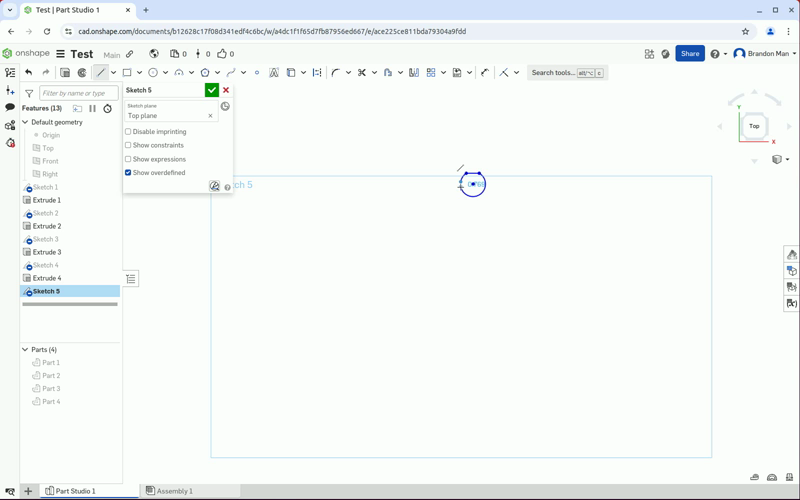
scroll(6)
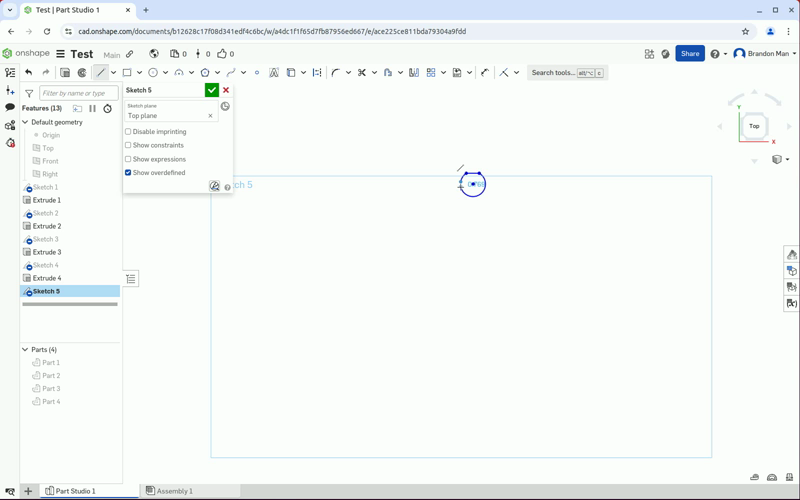
scroll(6)
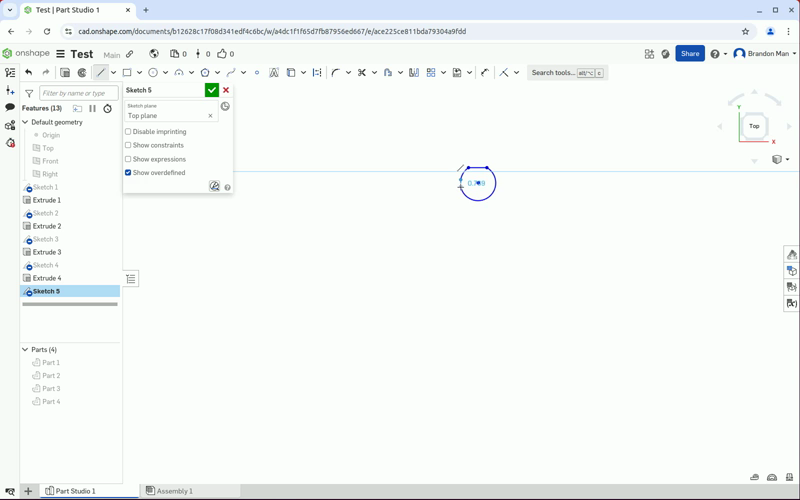
scroll(6)
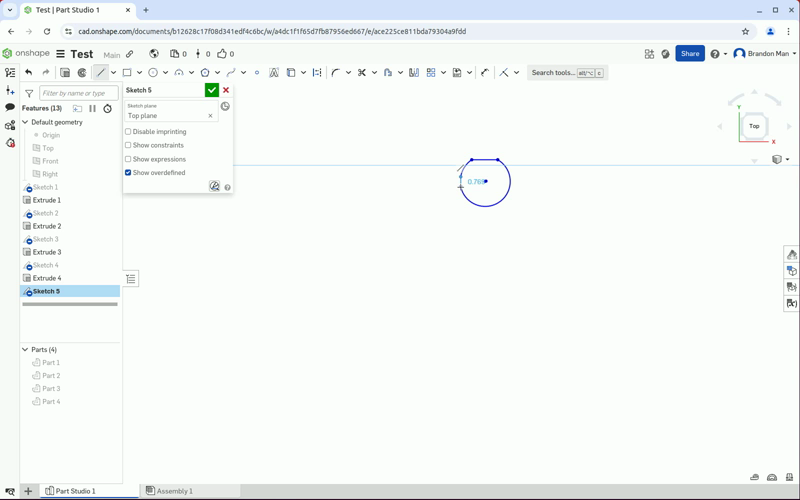
scroll(6)
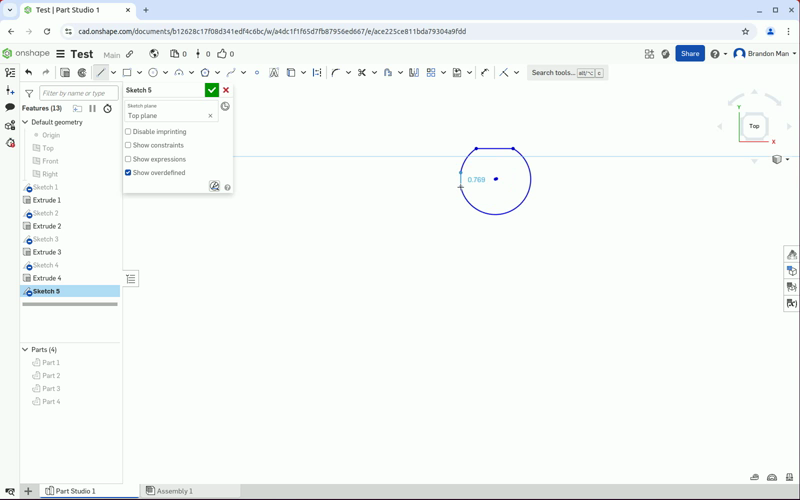
scroll(6)
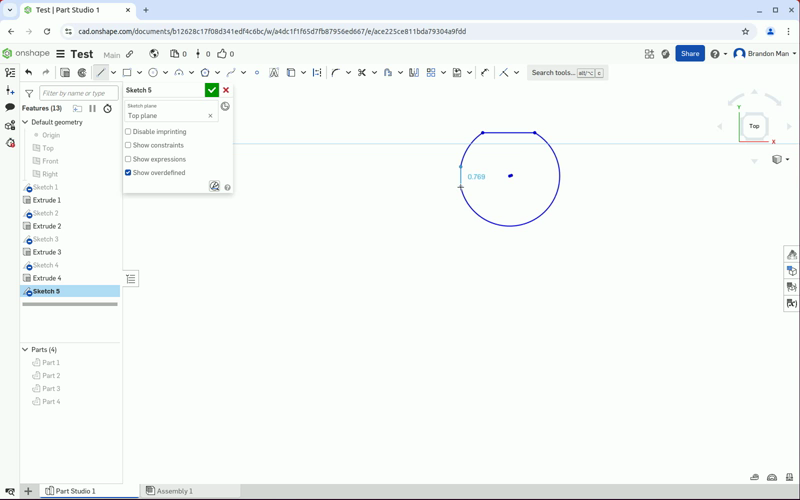
scroll(6)
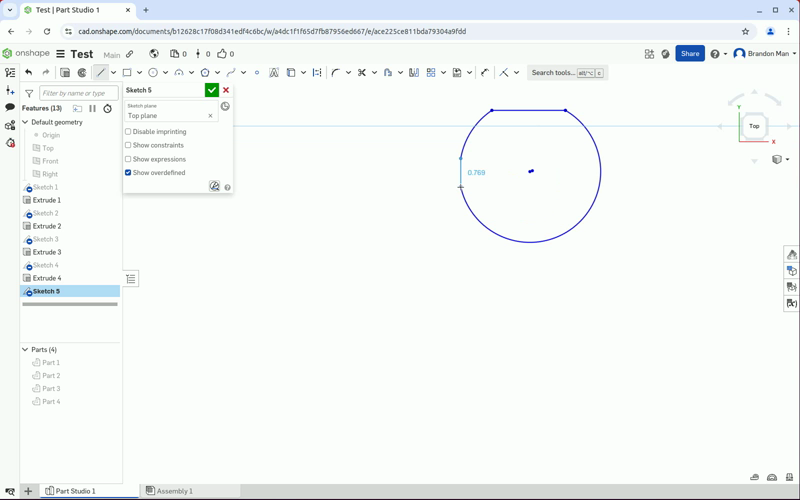
scroll(6)
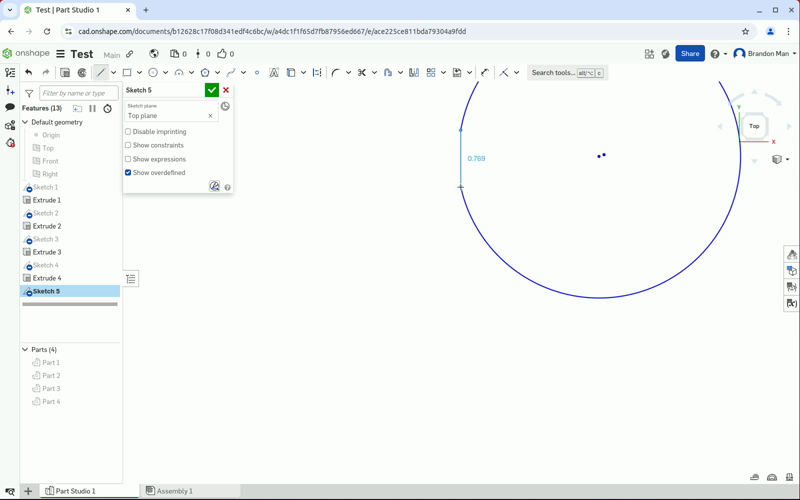
key_up(shift)
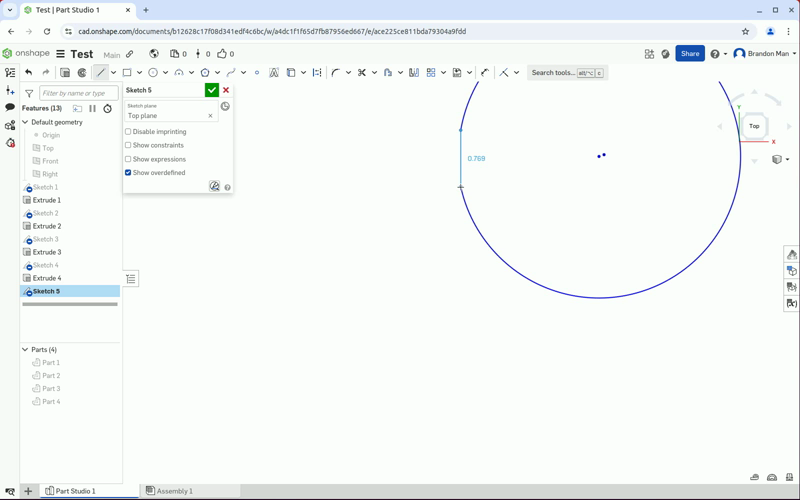
click(460, 186)
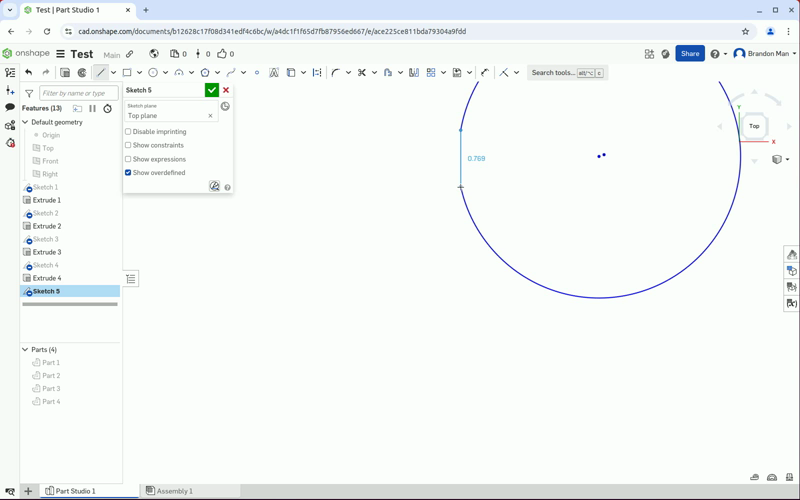
scroll(-6)
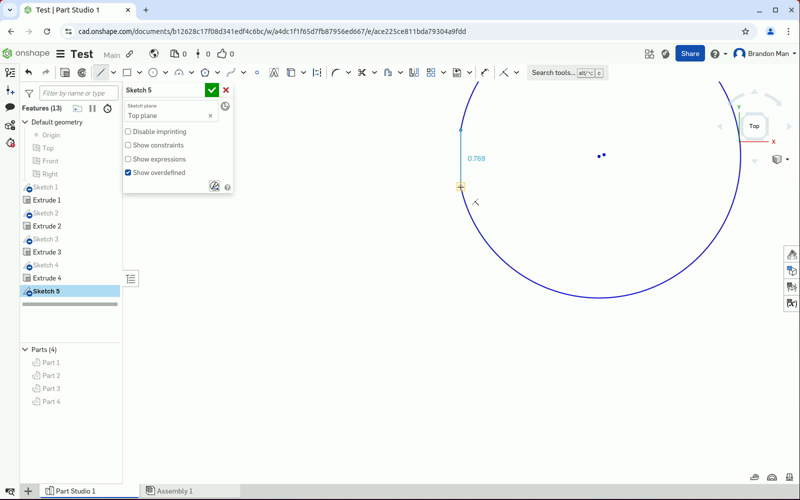
scroll(-6)
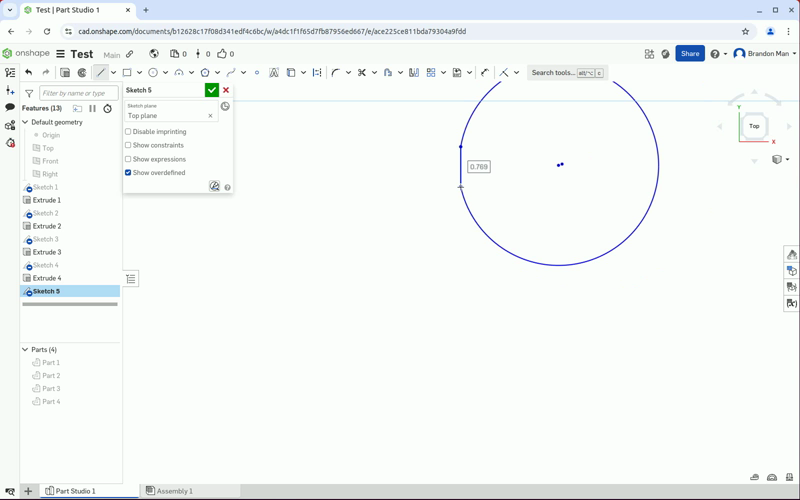
scroll(-6)
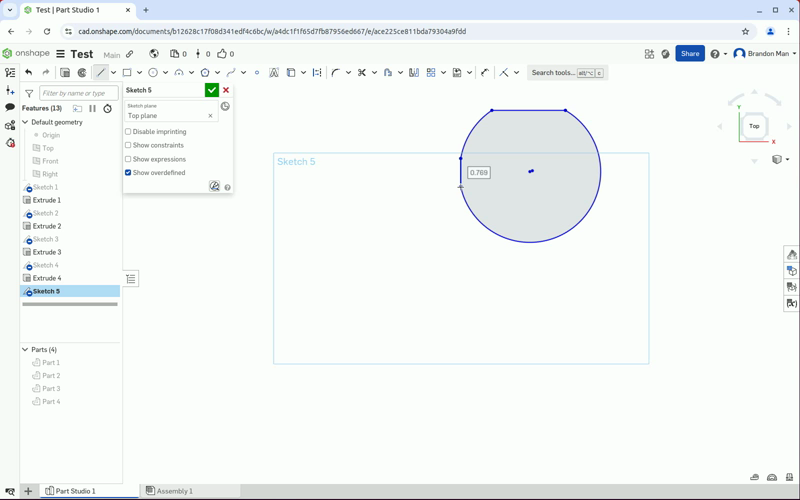
scroll(-6)
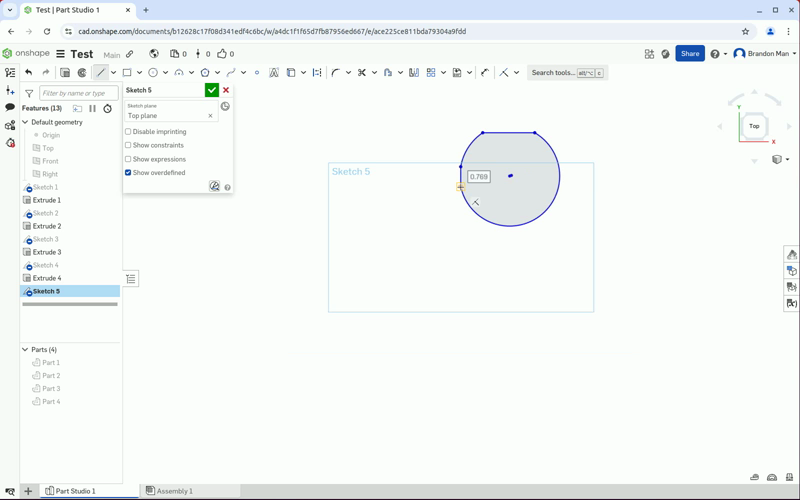
scroll(-6)
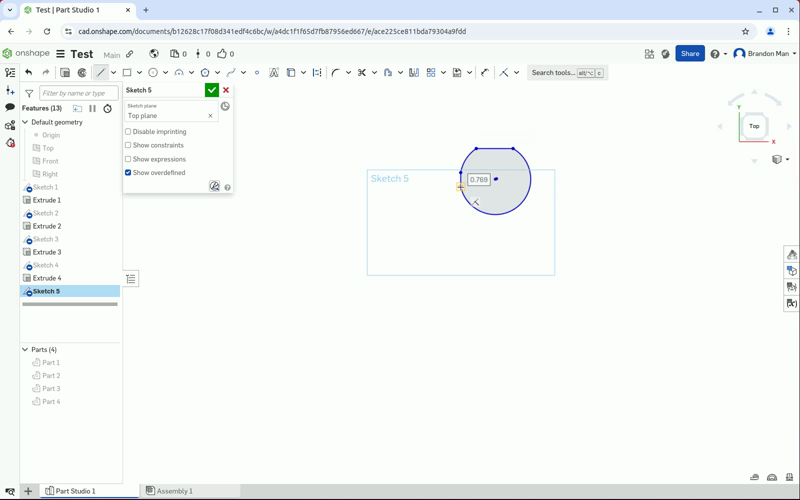
scroll(-6)
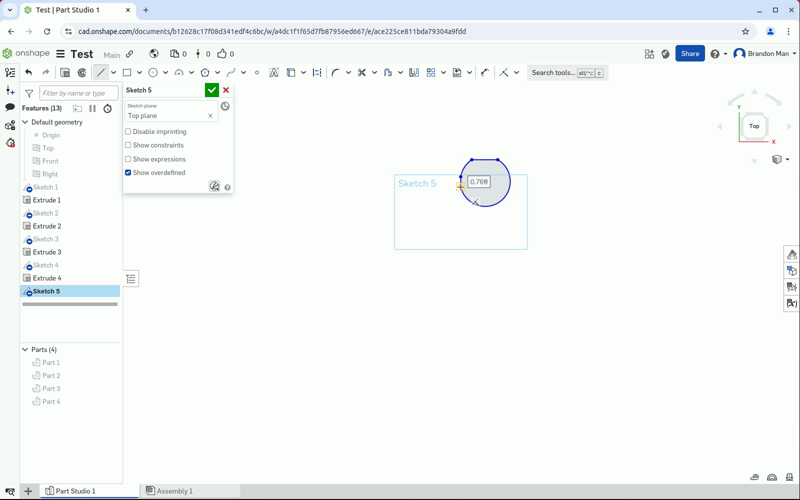
scroll(-6)
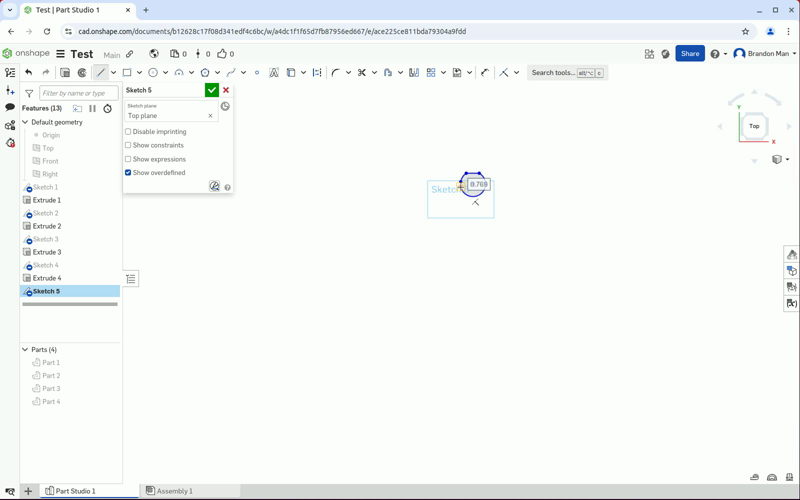
key(esc)
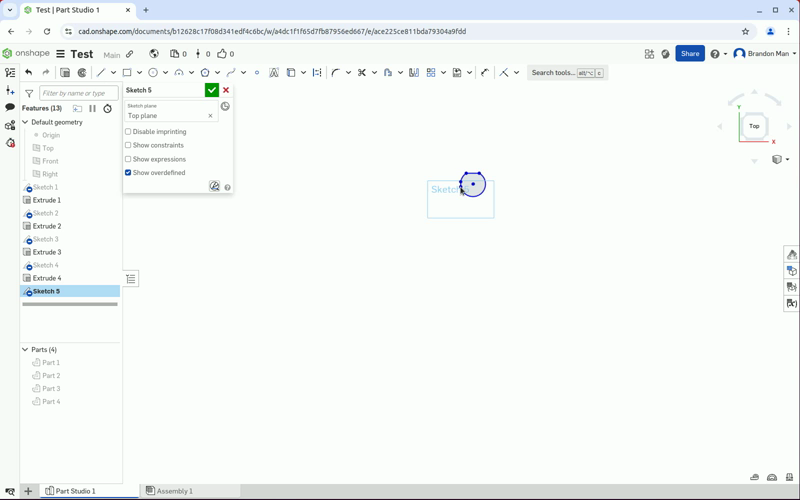
mouse_move(469, 178)
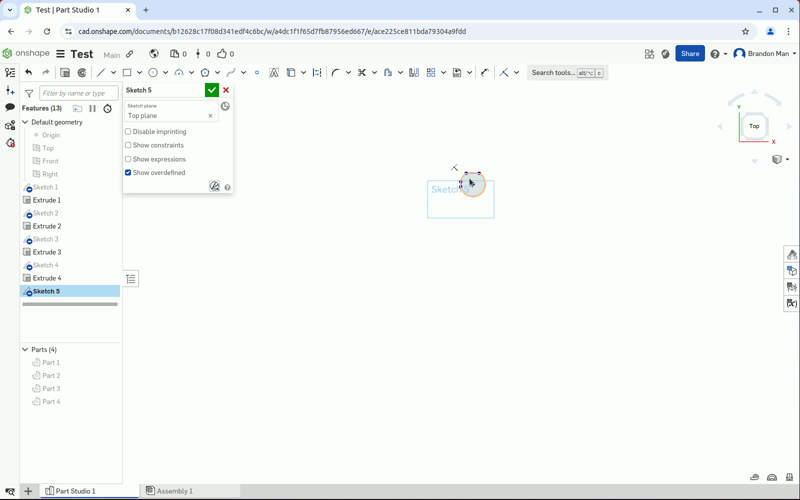
scroll(6)
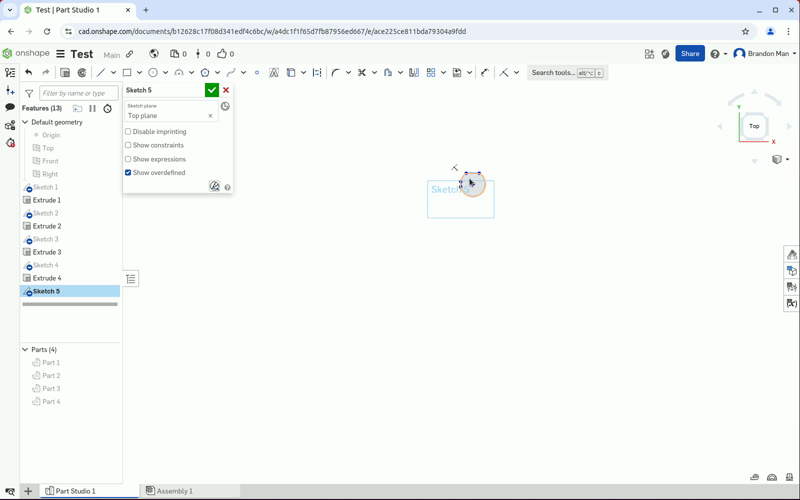
scroll(6)
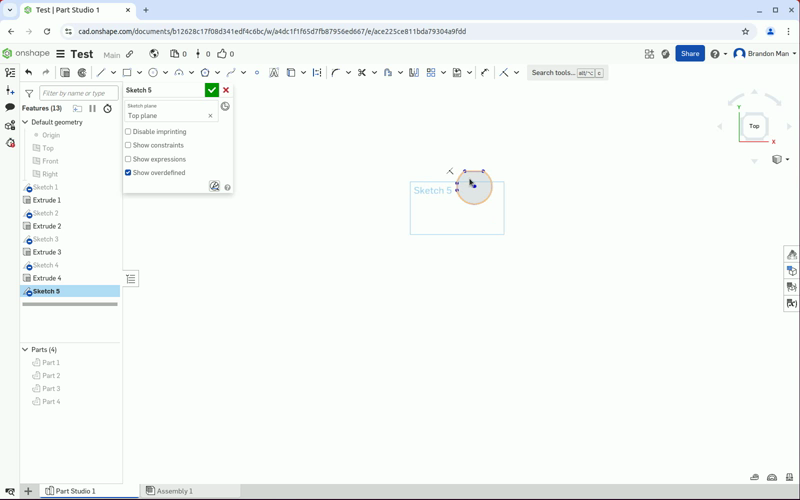
scroll(6)
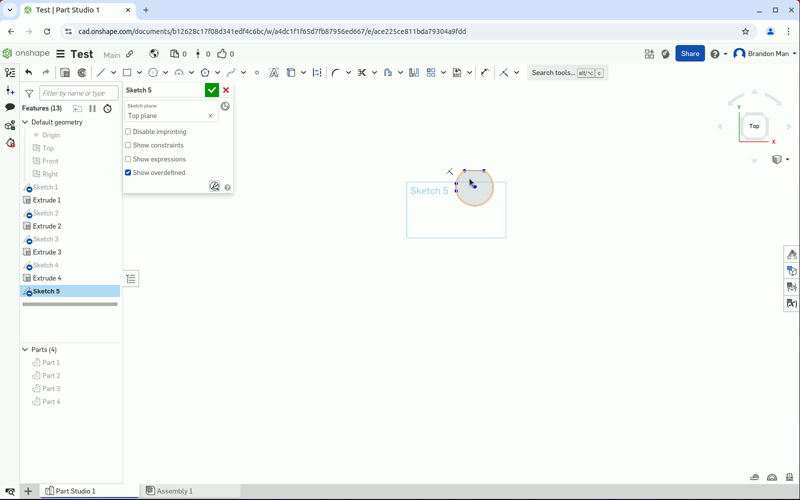
scroll(6)
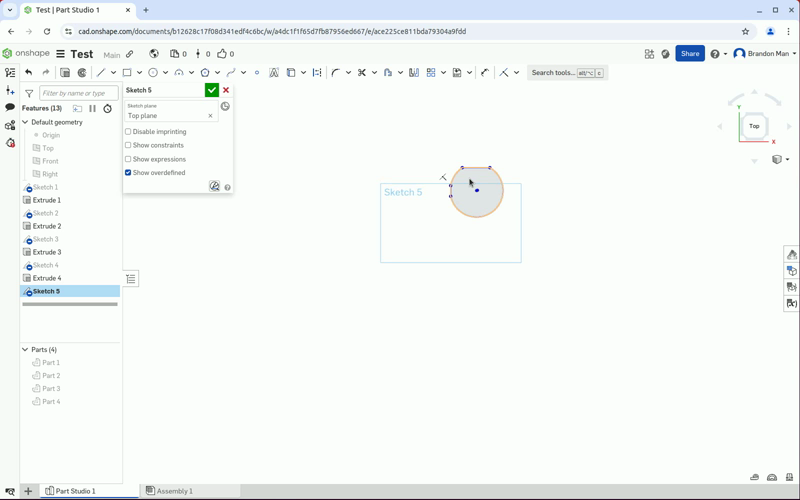
scroll(6)
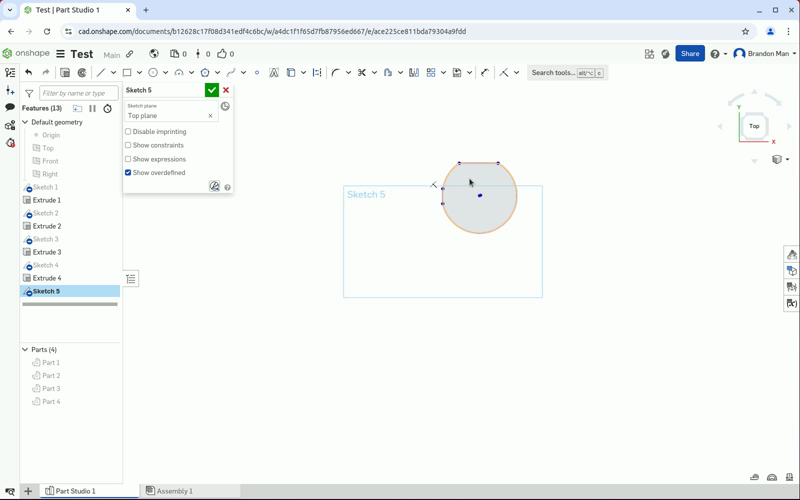
scroll(6)
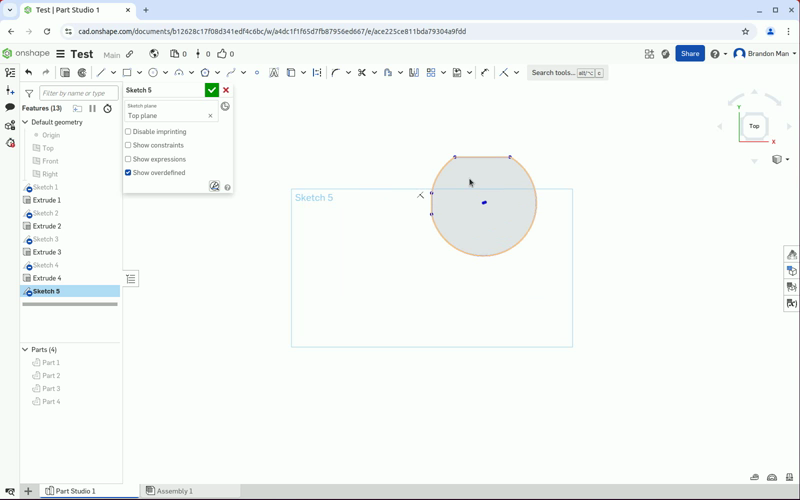
scroll(6)
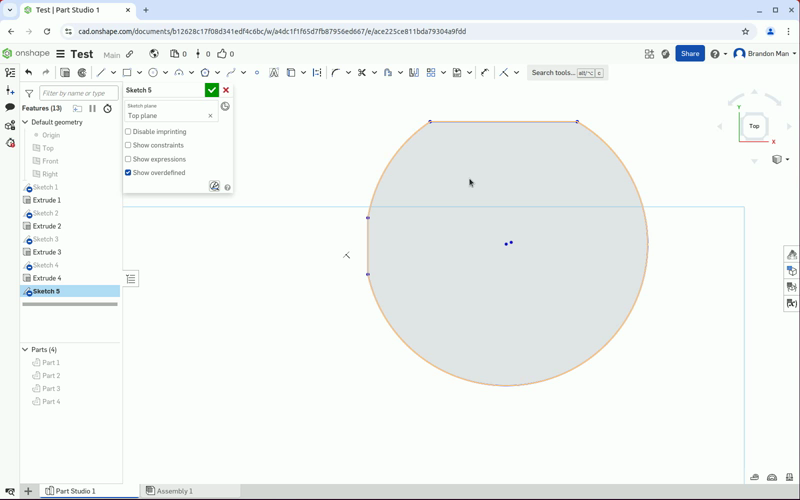
click(469, 178)
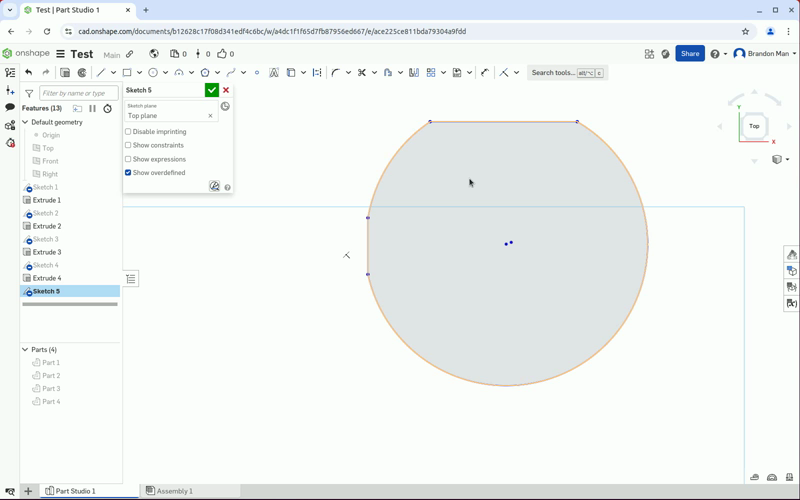
scroll(-6)
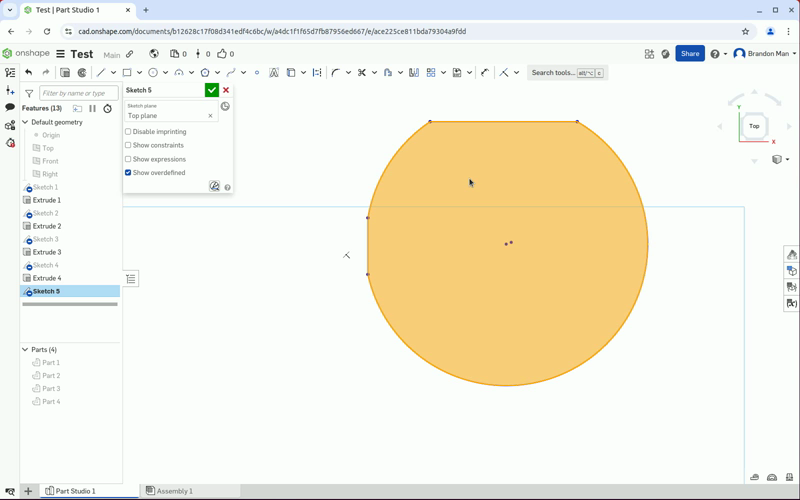
scroll(-6)
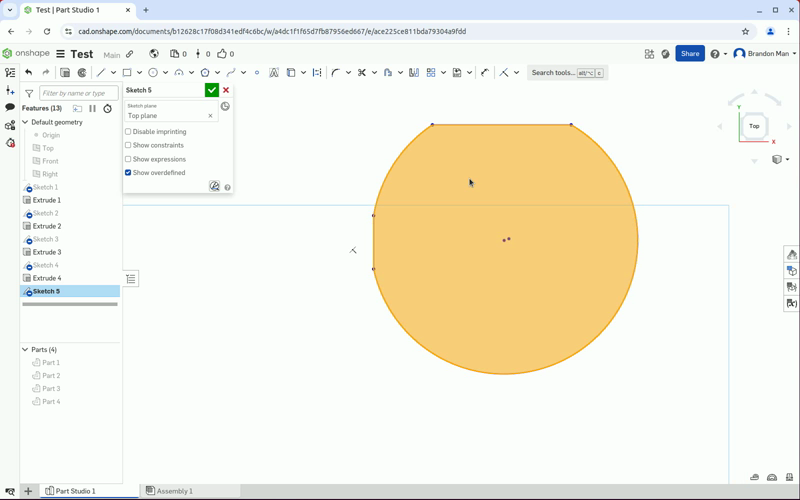
scroll(-6)
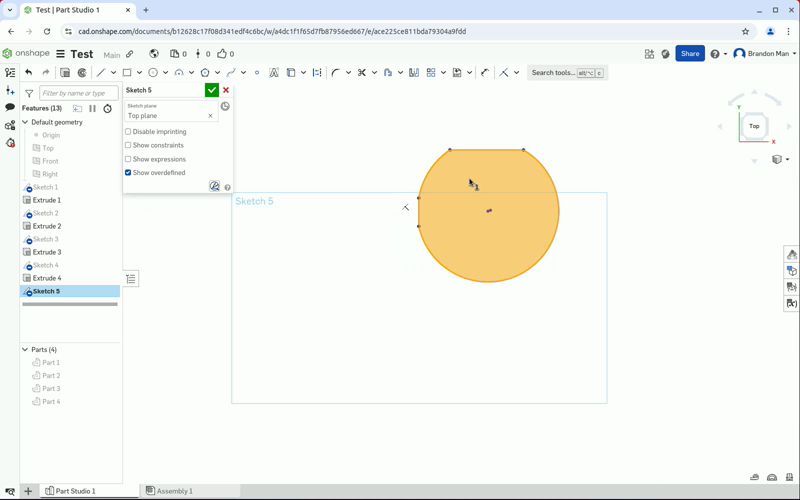
scroll(-6)
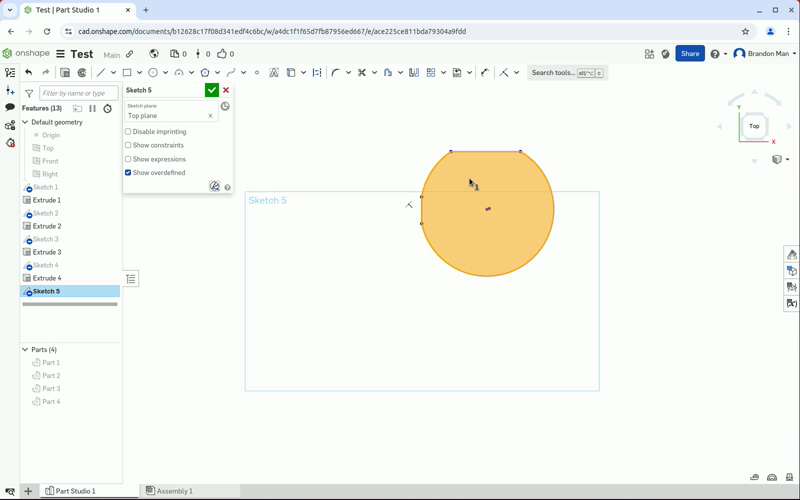
scroll(-6)
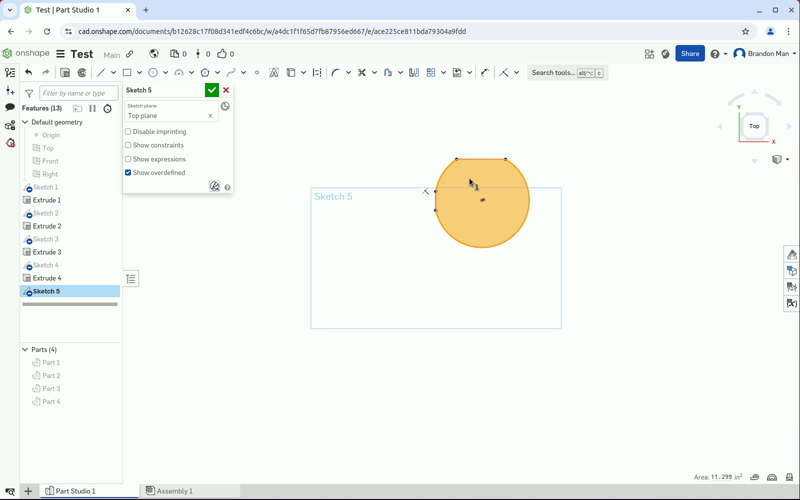
scroll(-6)
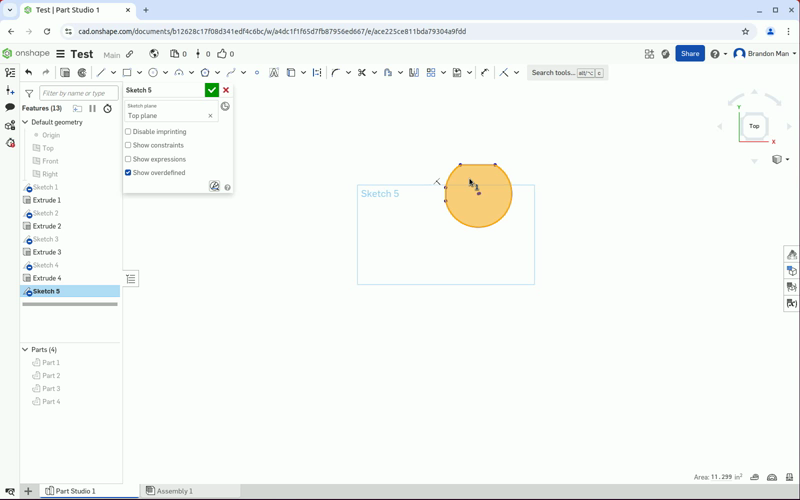
scroll(-6)
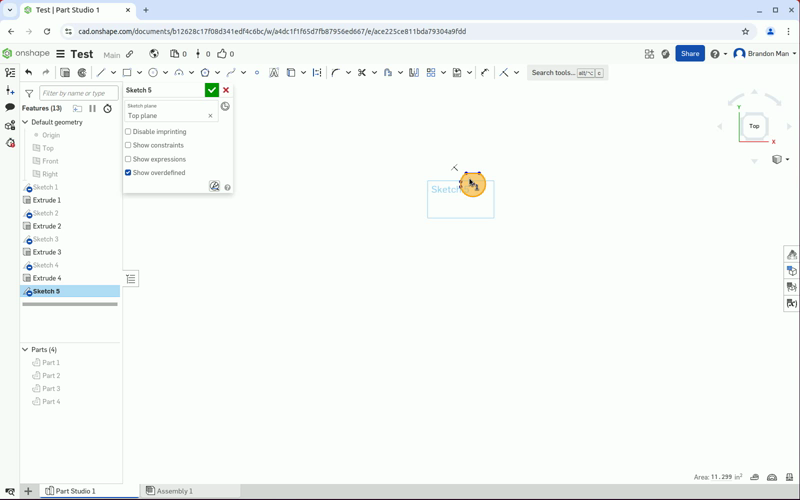
mouse_move(73, 352)
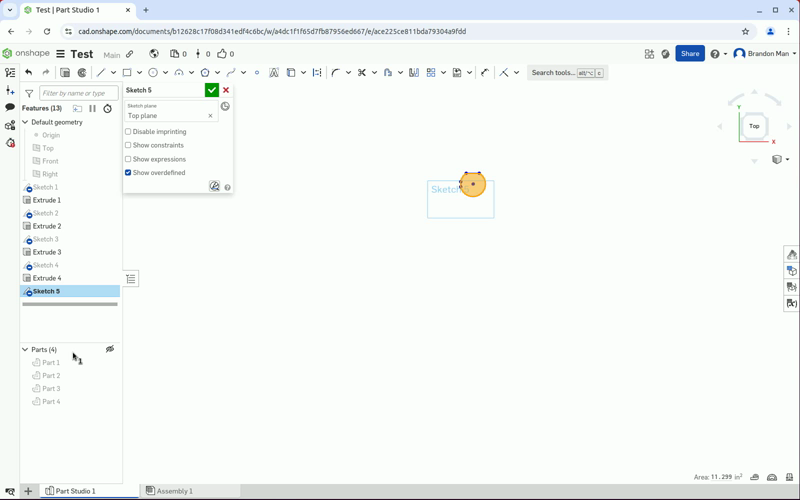
key(shift+y)
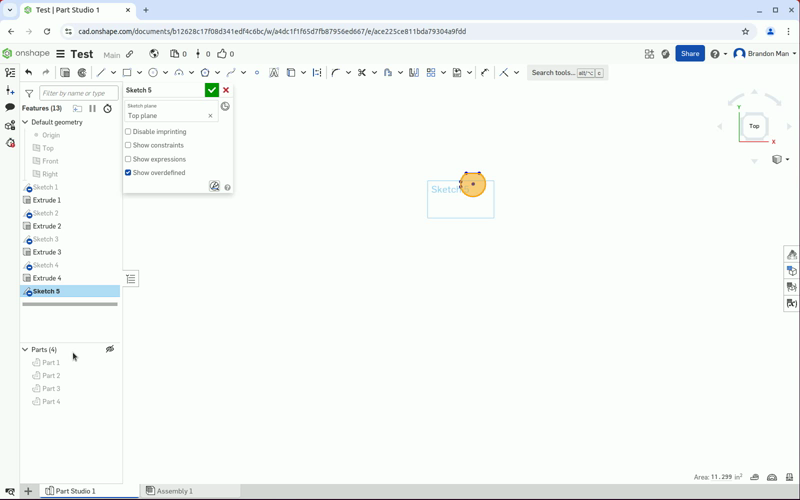
key(shift+e)
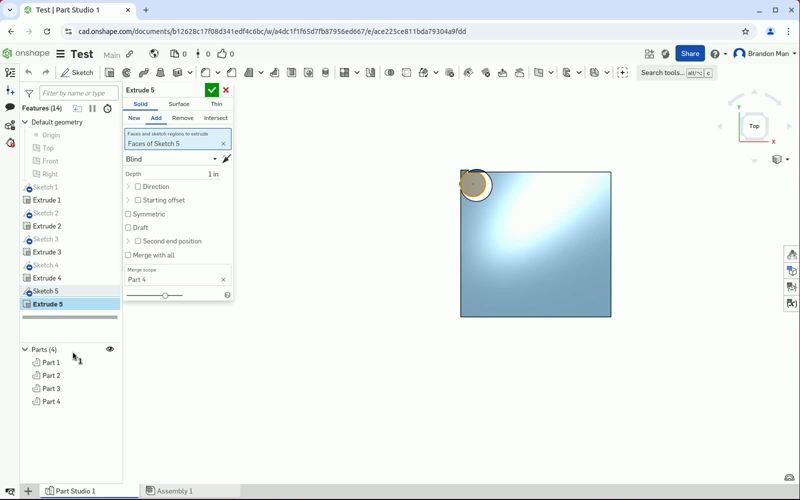
mouse_move(143, 106)
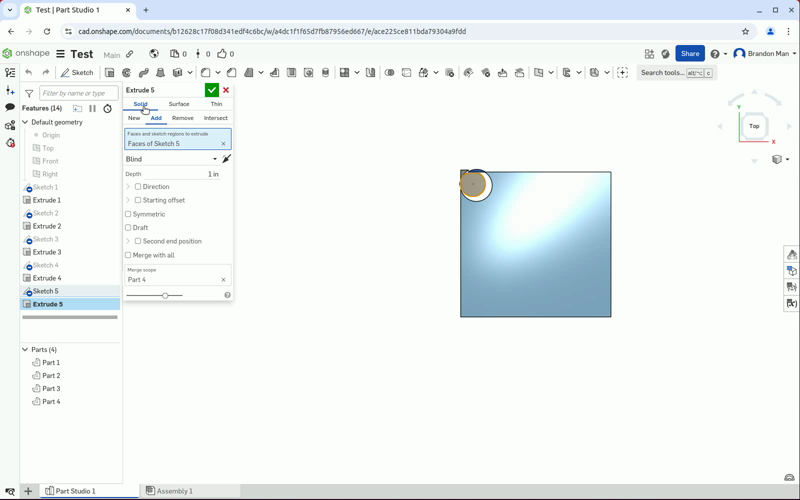
click(143, 106)
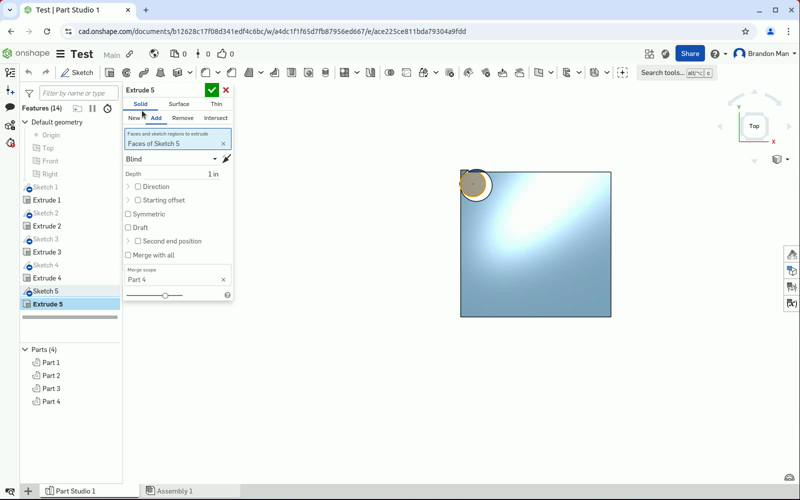
mouse_move(137, 120)
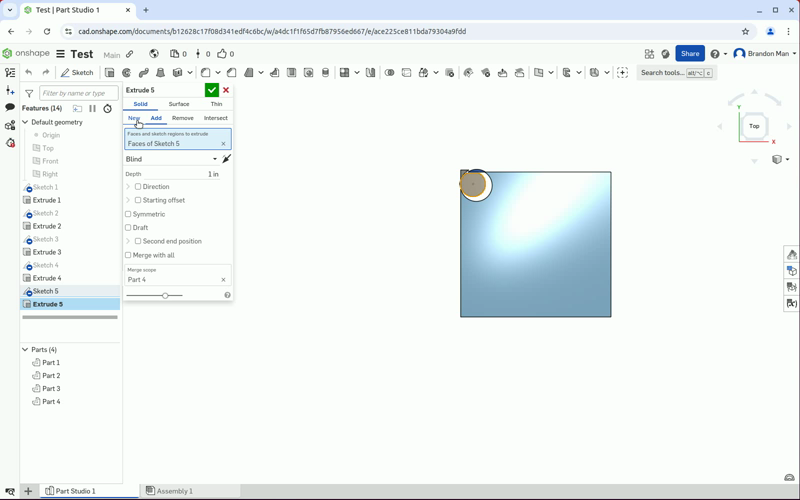
click(137, 120)
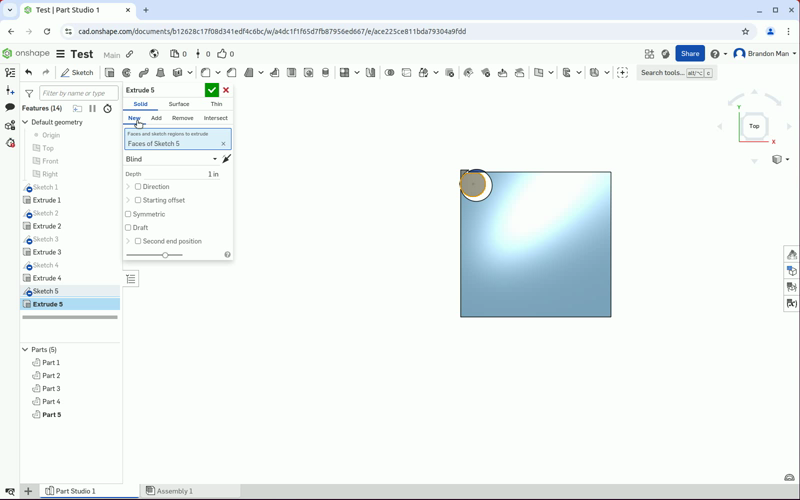
key(tab, 4)
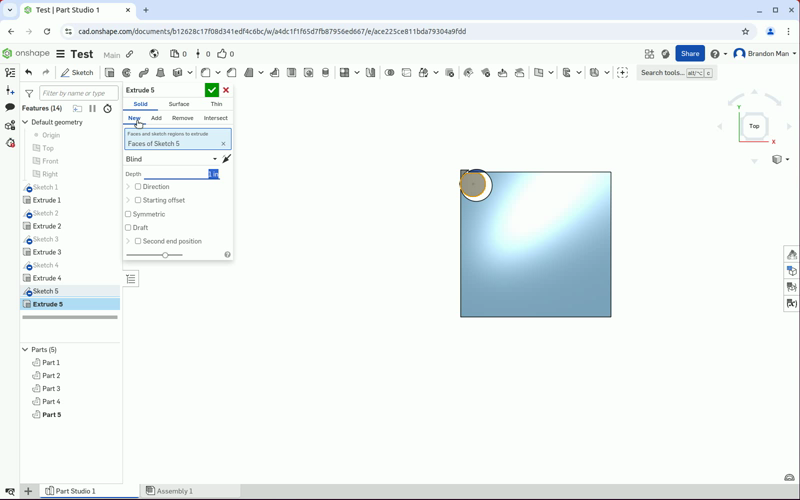
text(20.942)
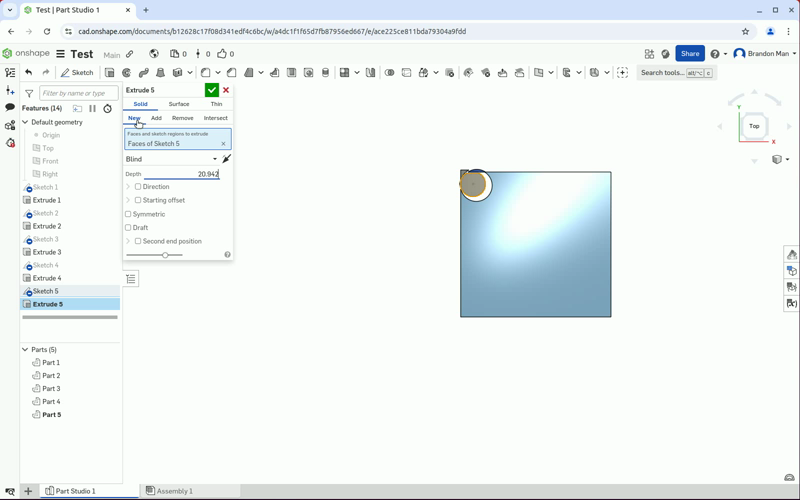
key(enter)
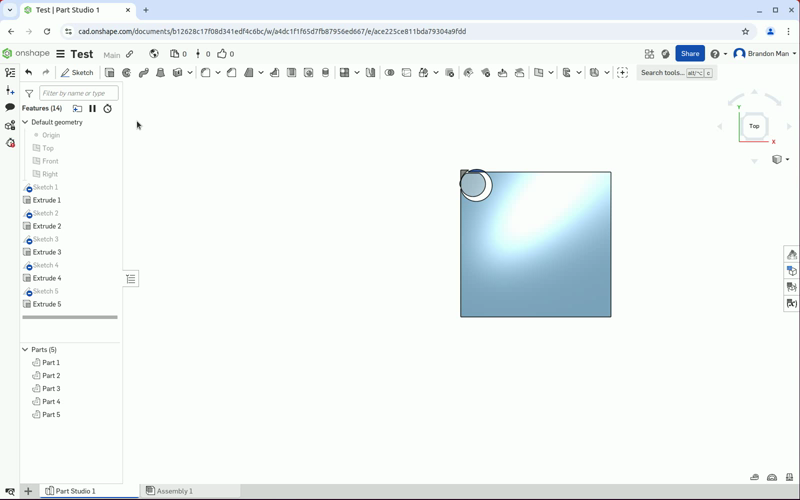
key(shift+h)
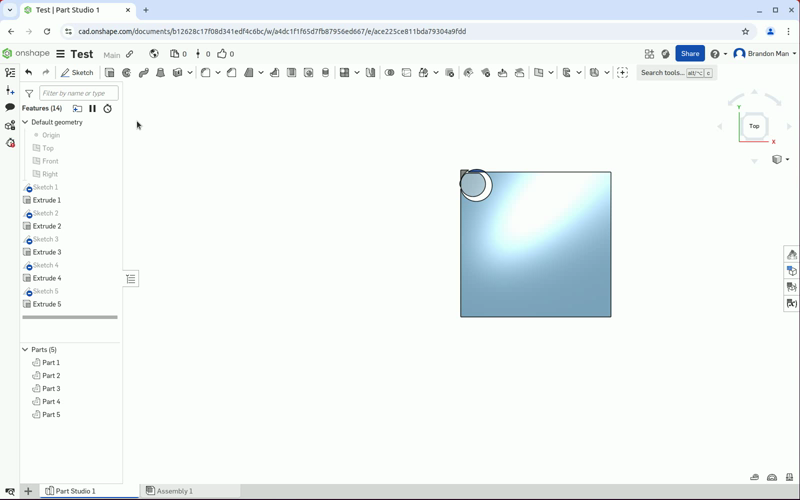
key(shift+h)
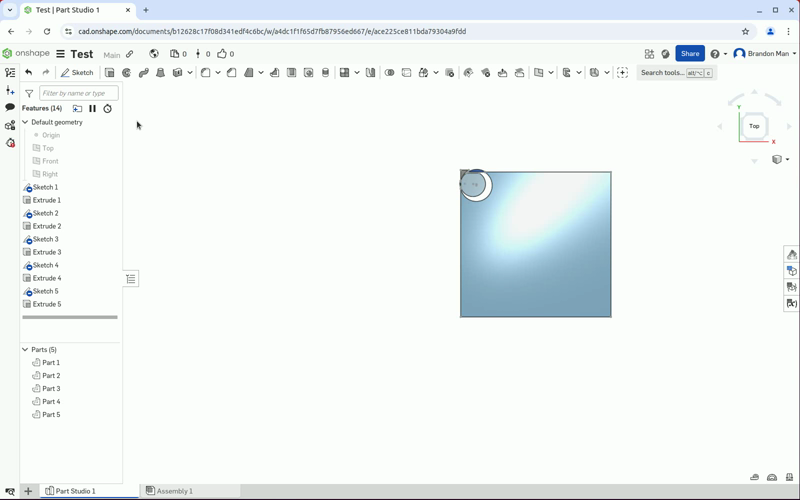
key(shift+7)
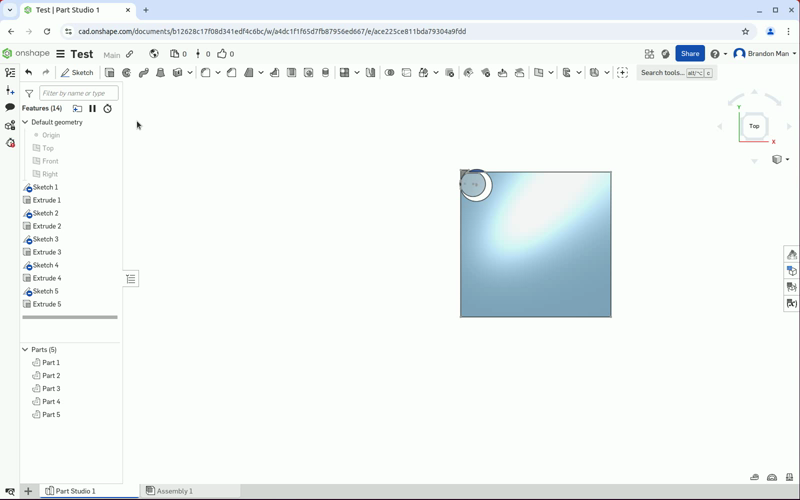
key(up, 3)
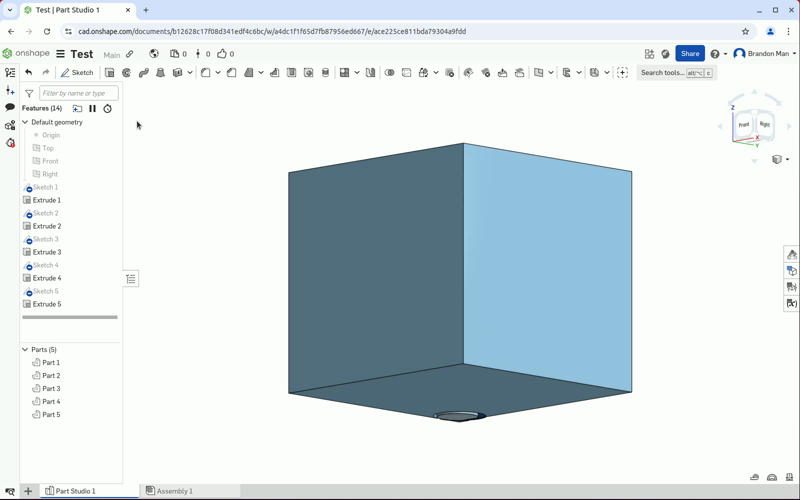
key(left, 3)
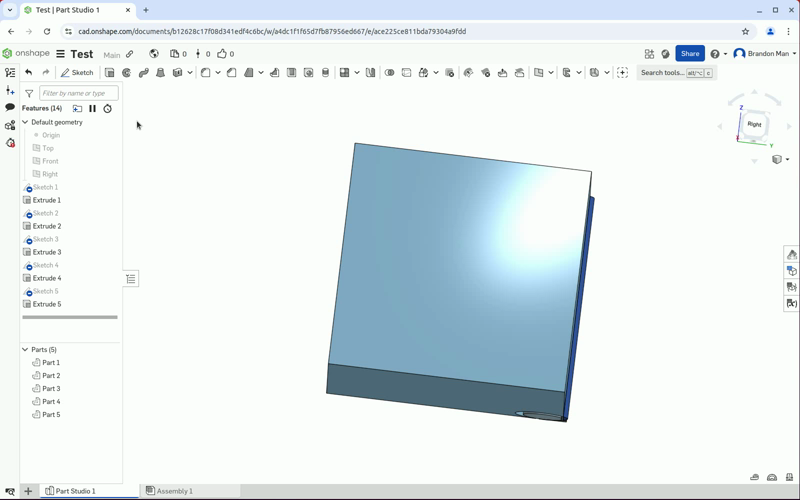
key(right, 3)
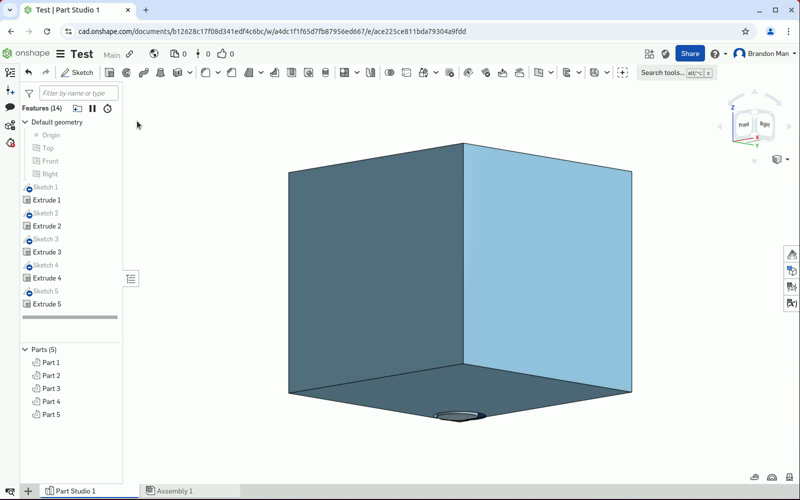
key(down, 3)
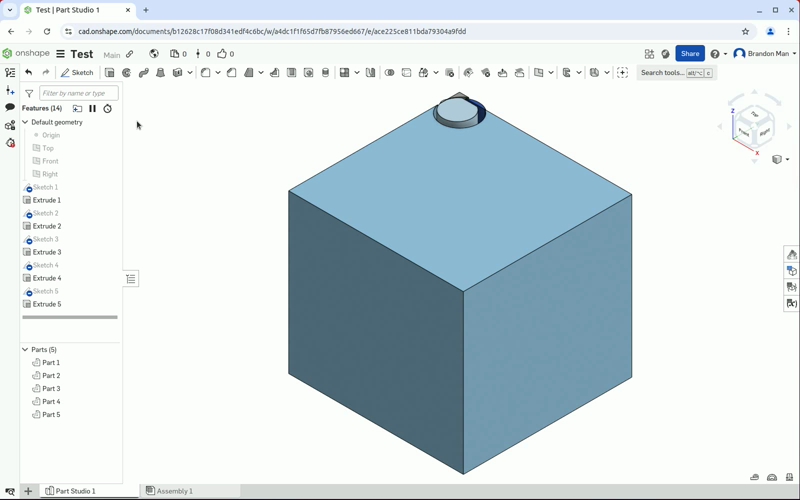
mouse_move(73, 189)
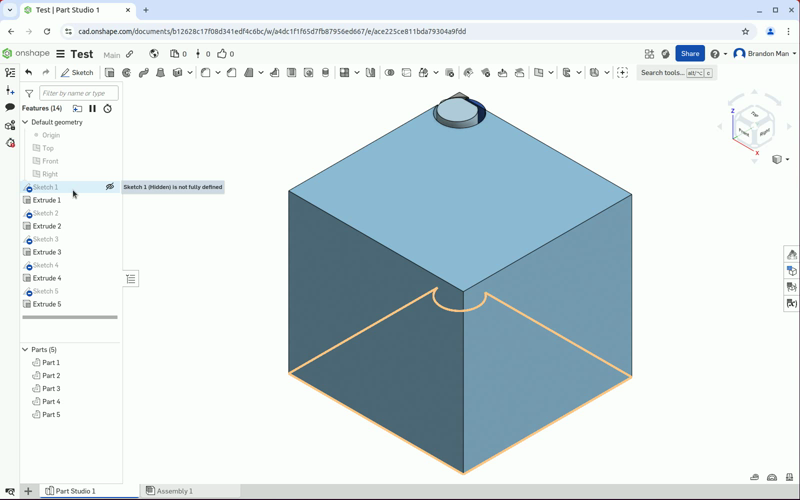
click(73, 189)